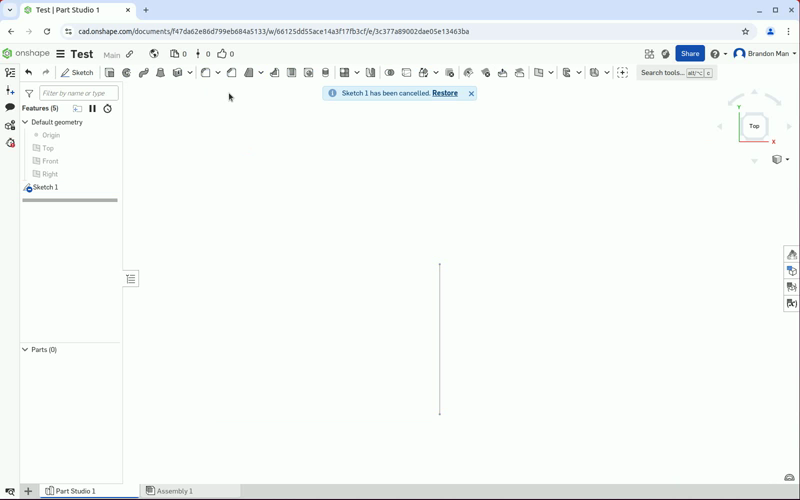
key(shift+h)
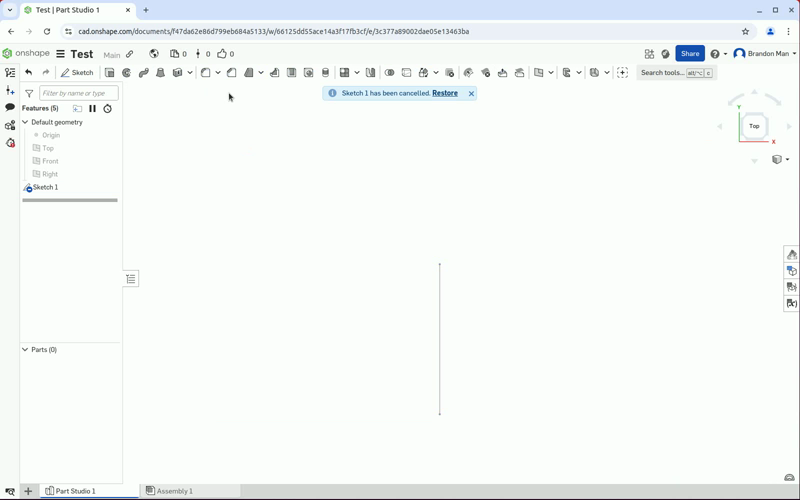
key(shift+s)
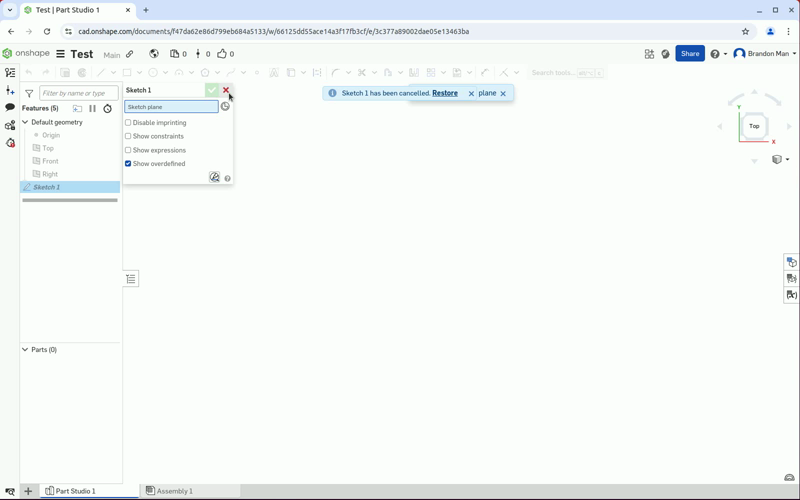
mouse_move(73, 150)
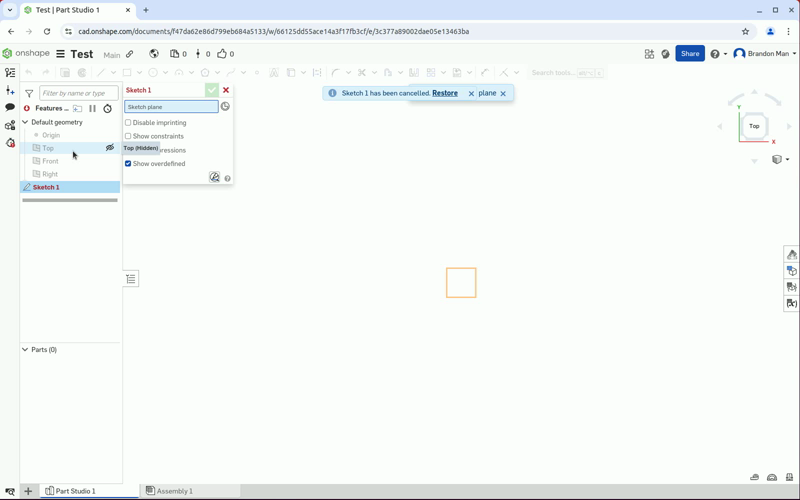
click(73, 150)
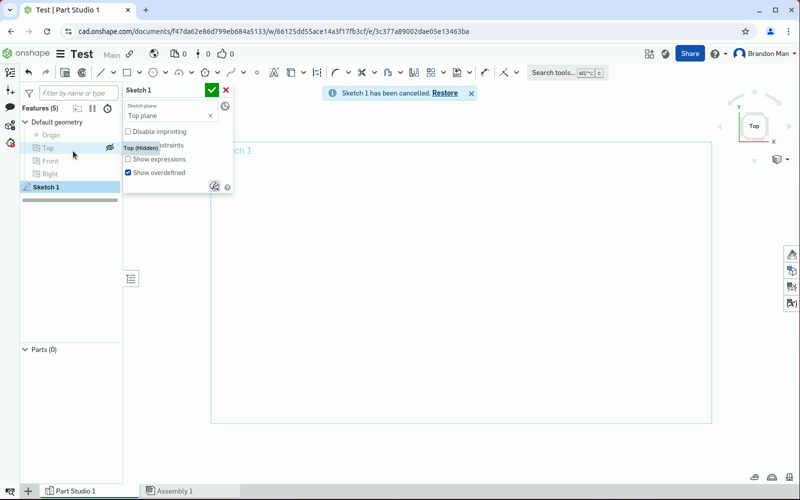
mouse_move(73, 352)
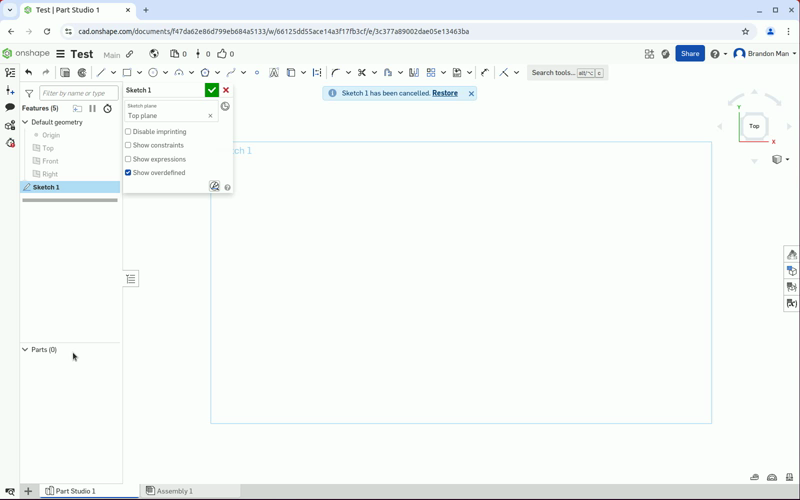
key(y)
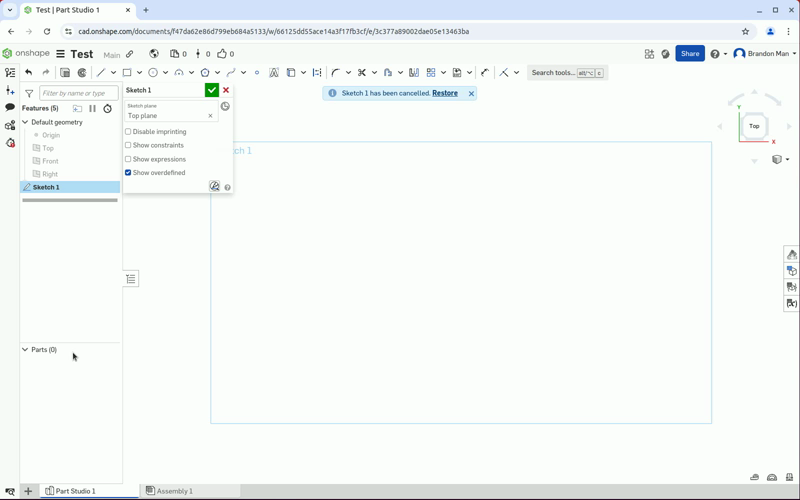
key(l)
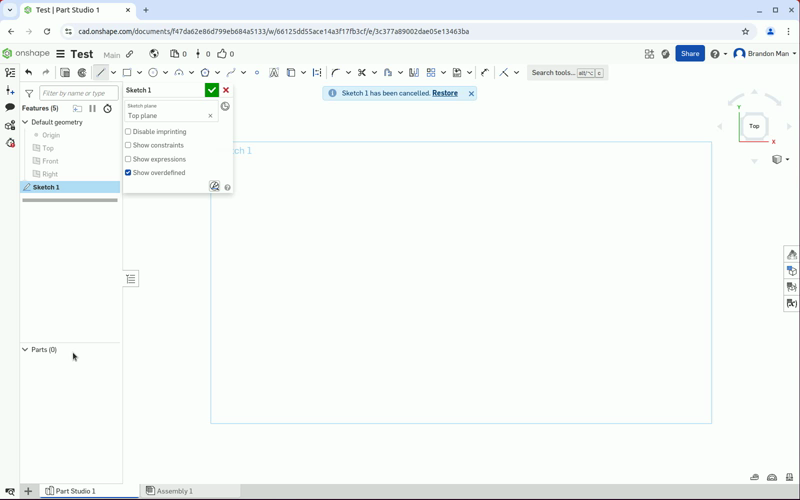
key_down(shift)
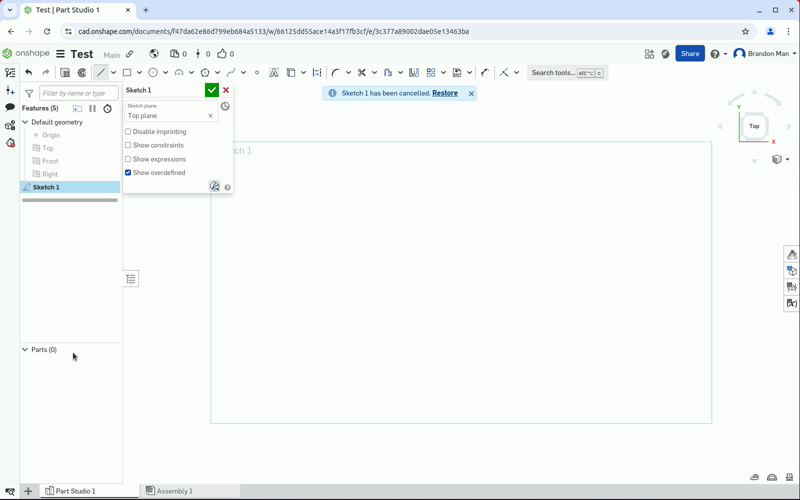
mouse_move(460, 282)
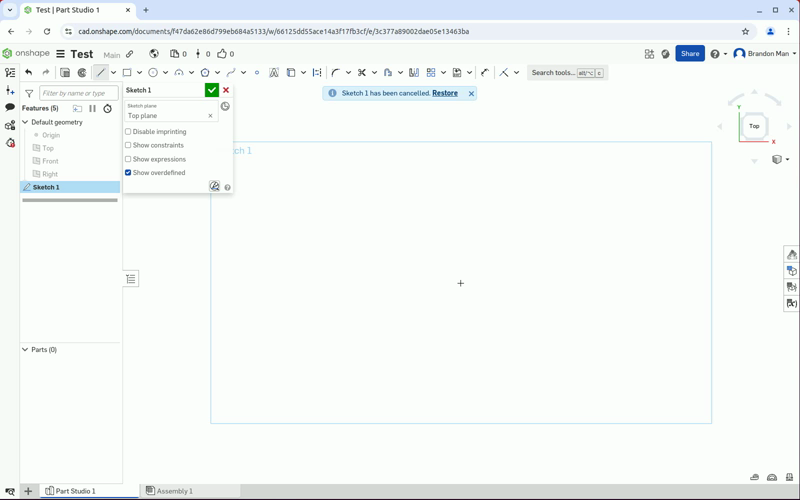
click(460, 282)
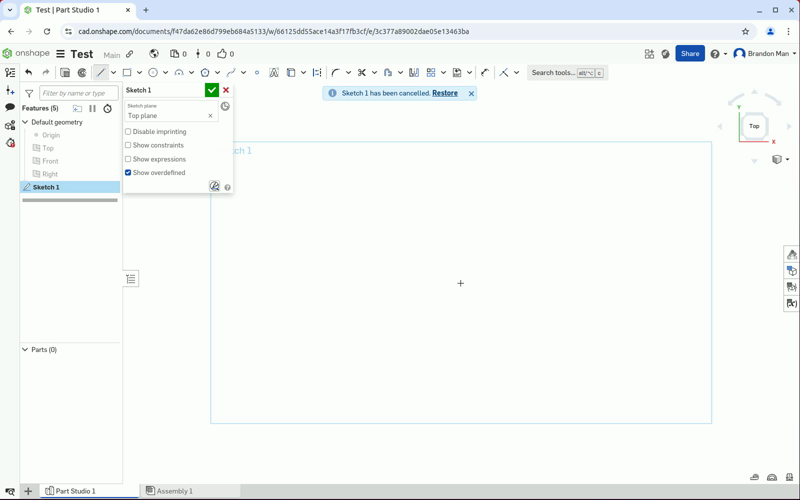
key_up(shift)
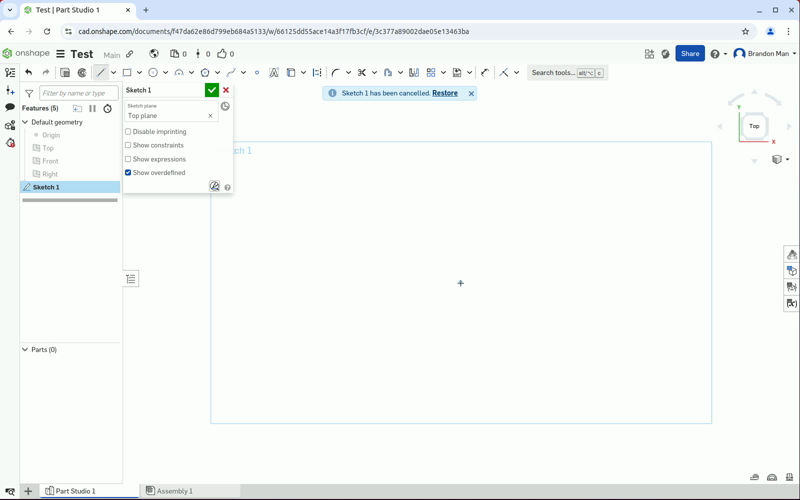
key_down(shift)
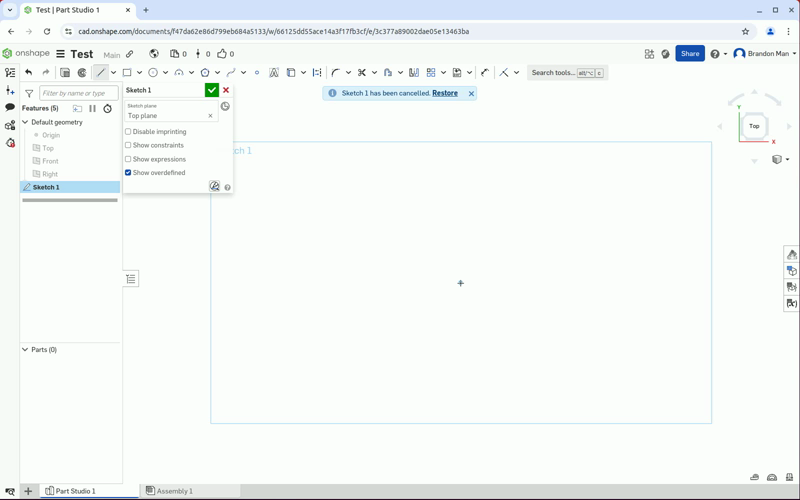
mouse_move(573, 282)
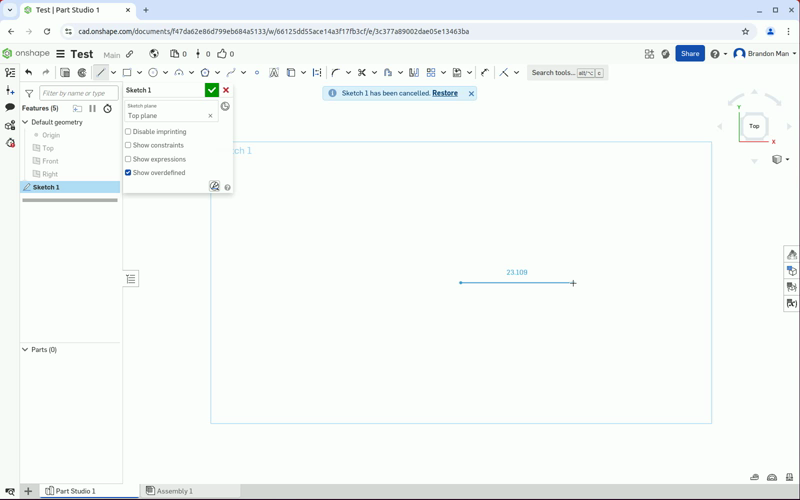
click(573, 282)
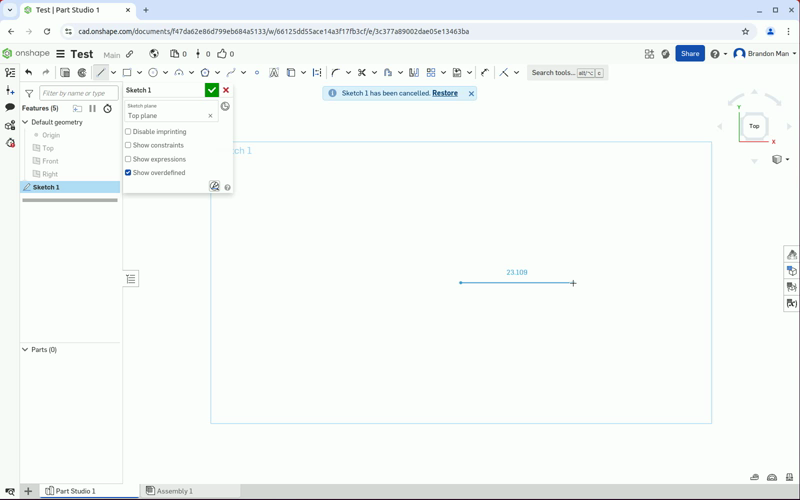
key_up(shift)
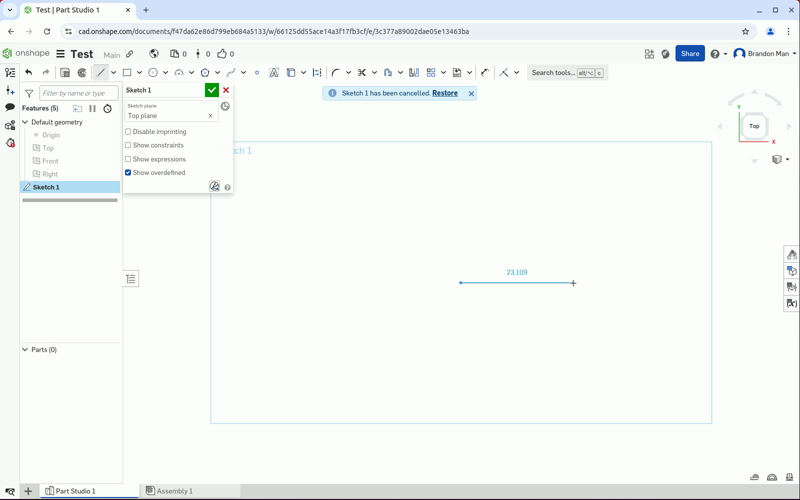
key_down(shift)
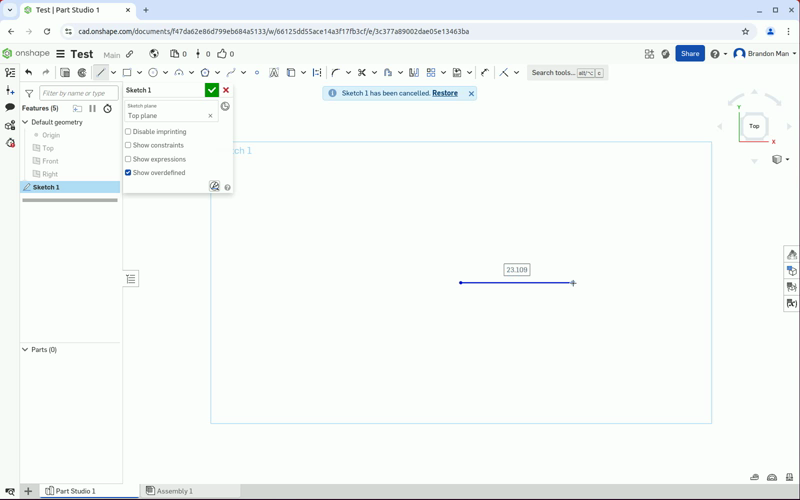
mouse_move(573, 215)
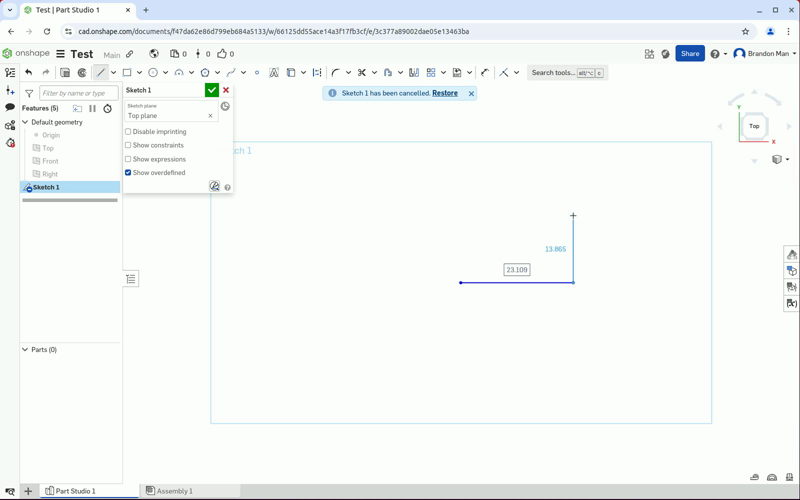
click(573, 215)
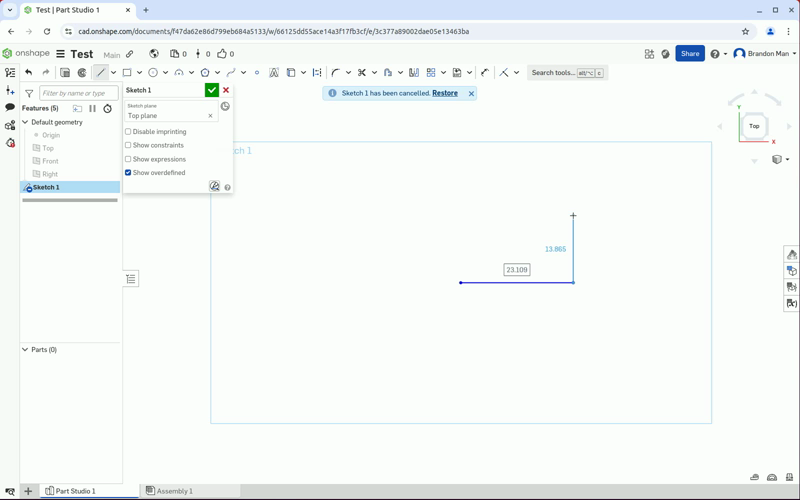
key_up(shift)
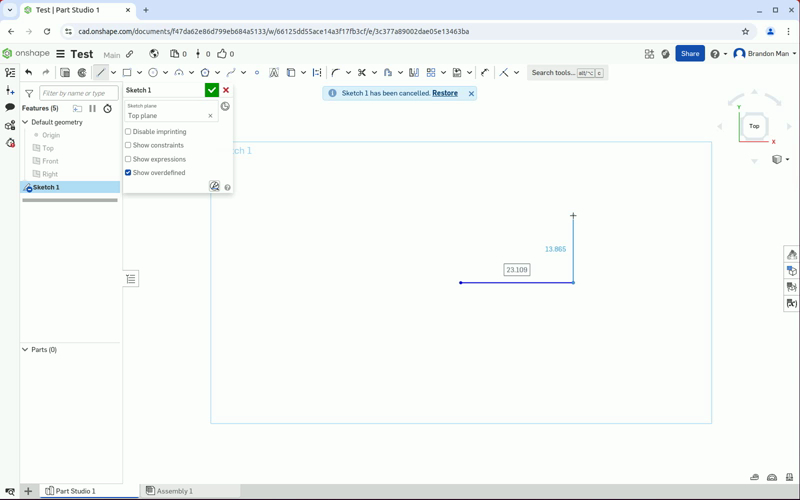
key_down(shift)
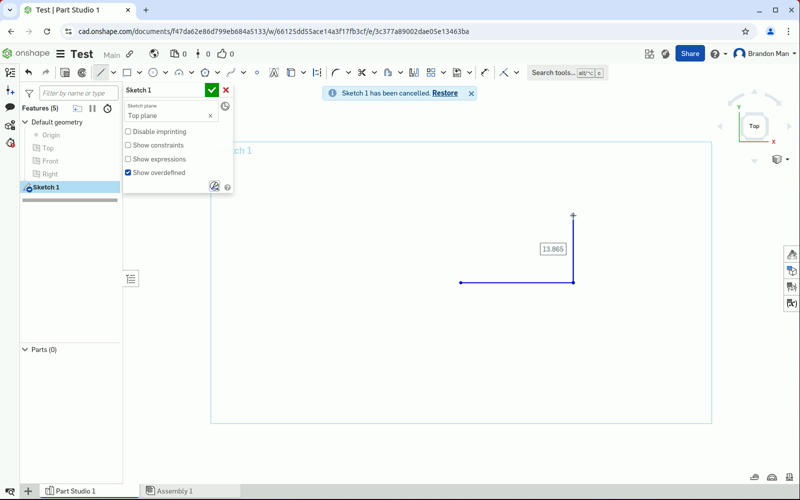
mouse_move(460, 215)
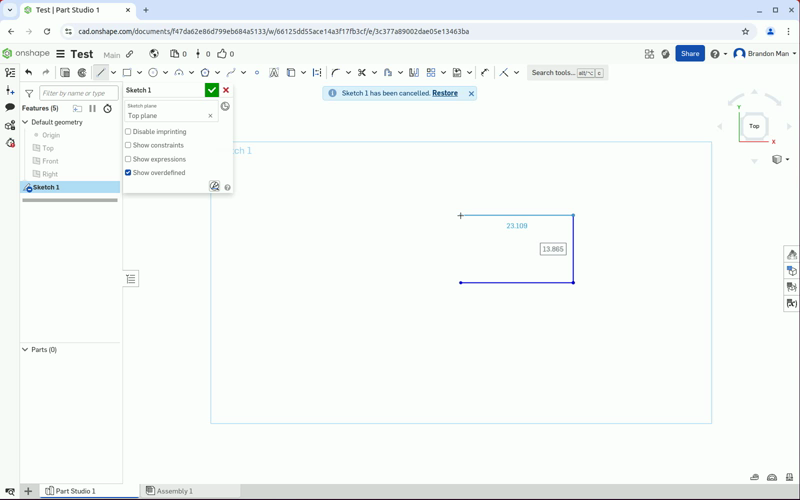
click(460, 215)
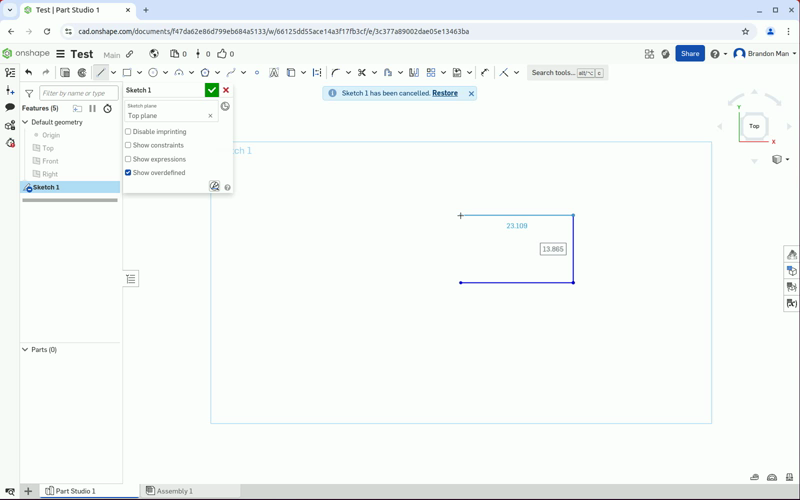
key_up(shift)
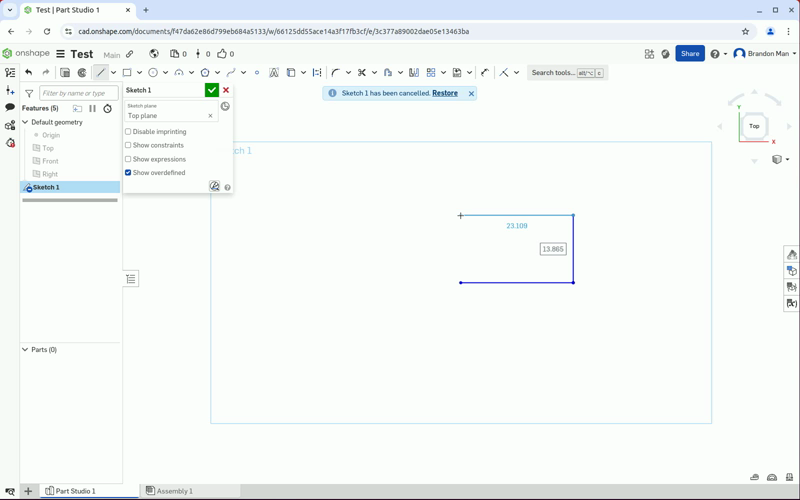
key_down(shift)
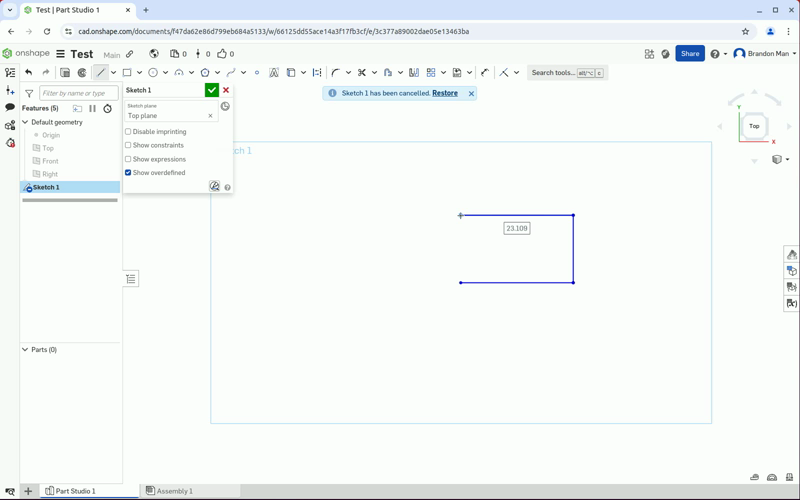
mouse_move(460, 282)
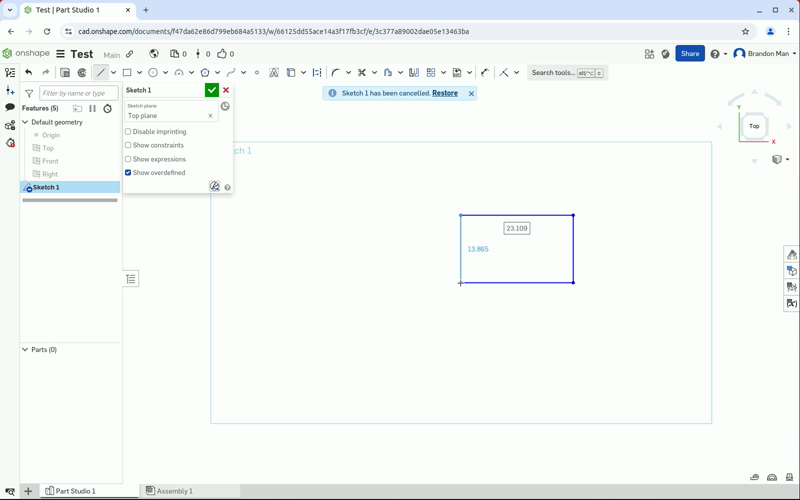
key_up(shift)
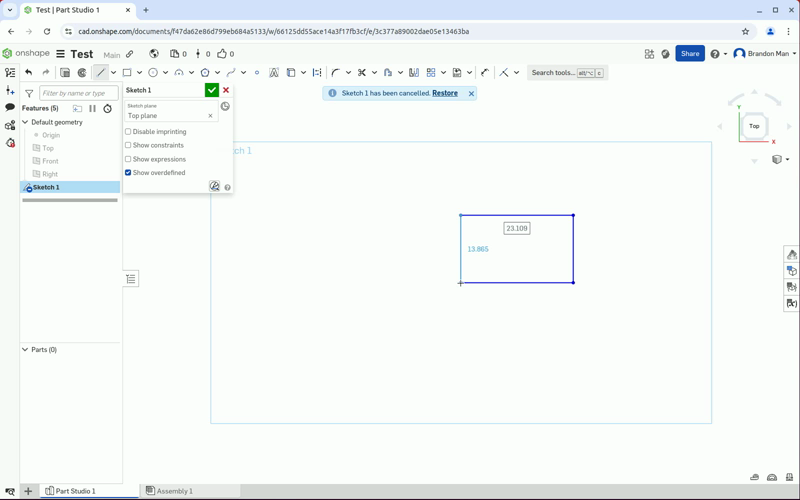
click(460, 282)
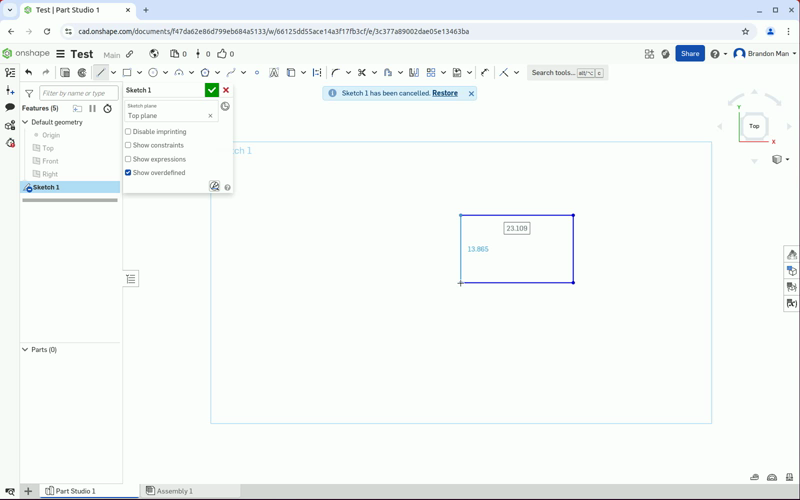
key(esc)
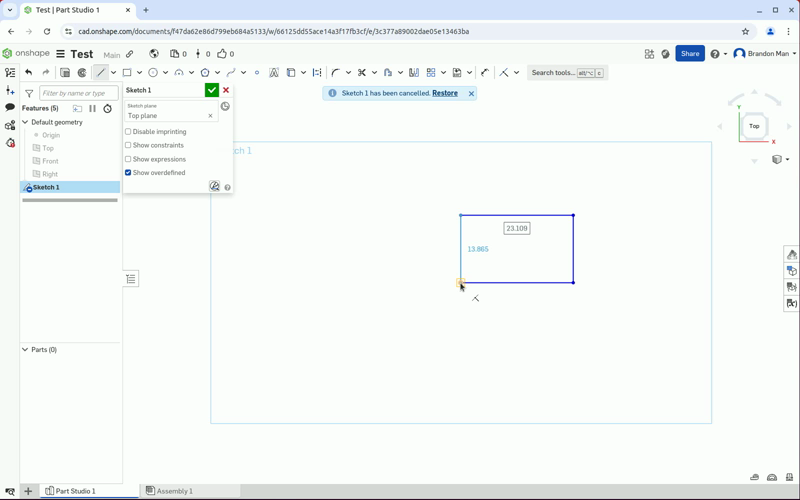
mouse_move(507, 254)
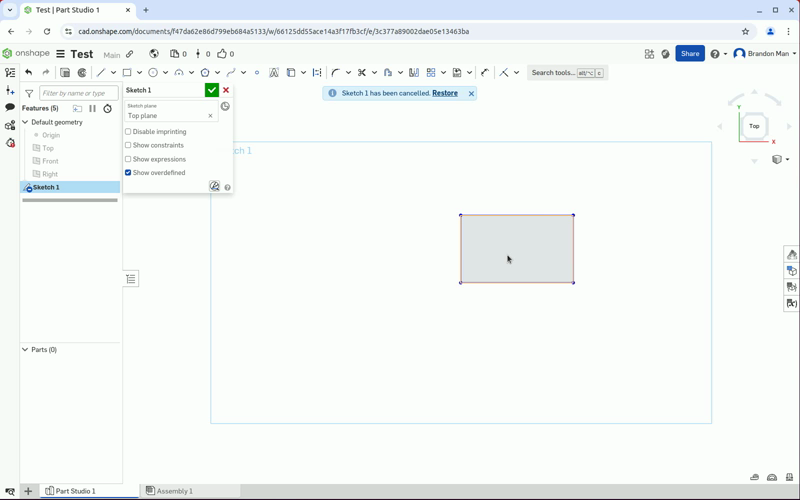
click(507, 254)
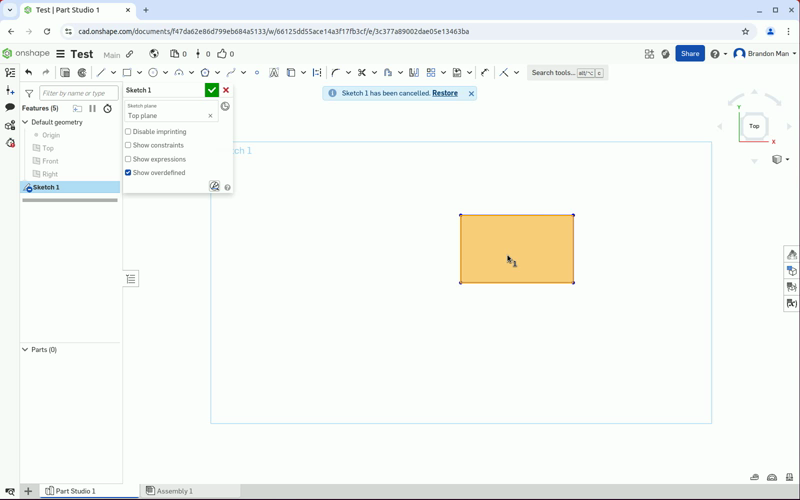
mouse_move(73, 352)
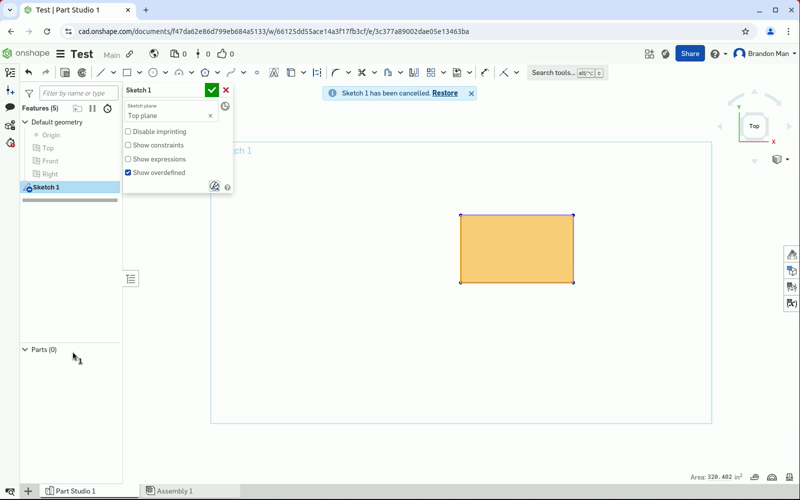
key(shift+y)
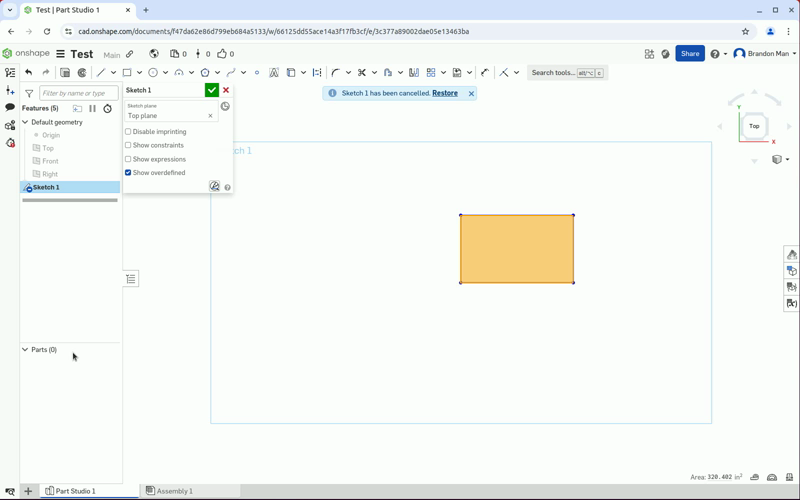
key(shift+e)
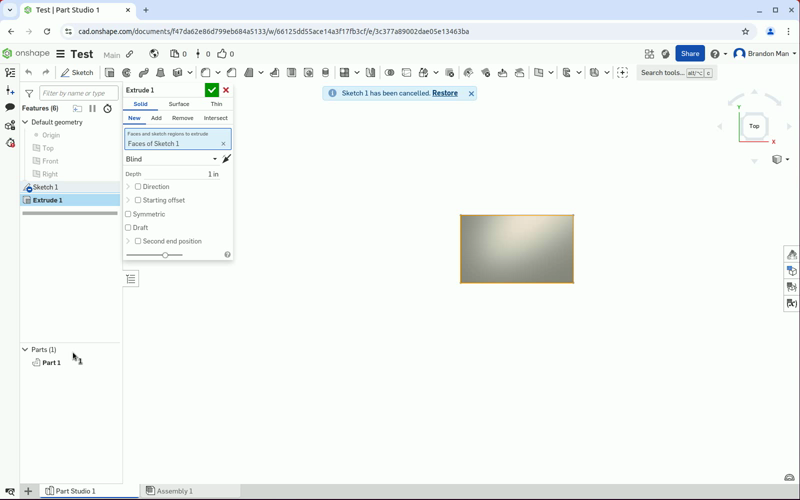
mouse_move(143, 106)
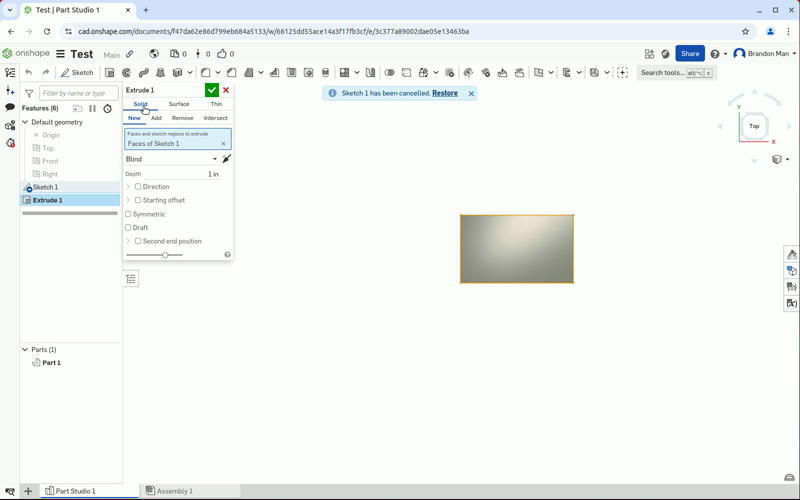
click(143, 106)
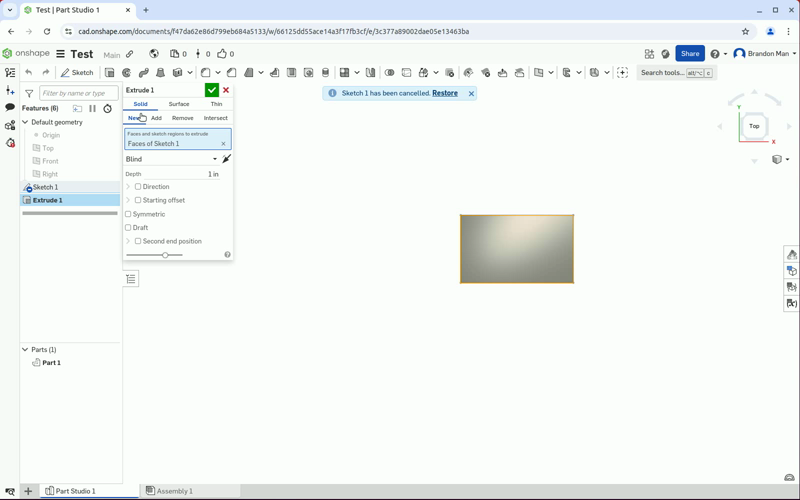
mouse_move(137, 120)
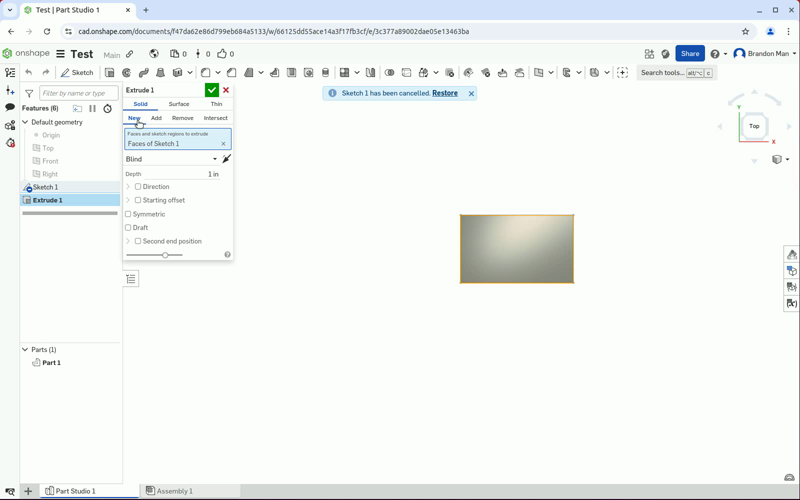
click(137, 120)
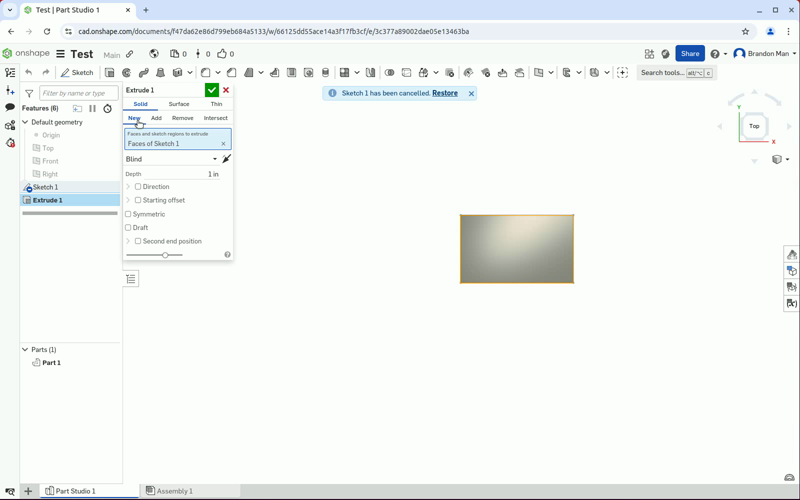
key(tab, 4)
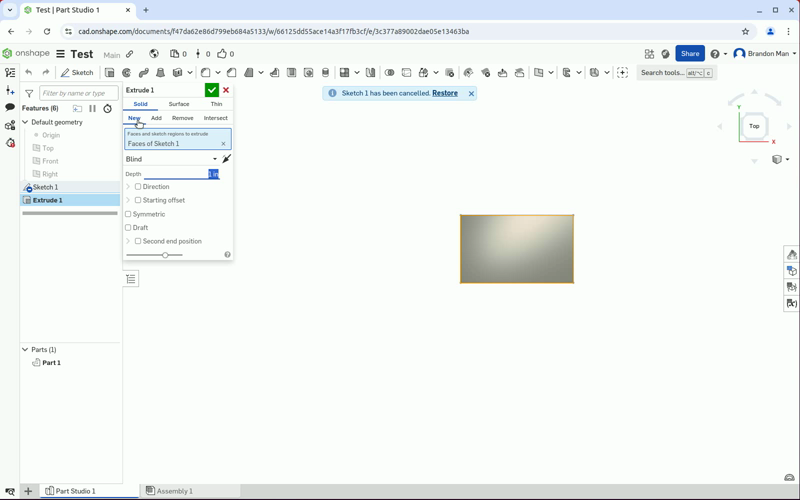
text(13.961)
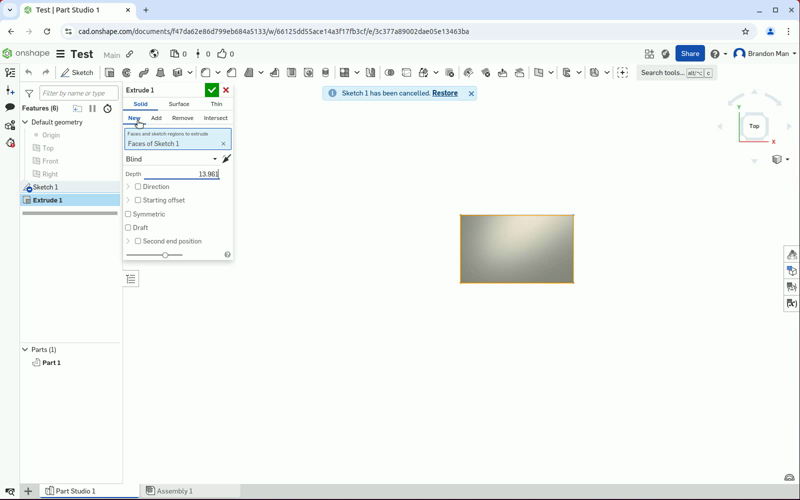
key(enter)
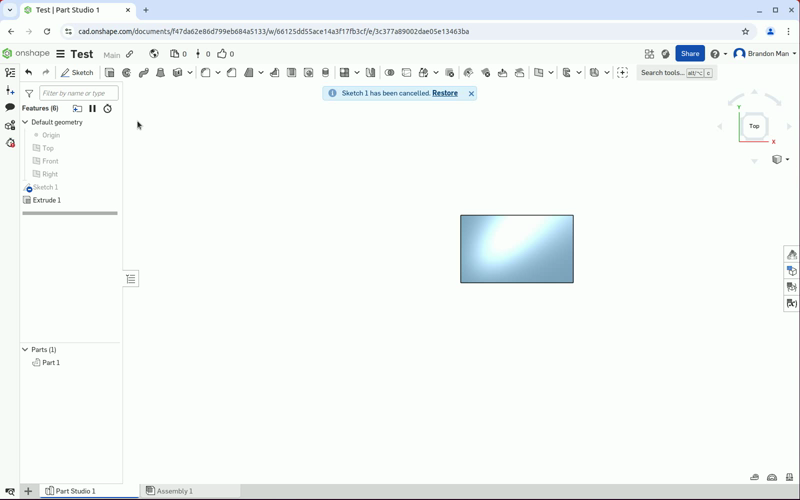
key(shift+h)
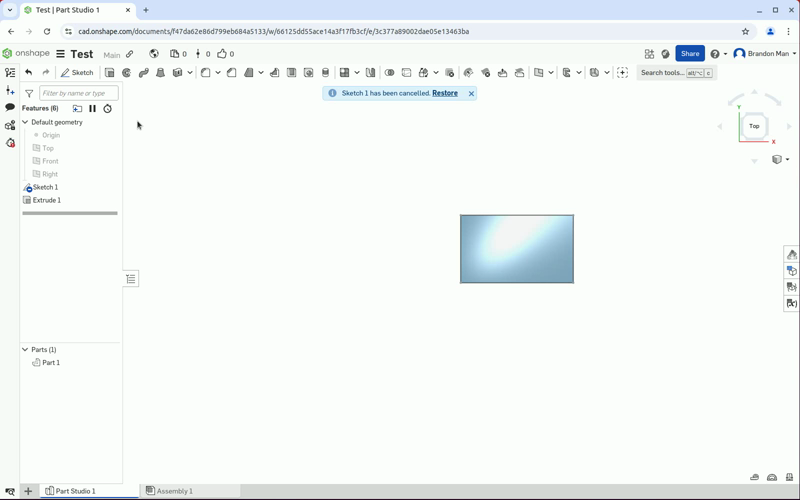
key(shift+h)
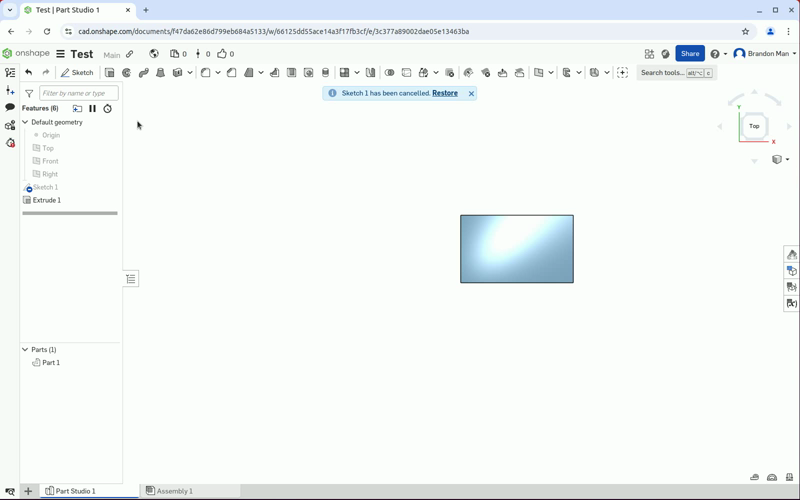
mouse_move(73, 189)
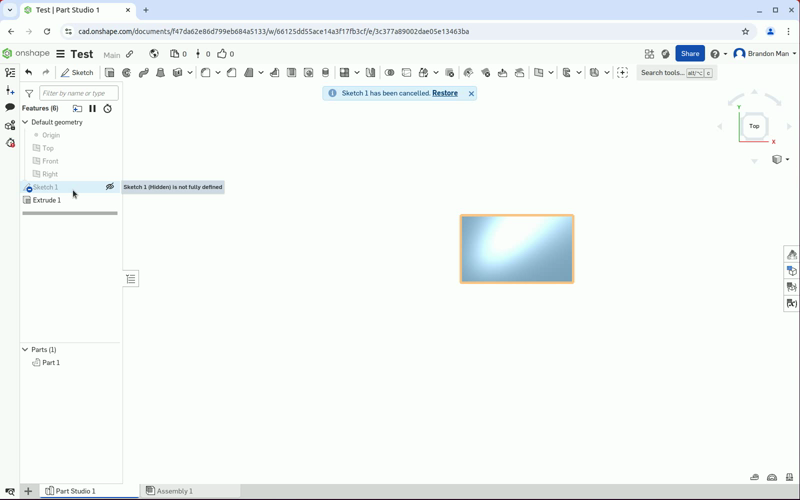
click(73, 189)
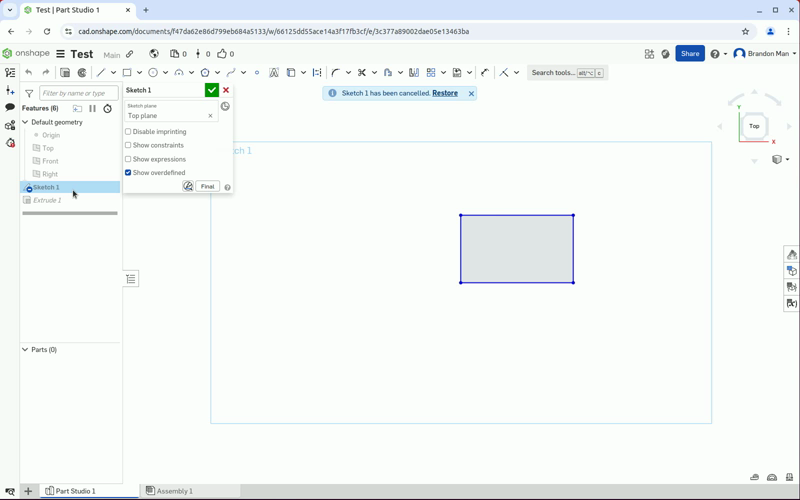
mouse_move(229, 92)
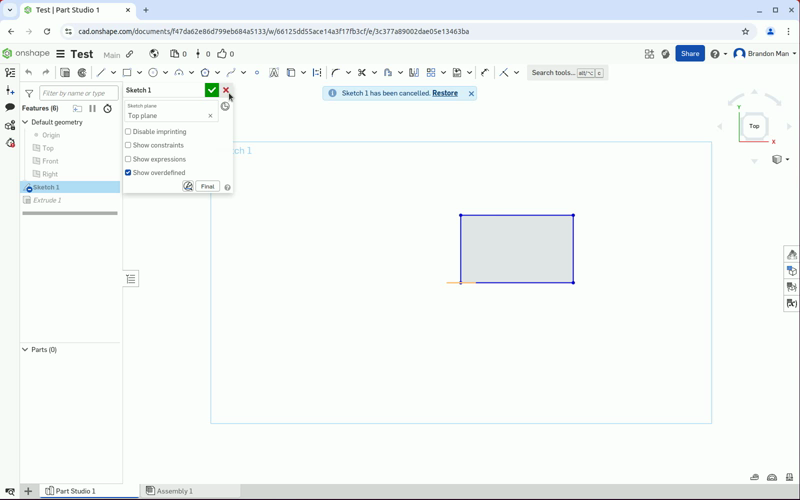
click(229, 92)
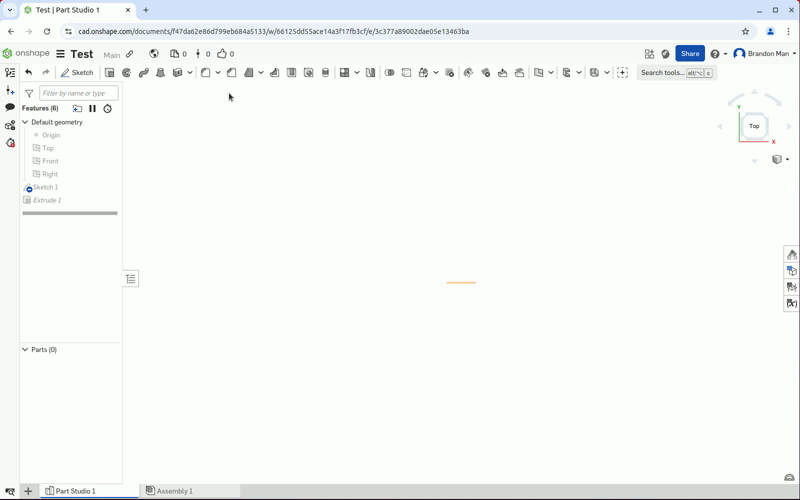
mouse_move(73, 352)
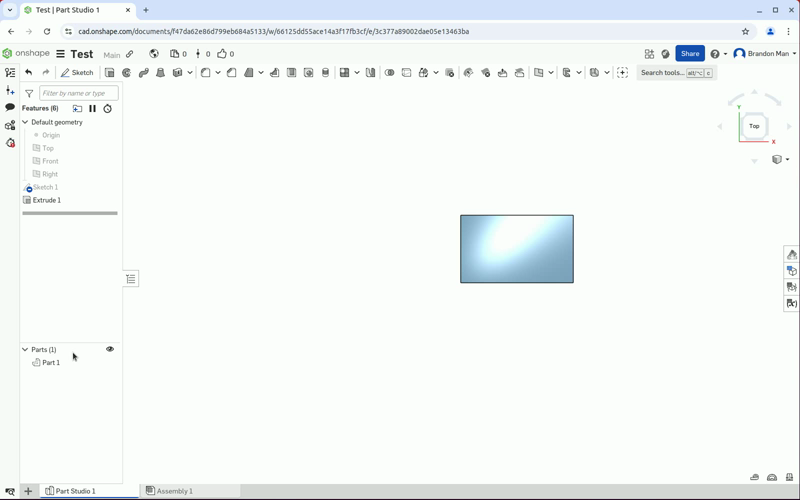
key(y)
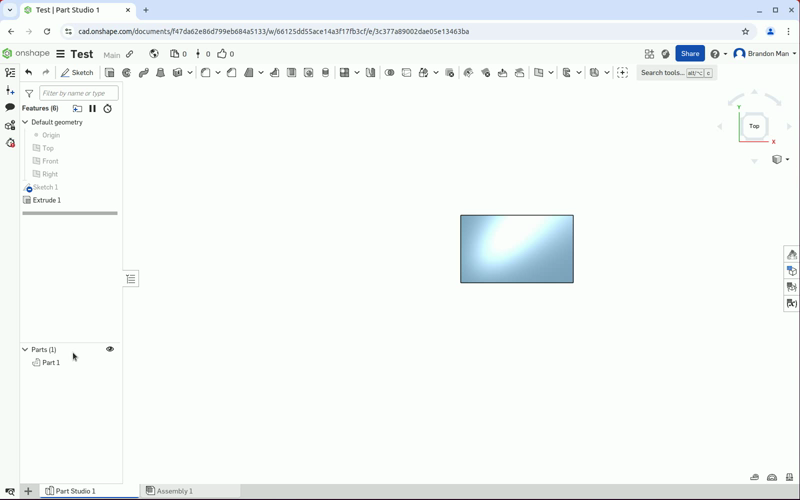
key(shift+p)
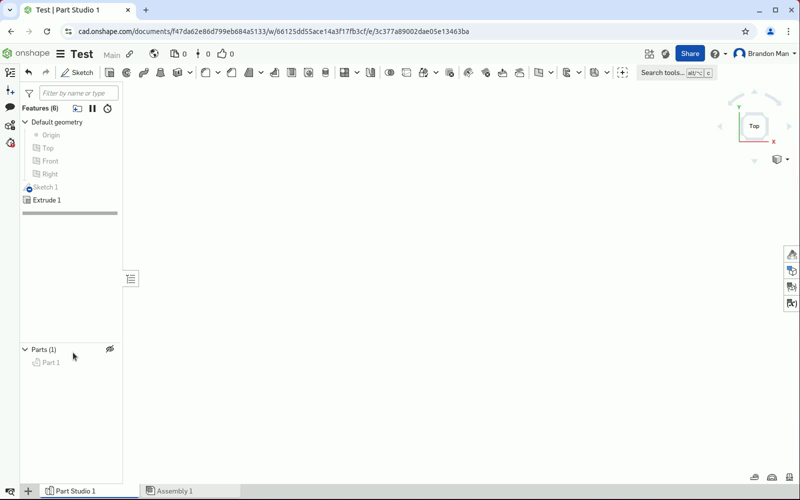
key(space)
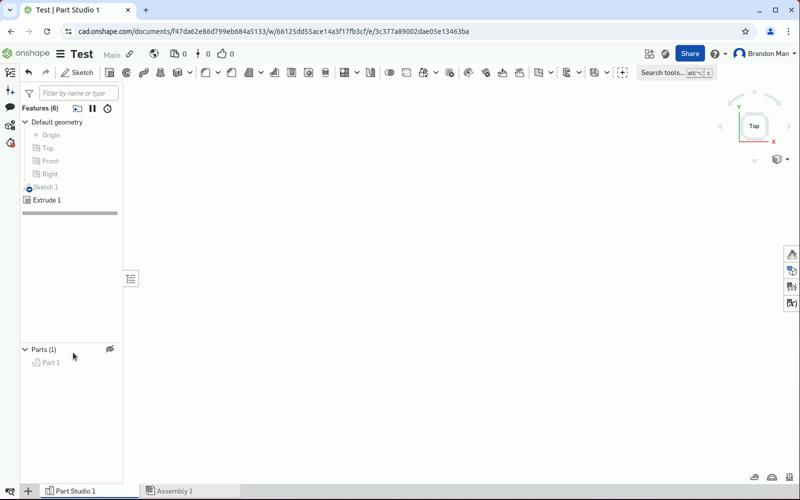
key_down(shift)
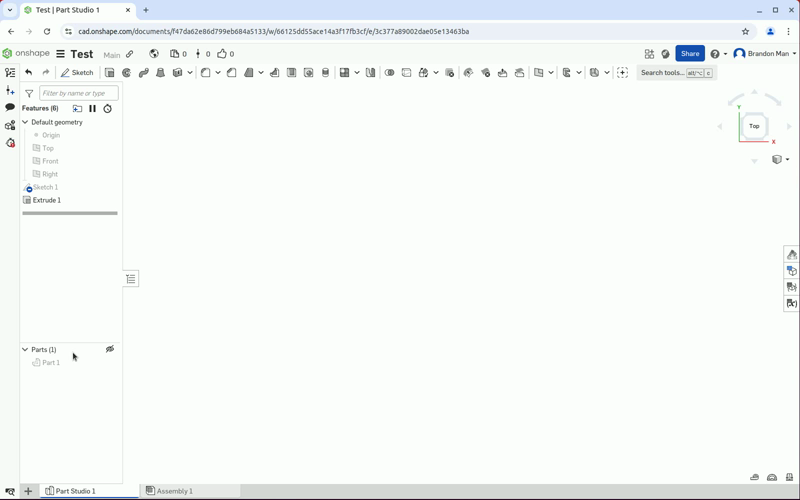
key(up)
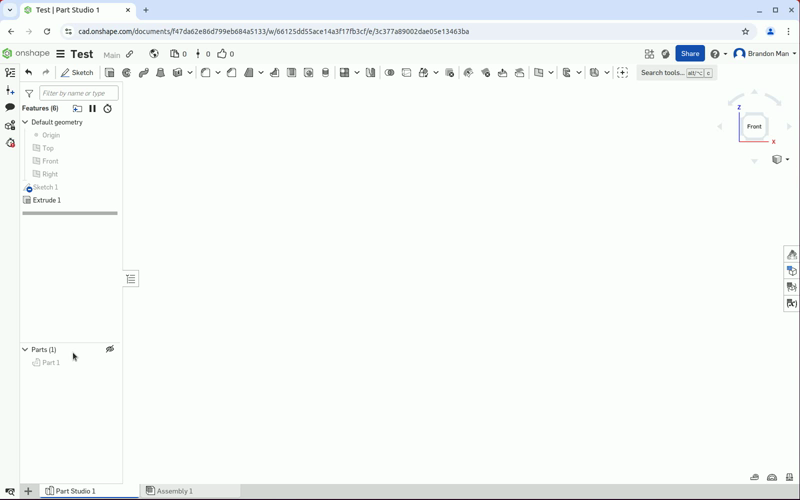
key_up(shift)
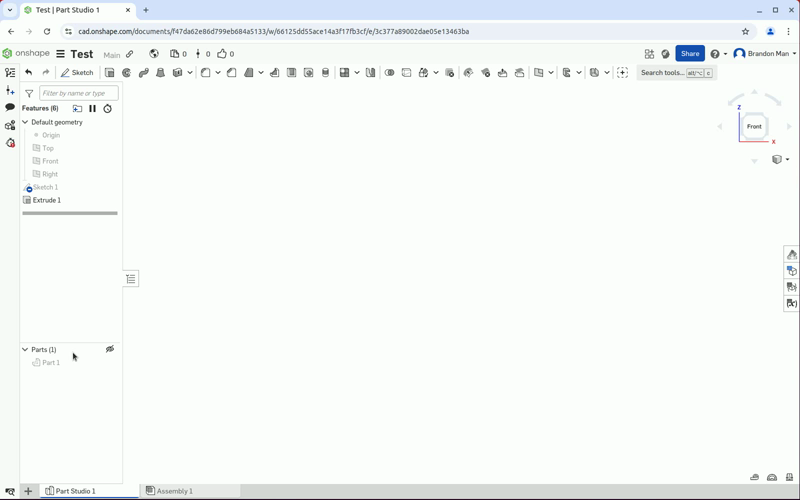
mouse_move(73, 352)
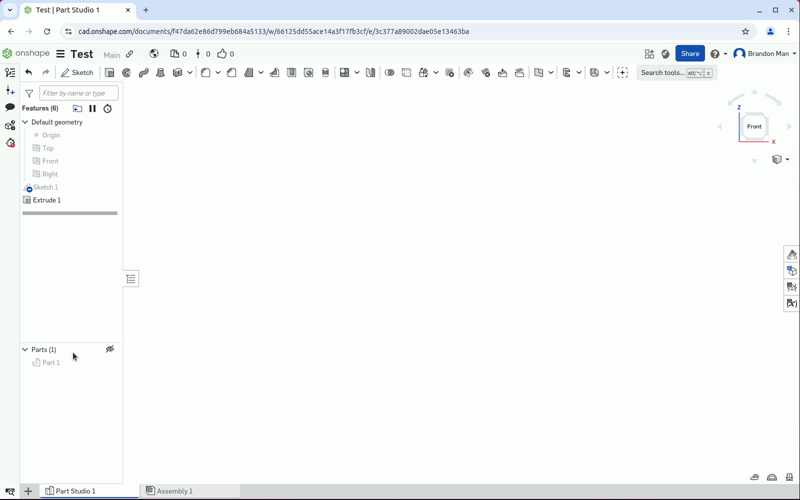
key(shift+y)
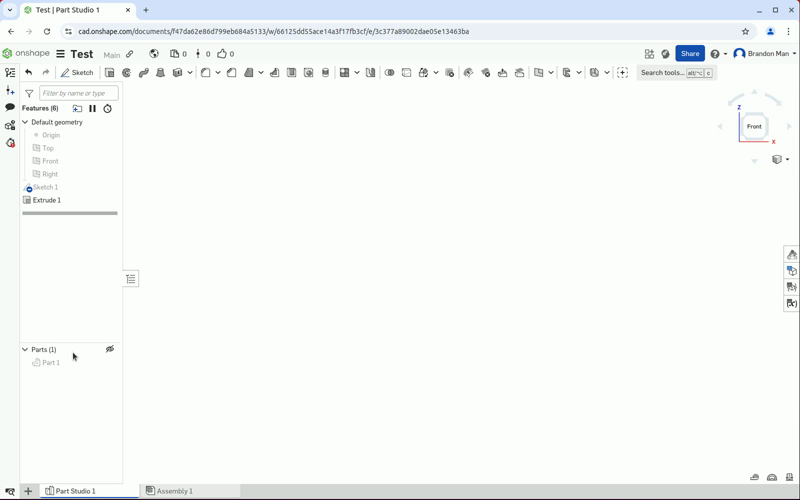
key(shift+s)
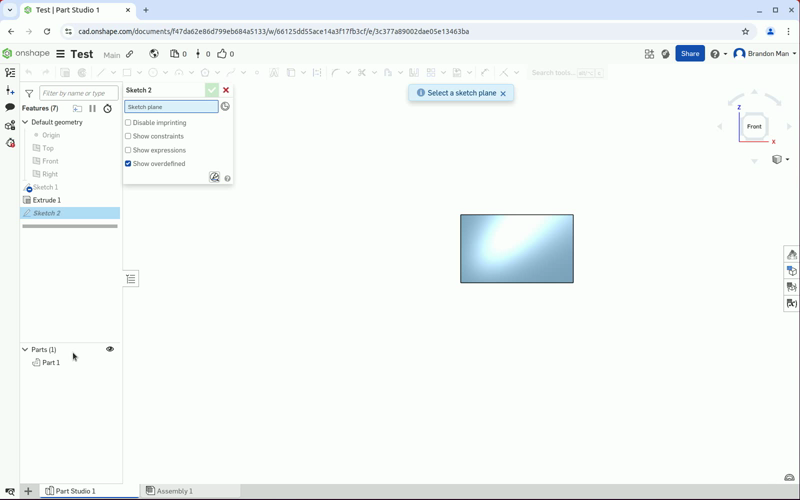
mouse_move(73, 163)
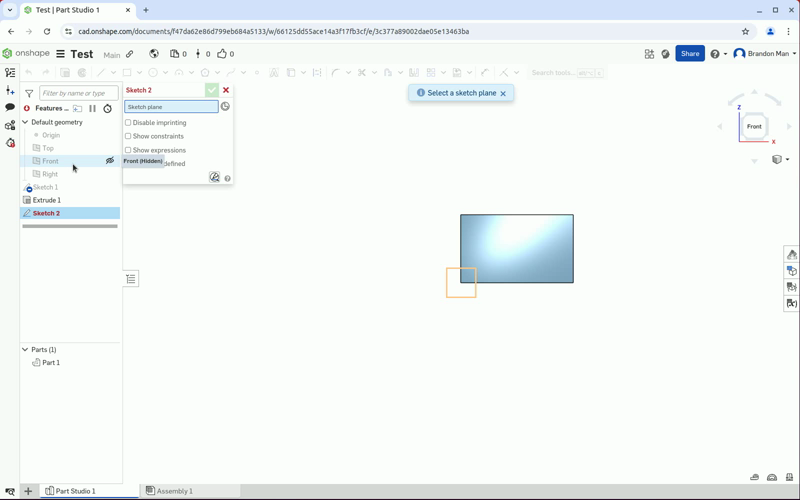
click(73, 163)
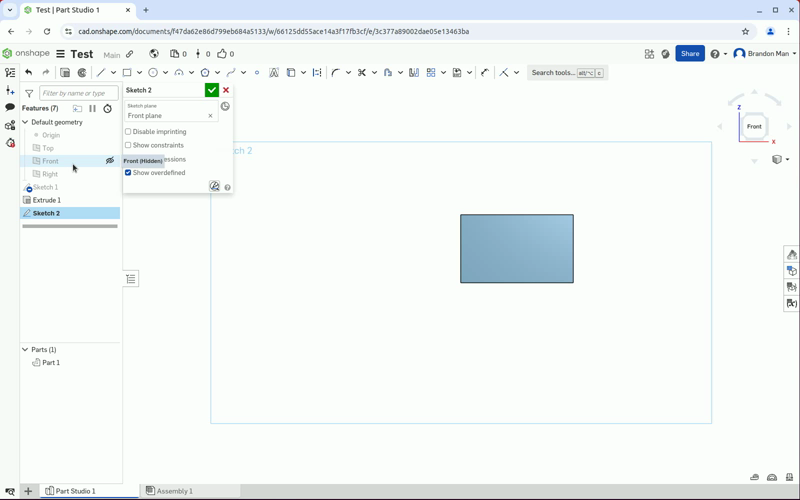
mouse_move(73, 352)
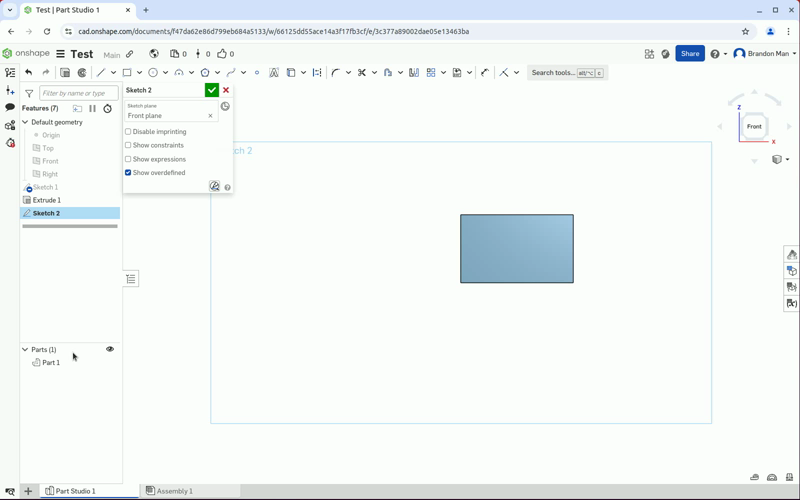
key(y)
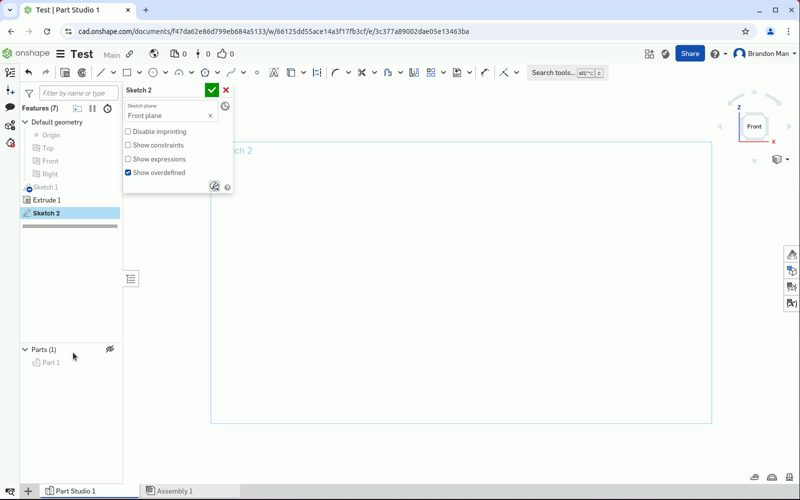
key(l)
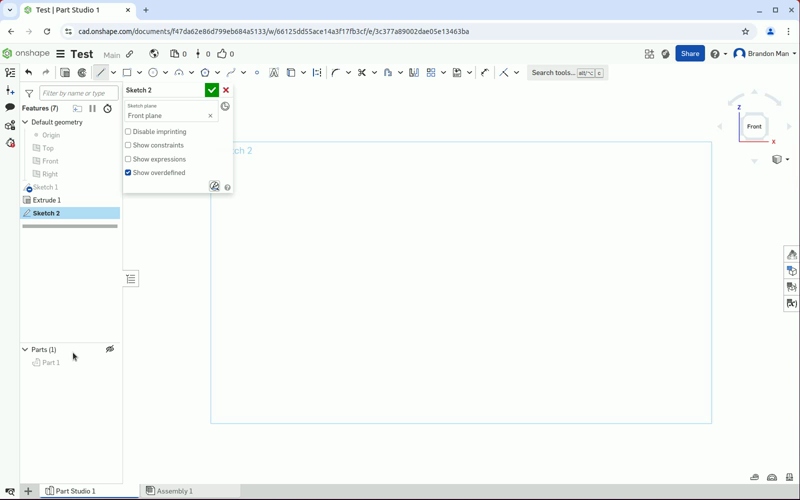
key_down(shift)
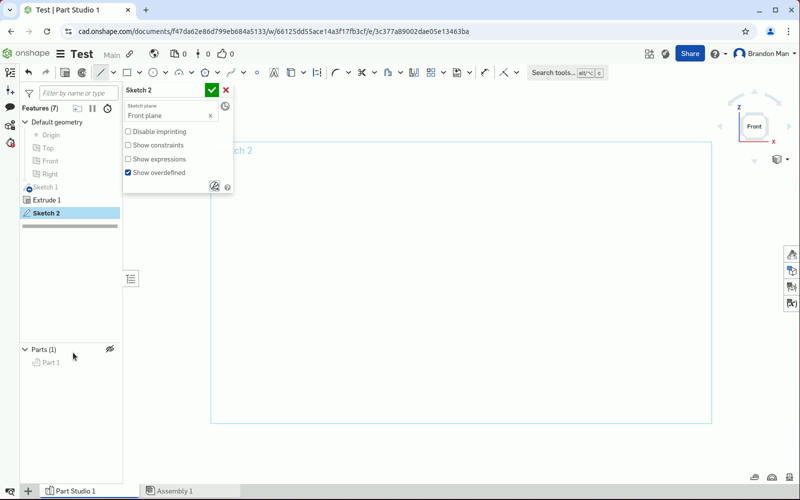
mouse_move(472, 215)
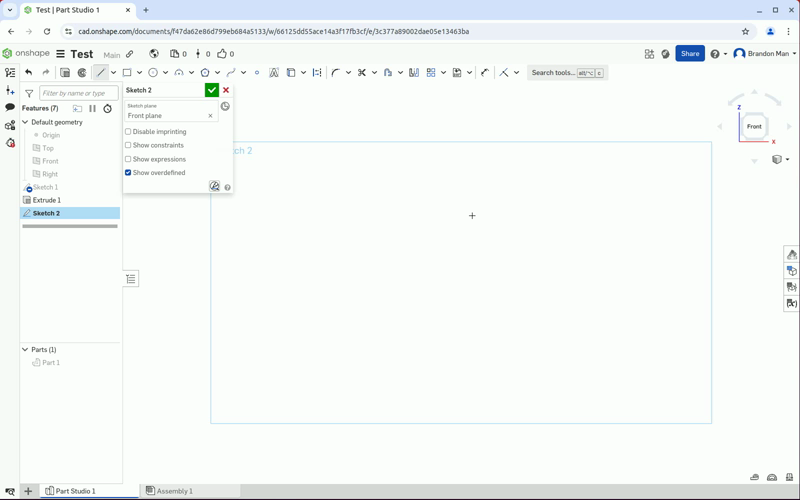
click(472, 215)
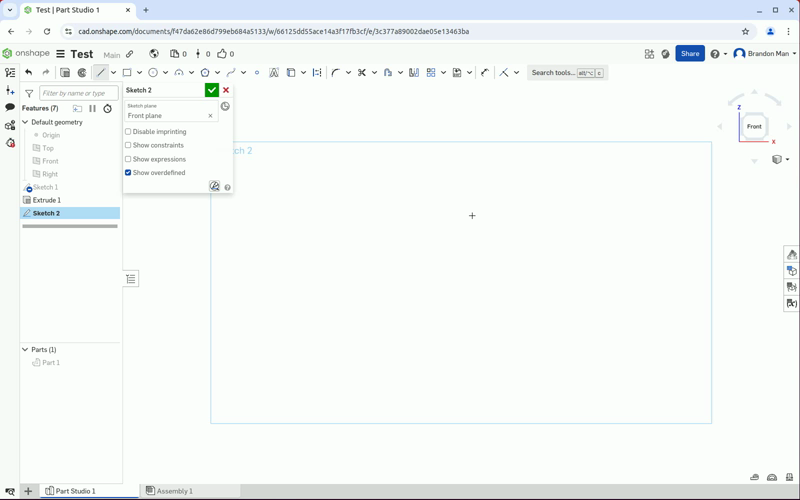
key_up(shift)
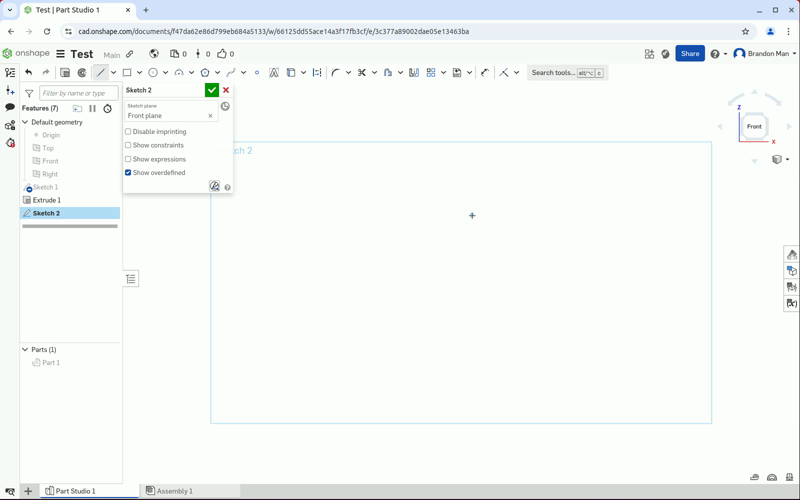
key_down(shift)
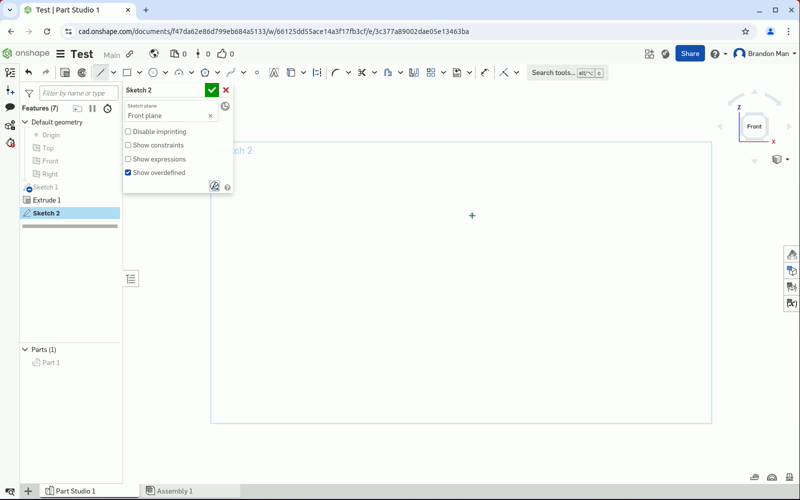
mouse_move(563, 215)
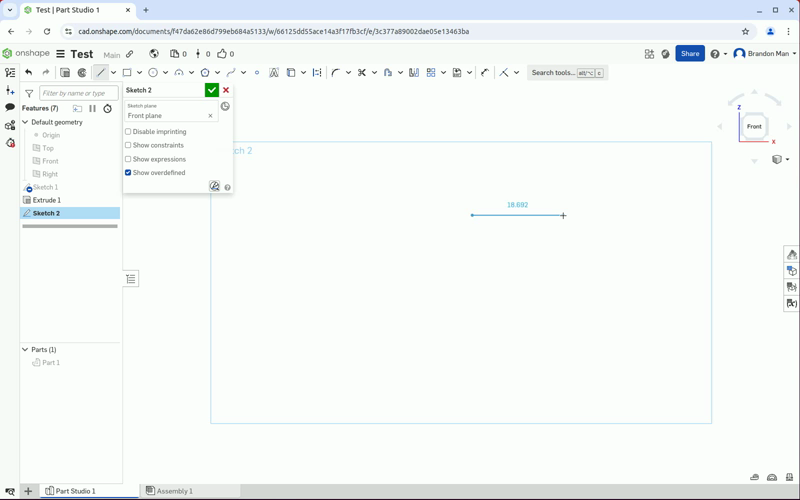
click(563, 215)
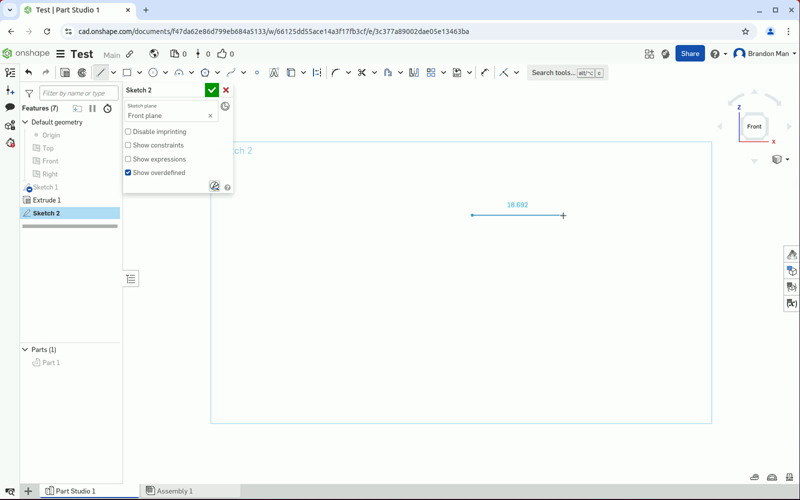
key_up(shift)
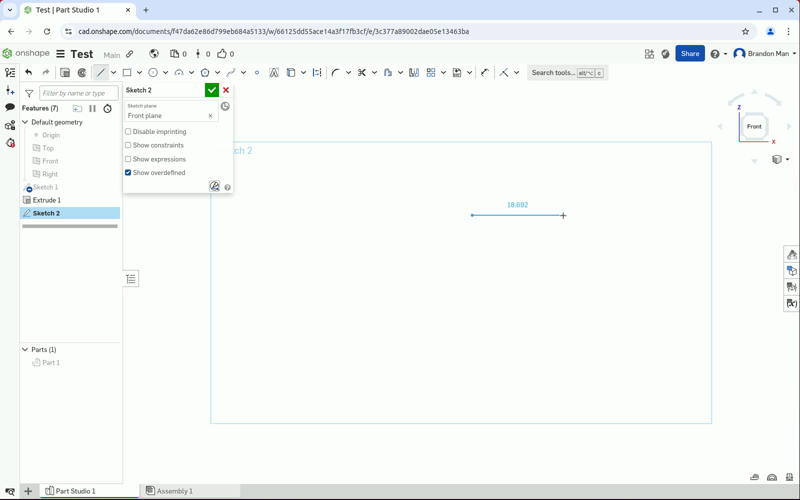
key(esc)
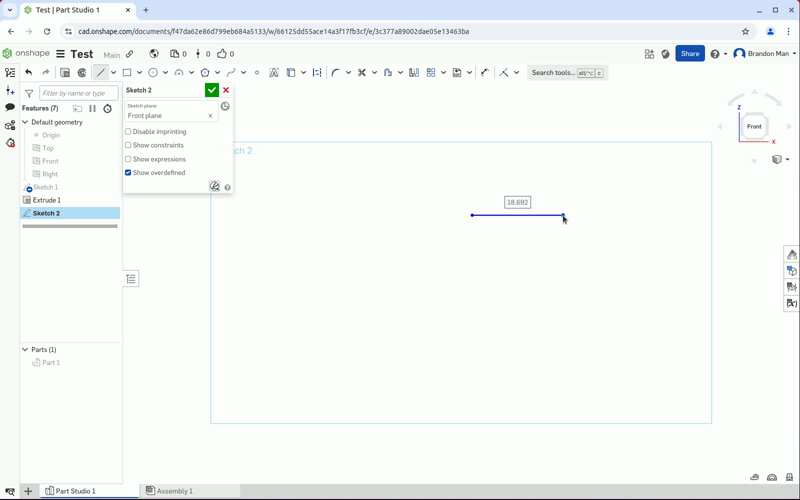
key(a)
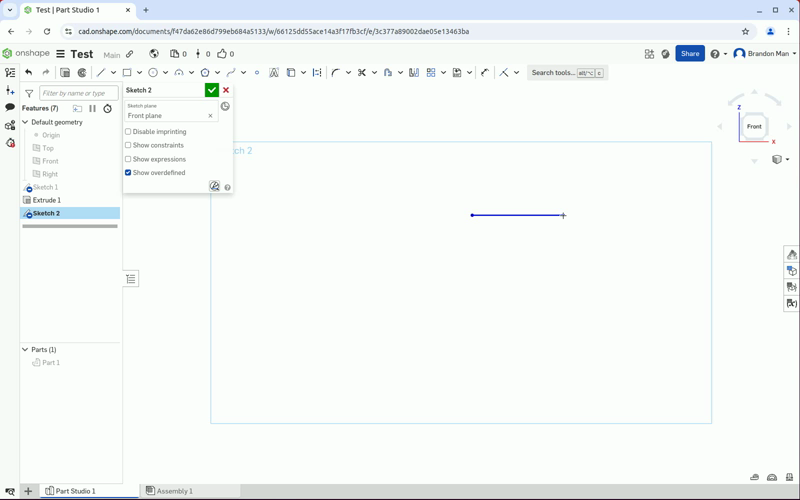
mouse_move(563, 215)
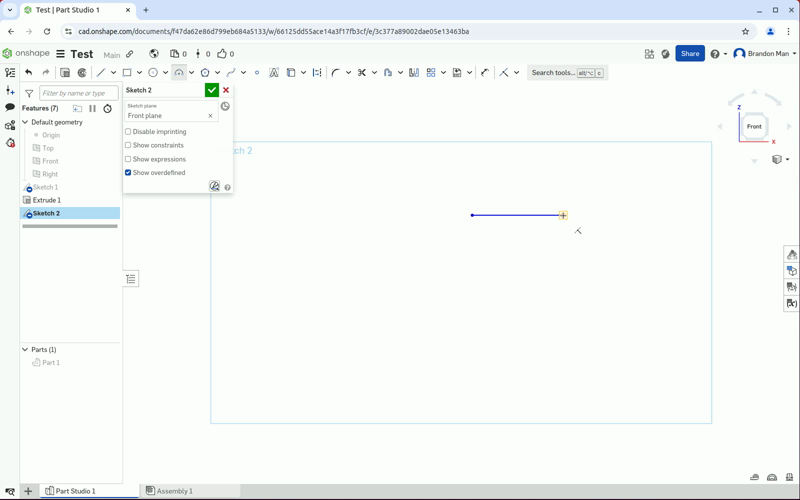
click(563, 215)
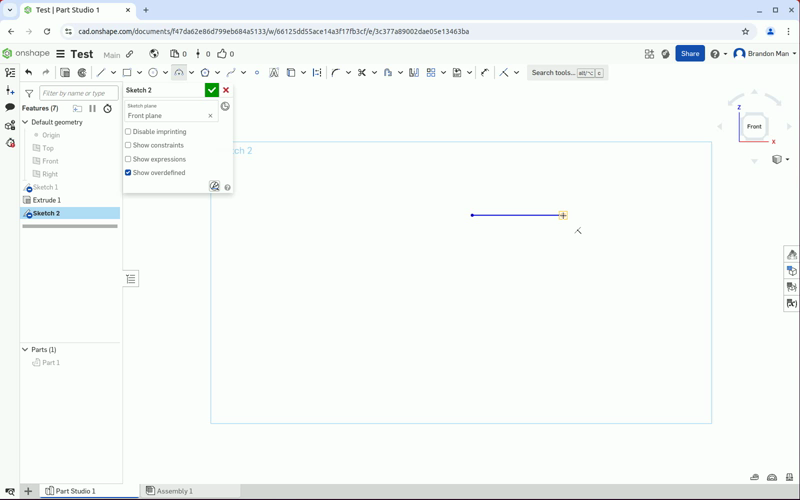
mouse_move(472, 215)
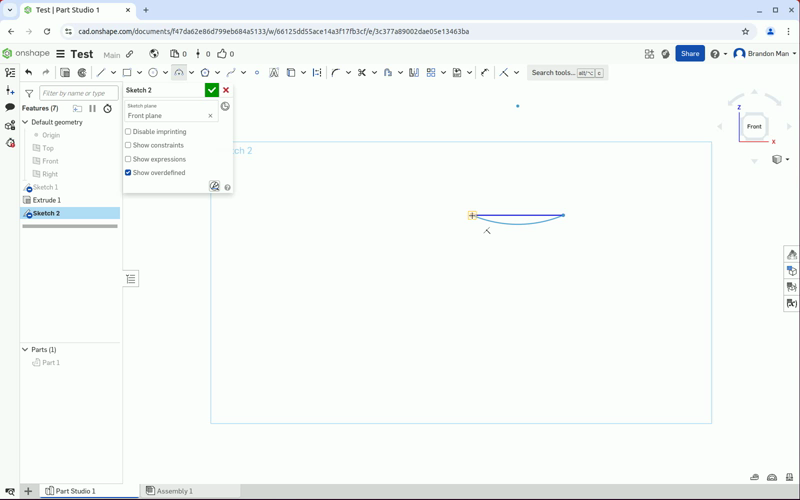
click(472, 215)
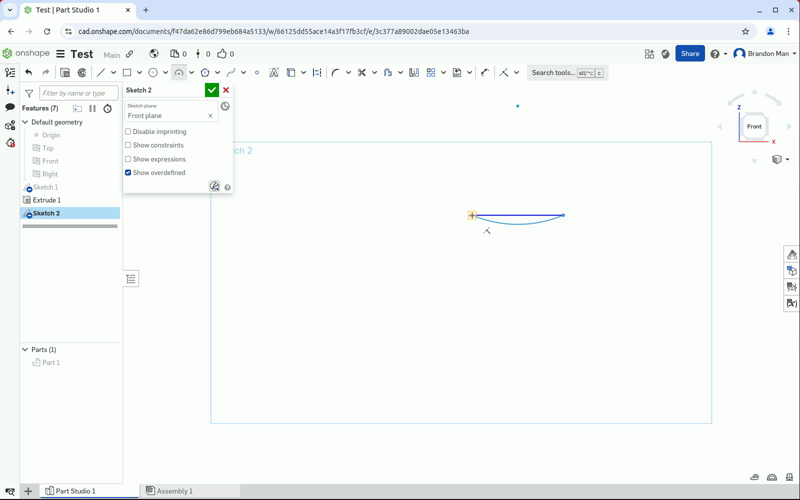
key_down(shift)
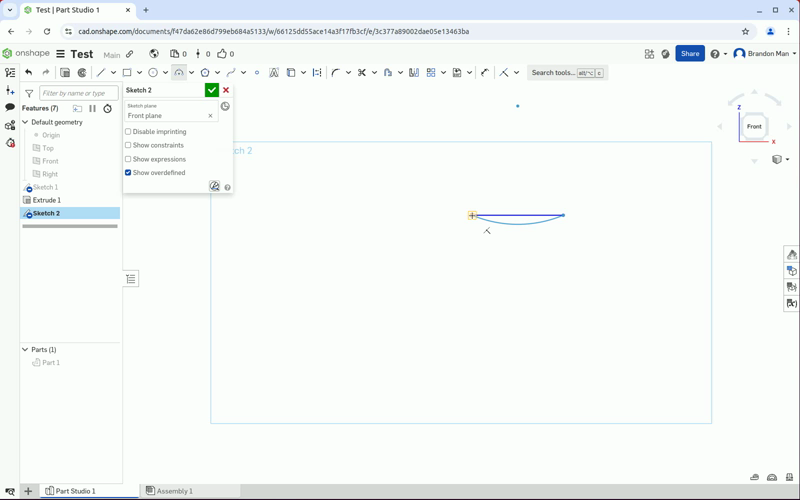
mouse_move(517, 169)
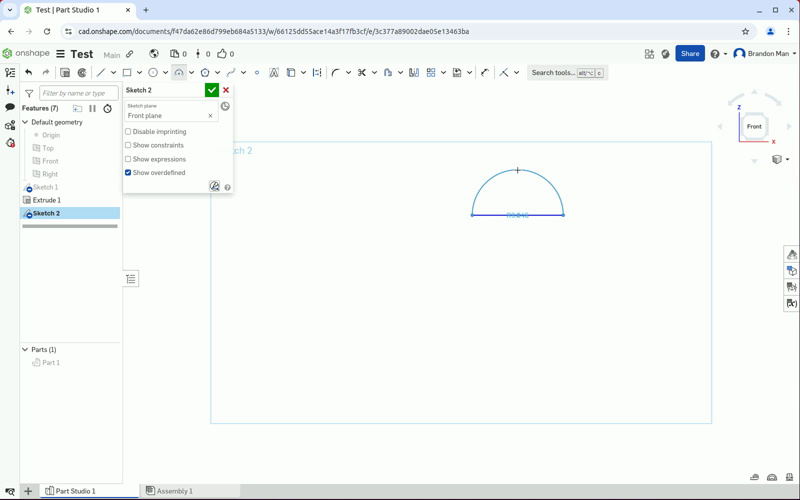
click(517, 169)
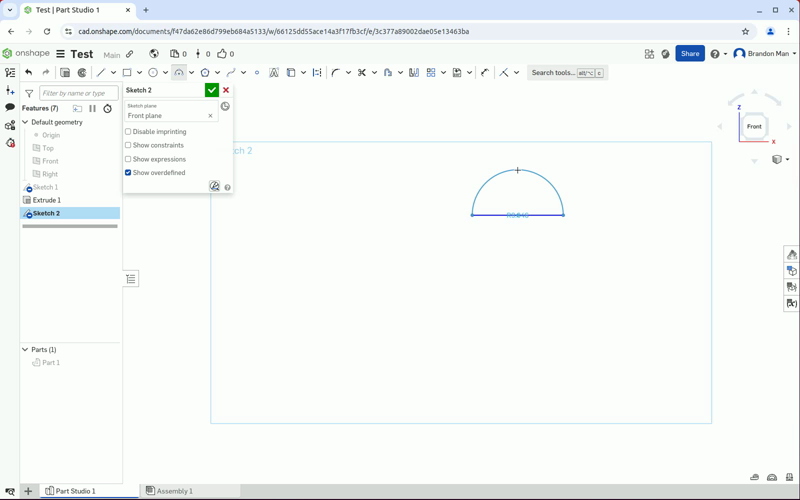
key_up(shift)
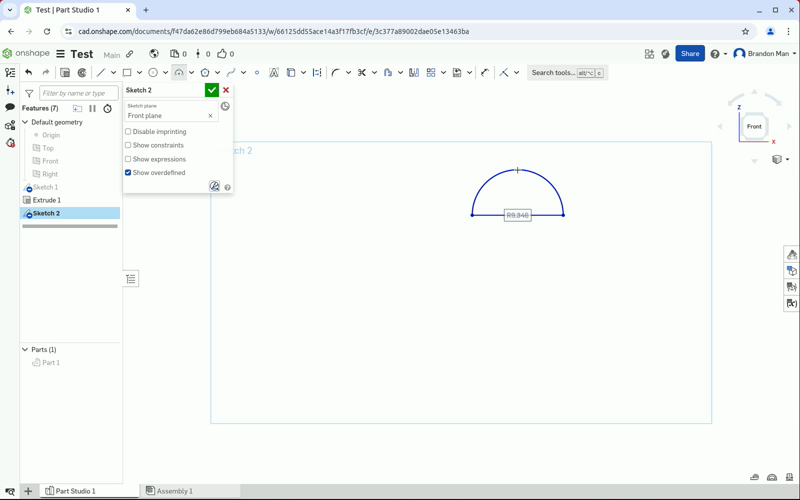
key(esc)
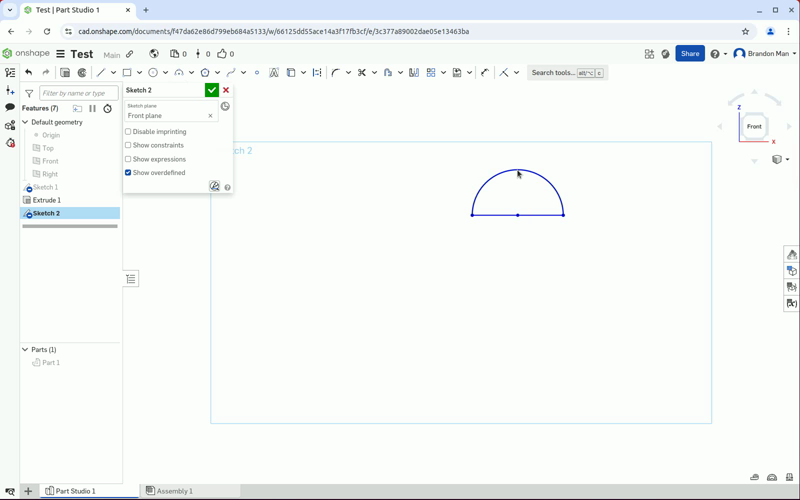
mouse_move(530, 178)
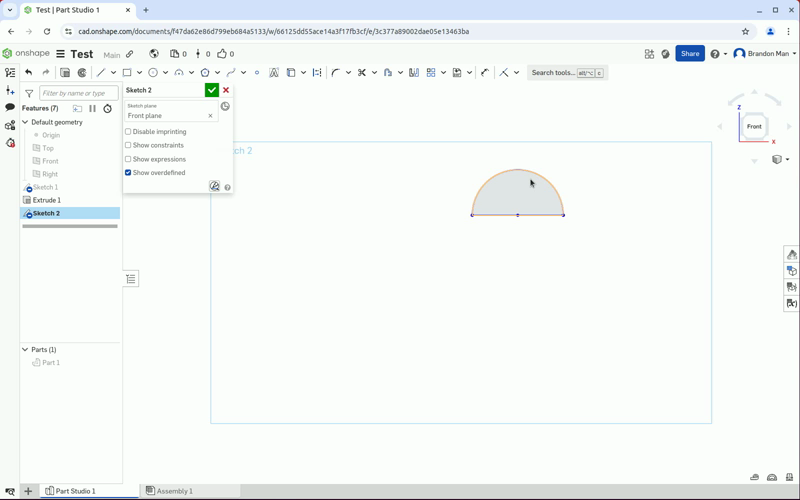
scroll(6)
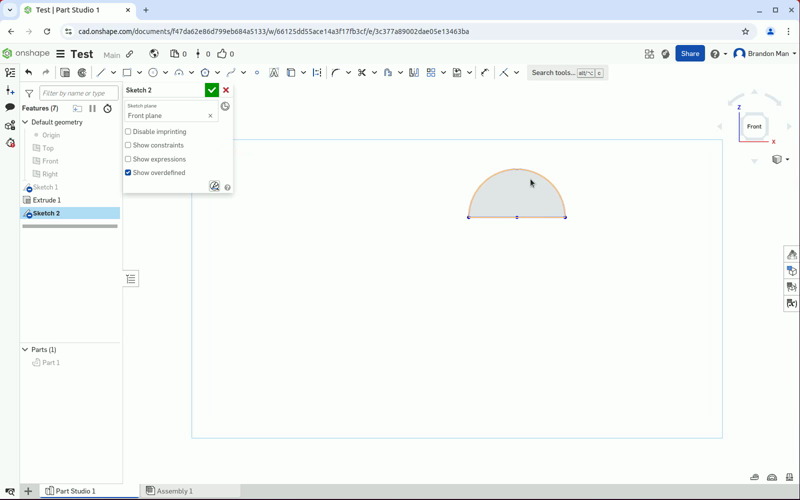
scroll(6)
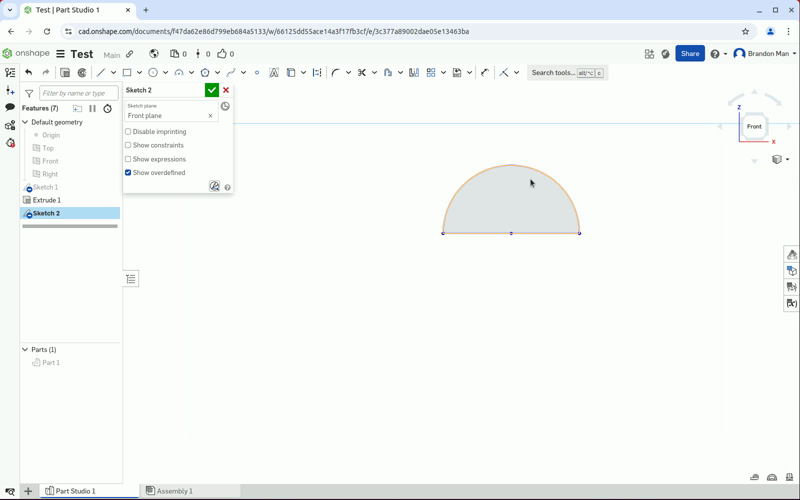
scroll(6)
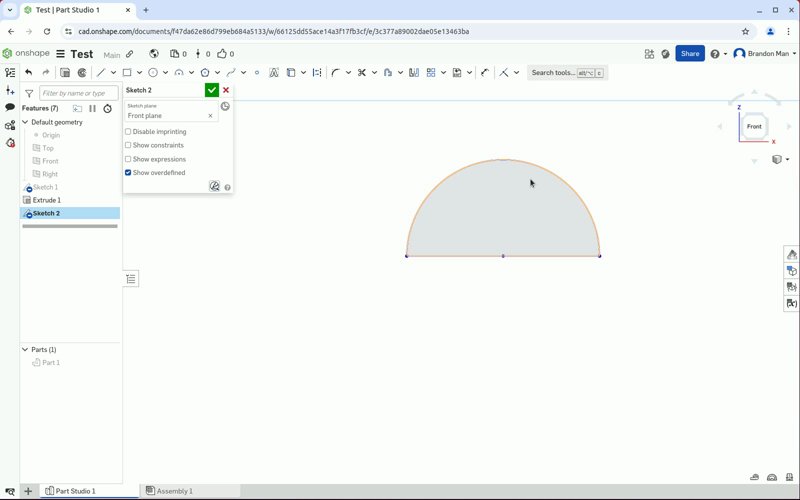
scroll(6)
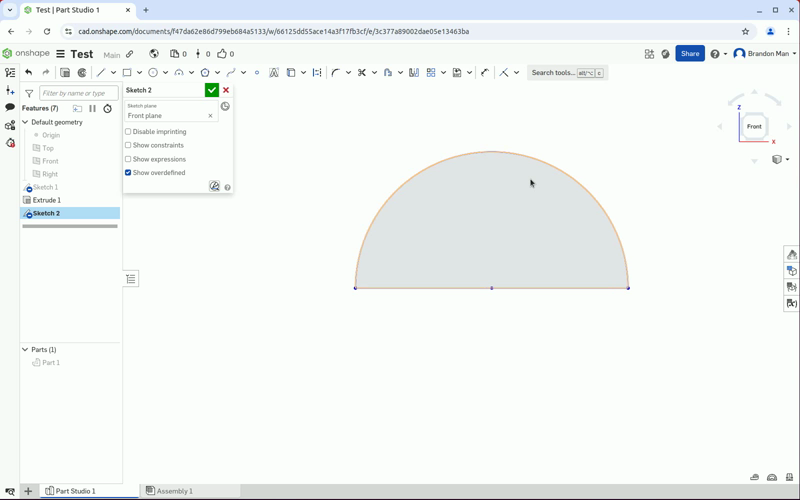
scroll(6)
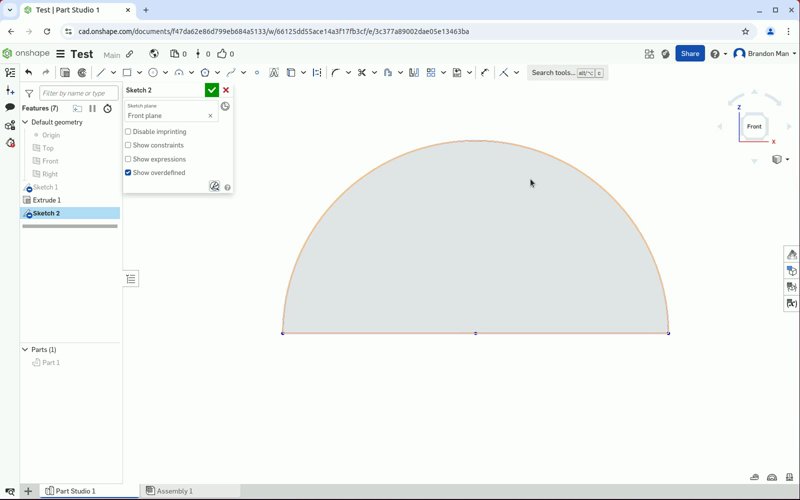
scroll(6)
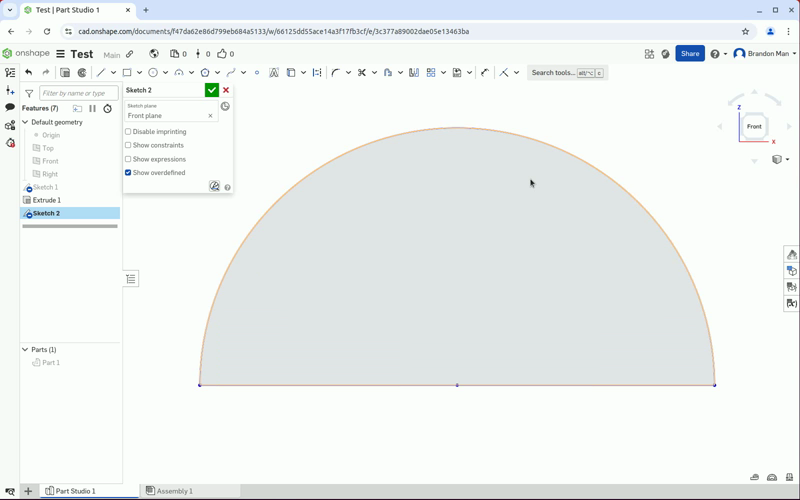
scroll(6)
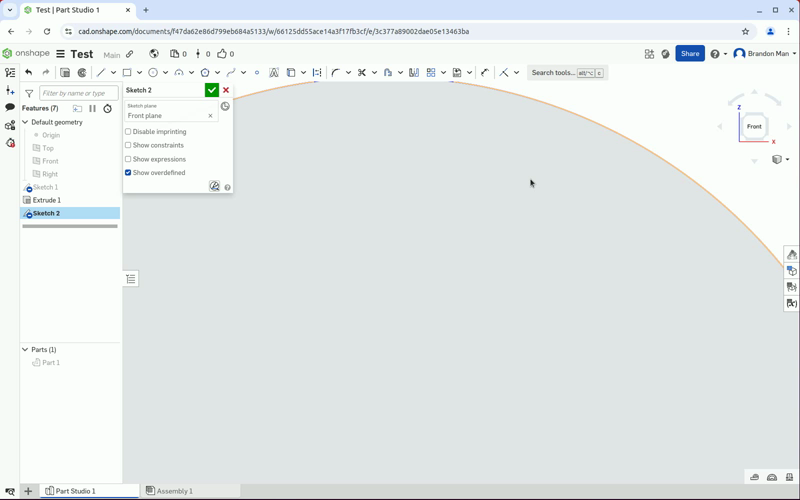
click(530, 178)
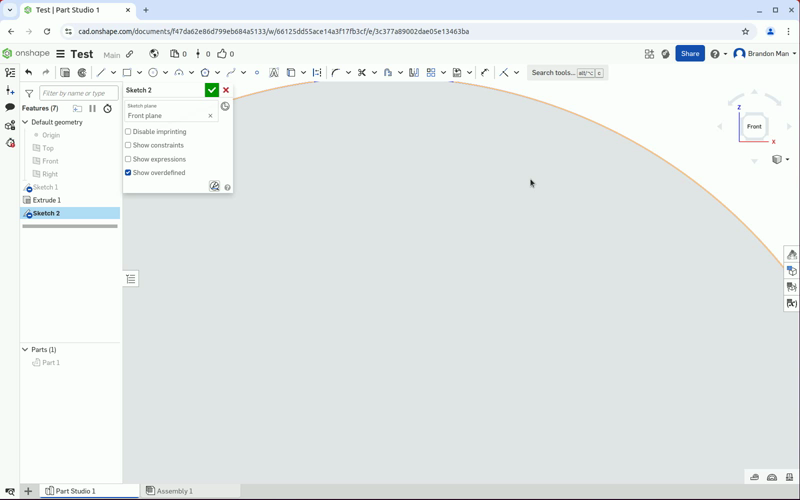
scroll(-6)
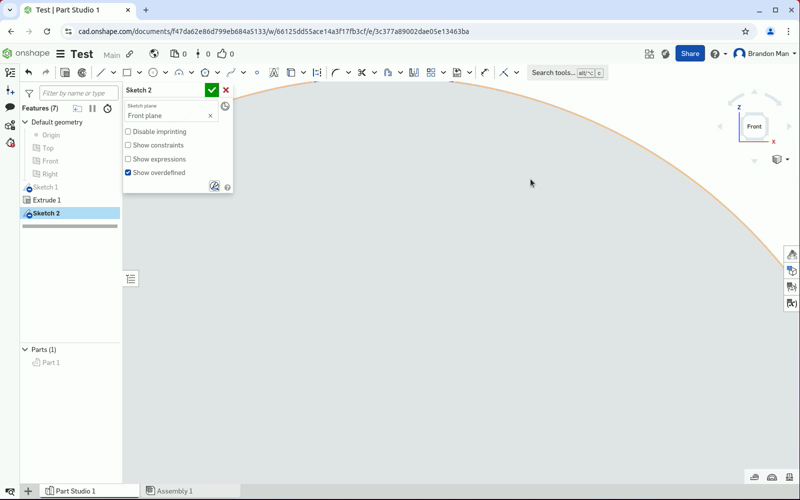
scroll(-6)
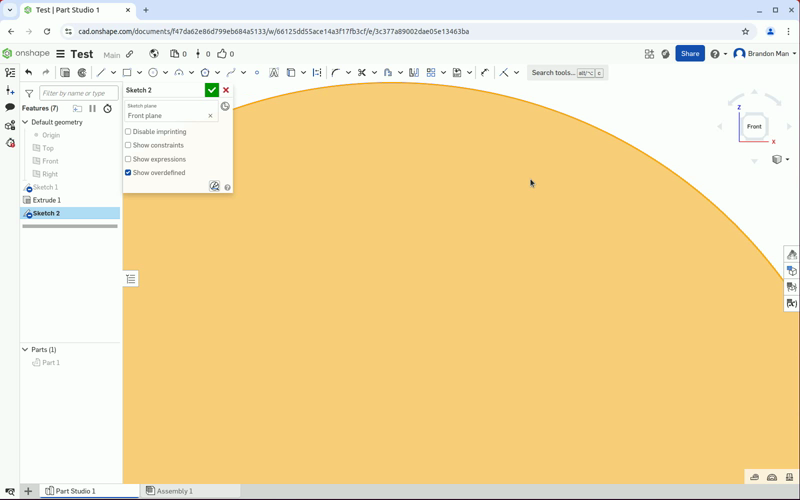
scroll(-6)
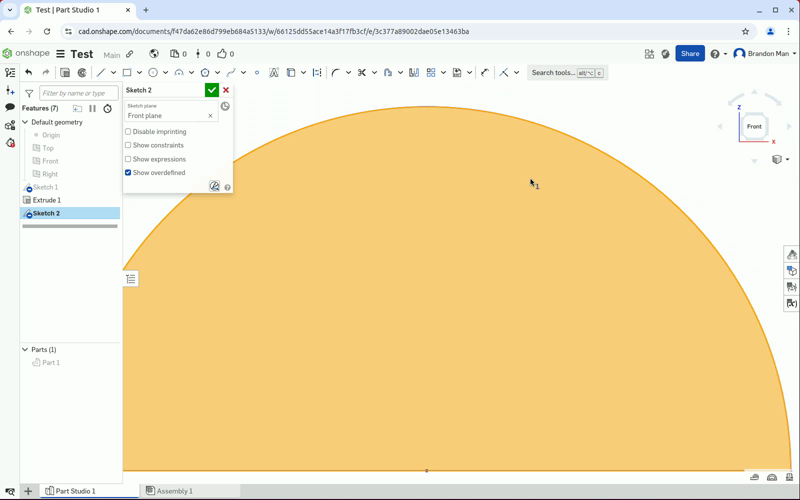
scroll(-6)
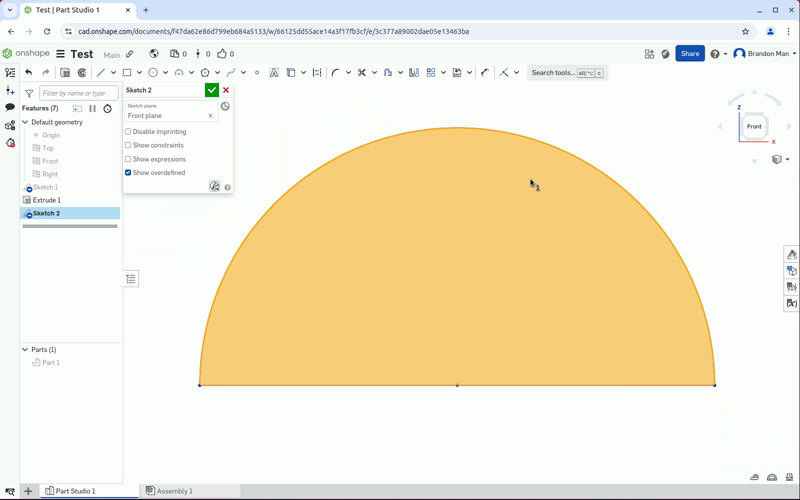
scroll(-6)
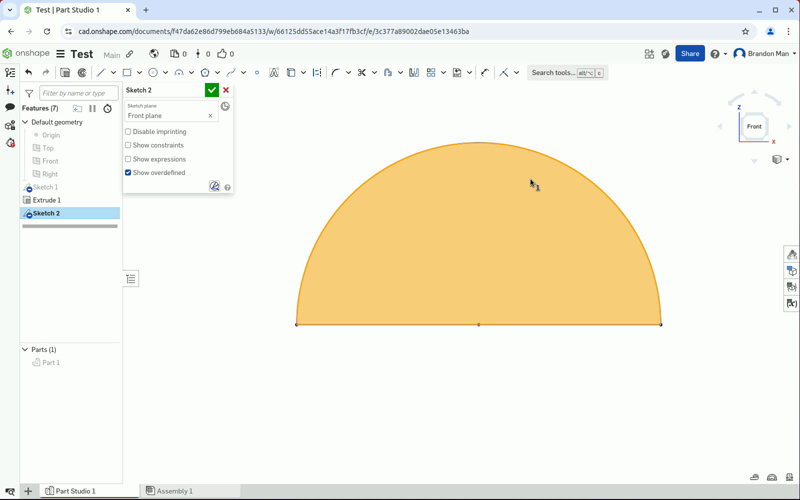
scroll(-6)
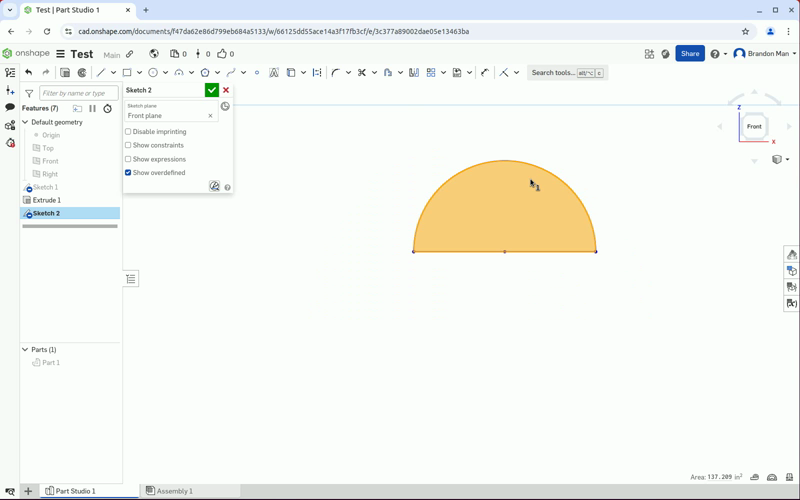
scroll(-6)
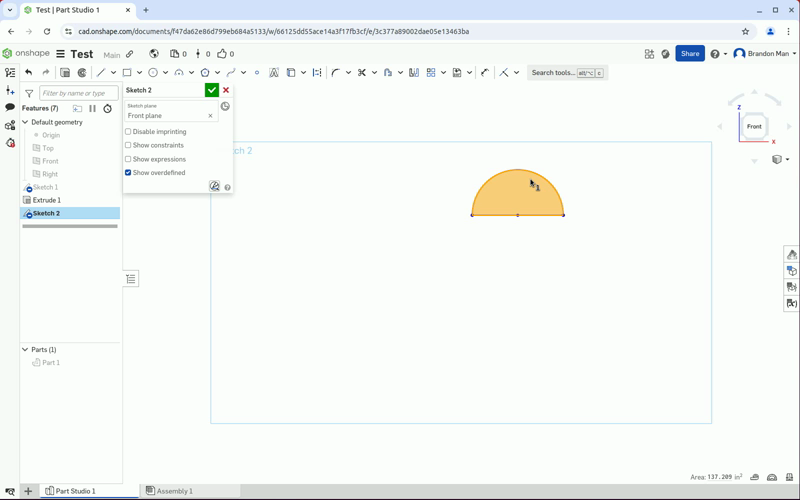
mouse_move(73, 352)
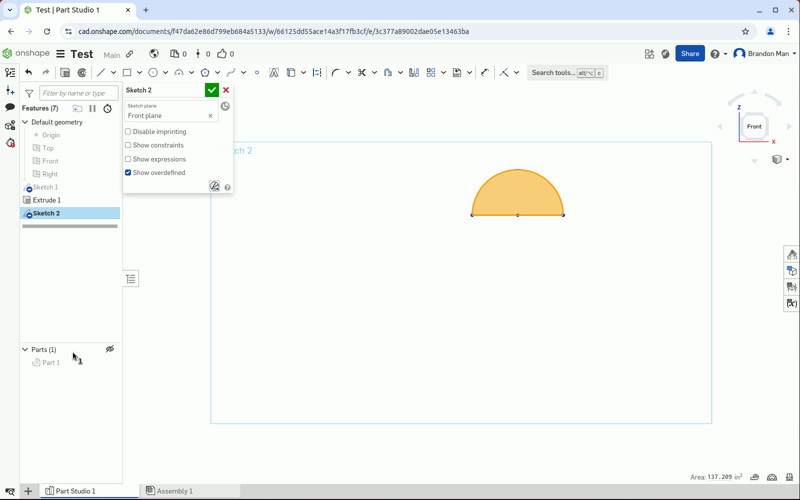
key(shift+y)
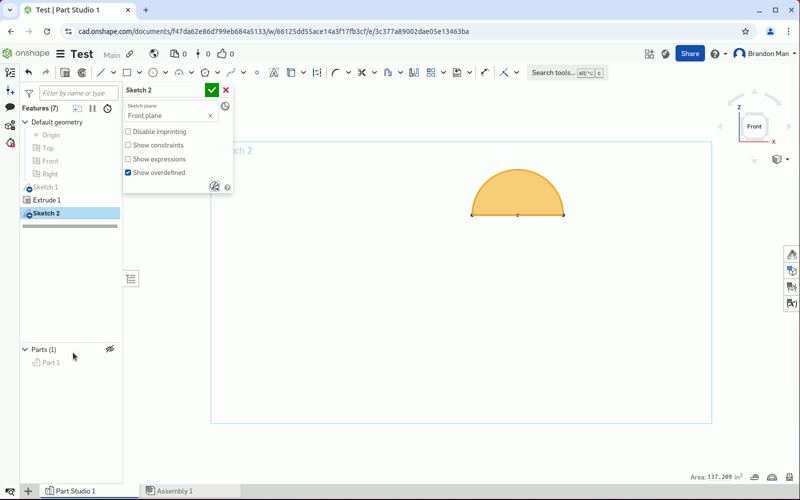
key(shift+e)
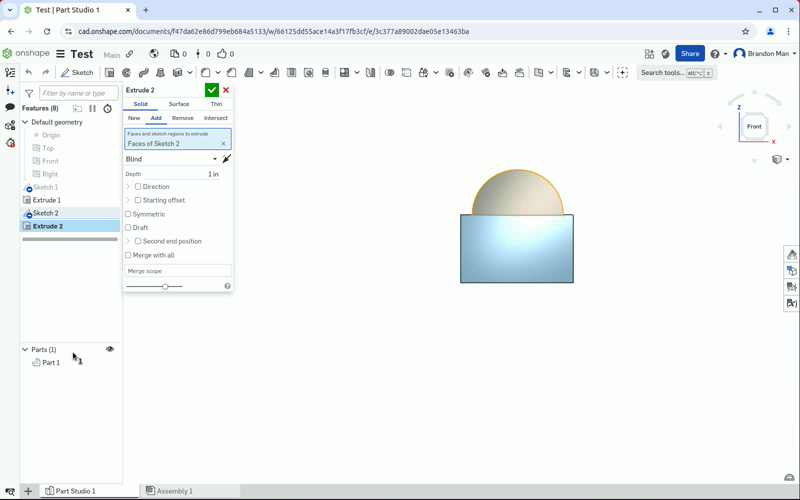
mouse_move(143, 106)
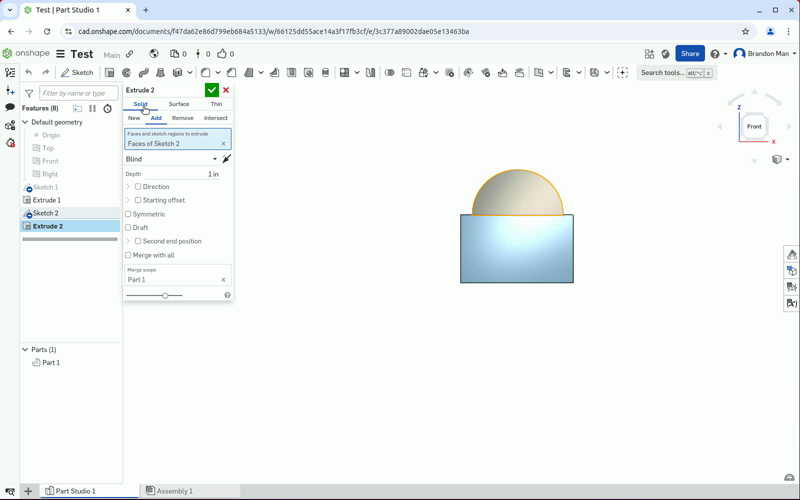
click(143, 106)
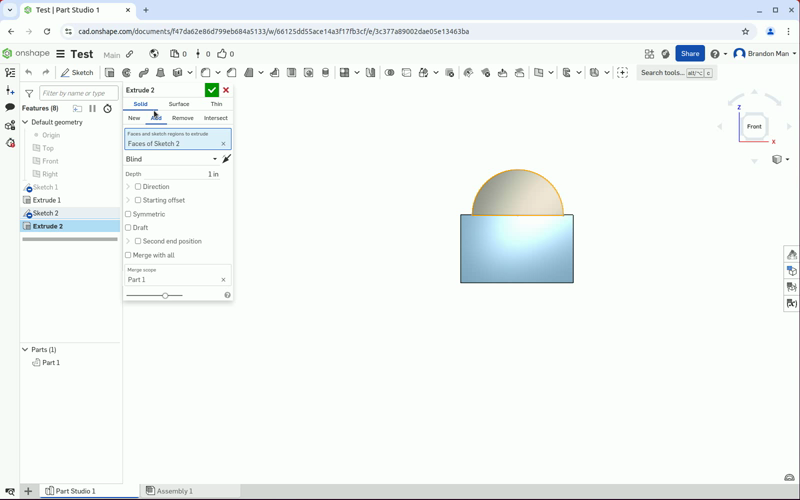
mouse_move(186, 120)
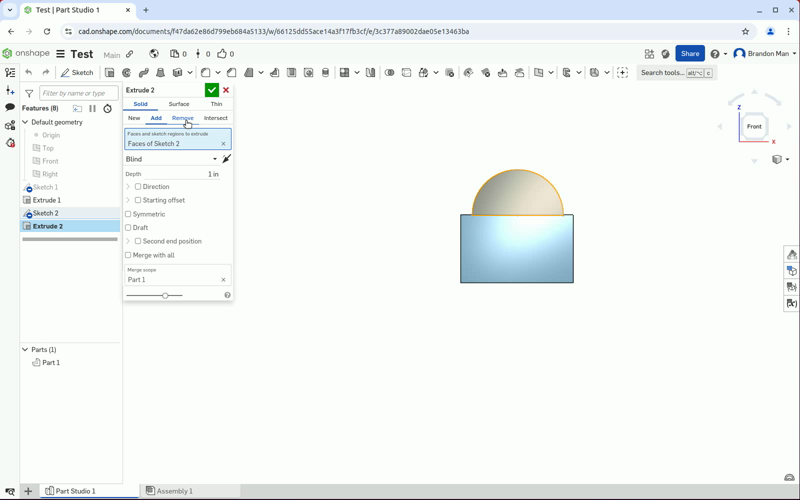
click(186, 120)
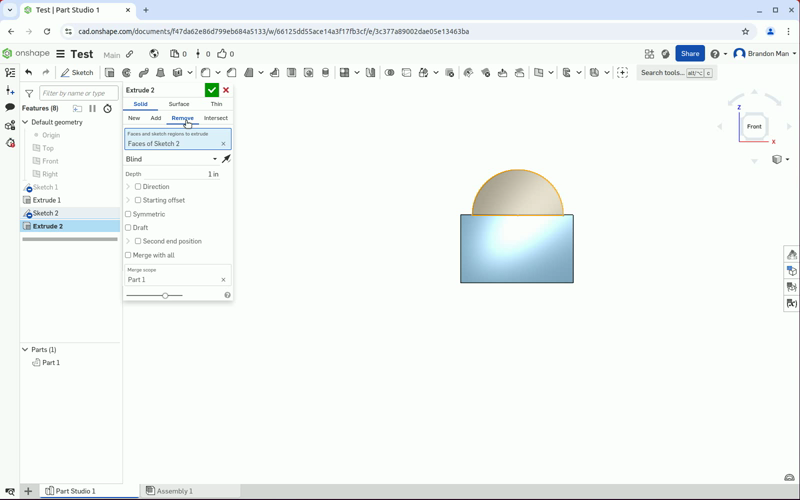
key(tab, 4)
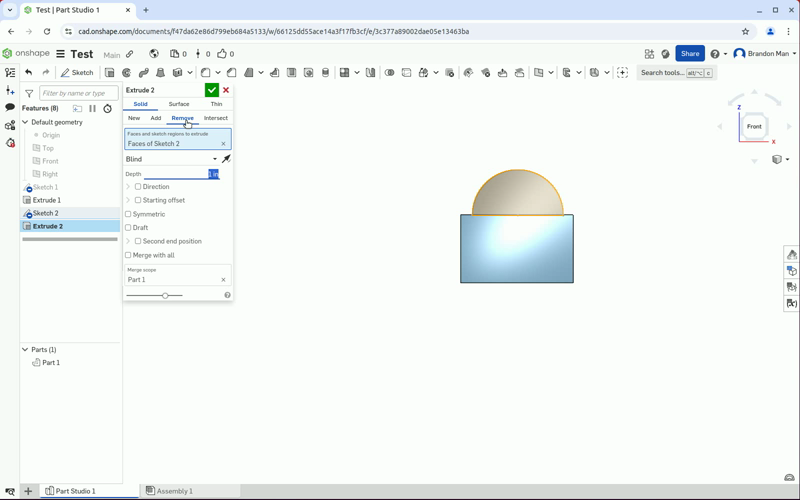
text(13.961)
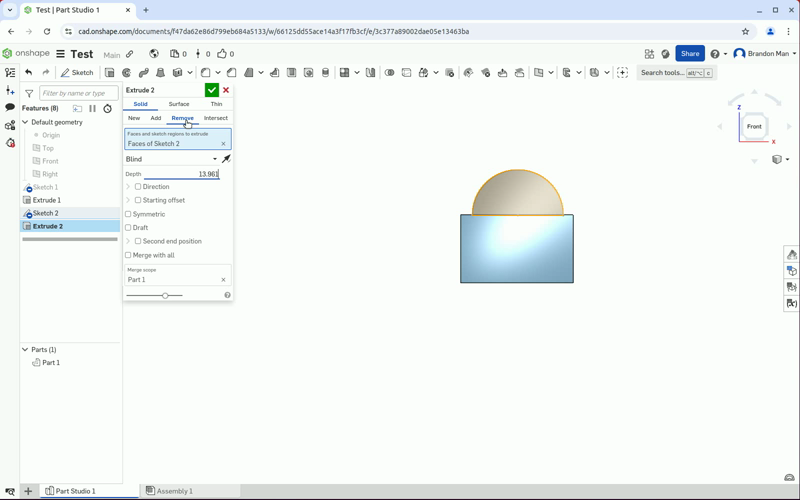
key(tab, 6)
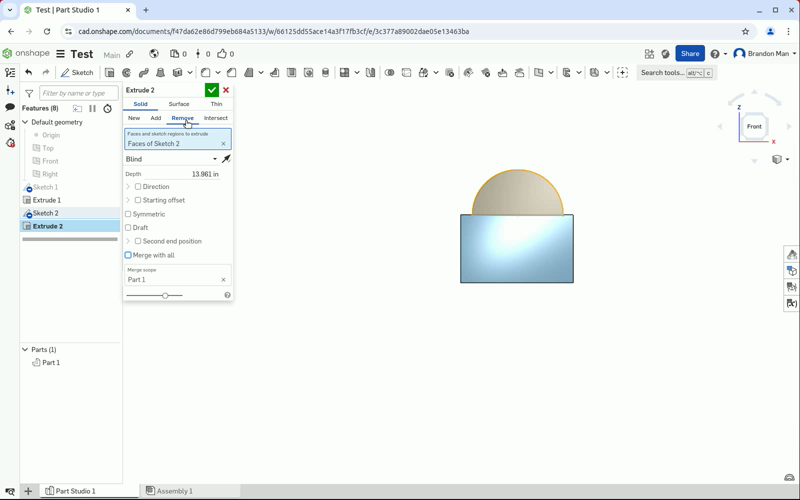
key(space)
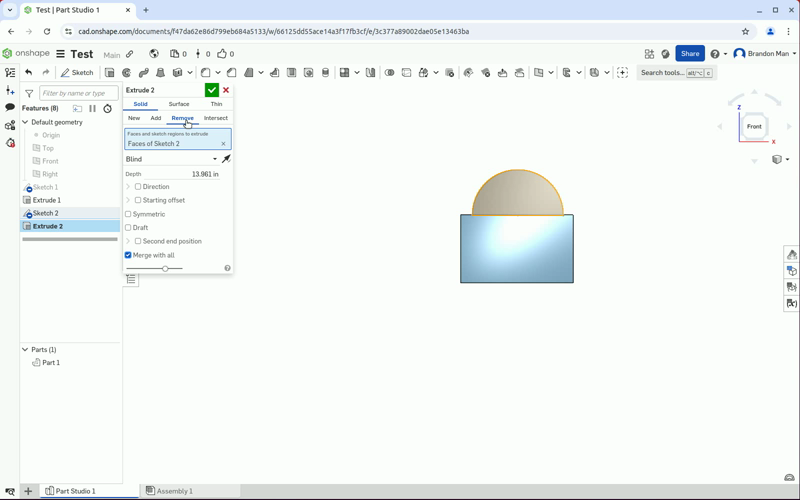
key(enter)
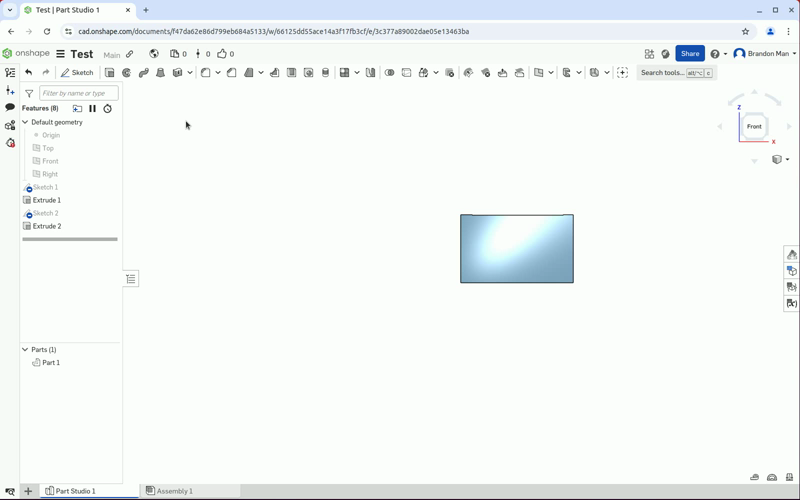
key(shift+h)
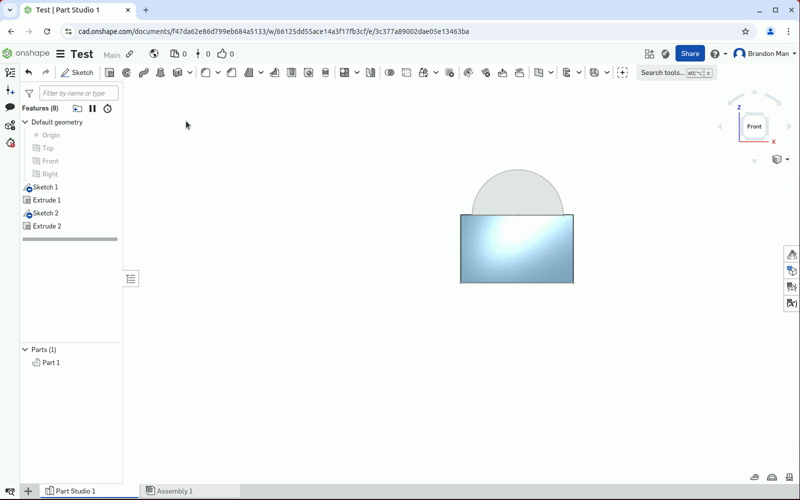
key(shift+h)
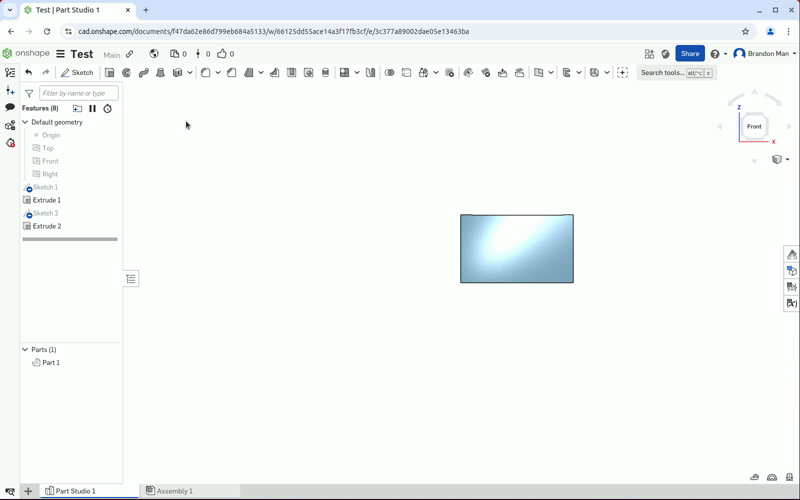
mouse_move(73, 189)
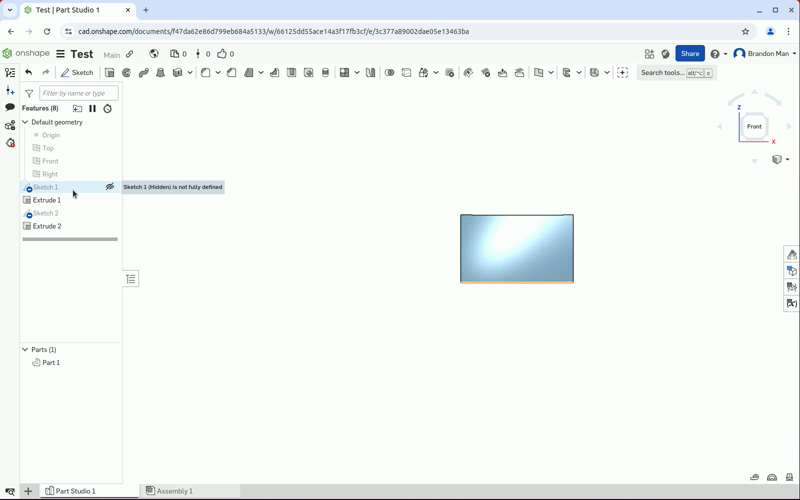
click(73, 189)
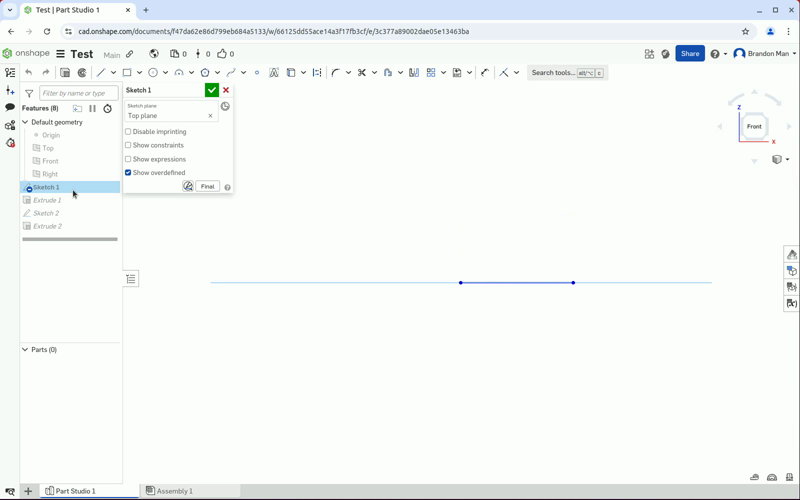
mouse_move(229, 92)
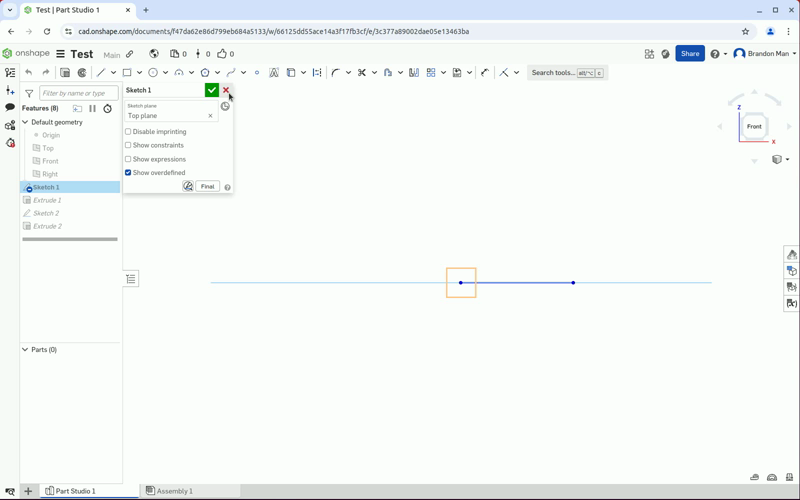
click(229, 92)
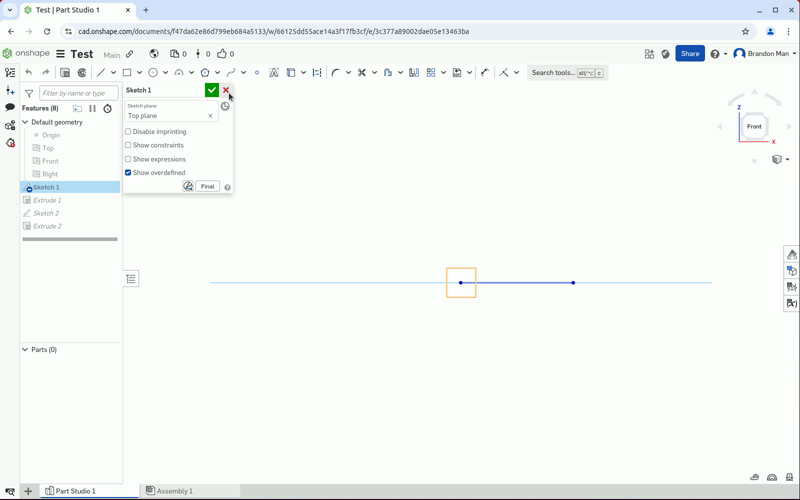
key(shift+s)
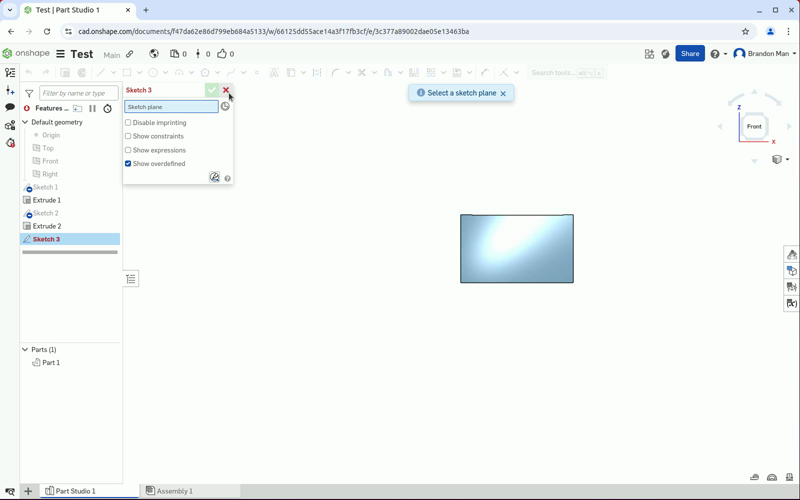
mouse_move(73, 163)
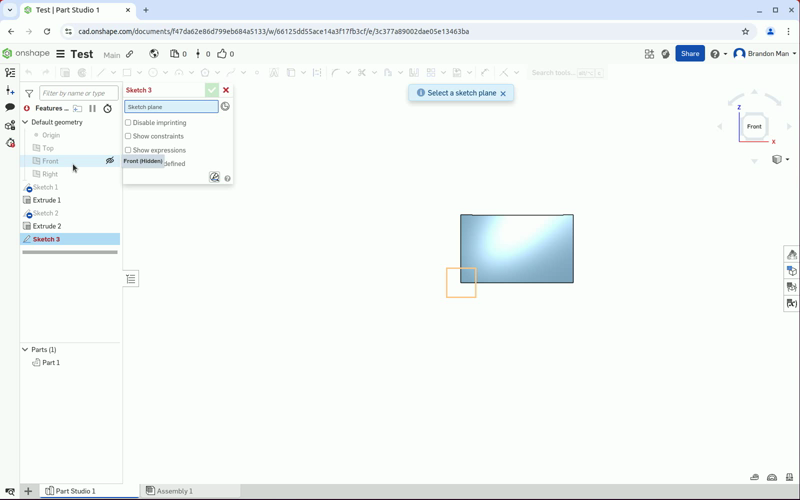
click(73, 163)
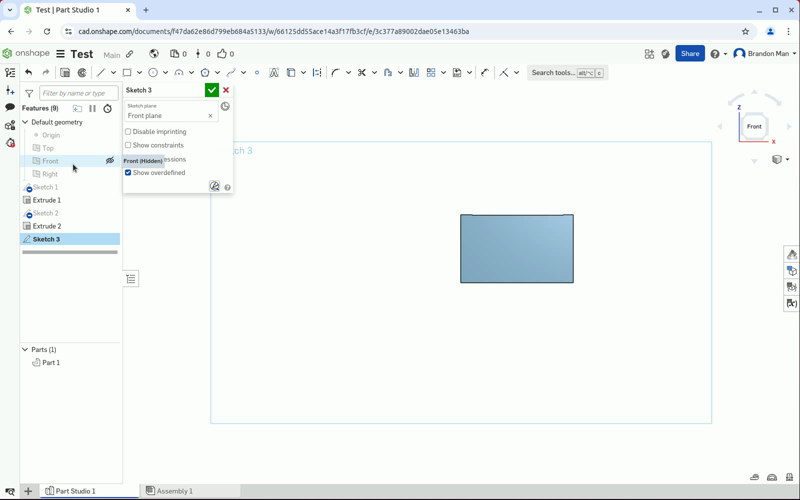
mouse_move(73, 352)
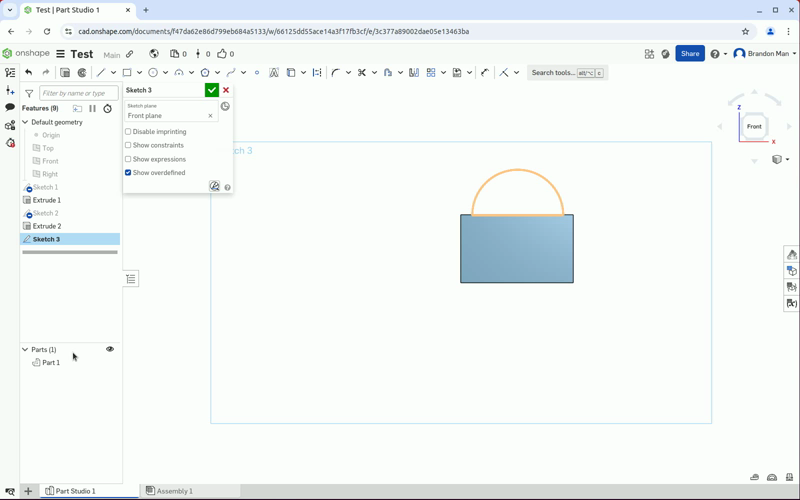
key(y)
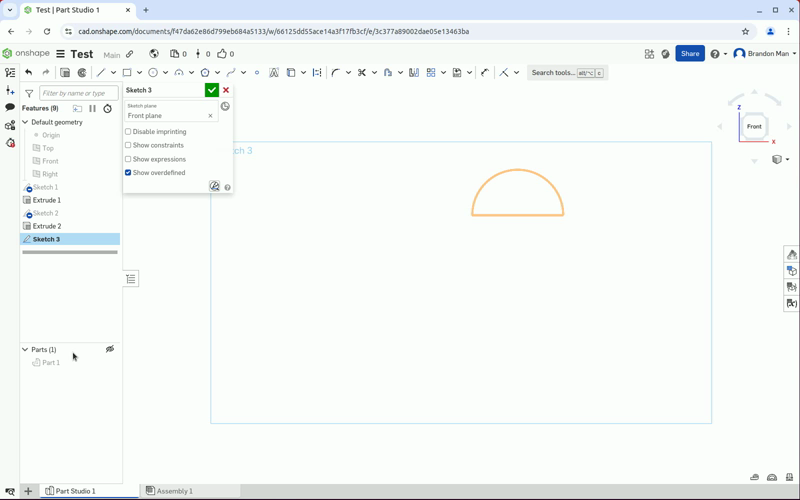
key(a)
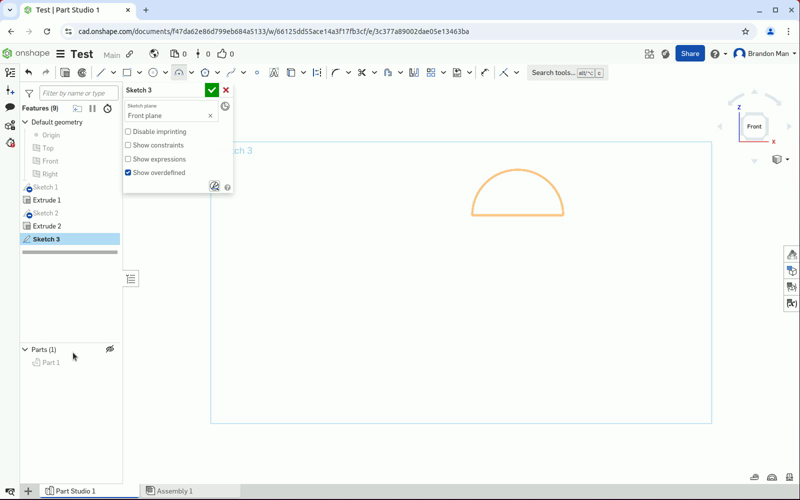
key_down(shift)
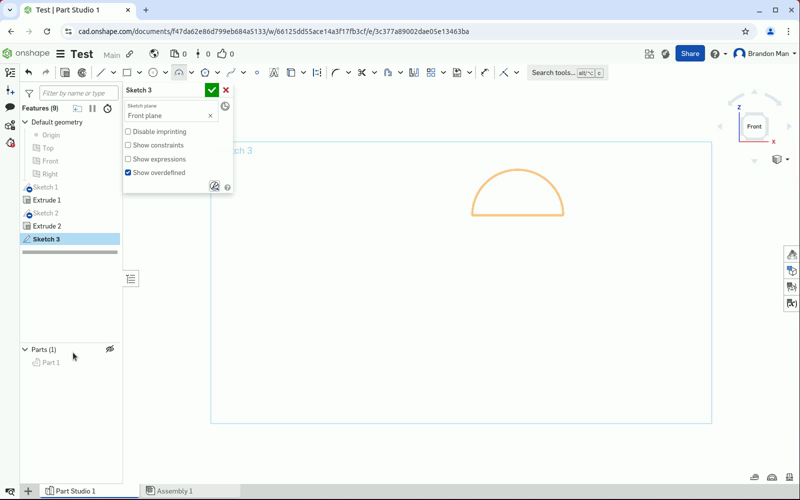
mouse_move(472, 215)
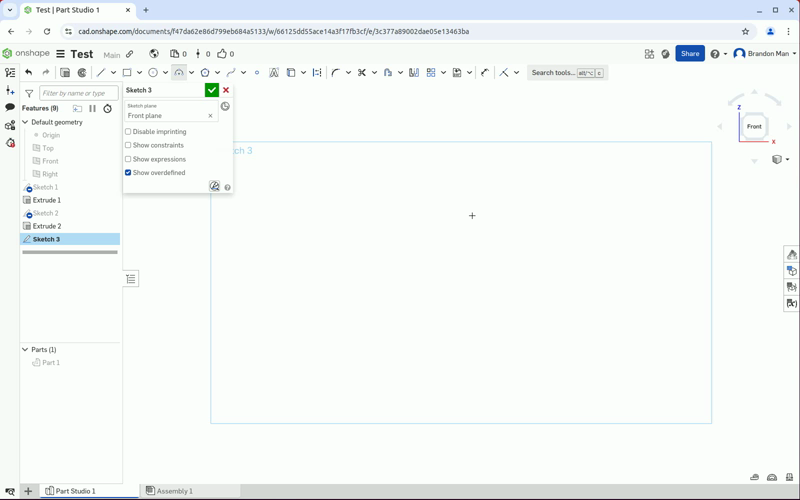
click(472, 215)
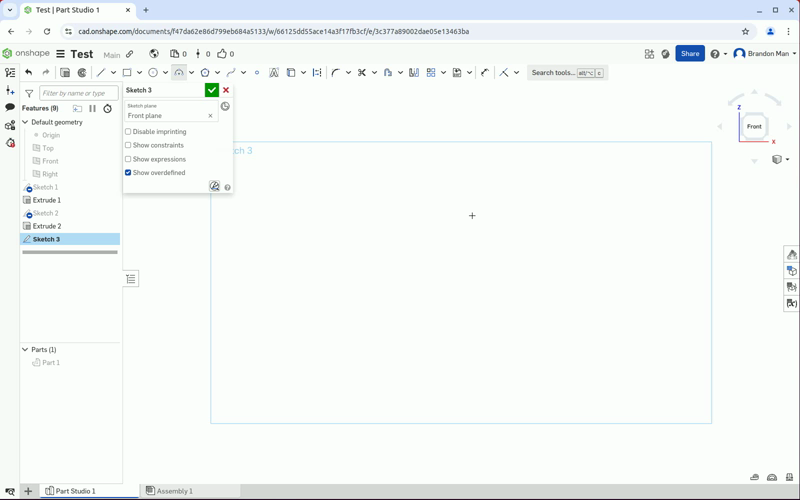
key_up(shift)
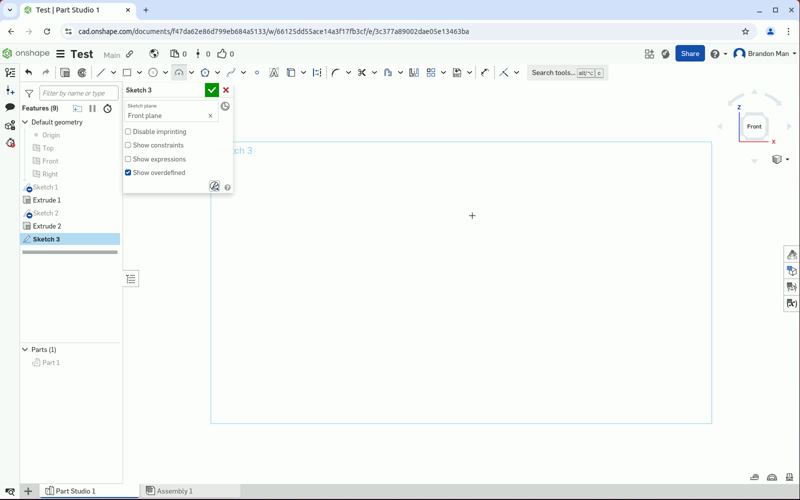
key_down(shift)
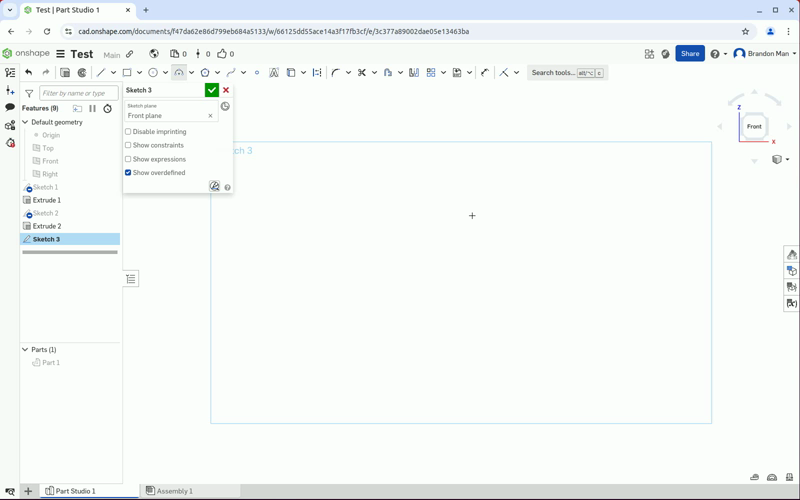
mouse_move(563, 215)
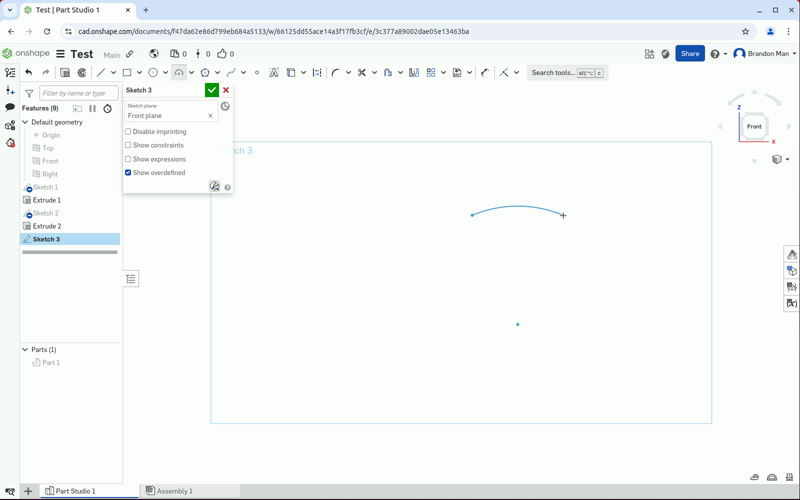
click(563, 215)
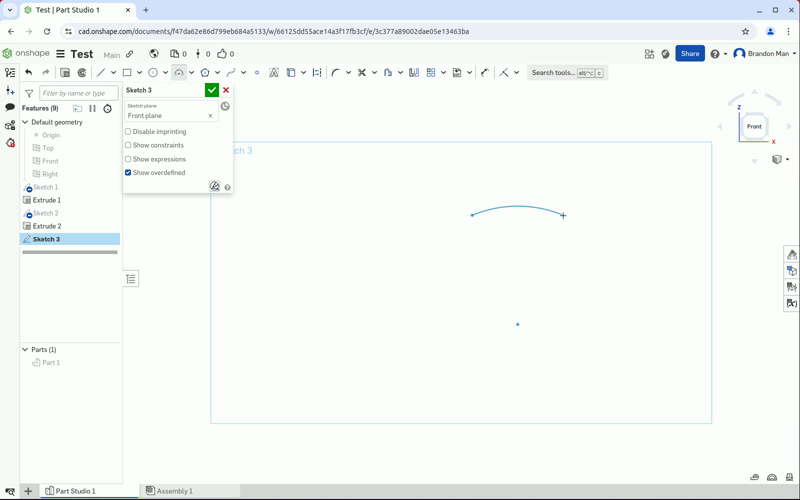
mouse_move(517, 260)
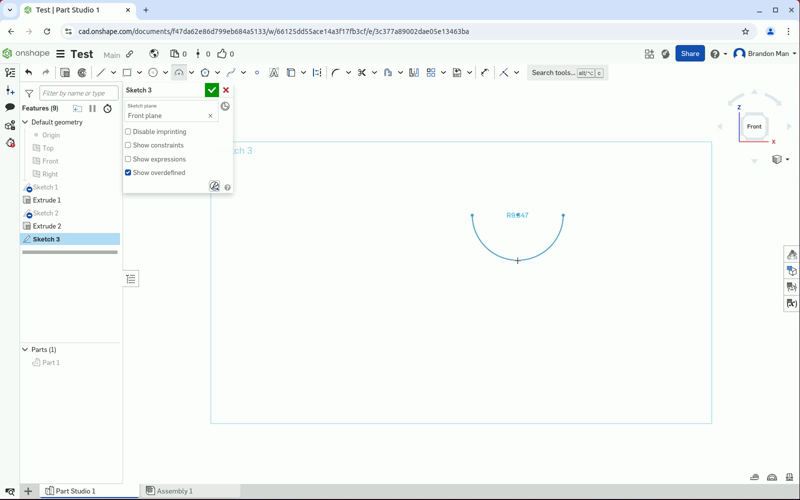
click(517, 260)
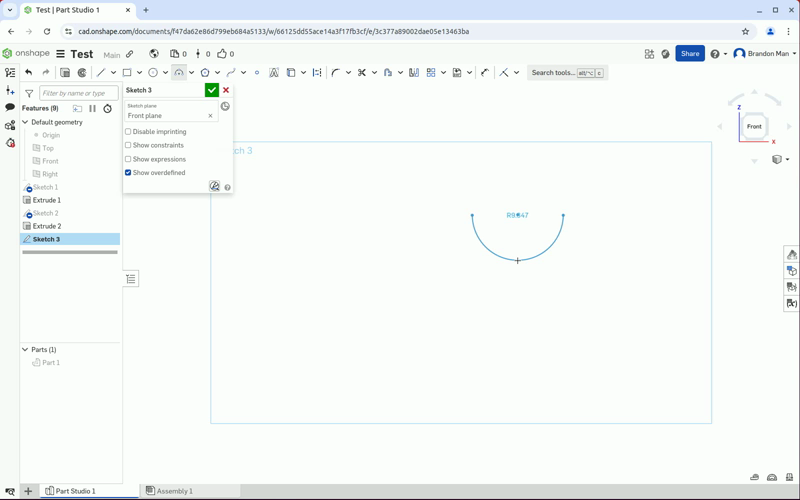
key_up(shift)
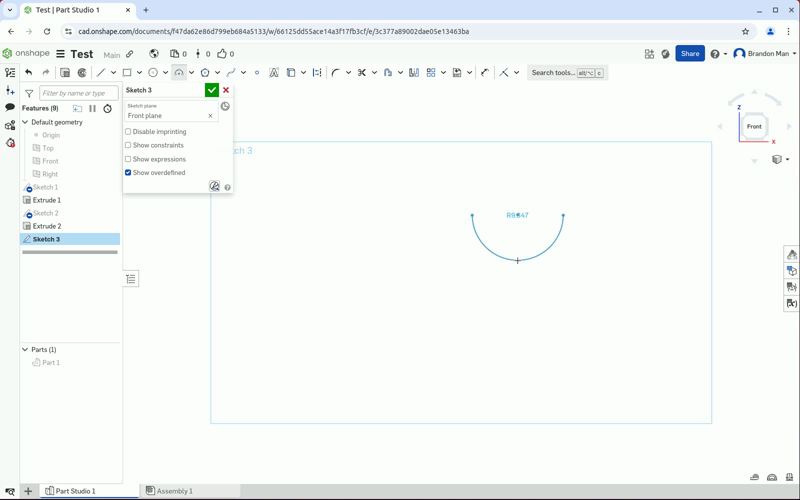
key(esc)
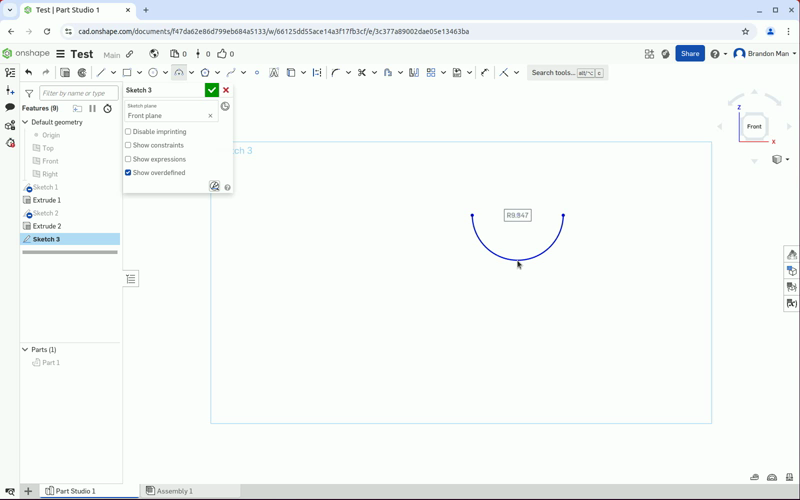
key(l)
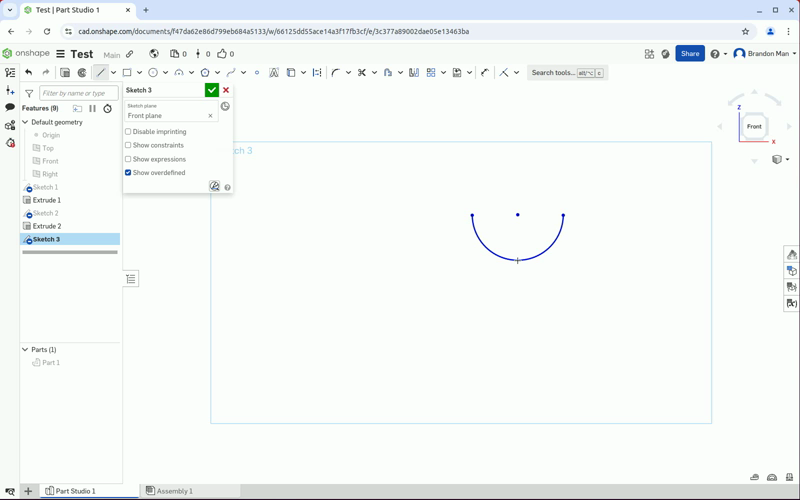
mouse_move(563, 215)
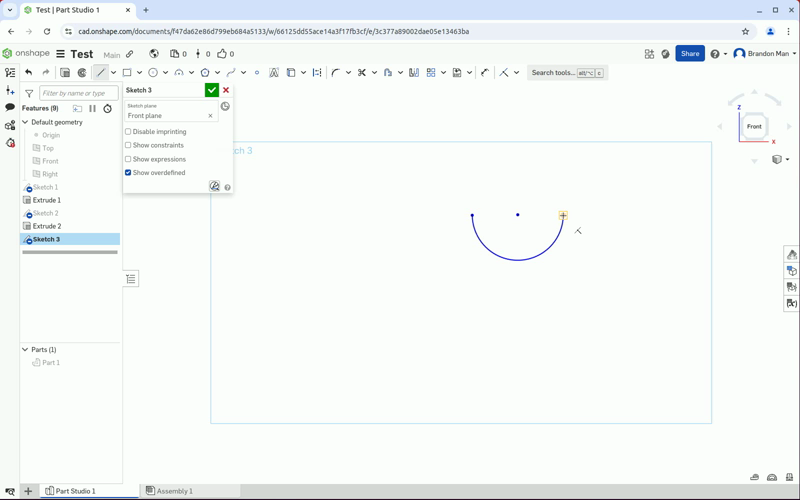
click(563, 215)
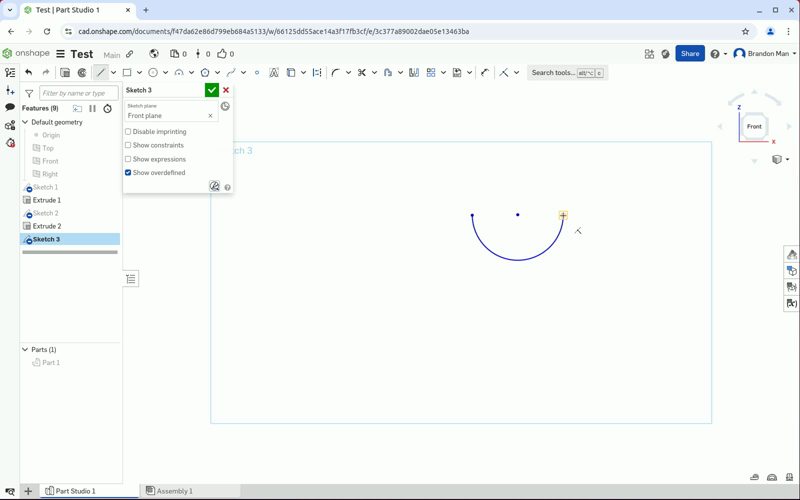
key_down(shift)
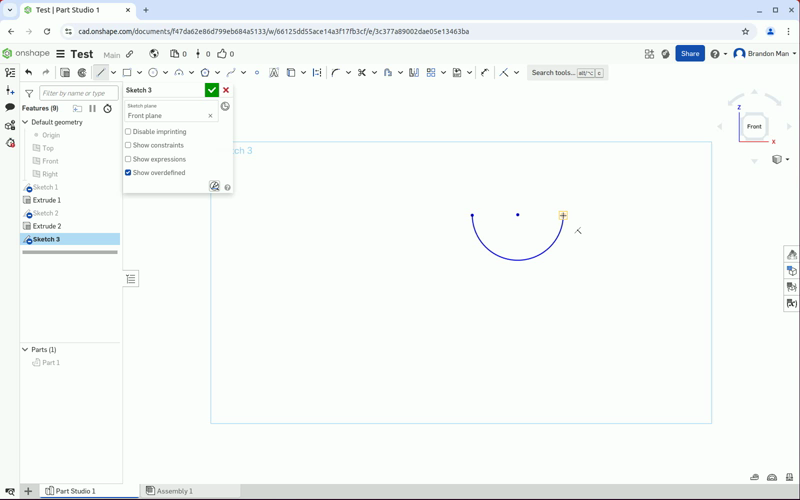
mouse_move(472, 215)
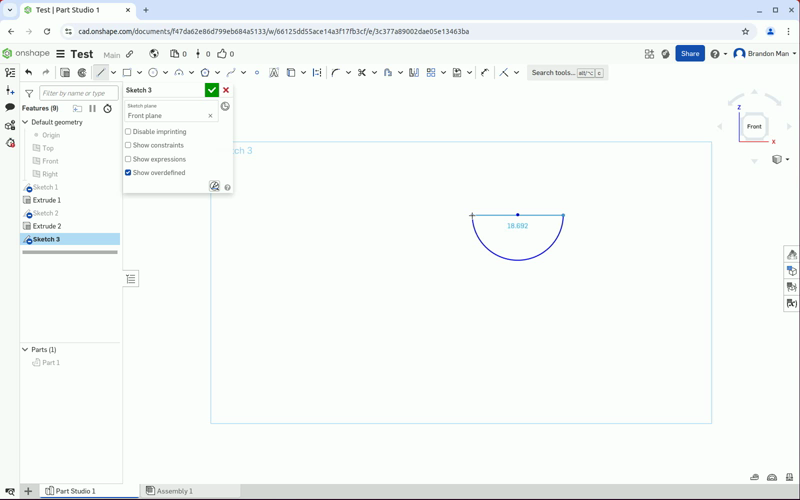
key_up(shift)
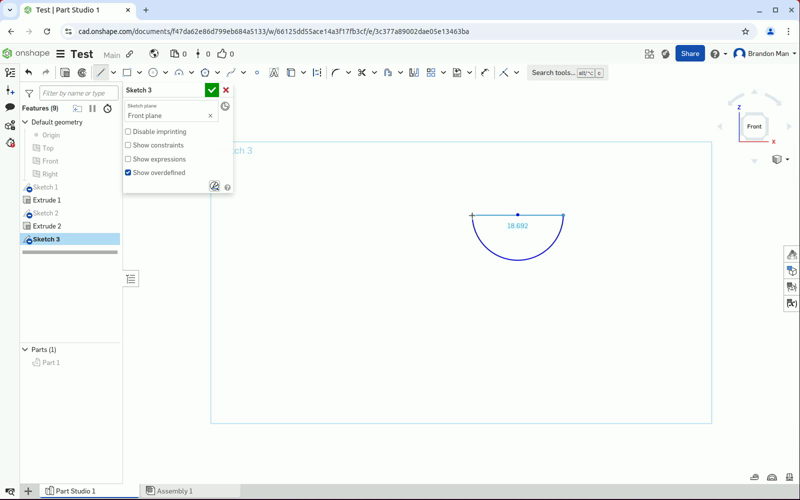
click(472, 215)
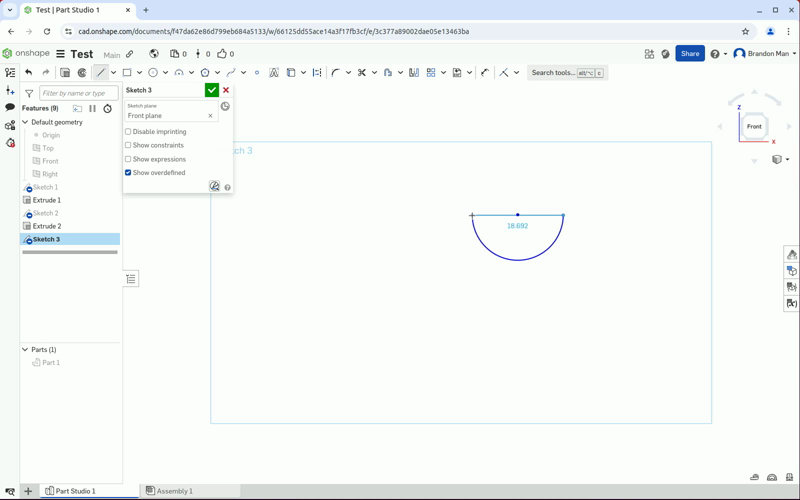
key(esc)
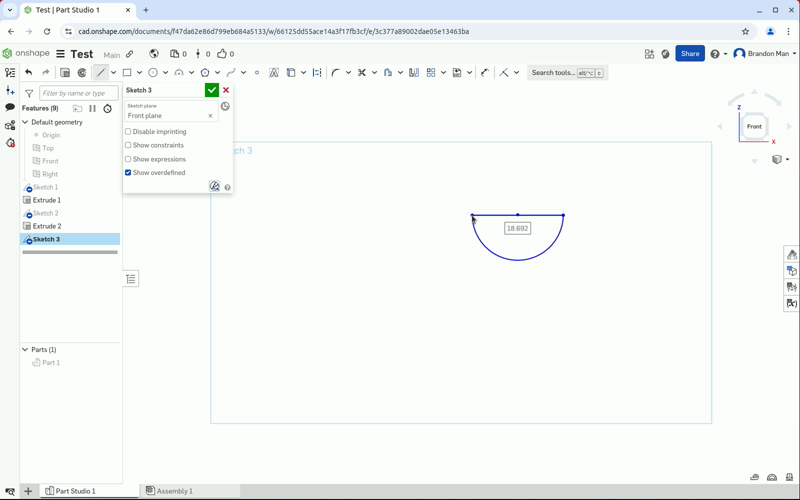
mouse_move(512, 233)
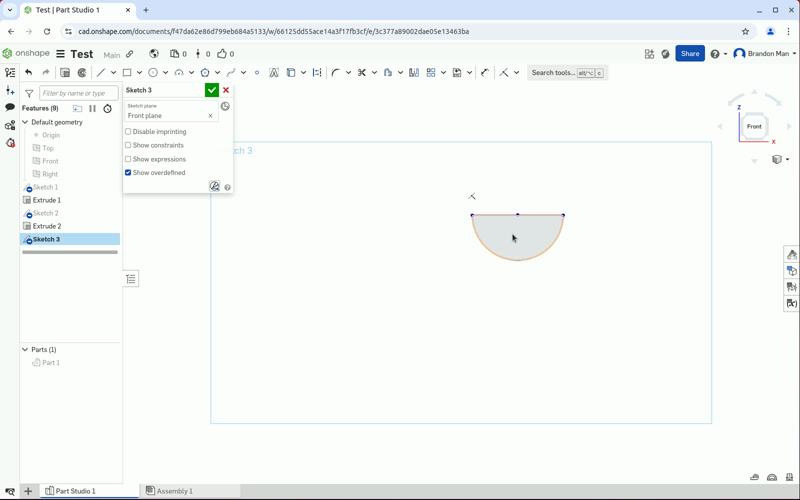
scroll(6)
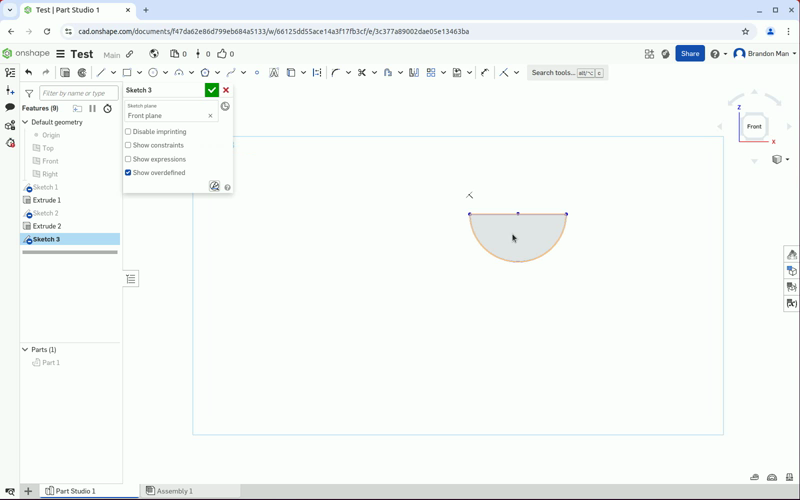
scroll(6)
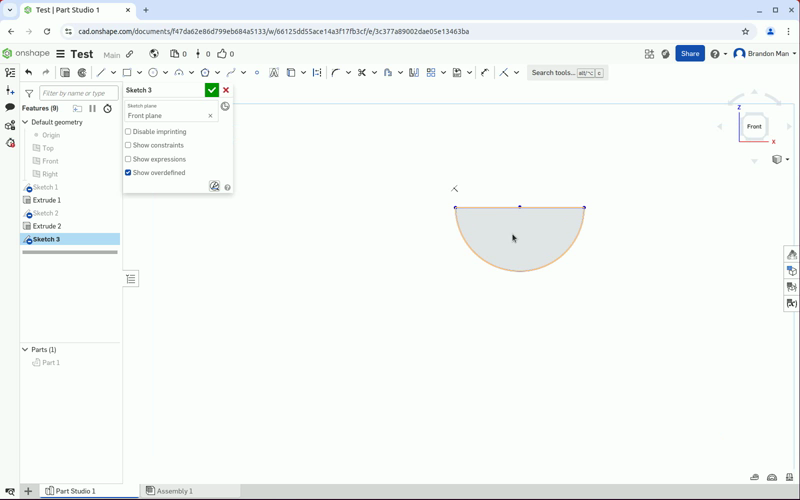
scroll(6)
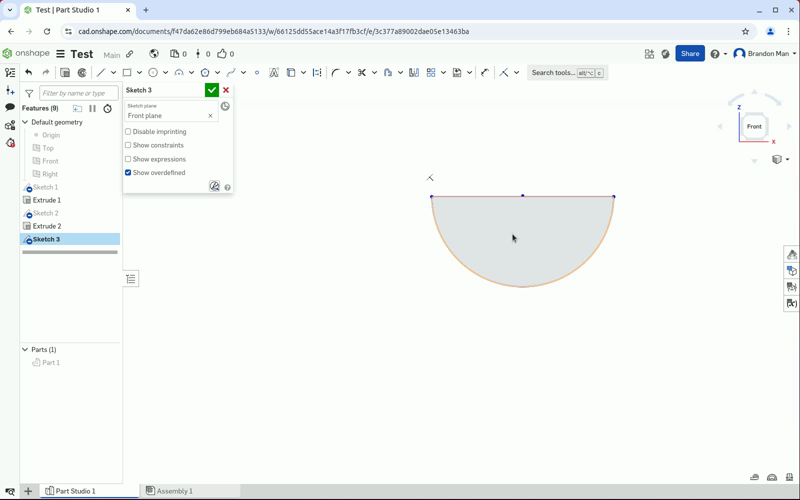
scroll(6)
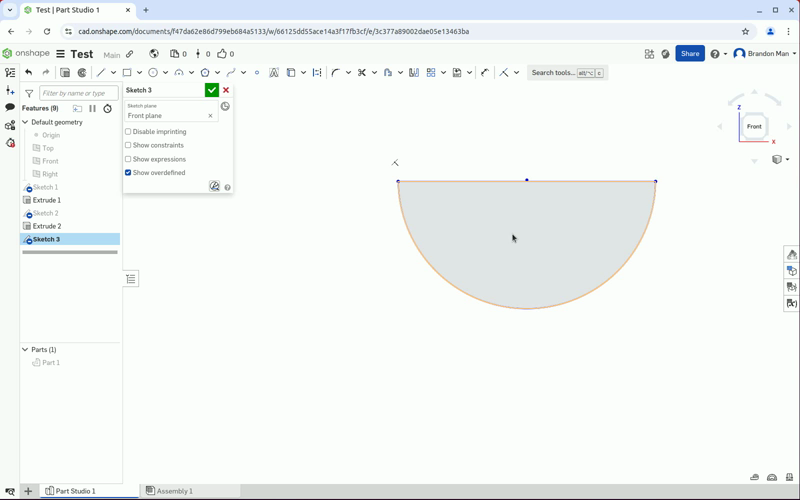
scroll(6)
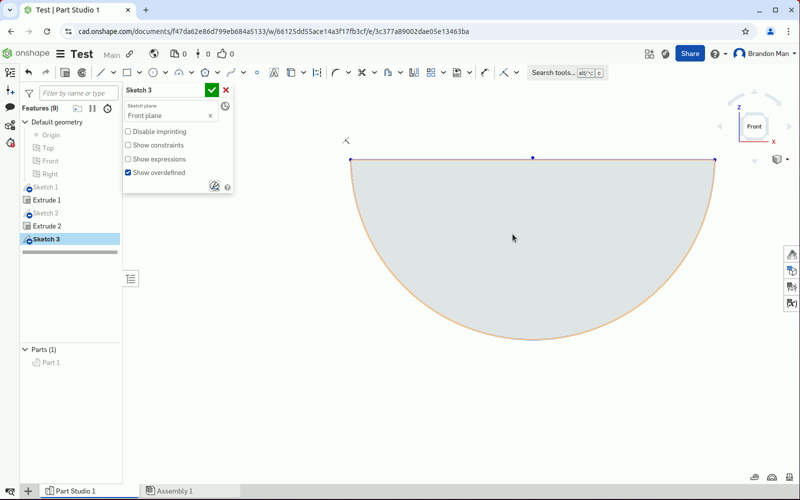
scroll(6)
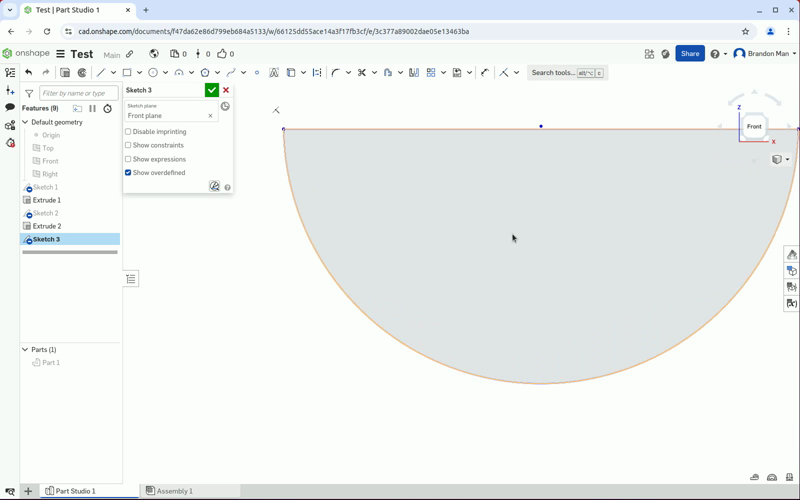
scroll(6)
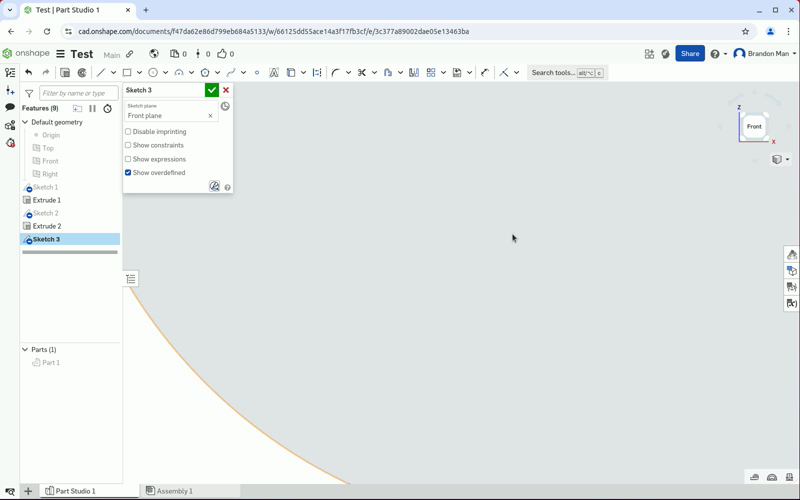
click(512, 233)
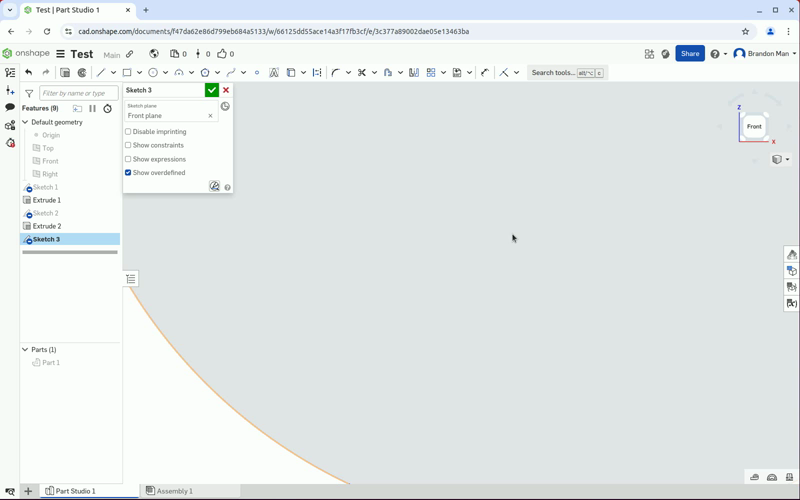
scroll(-6)
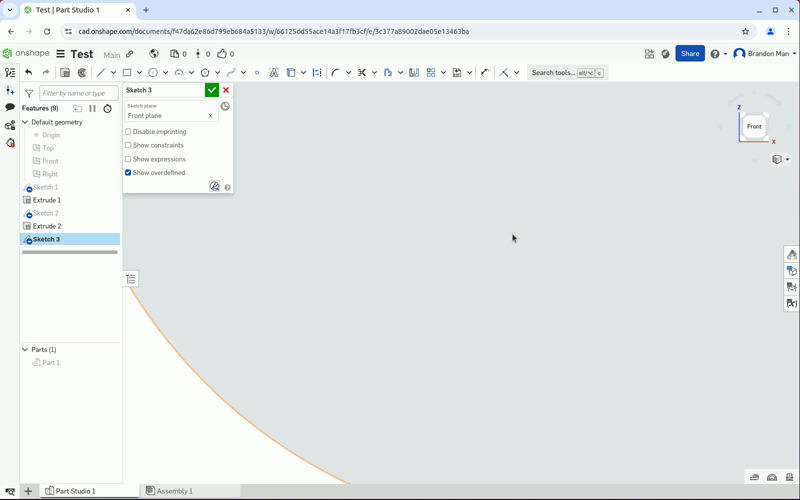
scroll(-6)
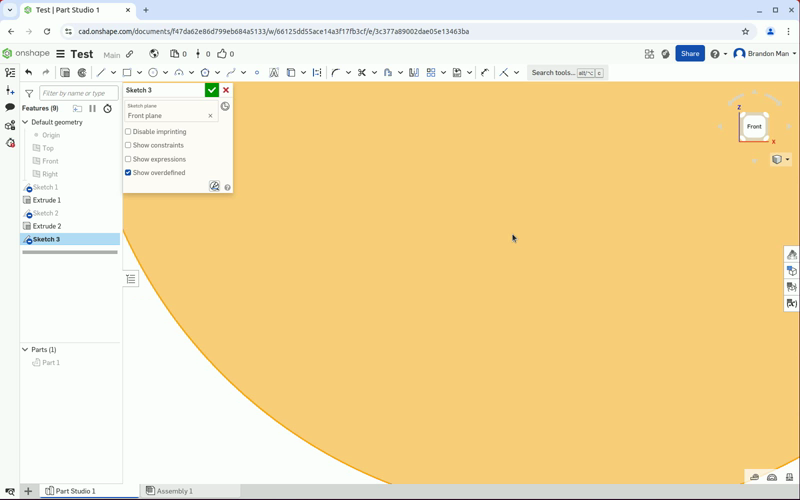
scroll(-6)
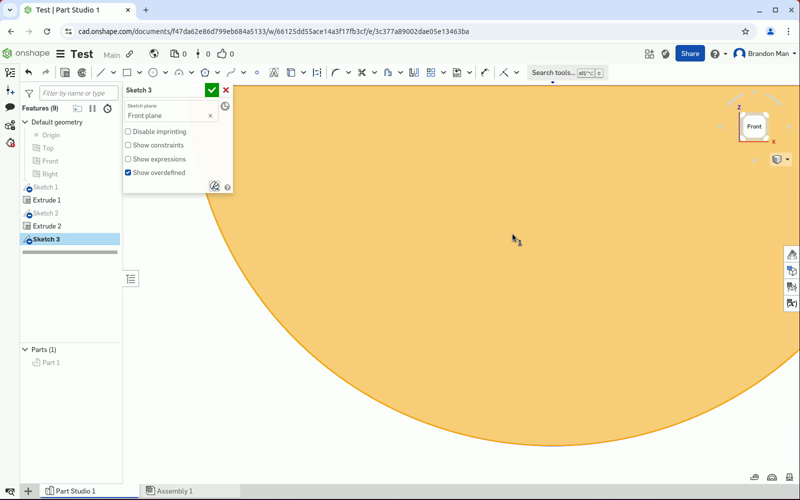
scroll(-6)
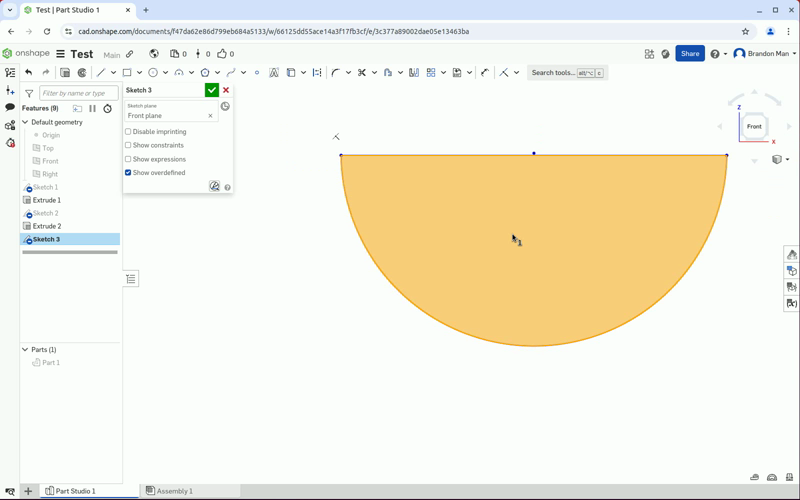
scroll(-6)
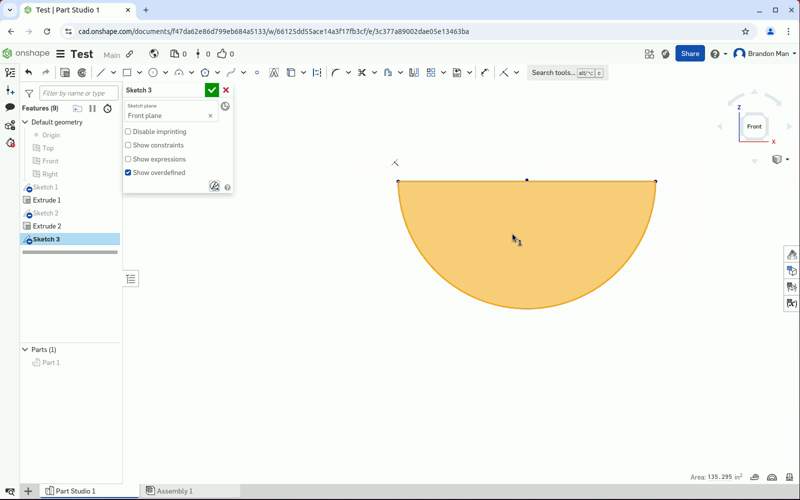
scroll(-6)
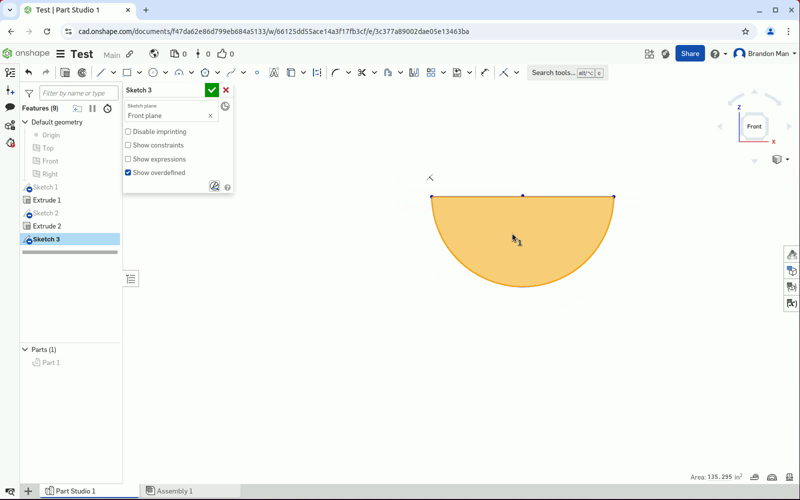
scroll(-6)
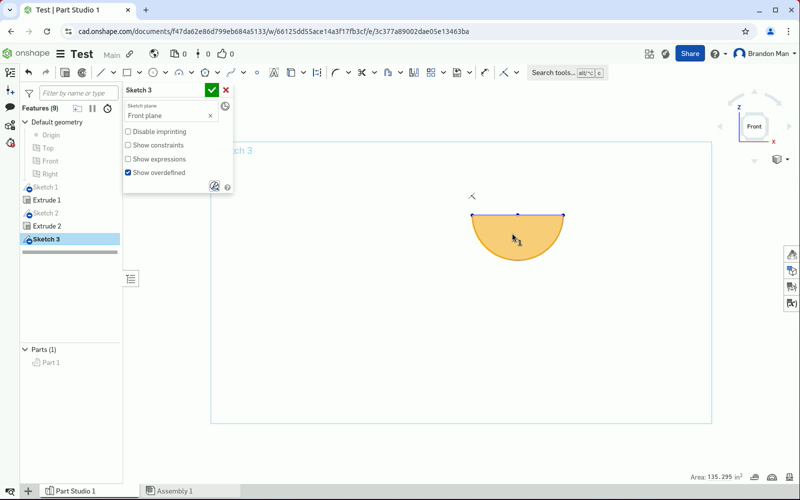
mouse_move(73, 352)
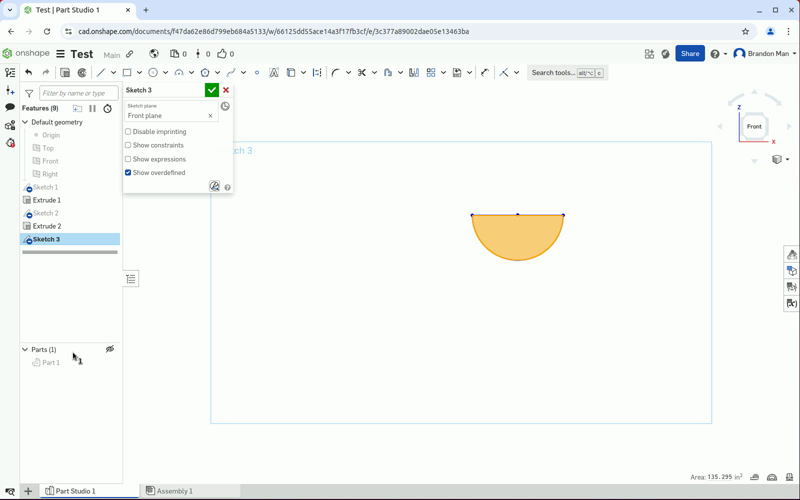
key(shift+y)
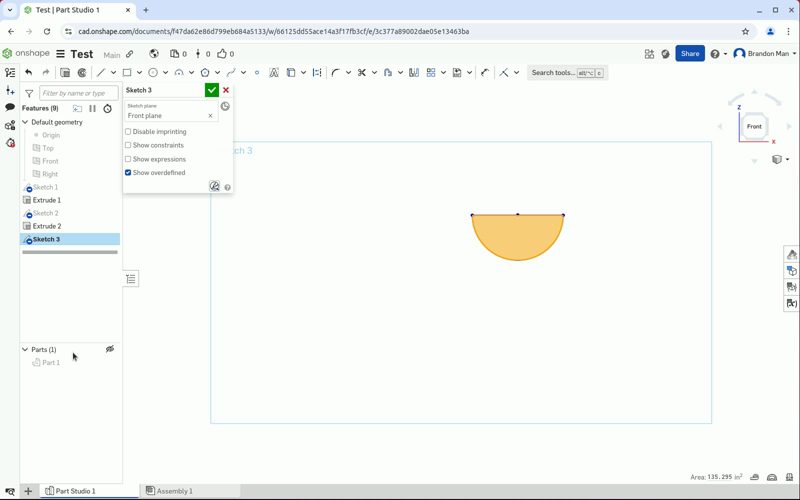
key(shift+e)
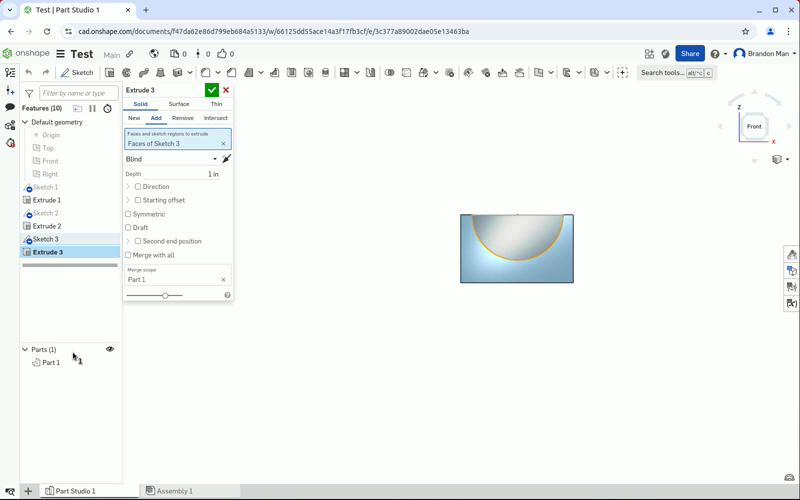
mouse_move(143, 106)
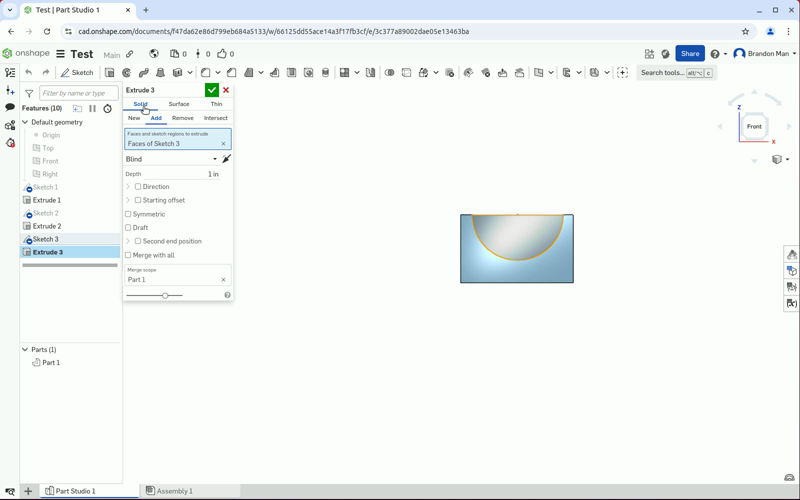
click(143, 106)
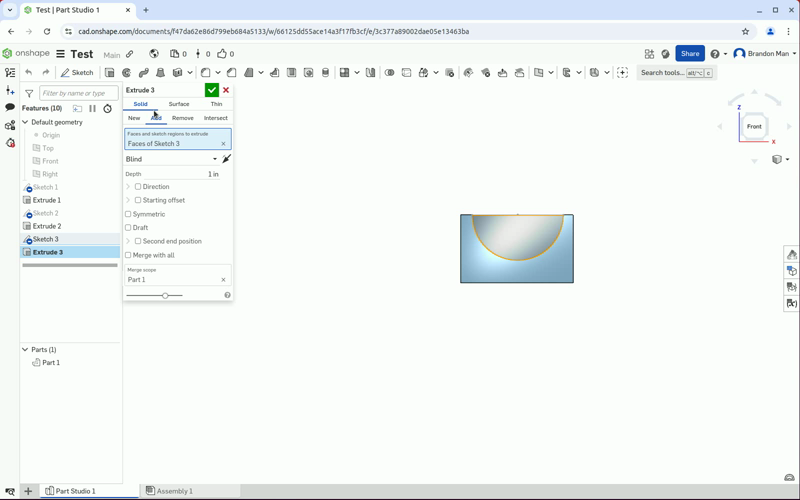
mouse_move(186, 120)
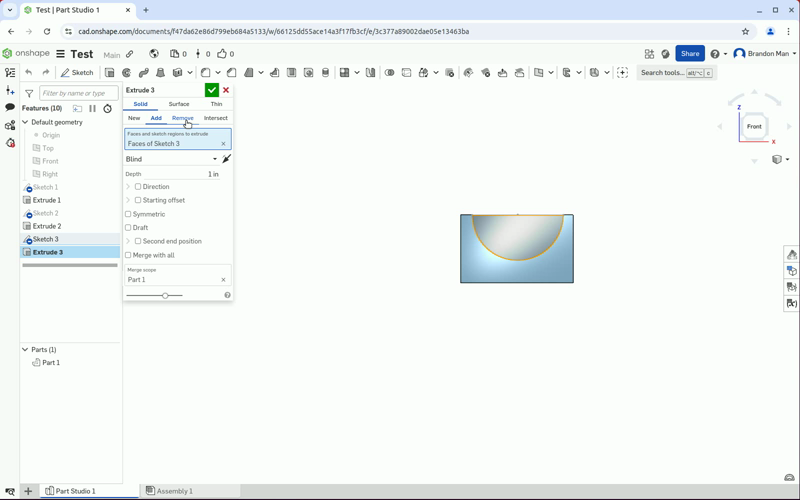
click(186, 120)
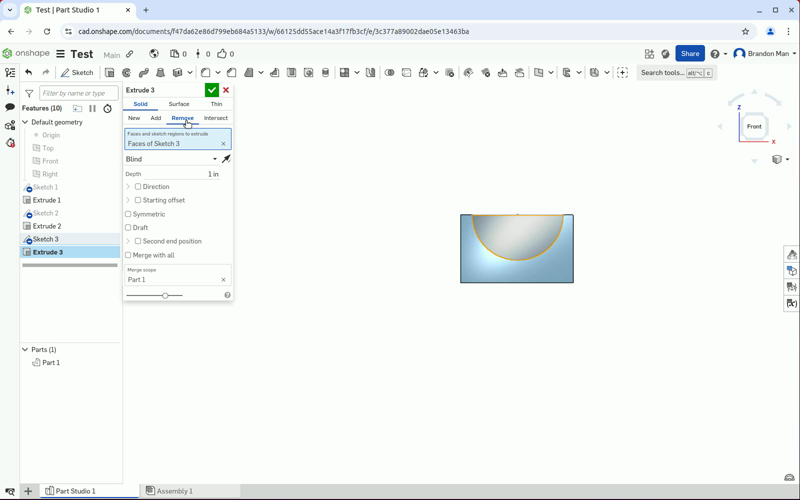
key(tab, 4)
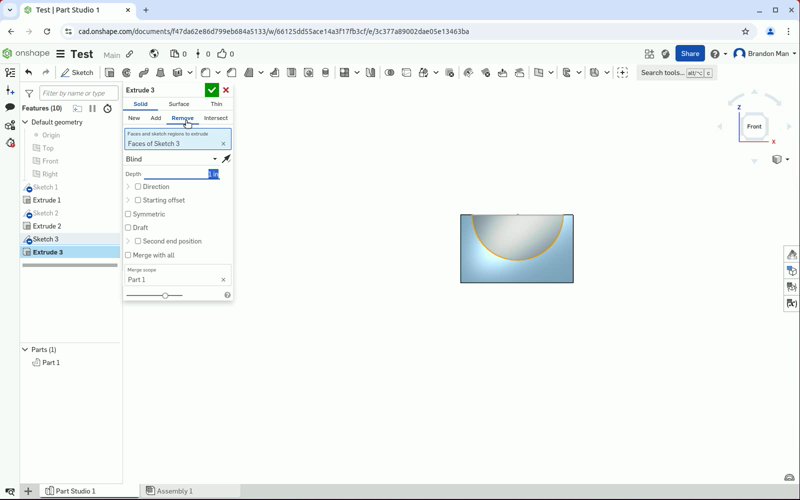
text(13.961)
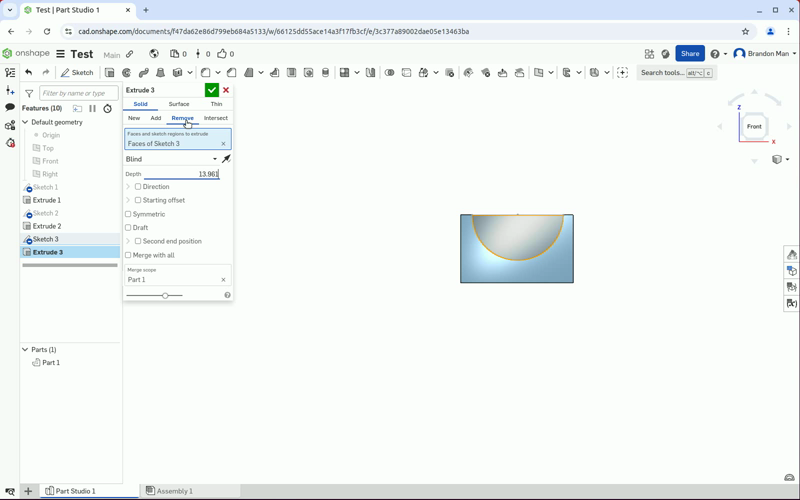
key(tab, 6)
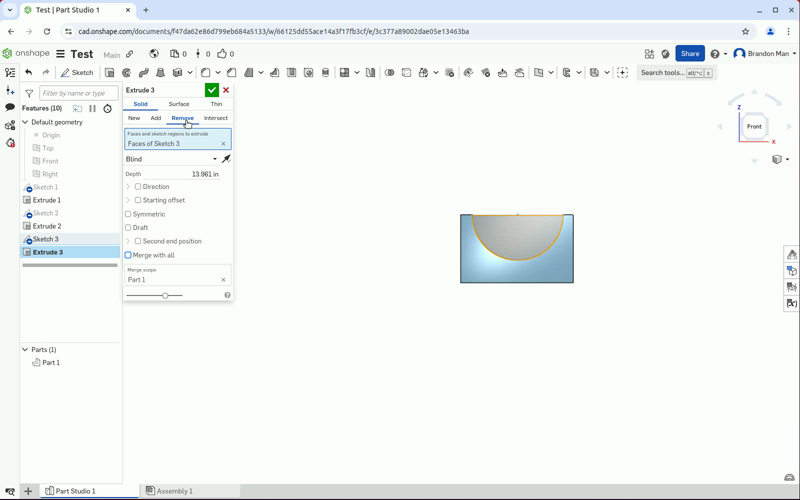
key(space)
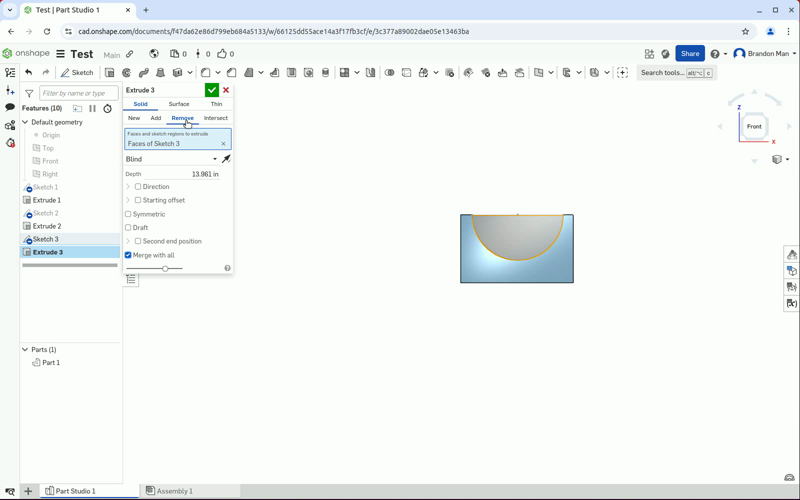
key(enter)
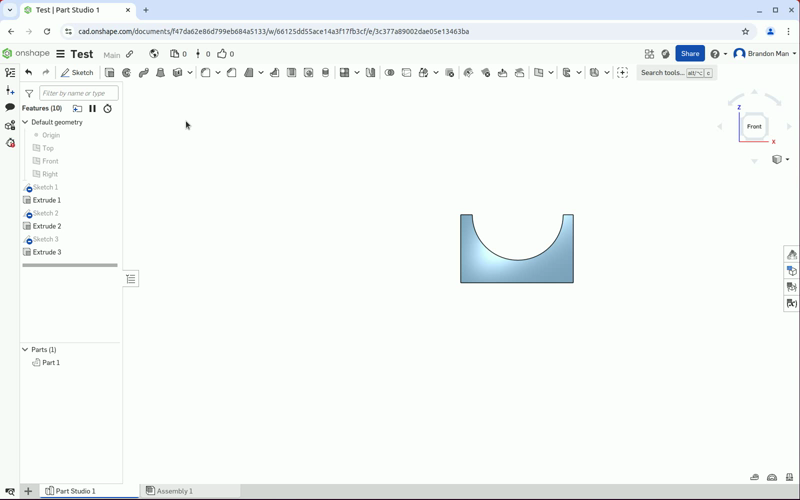
key(shift+h)
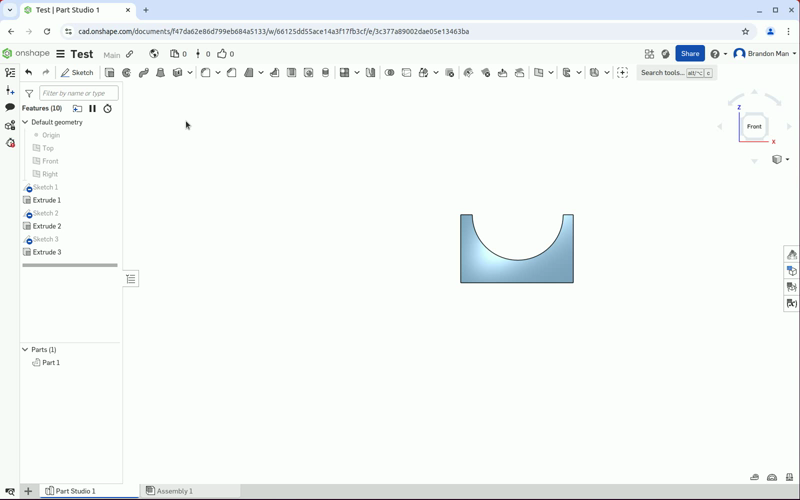
key(shift+h)
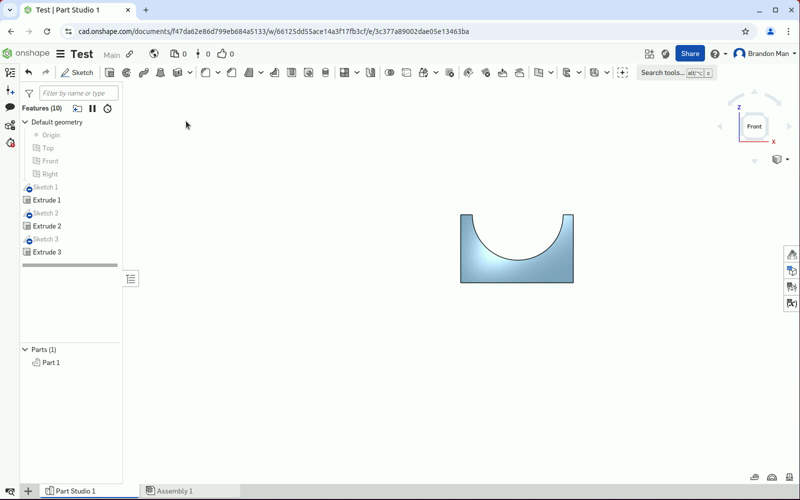
mouse_move(73, 189)
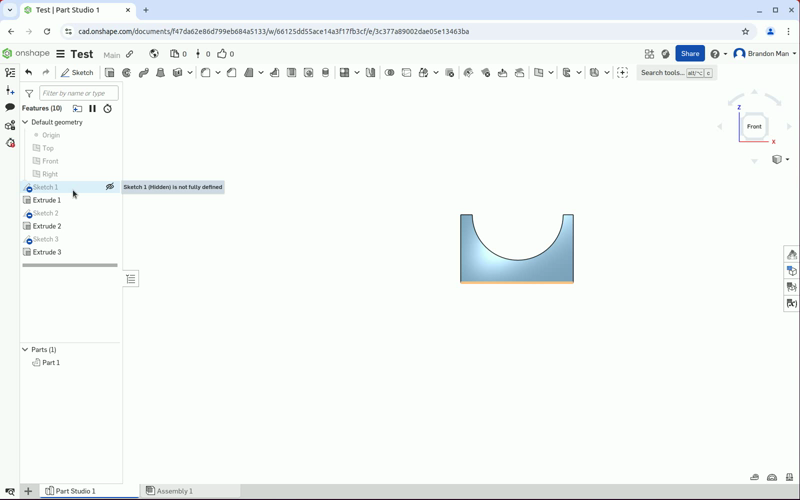
click(73, 189)
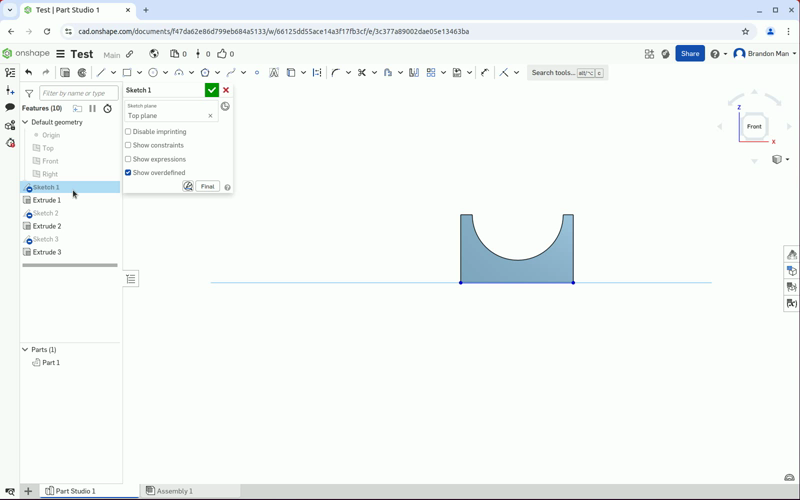
mouse_move(229, 92)
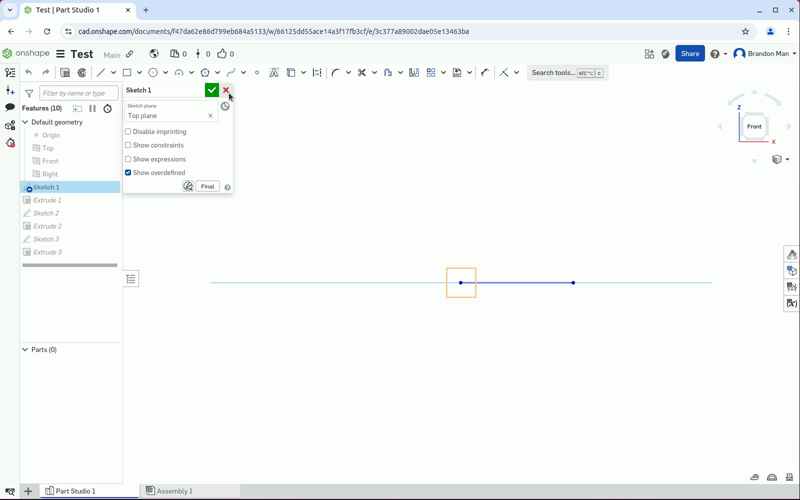
click(229, 92)
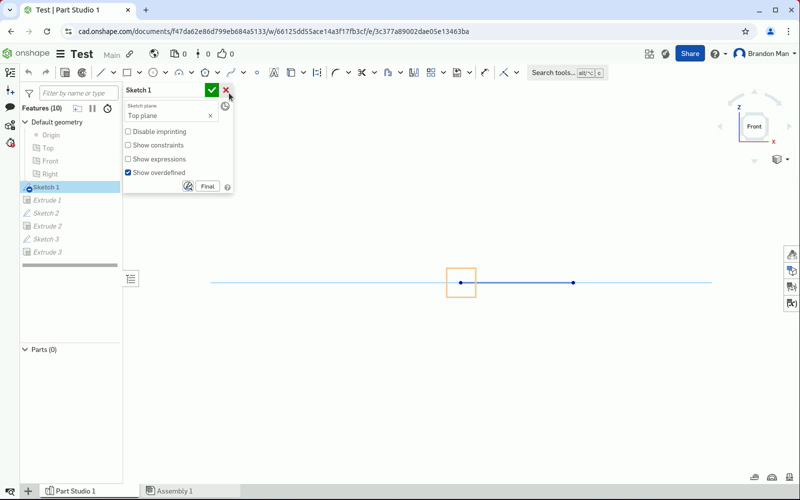
key(shift+s)
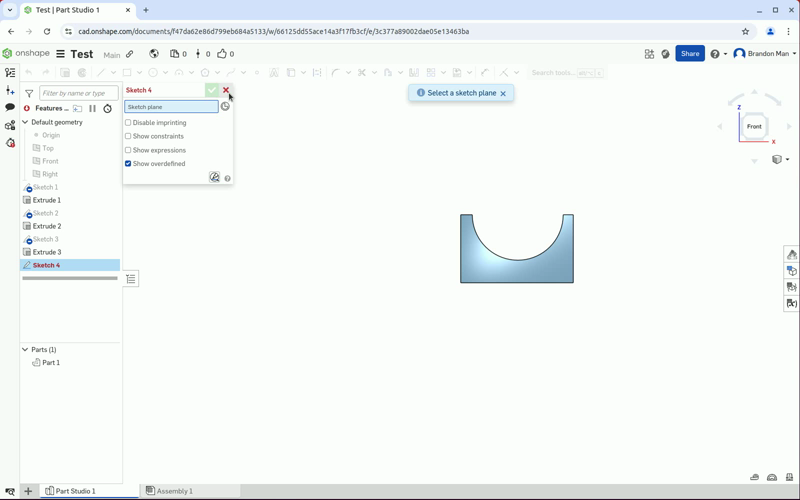
mouse_move(73, 163)
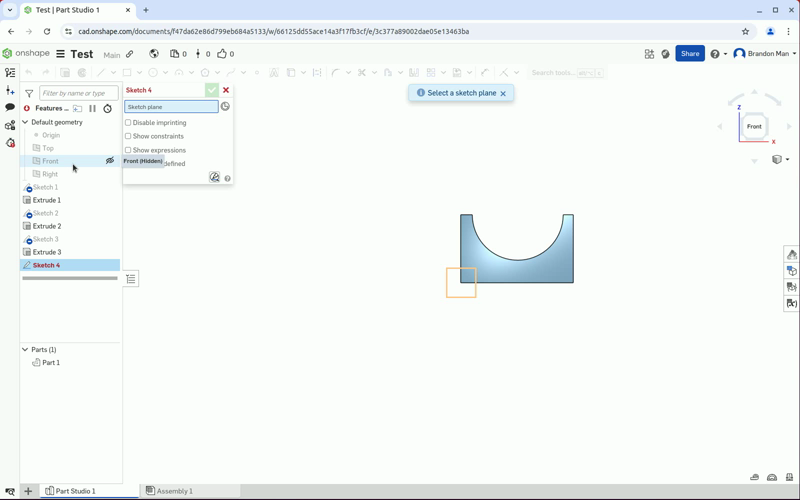
click(73, 163)
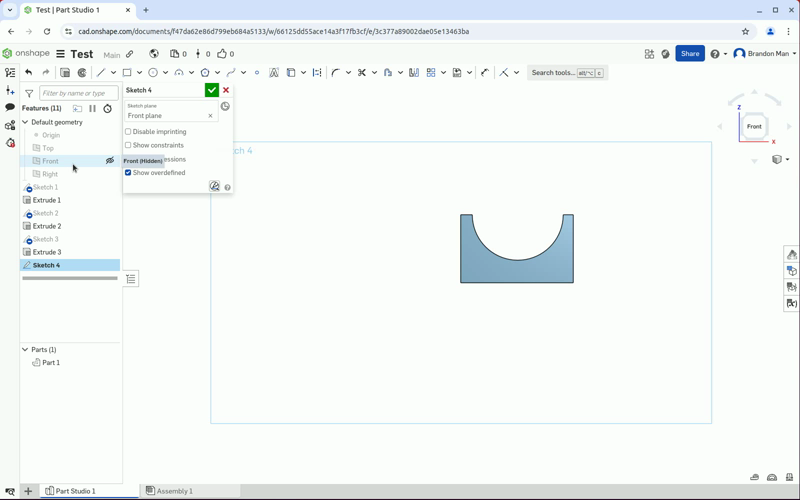
mouse_move(73, 352)
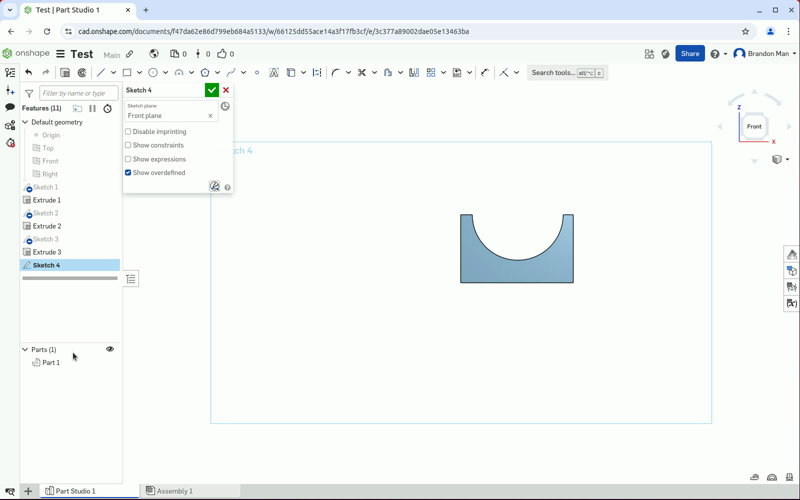
key(y)
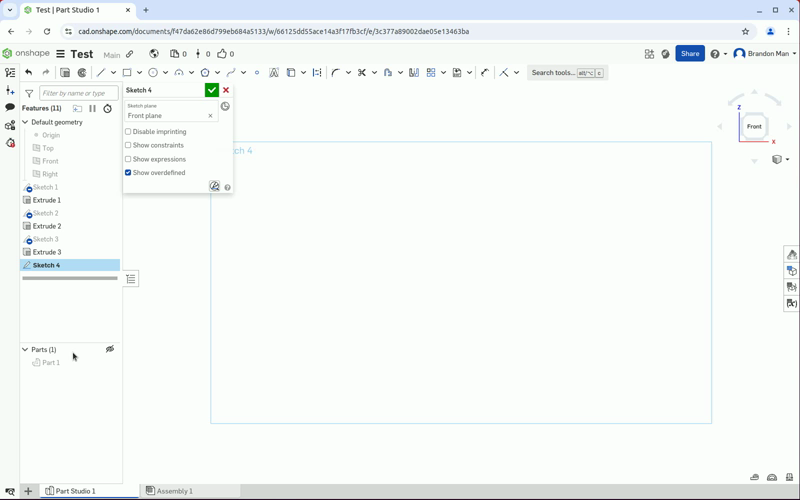
key(l)
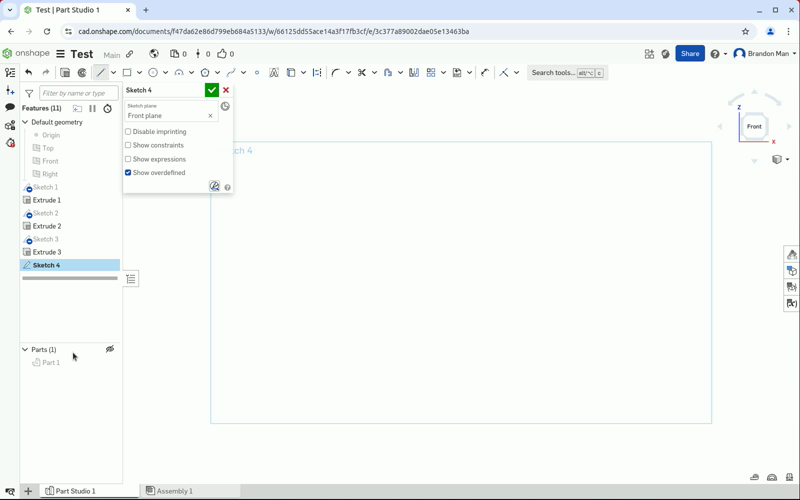
key_down(shift)
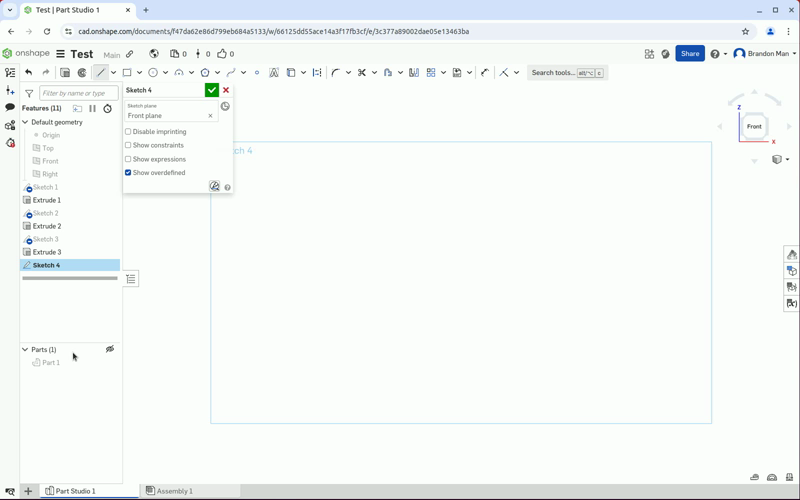
mouse_move(460, 238)
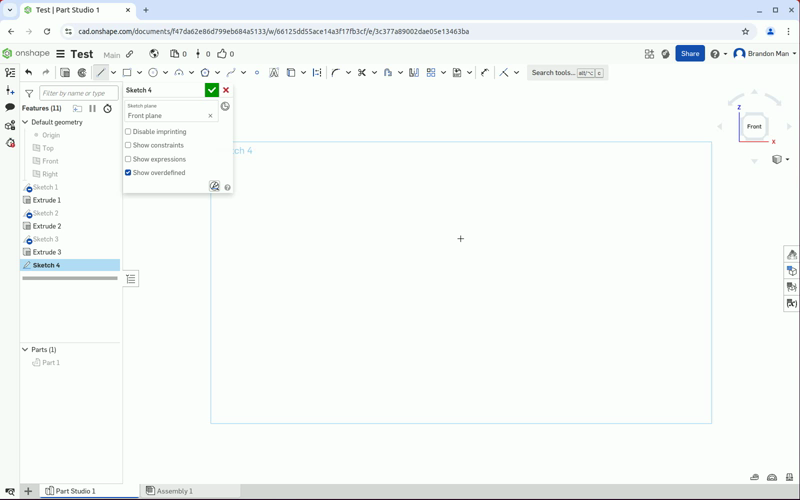
click(460, 238)
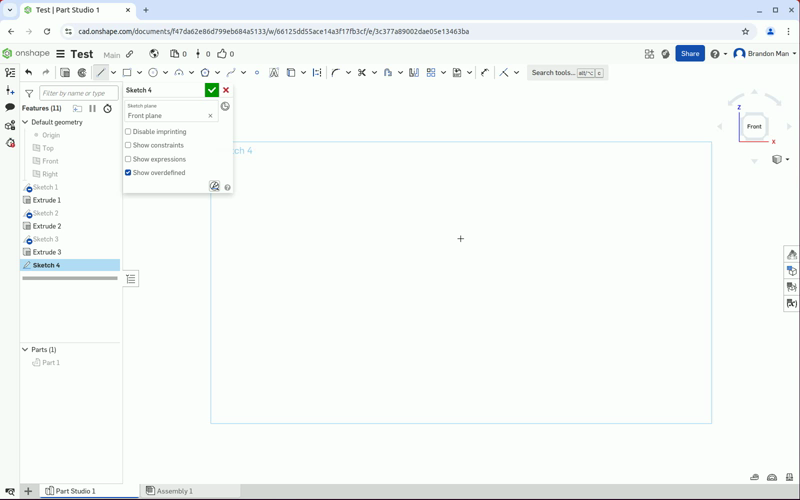
key_up(shift)
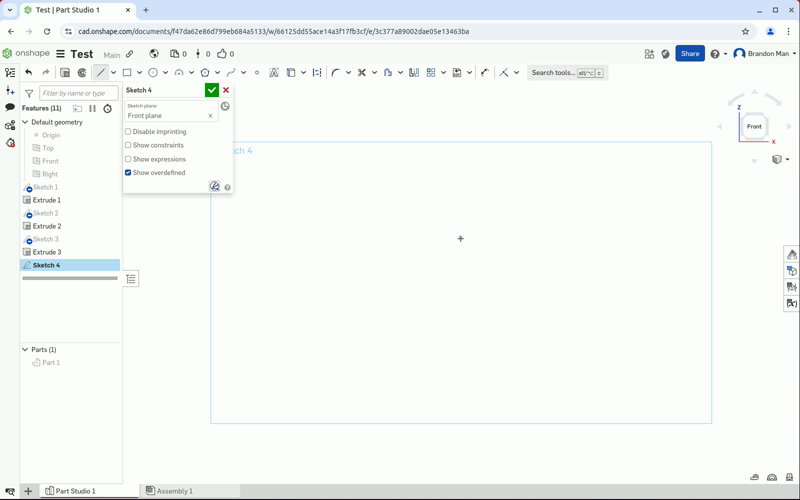
key_down(shift)
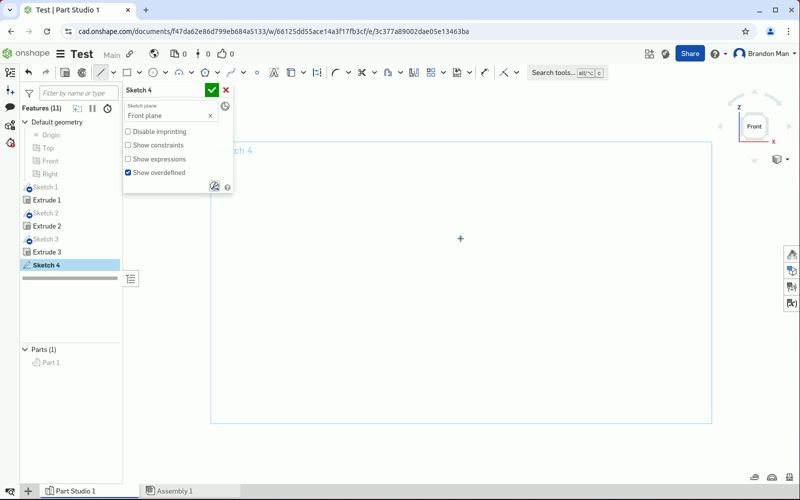
mouse_move(490, 238)
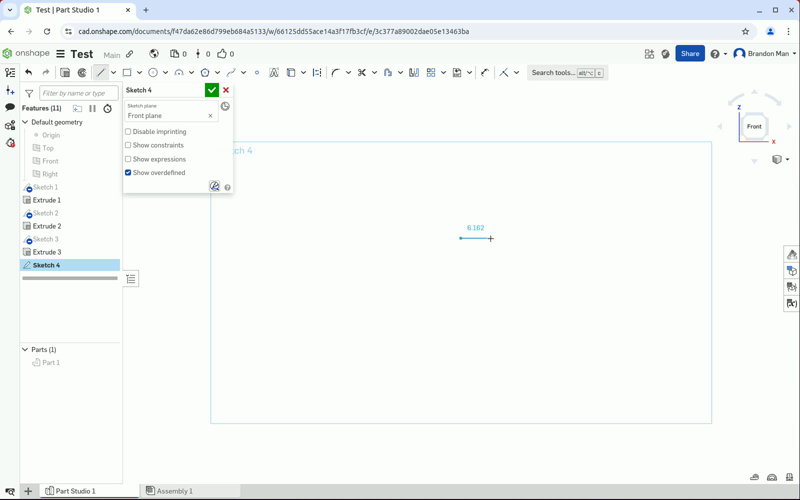
mouse_move(478, 238)
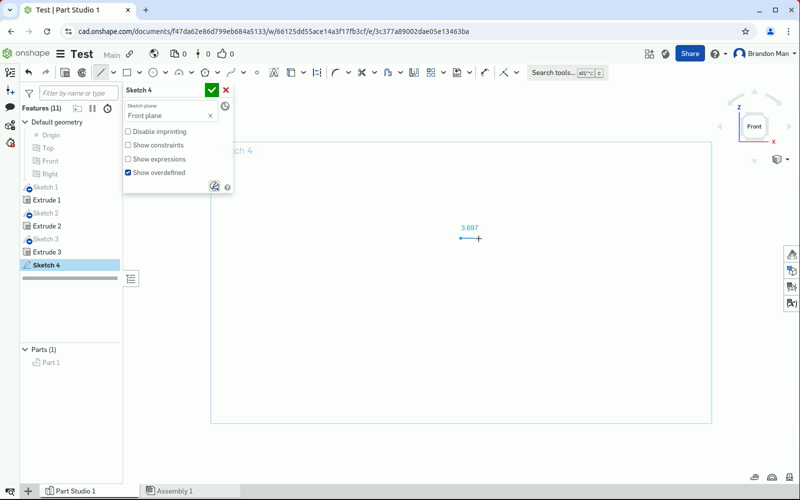
click(478, 238)
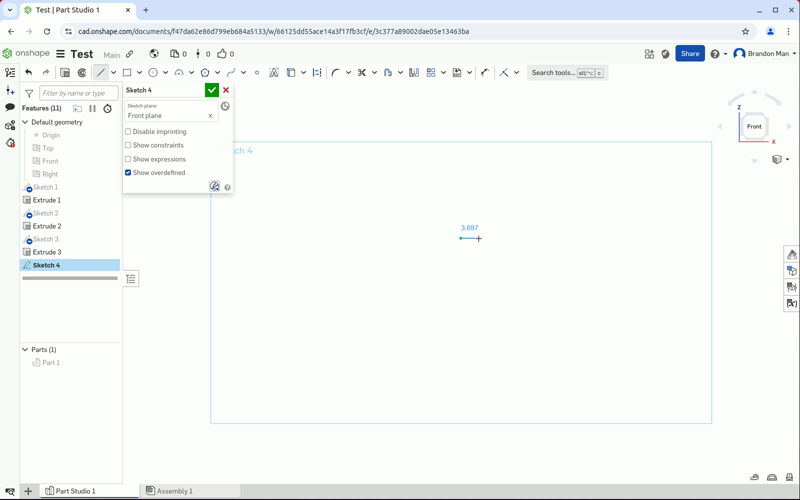
key_up(shift)
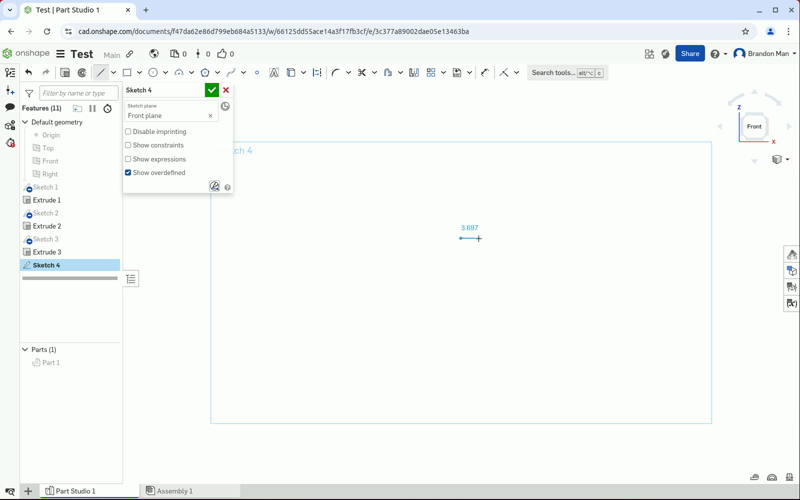
key(esc)
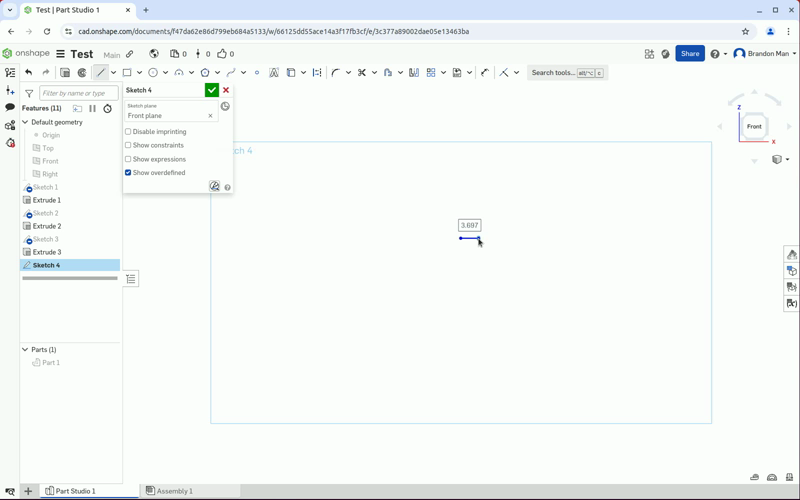
key(a)
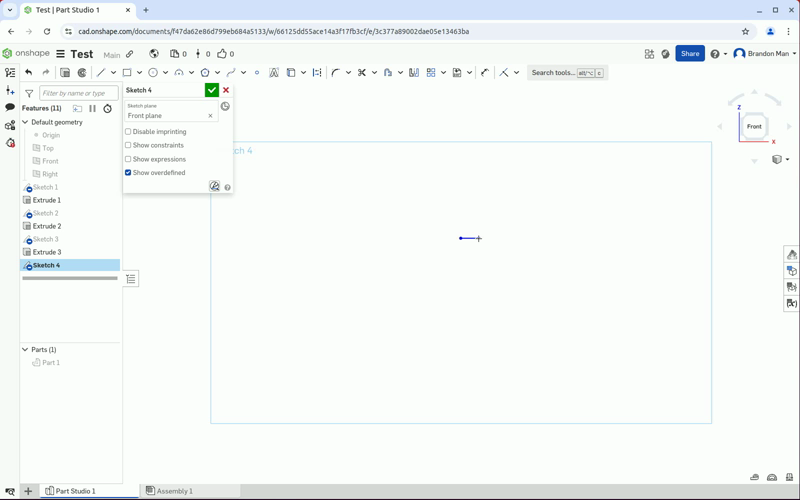
mouse_move(478, 238)
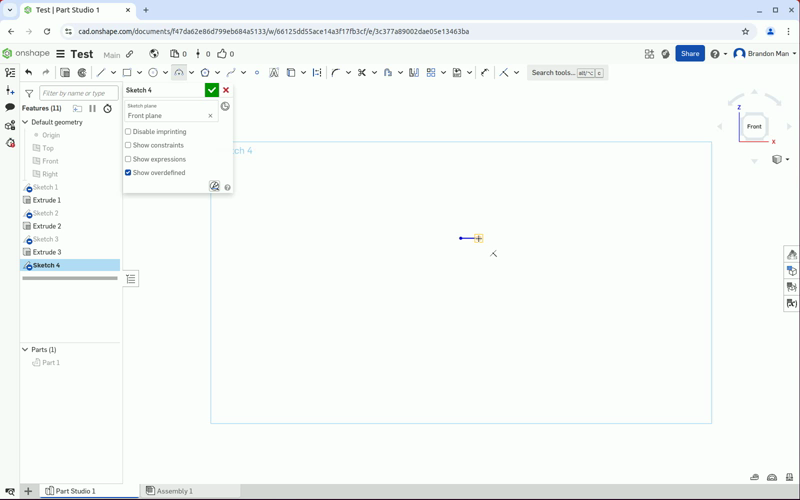
click(478, 238)
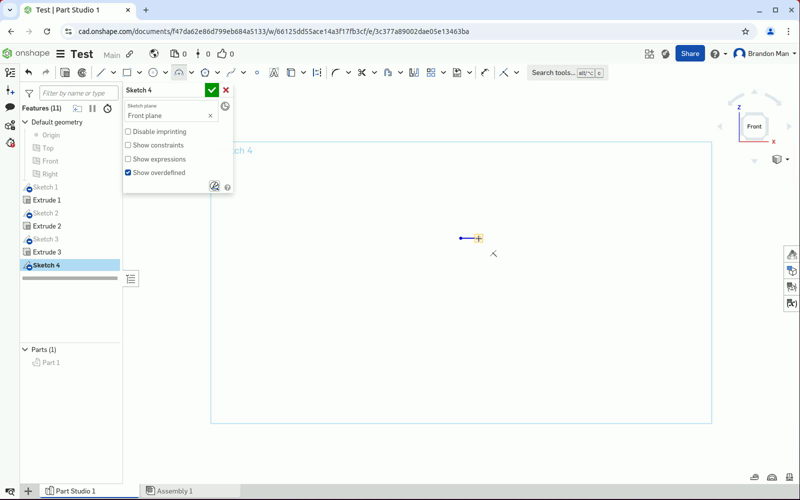
key_down(shift)
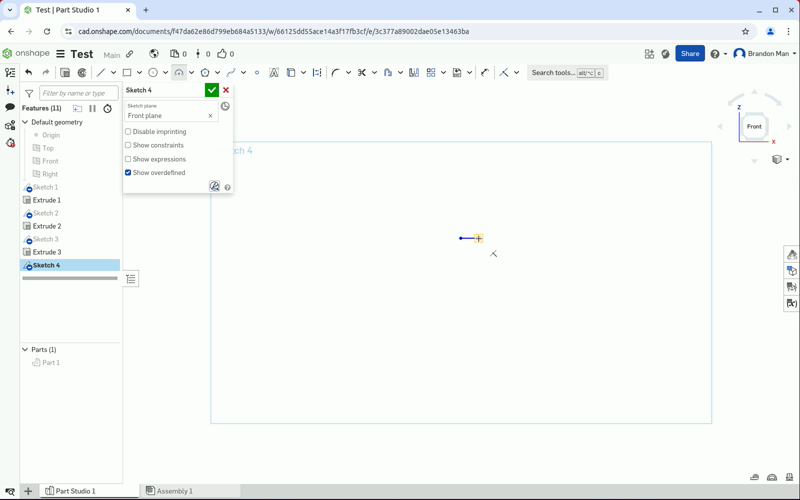
mouse_move(472, 215)
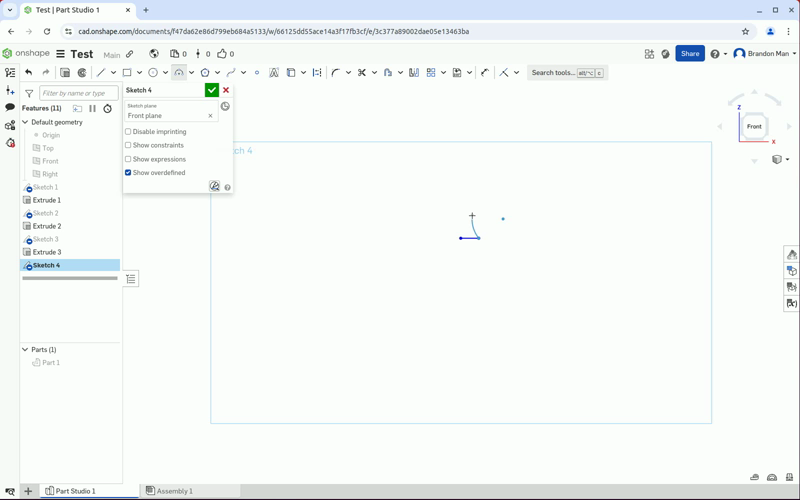
click(472, 215)
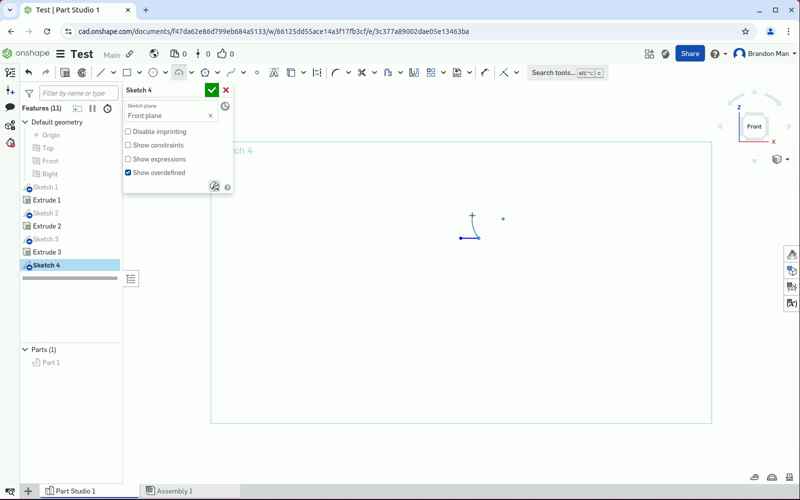
mouse_move(474, 227)
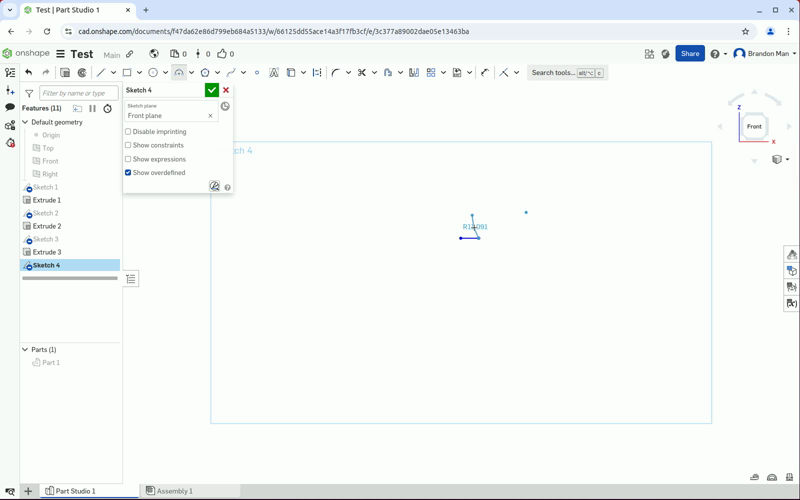
click(474, 227)
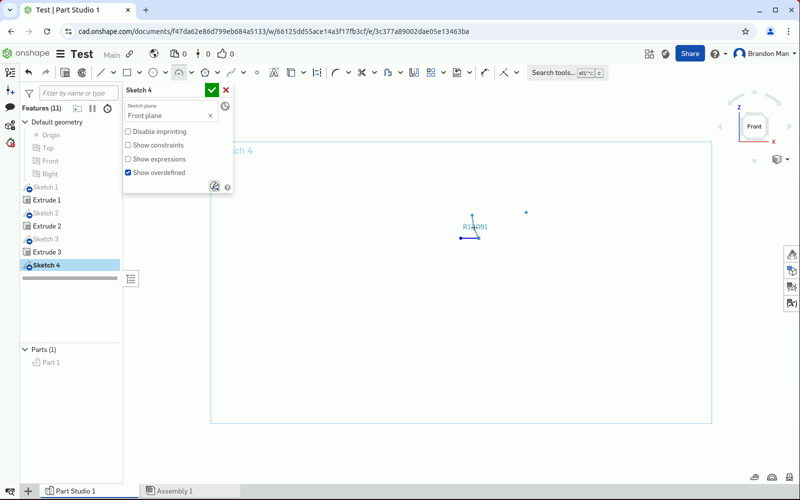
key_up(shift)
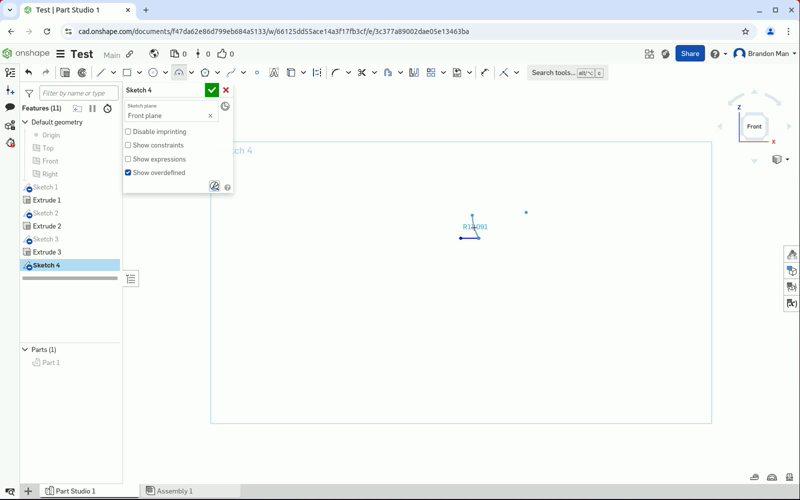
key(esc)
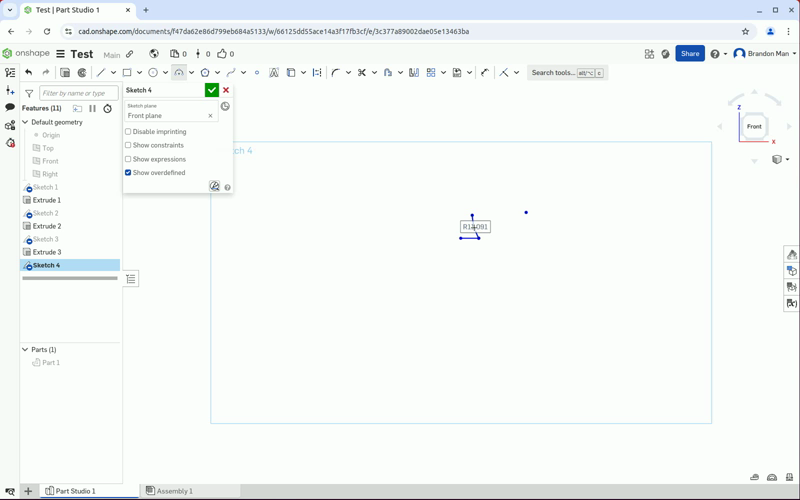
key(l)
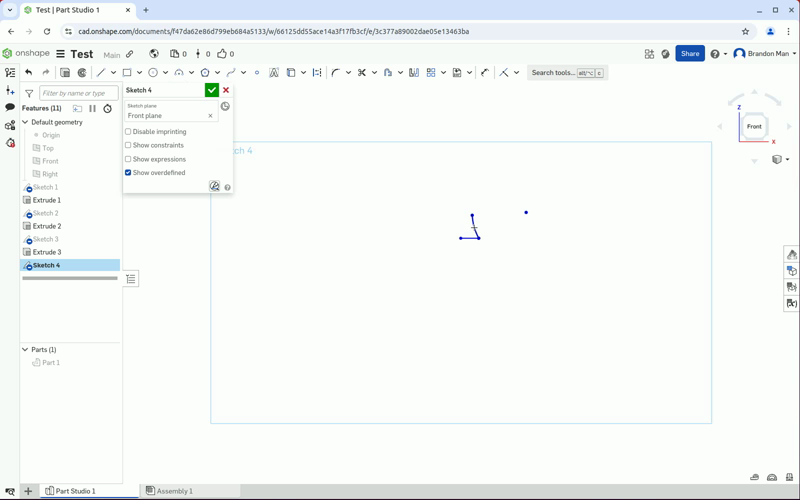
mouse_move(472, 215)
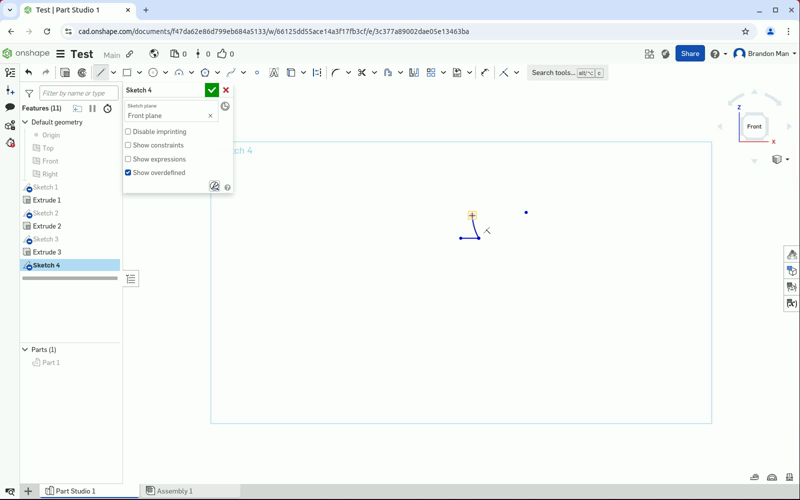
click(472, 215)
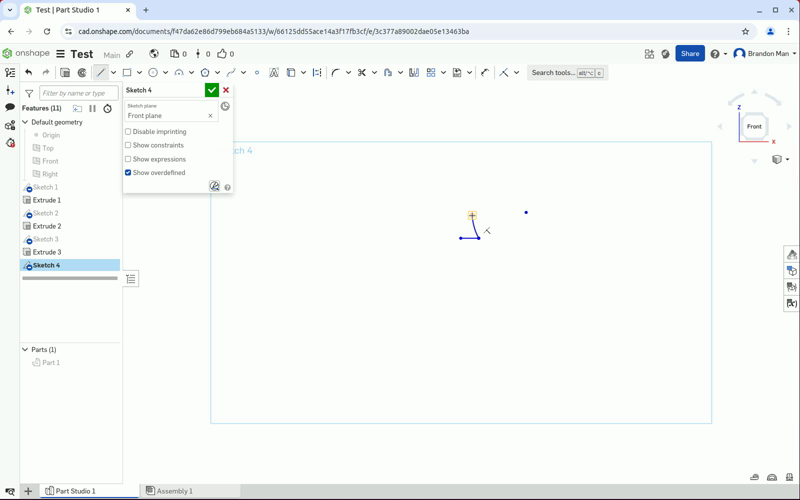
key_down(shift)
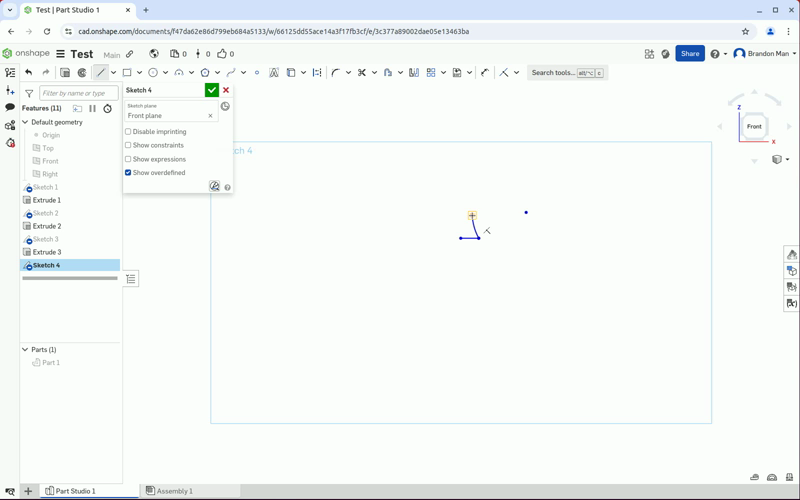
mouse_move(502, 215)
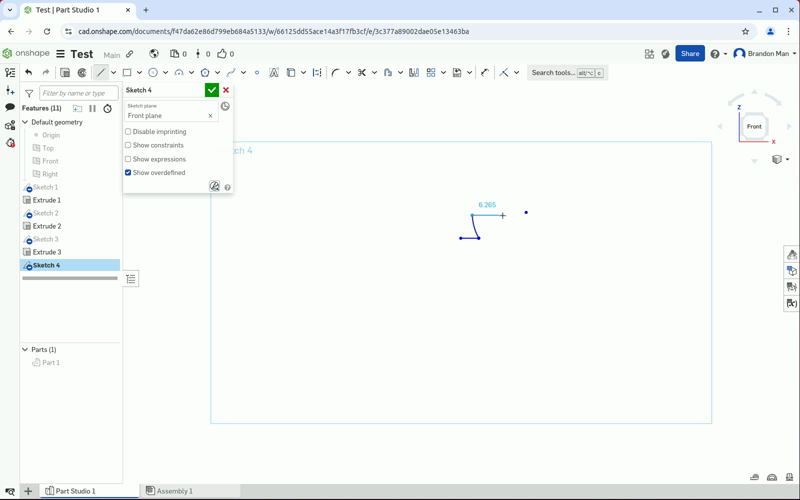
mouse_move(460, 215)
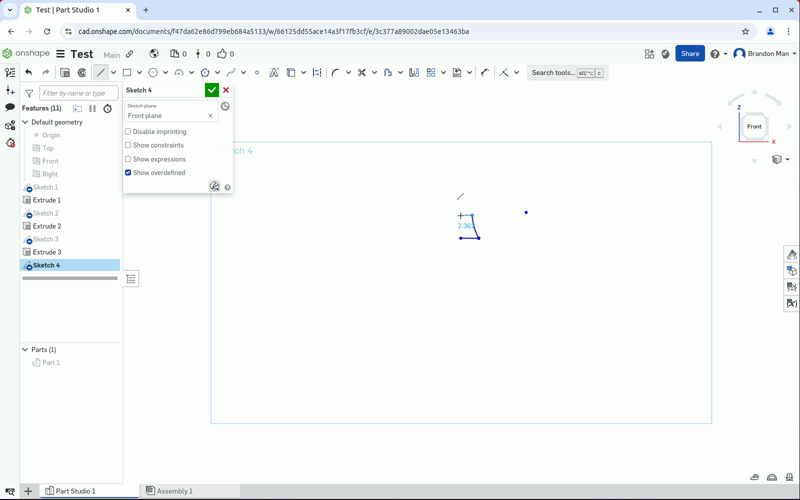
click(460, 215)
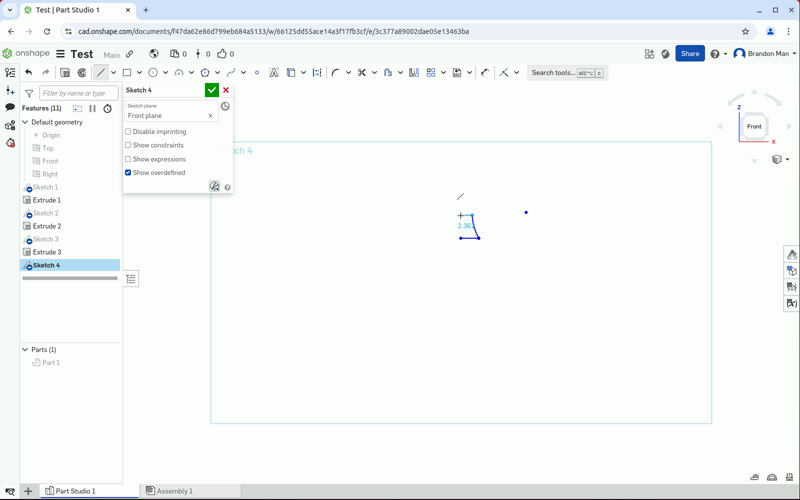
key_up(shift)
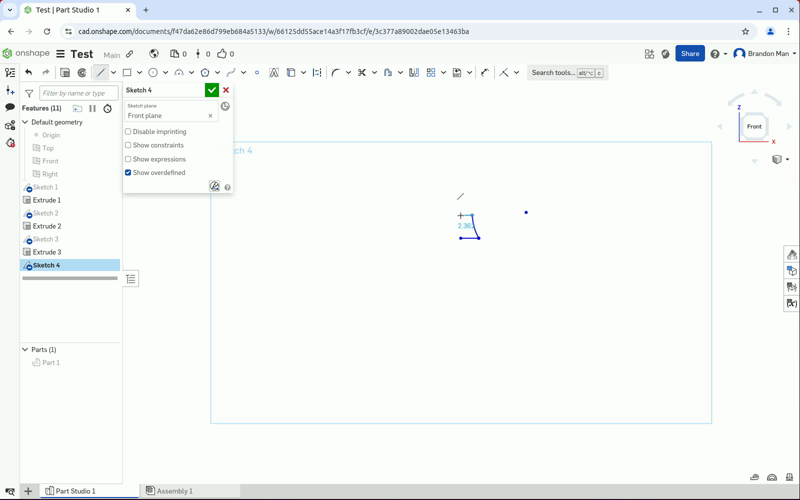
mouse_move(490, 215)
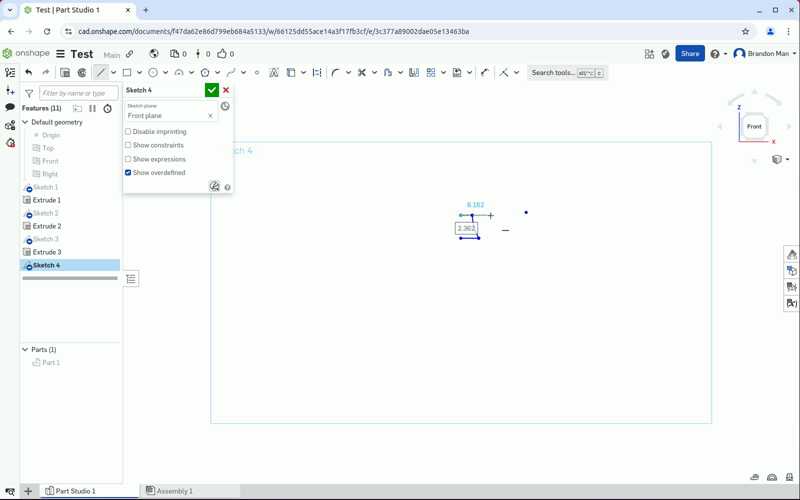
key_down(shift)
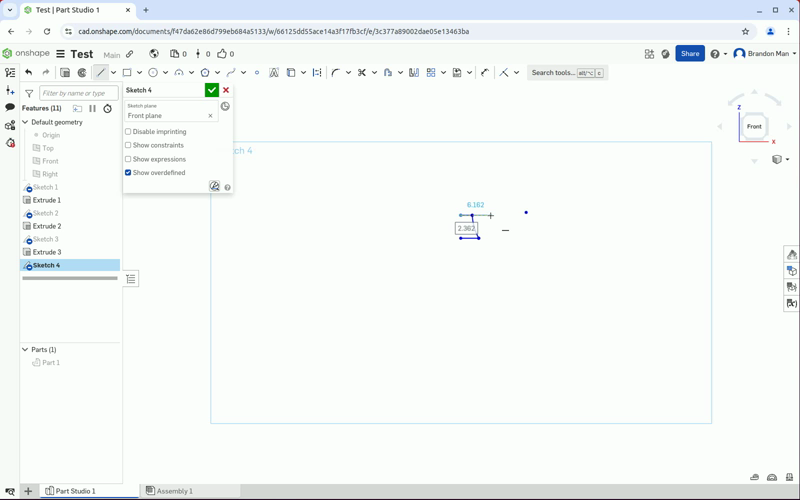
mouse_move(460, 238)
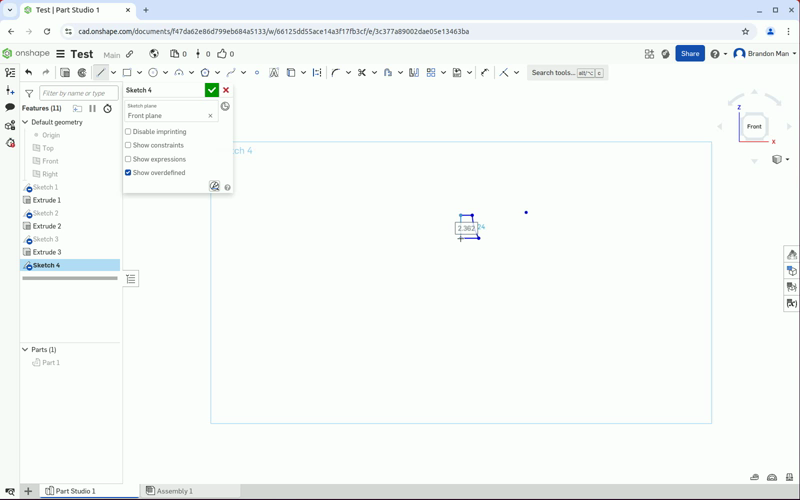
key_up(shift)
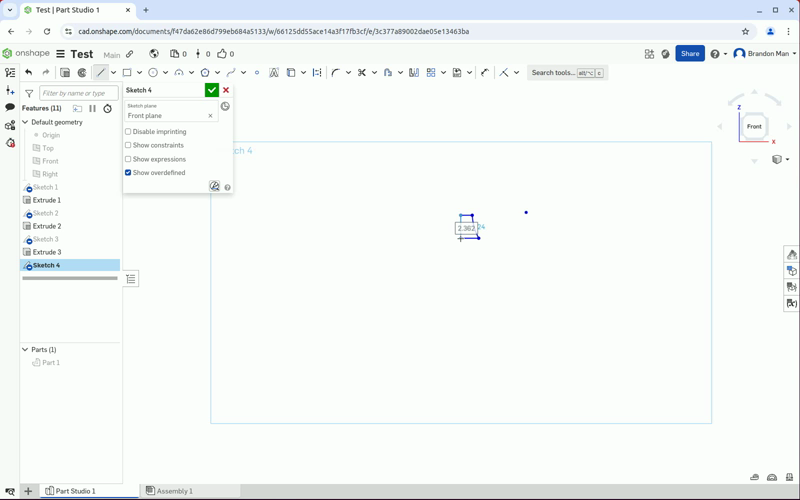
click(460, 238)
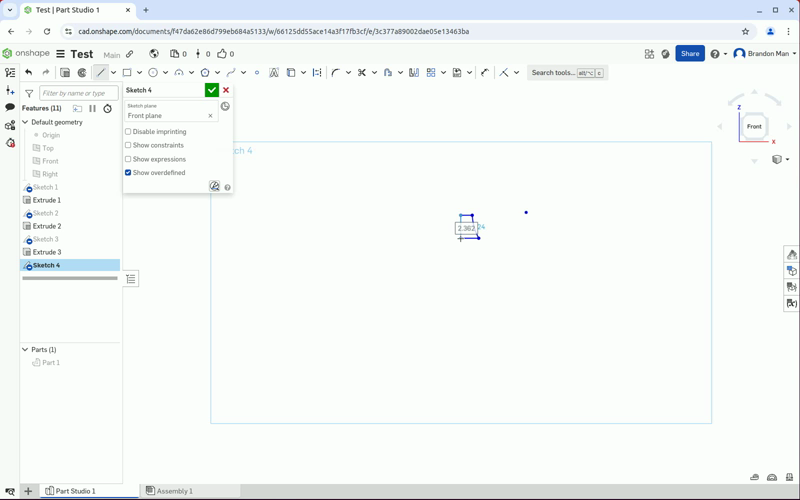
key(esc)
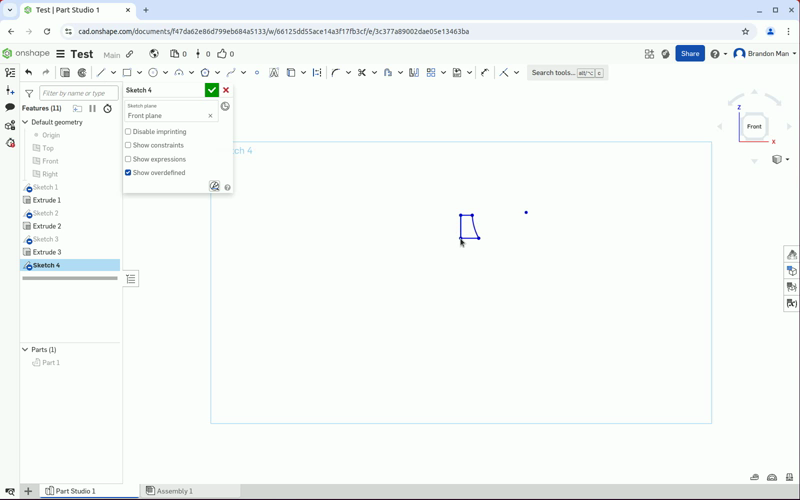
mouse_move(476, 235)
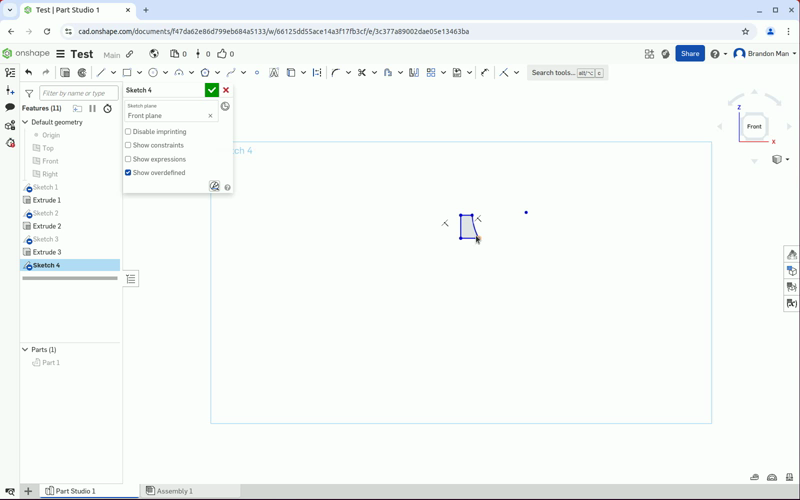
scroll(6)
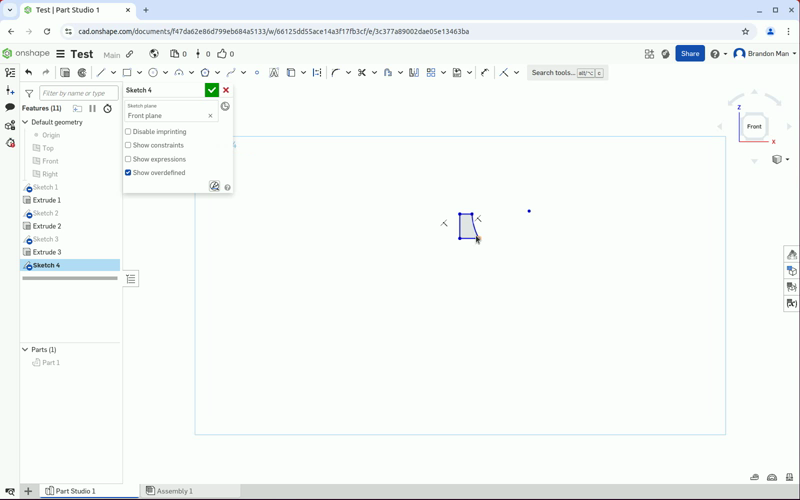
scroll(6)
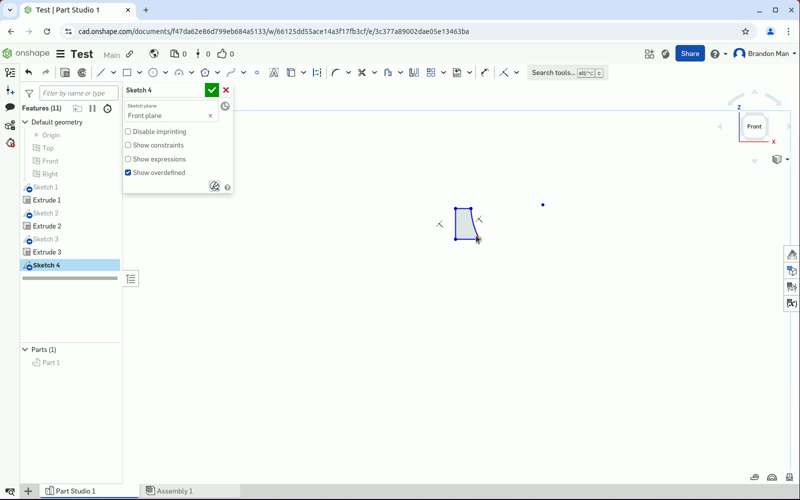
scroll(6)
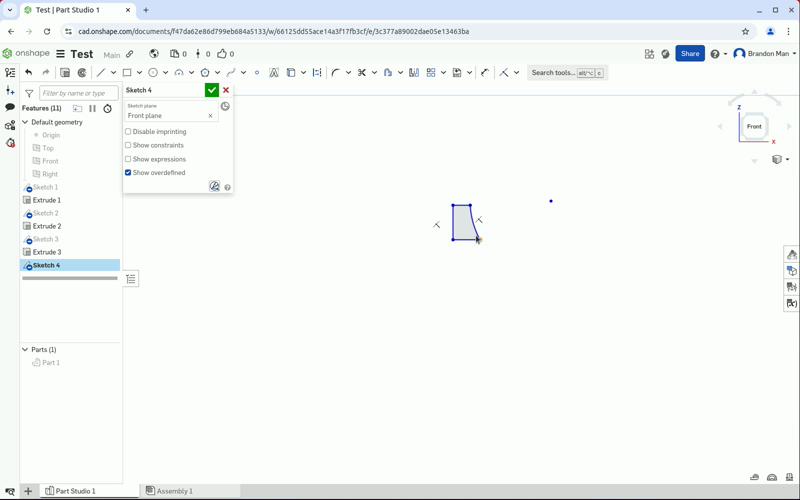
scroll(6)
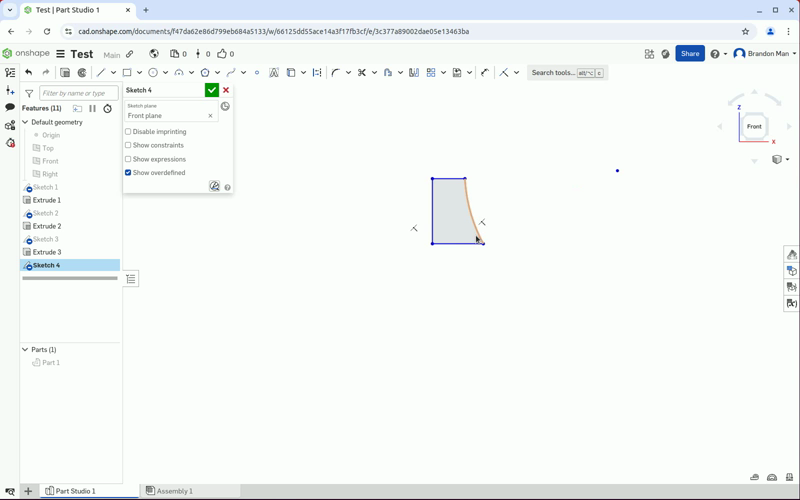
scroll(6)
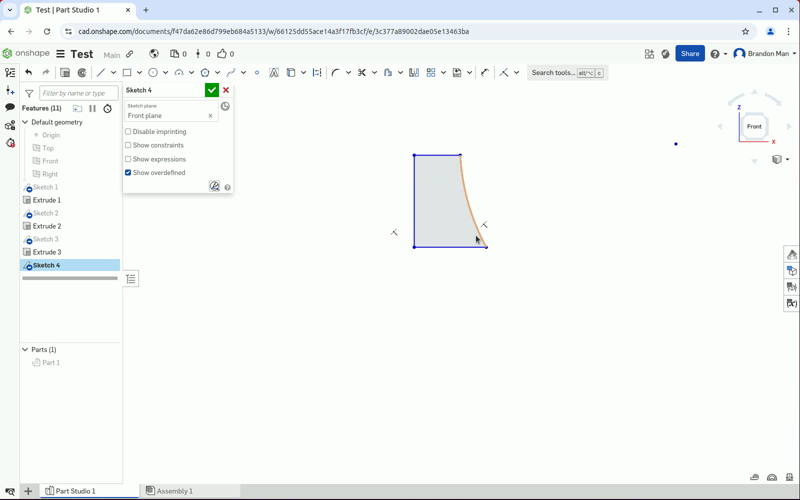
scroll(6)
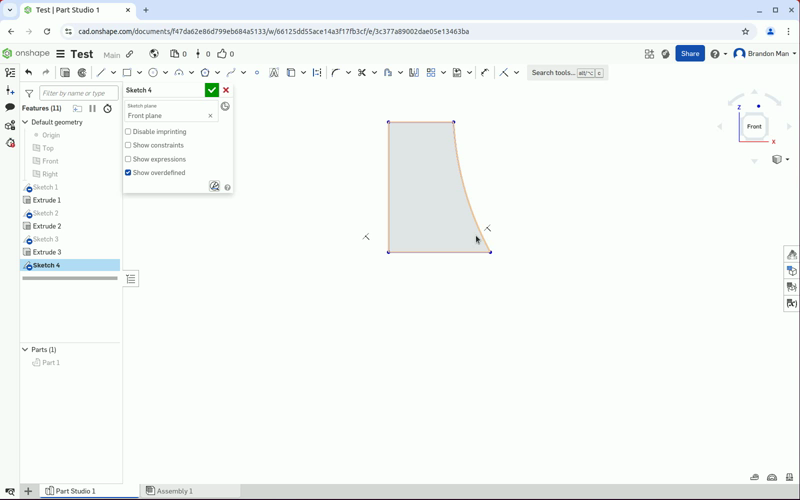
scroll(6)
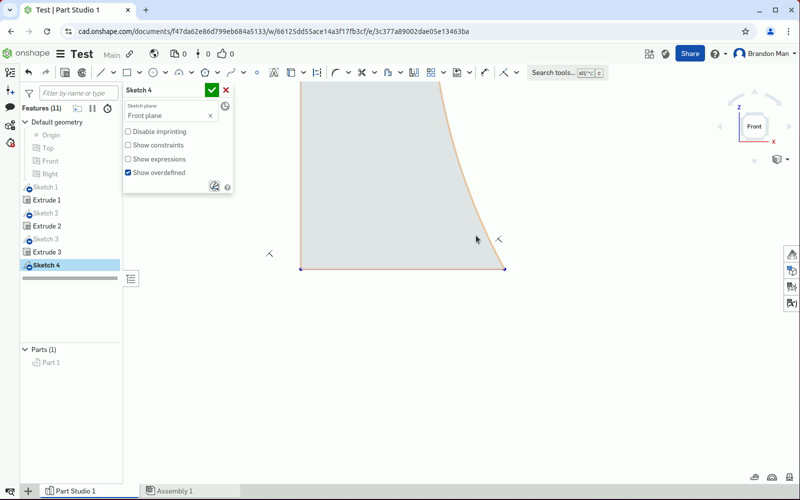
click(476, 235)
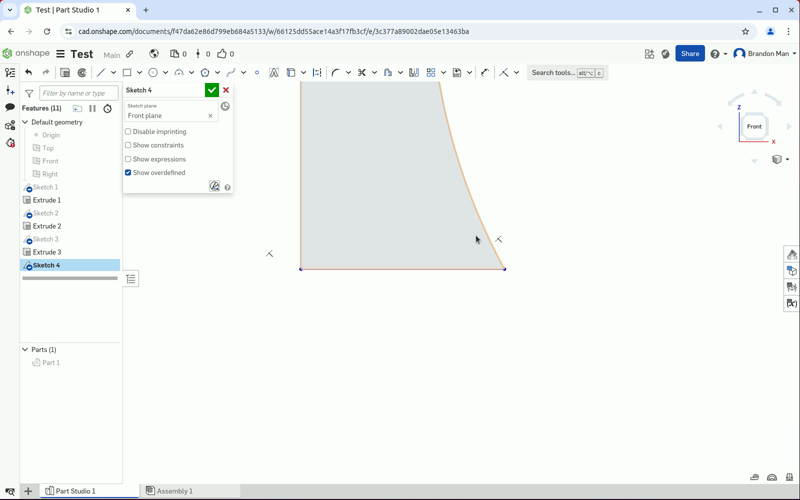
scroll(-6)
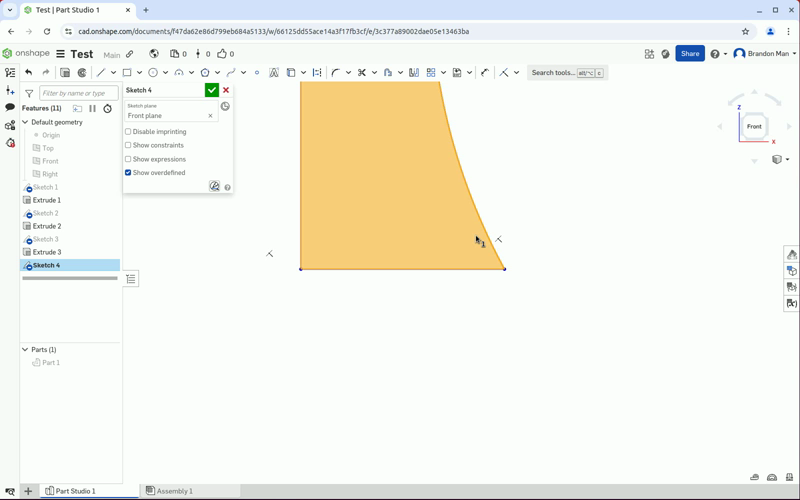
scroll(-6)
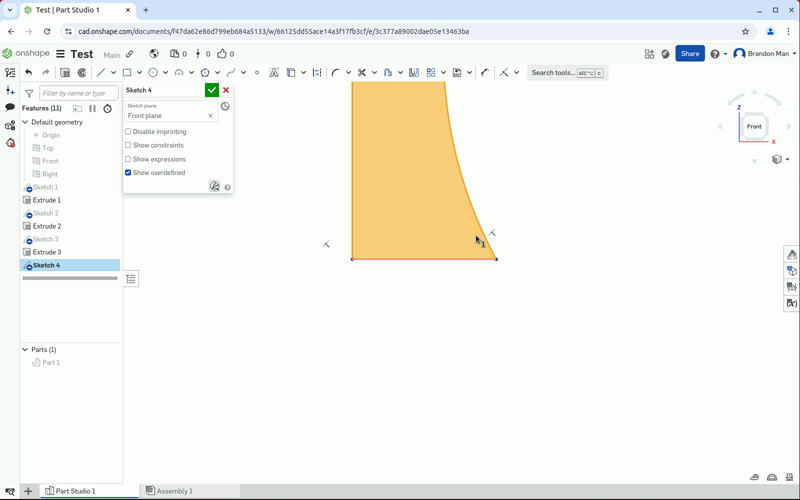
scroll(-6)
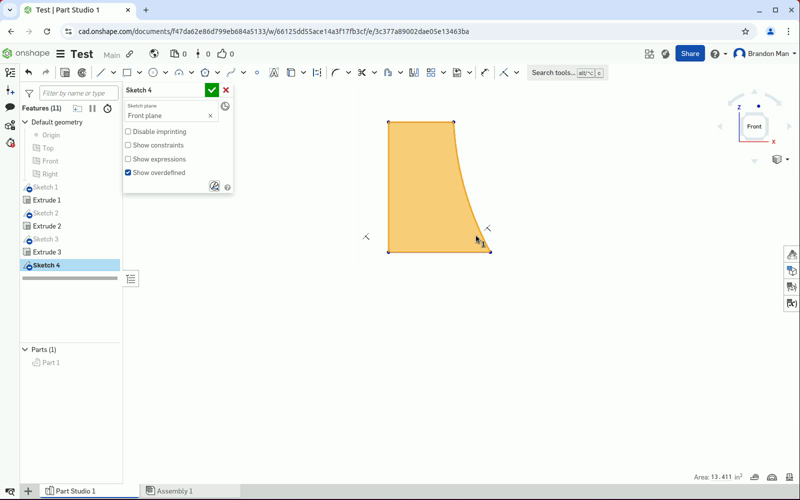
scroll(-6)
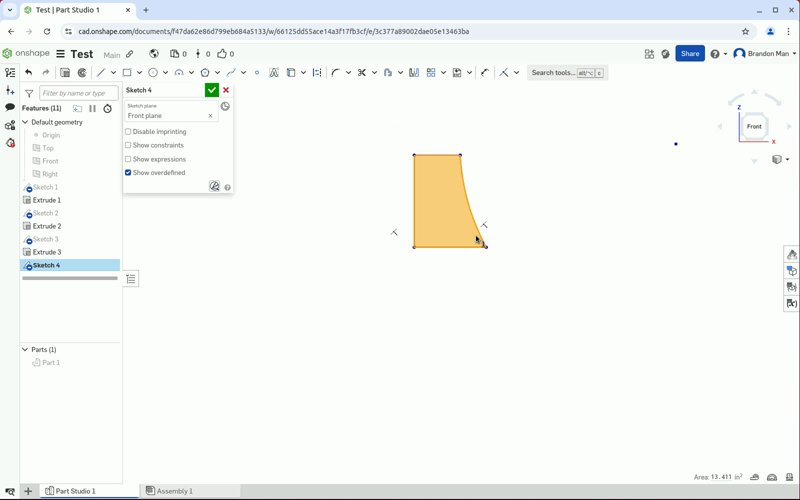
scroll(-6)
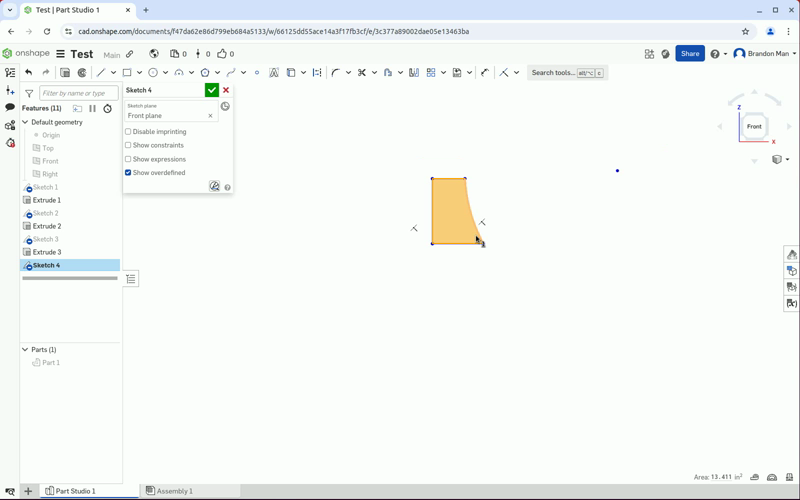
scroll(-6)
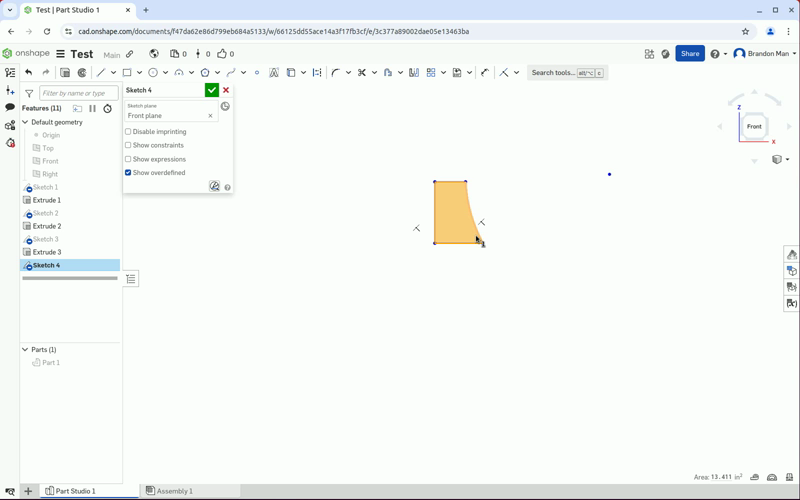
scroll(-6)
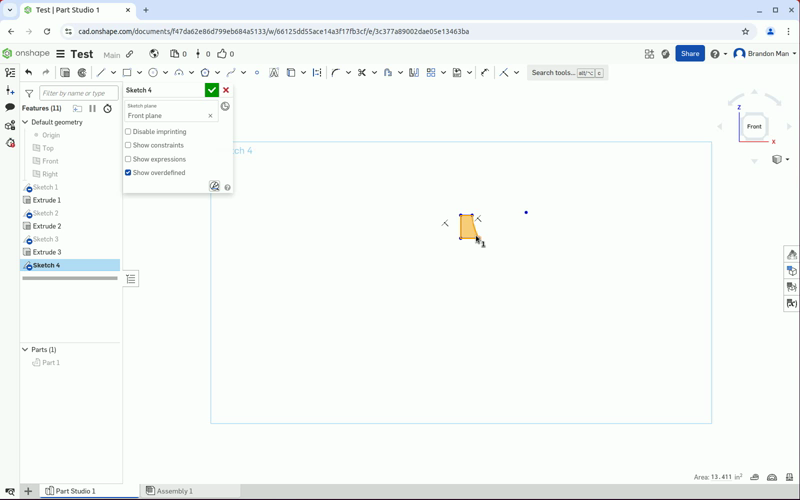
mouse_move(73, 352)
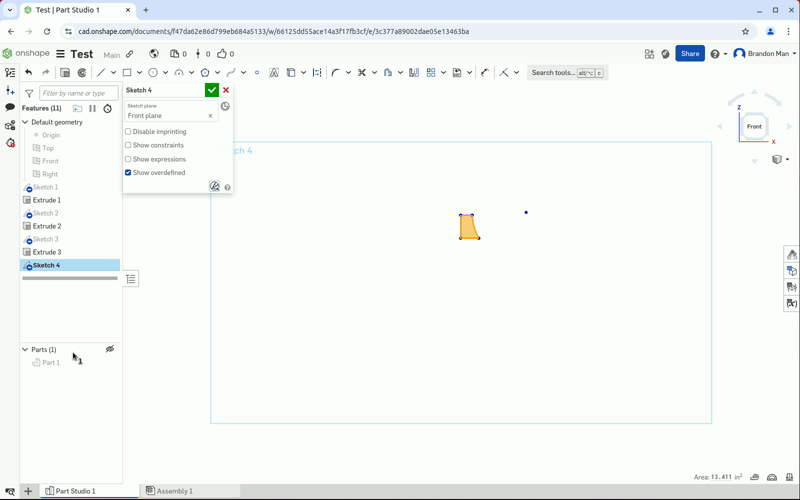
key(shift+y)
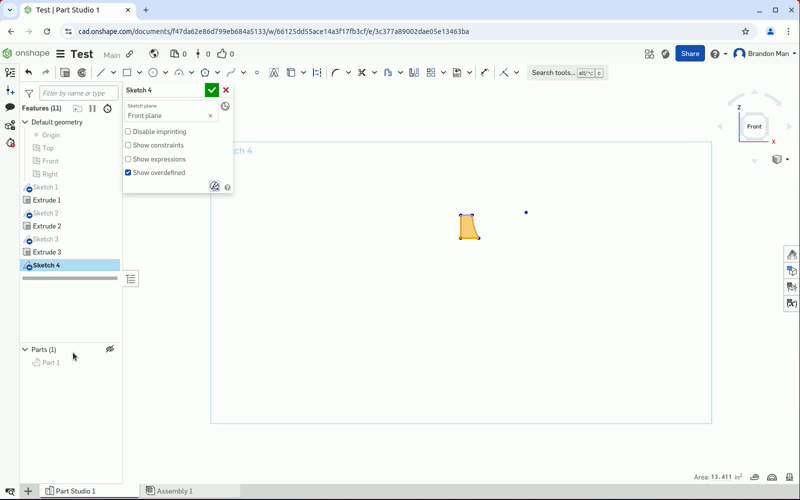
key(shift+e)
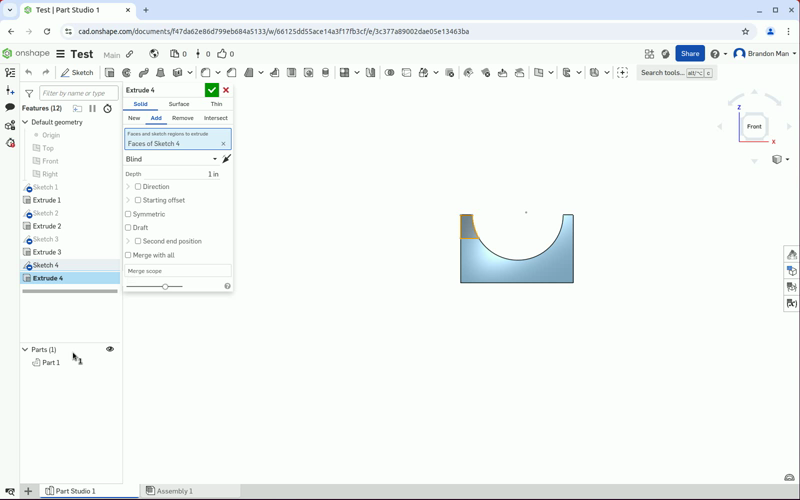
mouse_move(143, 106)
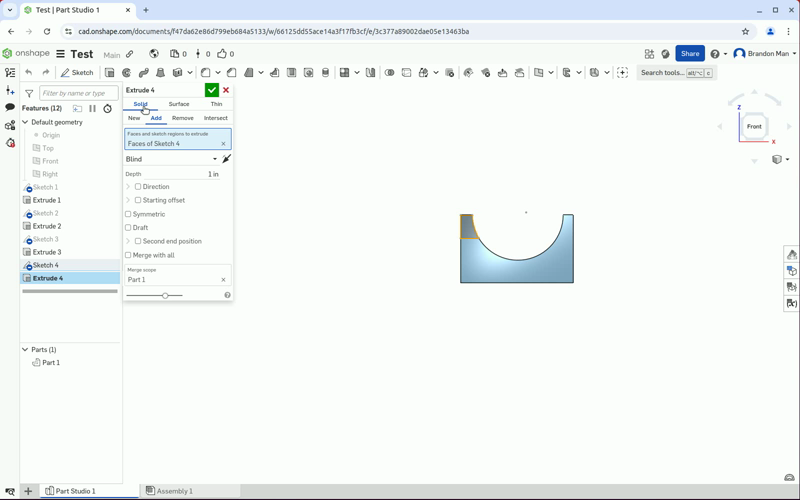
click(143, 106)
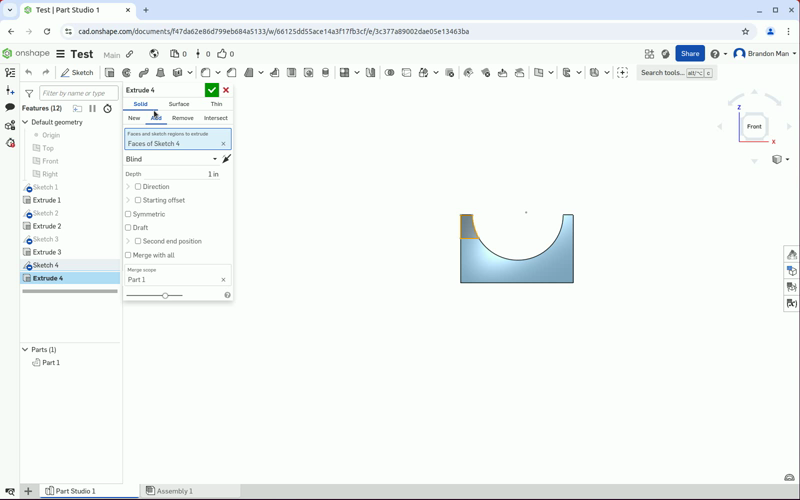
mouse_move(186, 120)
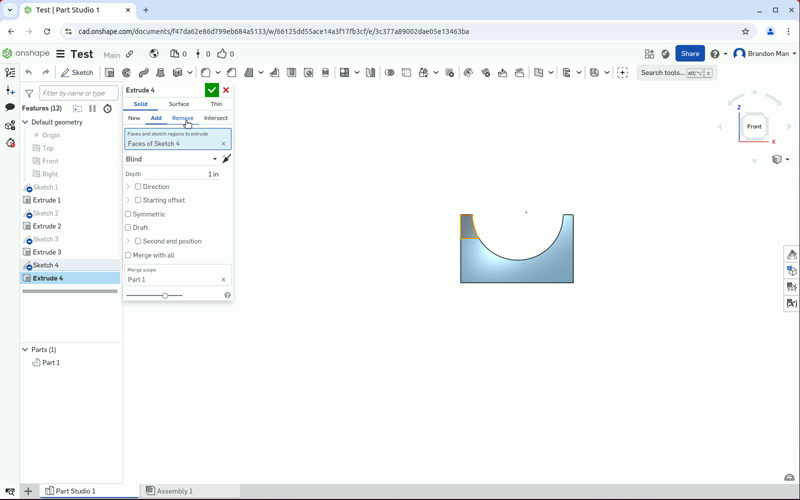
click(186, 120)
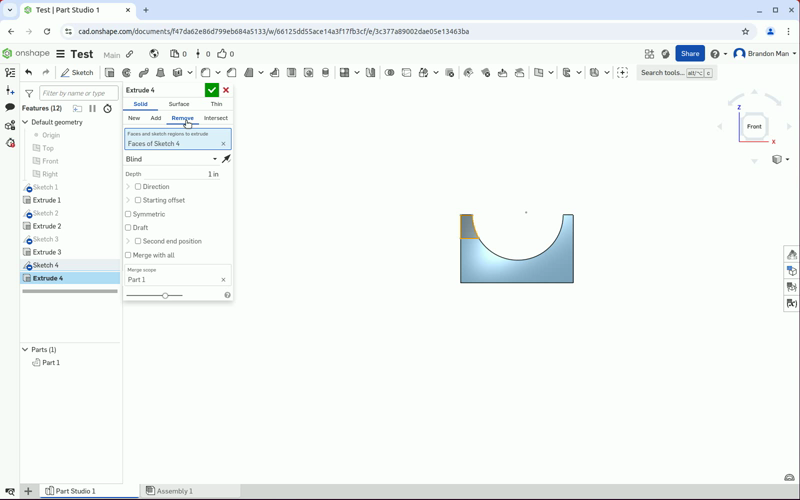
key(tab, 4)
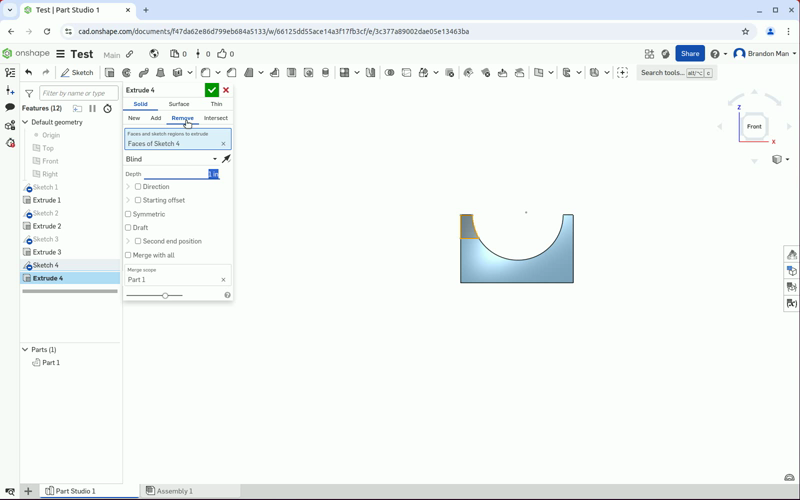
text(6.981)
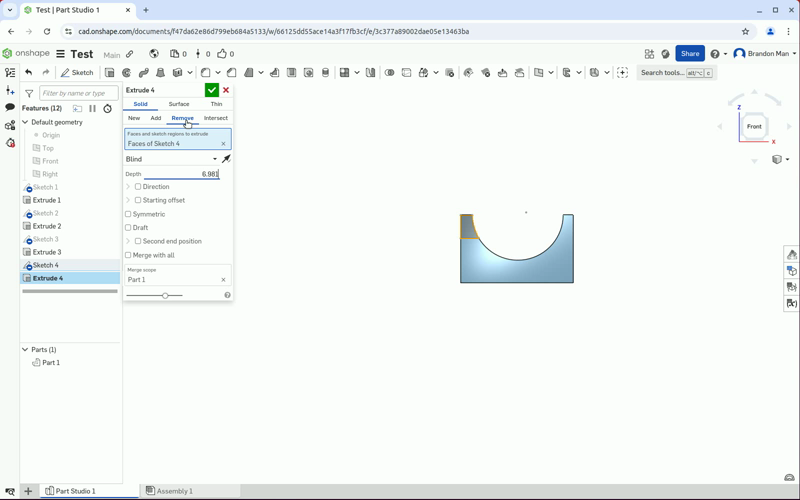
key(tab, 6)
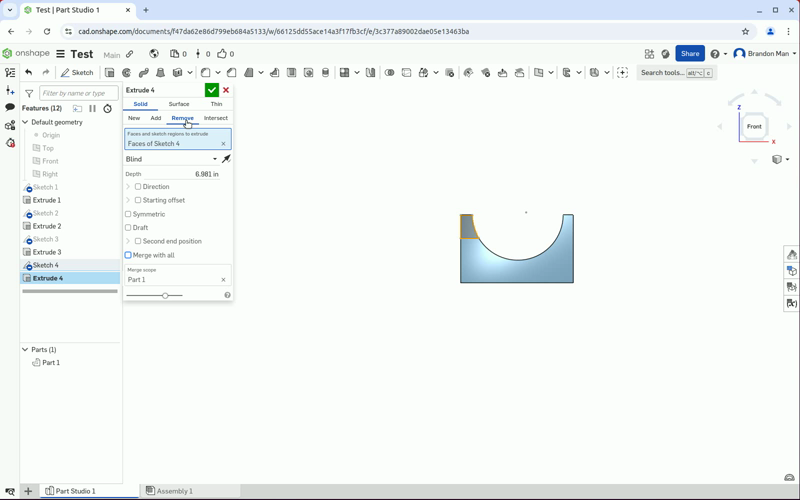
key(space)
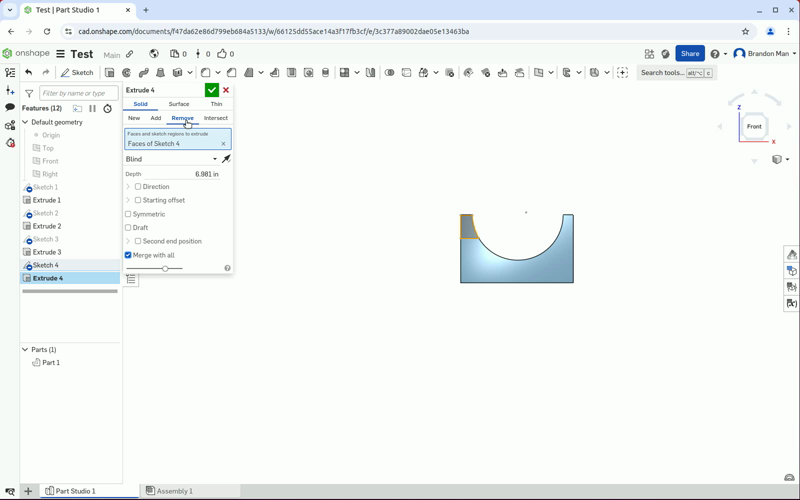
key(enter)
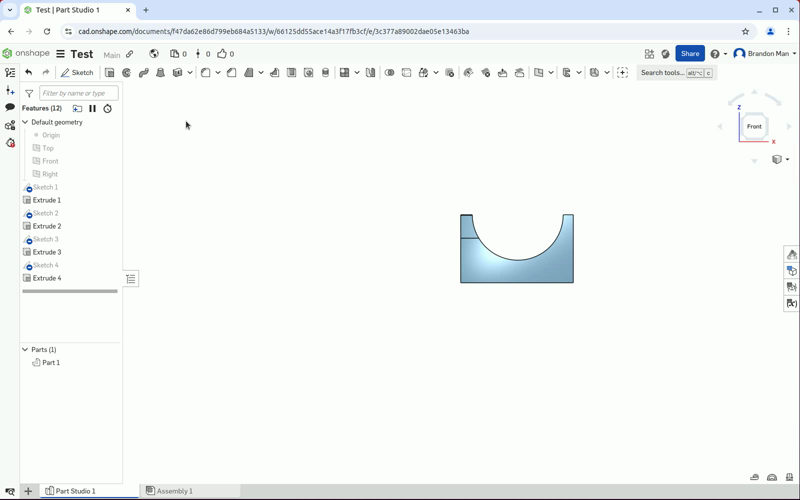
key(shift+h)
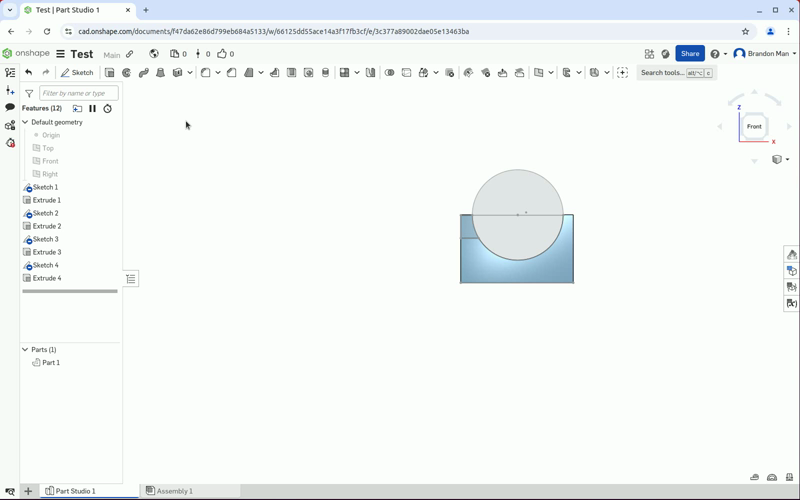
key(shift+h)
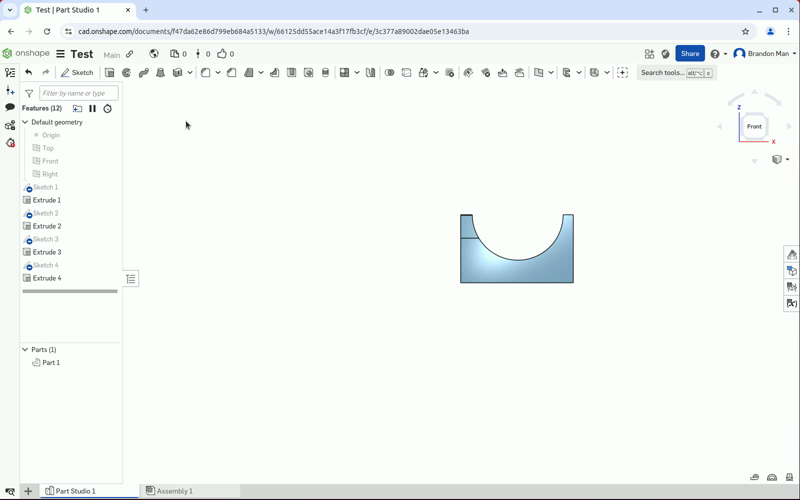
mouse_move(73, 189)
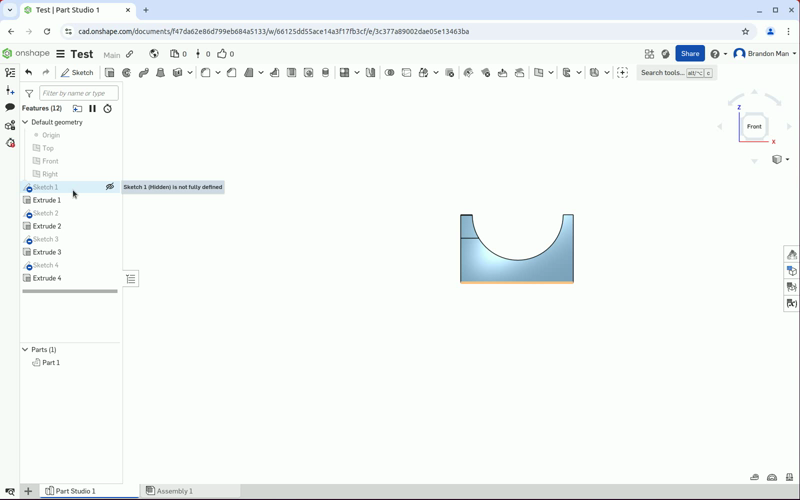
click(73, 189)
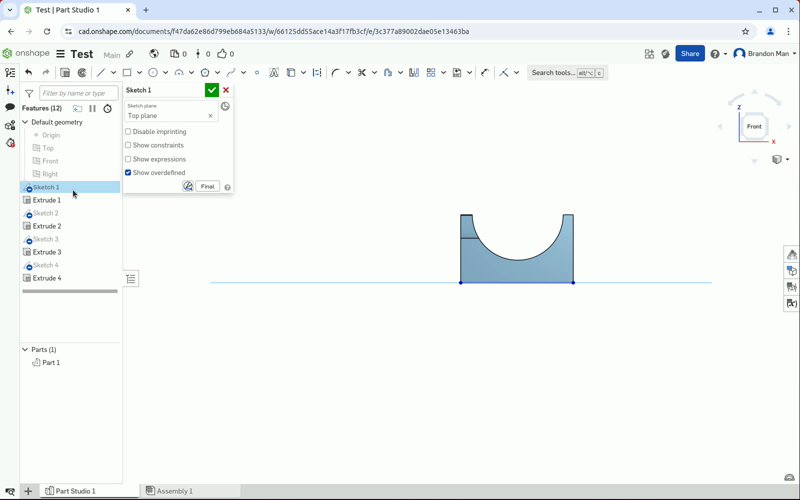
mouse_move(229, 92)
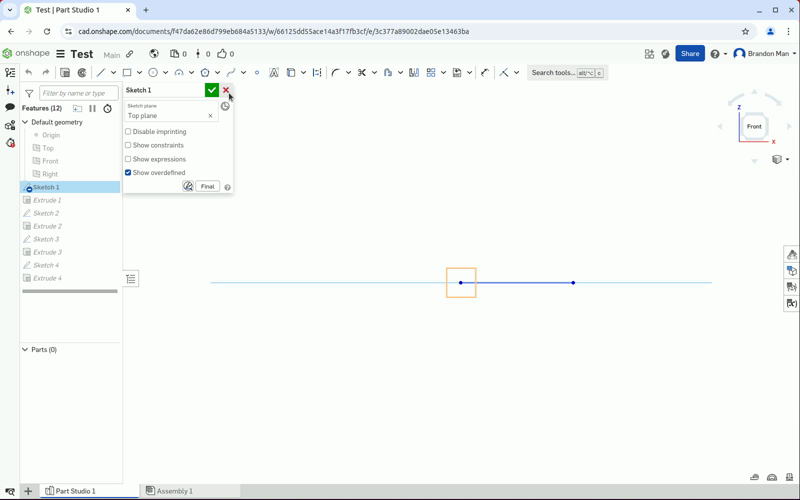
click(229, 92)
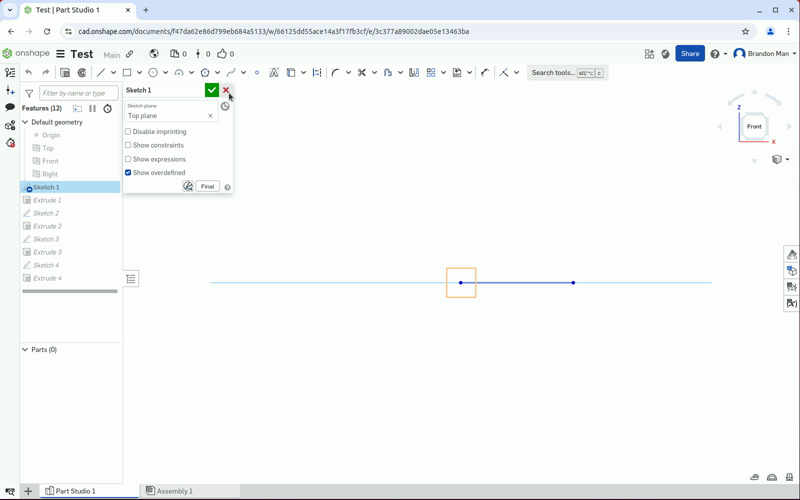
key(shift+s)
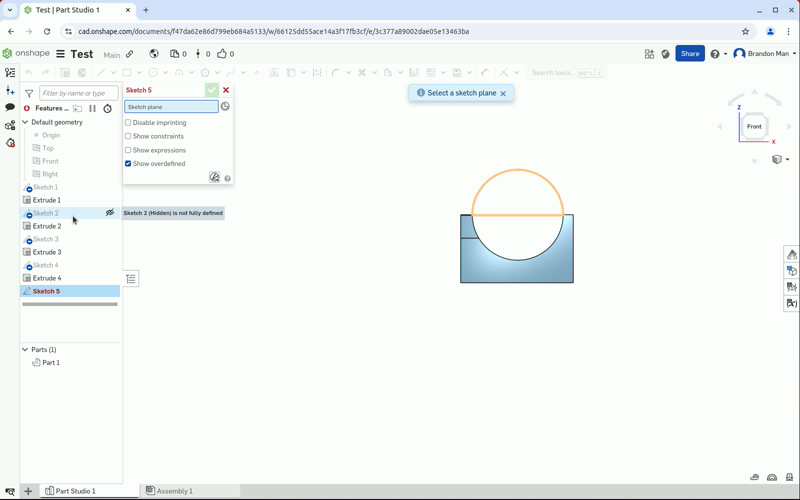
scroll(3)
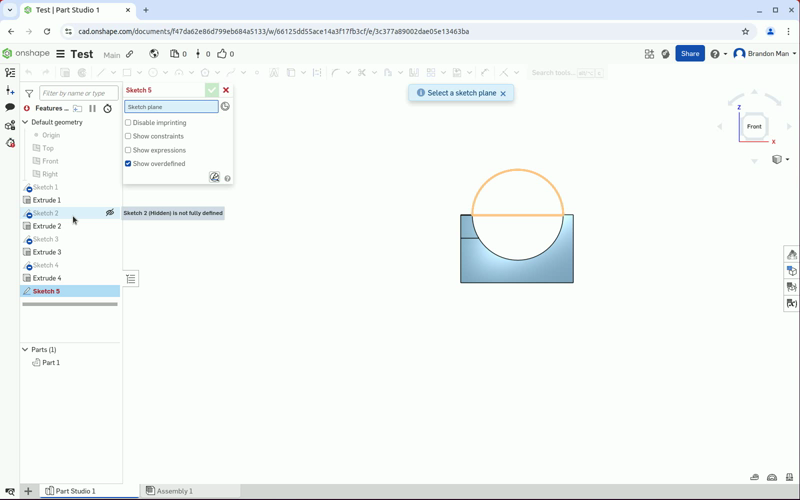
mouse_move(73, 163)
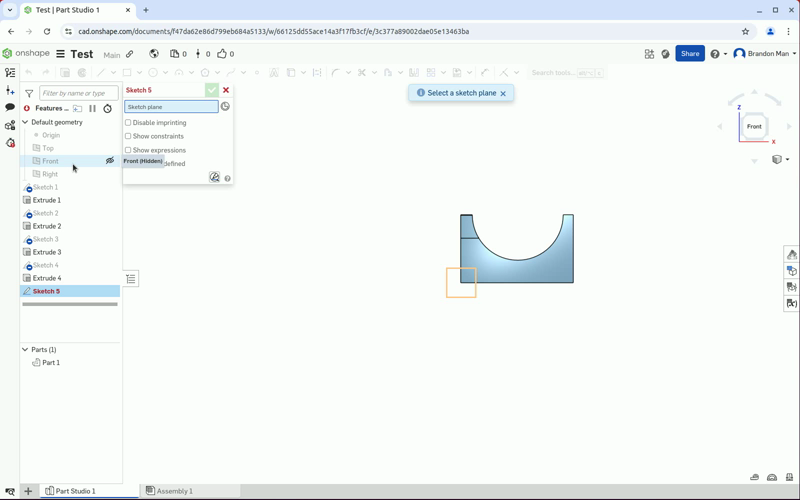
click(73, 163)
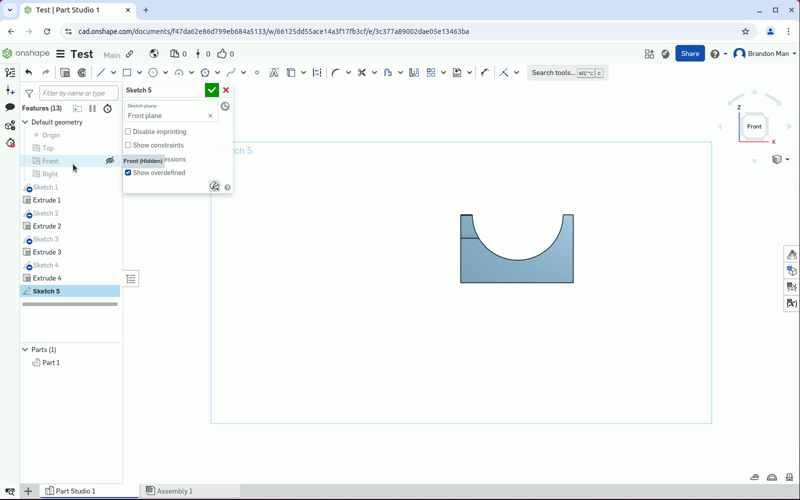
mouse_move(73, 352)
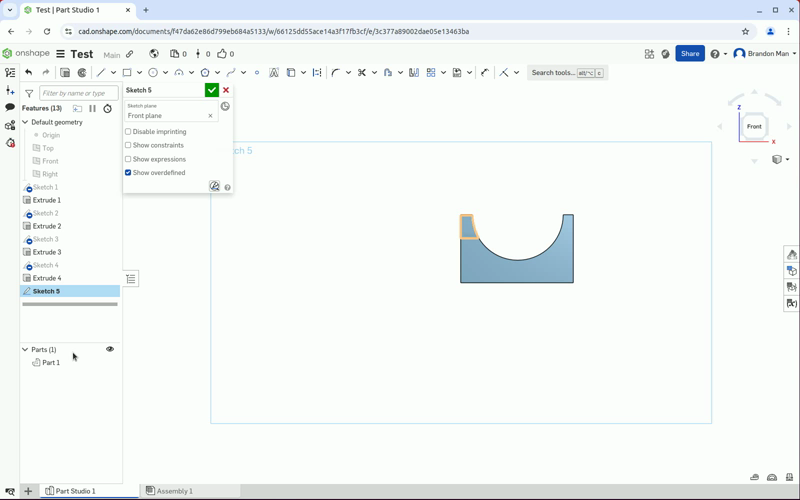
key(y)
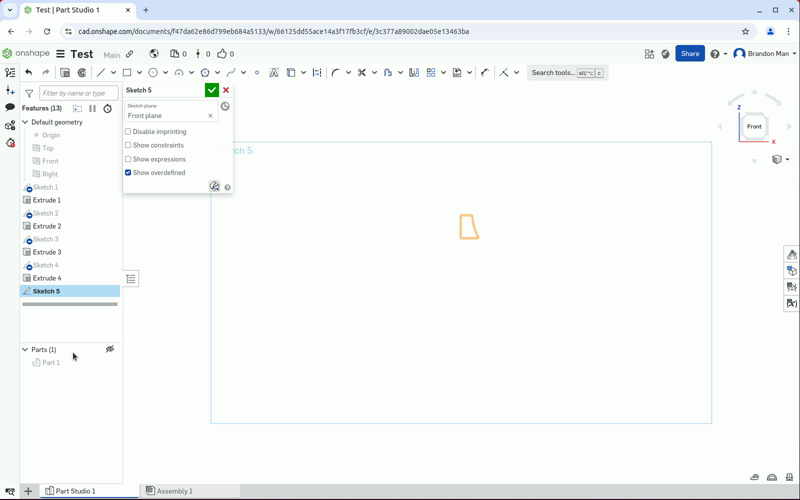
key(l)
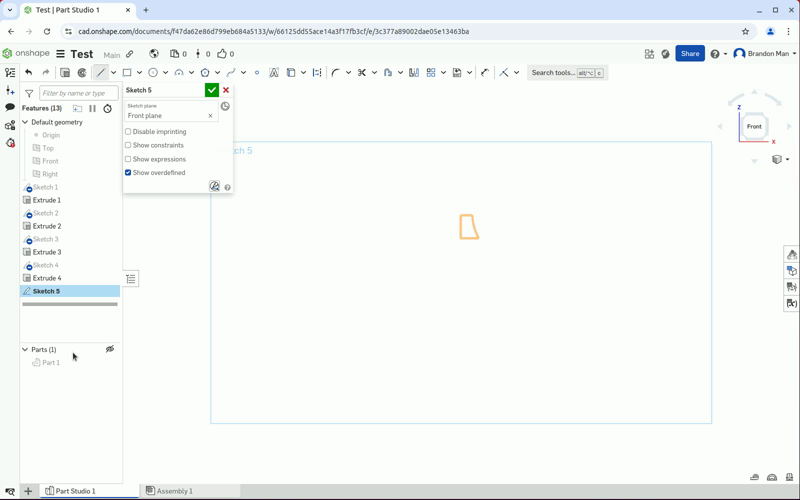
key_down(shift)
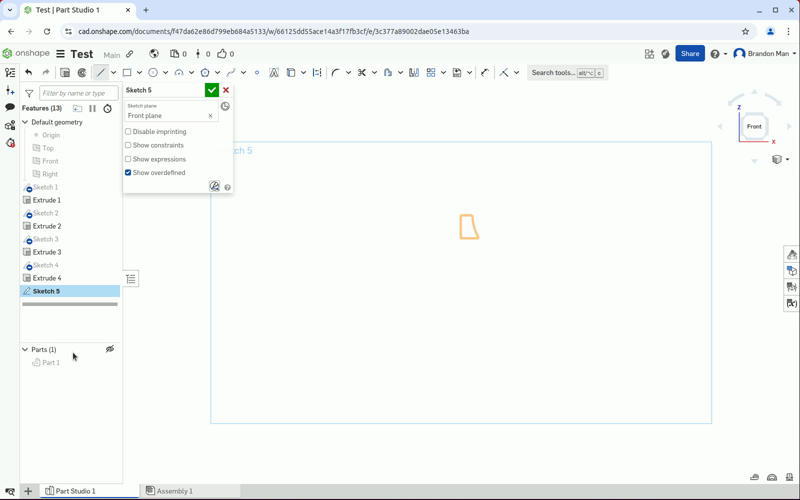
mouse_move(555, 238)
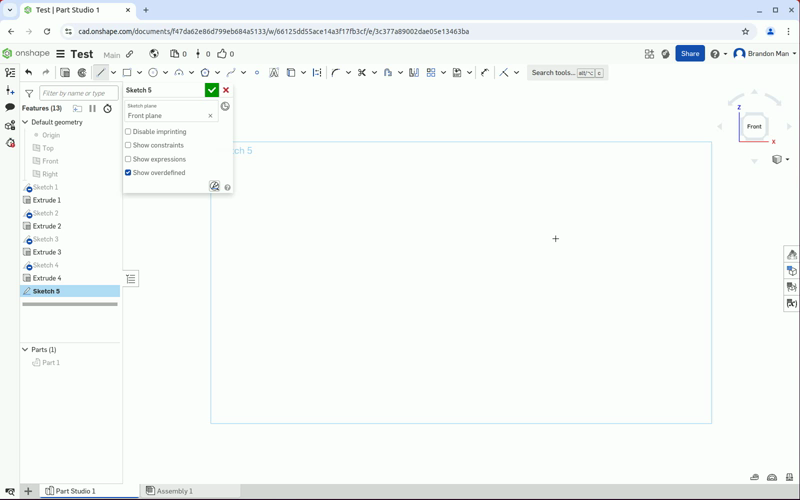
click(555, 238)
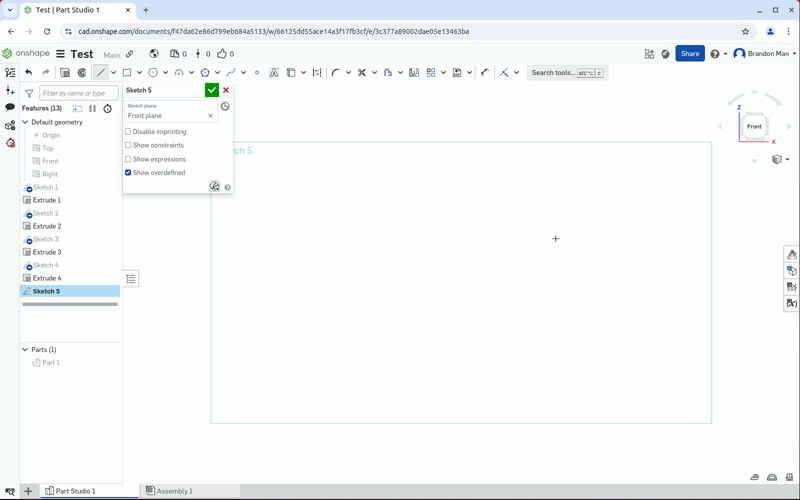
key_up(shift)
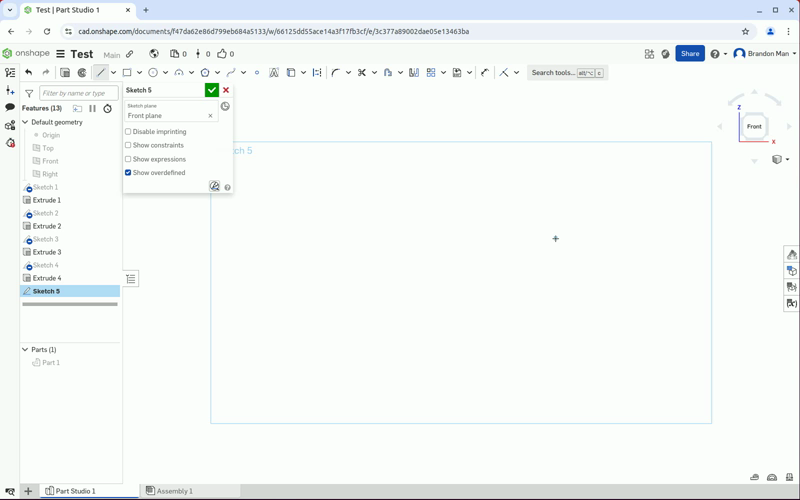
key_down(shift)
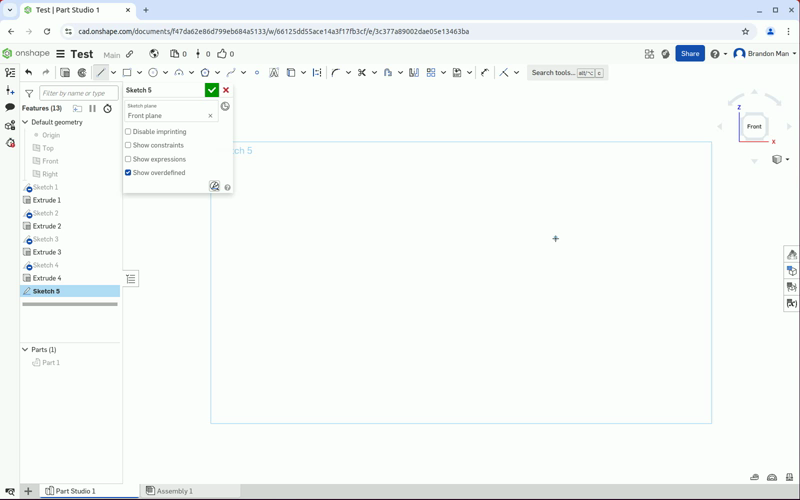
mouse_move(585, 238)
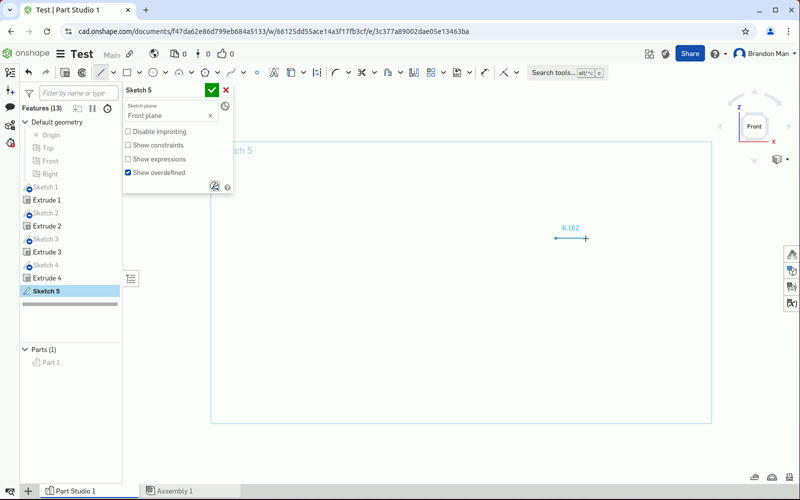
mouse_move(573, 238)
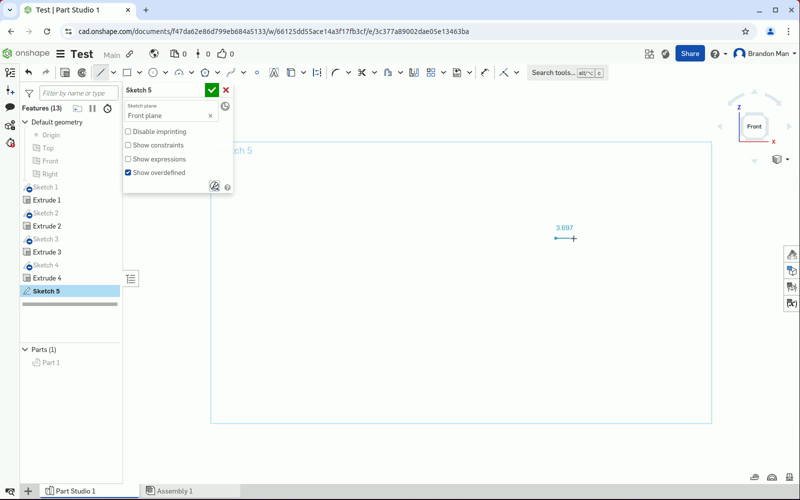
click(573, 238)
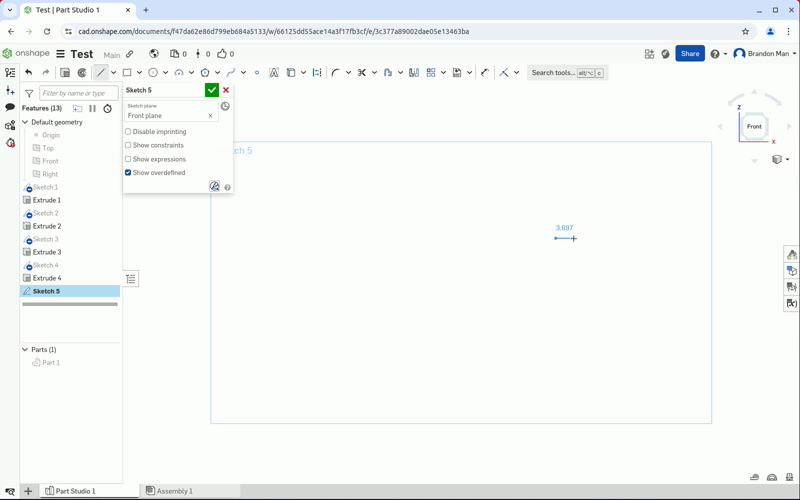
key_up(shift)
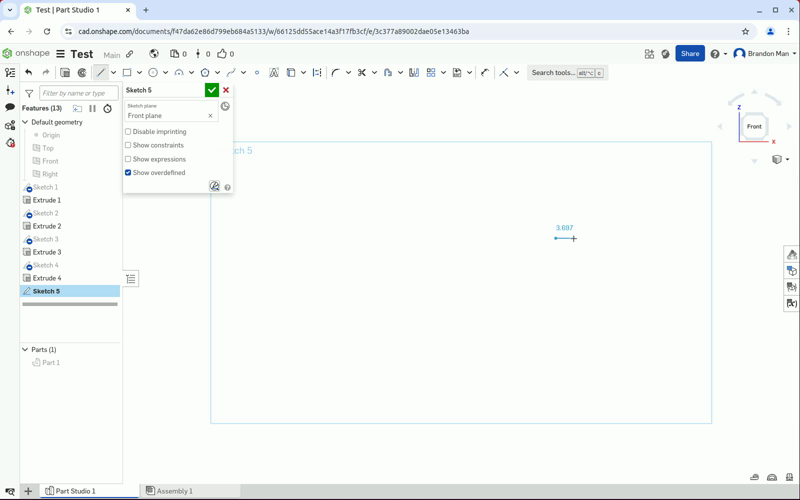
key_down(shift)
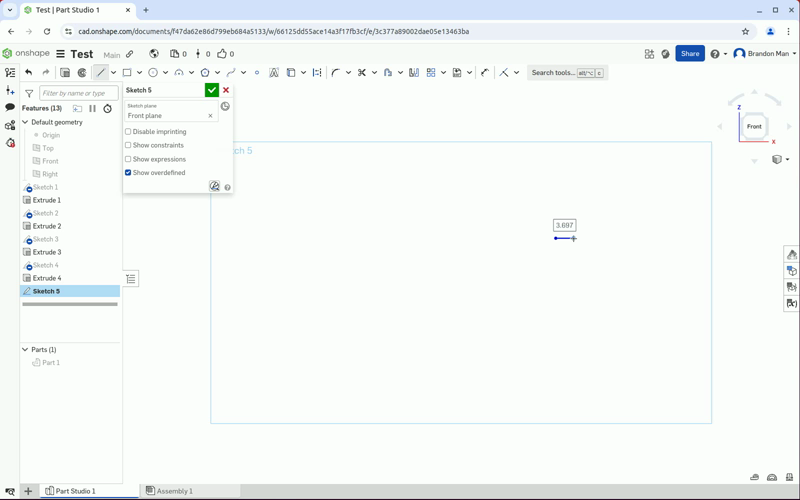
mouse_move(589, 238)
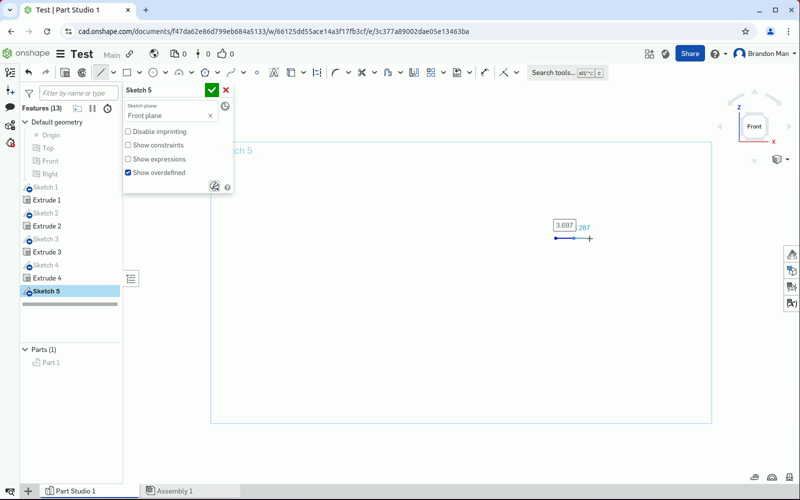
mouse_move(573, 215)
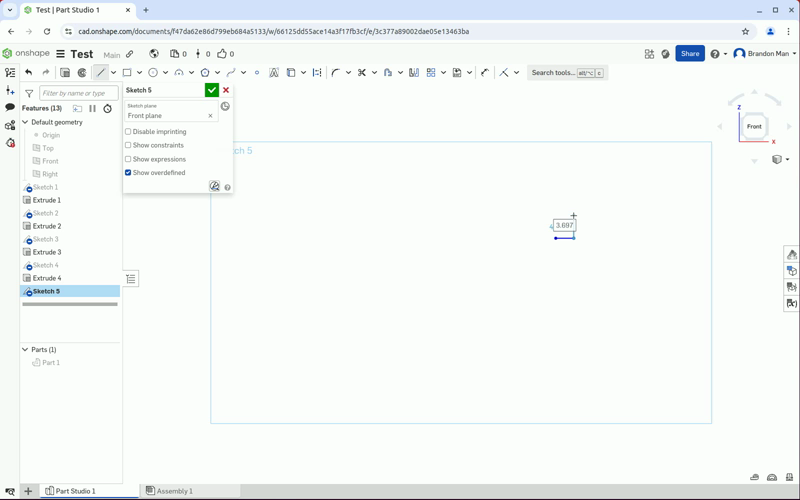
click(573, 215)
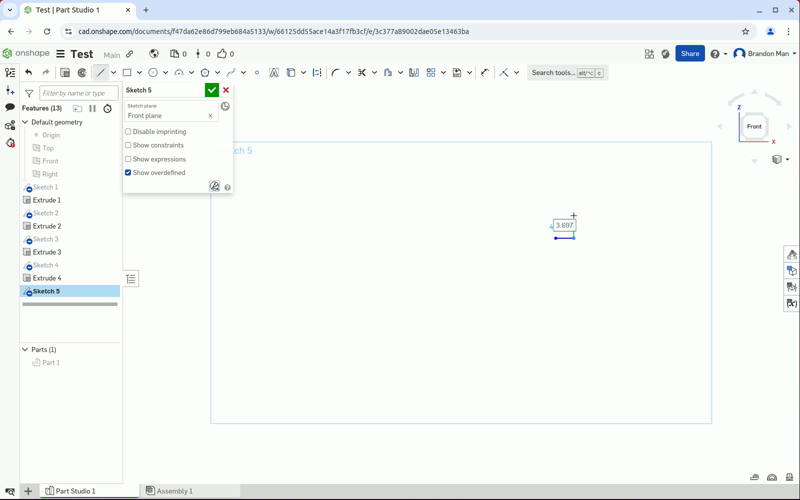
key_up(shift)
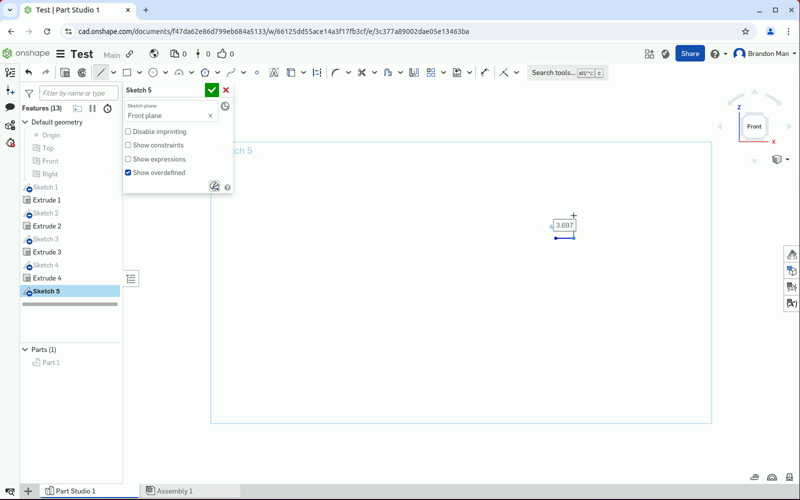
key_down(shift)
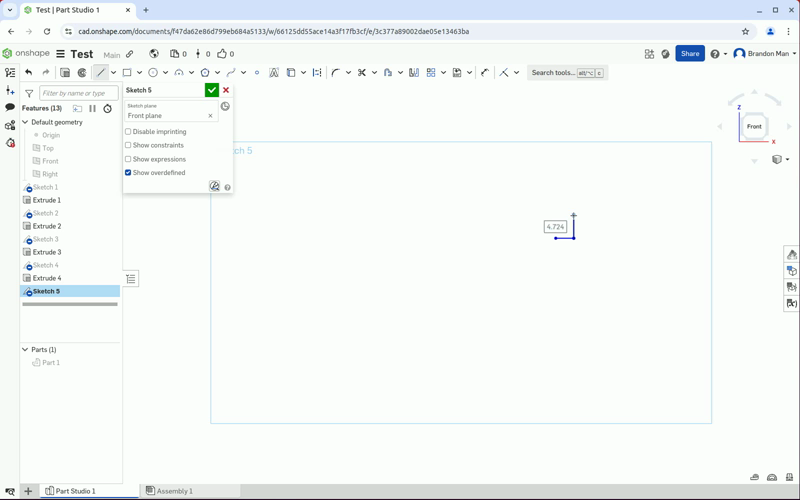
mouse_move(589, 215)
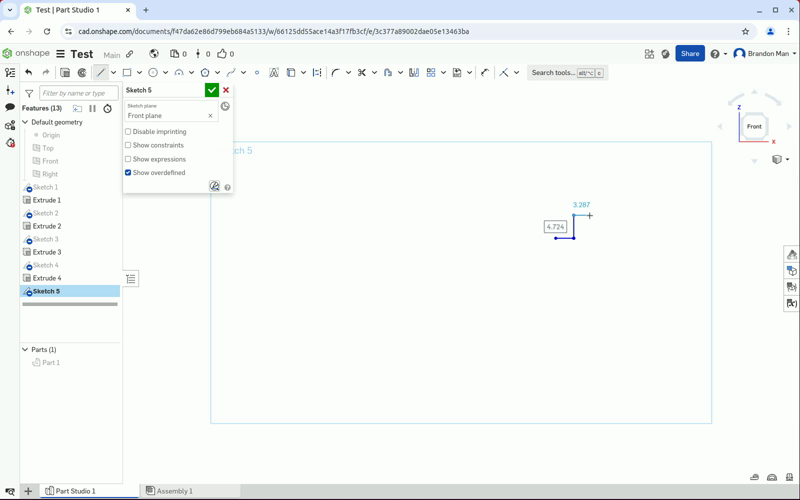
mouse_move(561, 215)
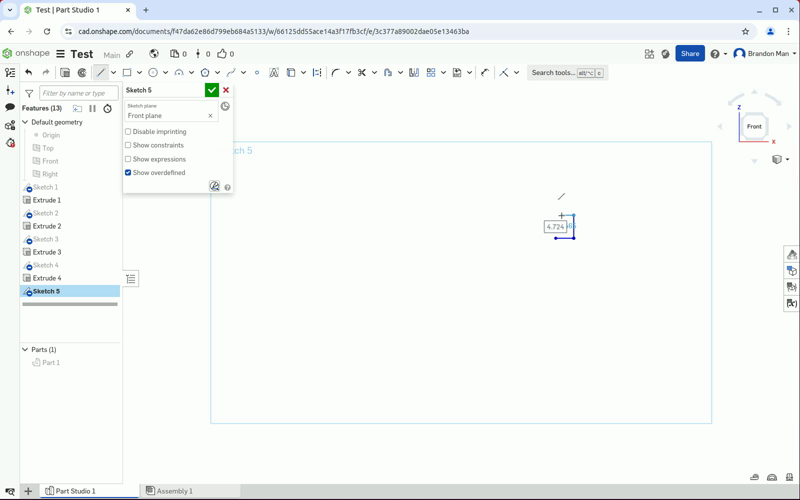
click(561, 215)
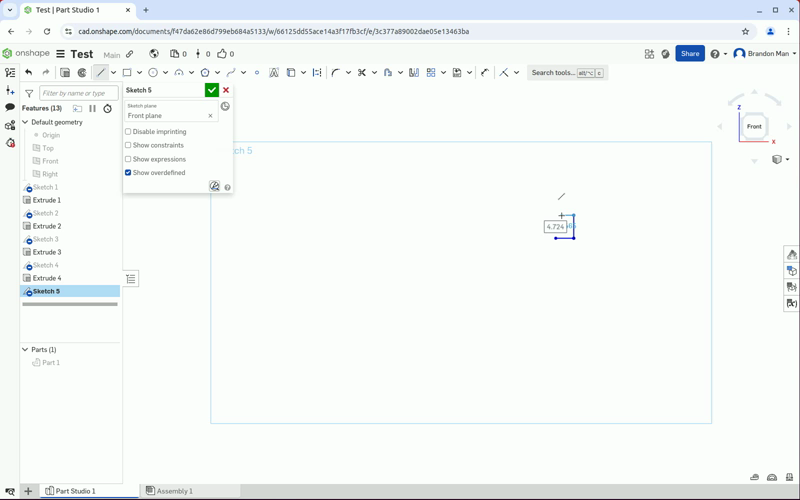
key_up(shift)
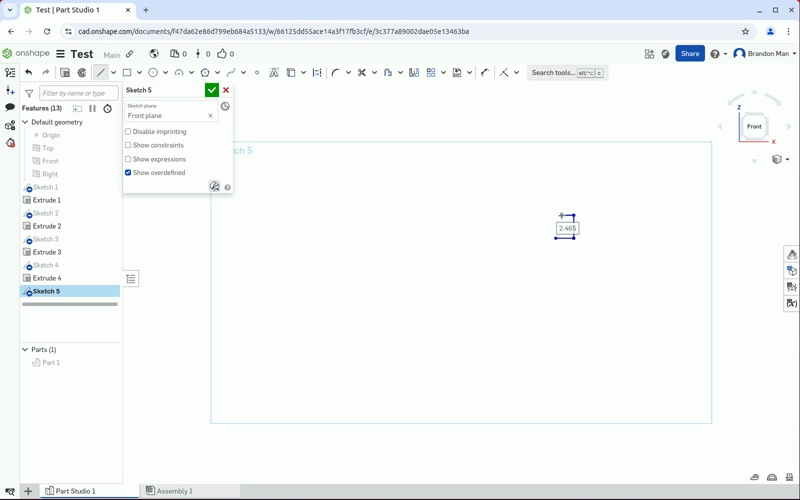
key(esc)
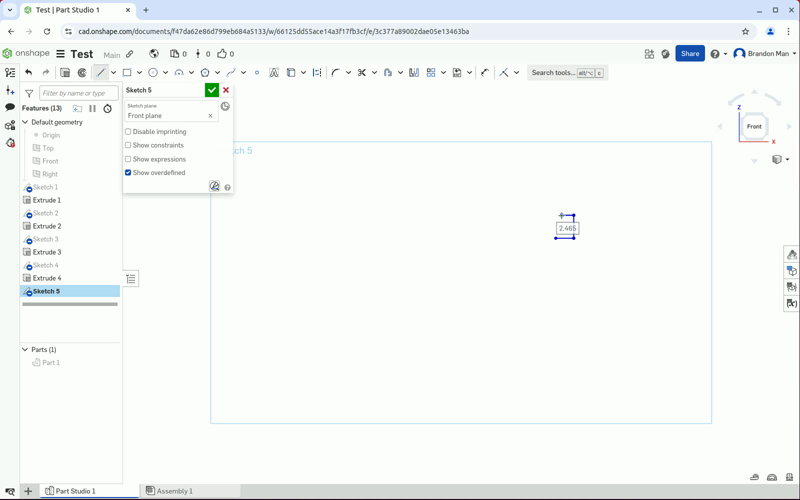
key(a)
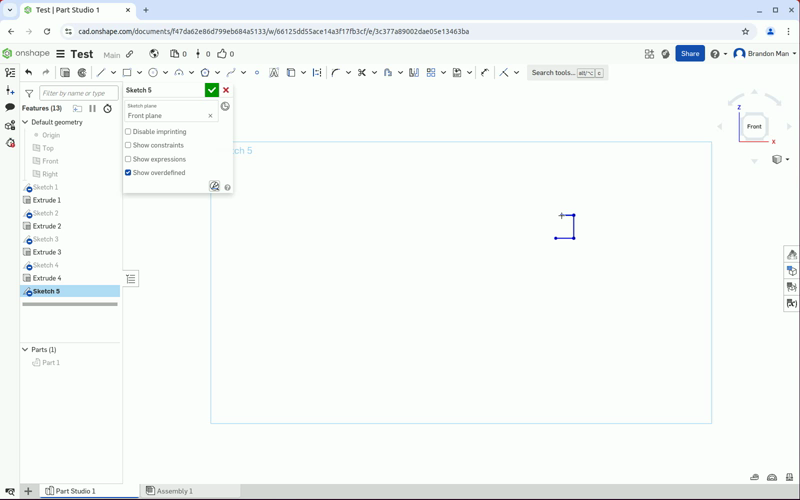
mouse_move(561, 215)
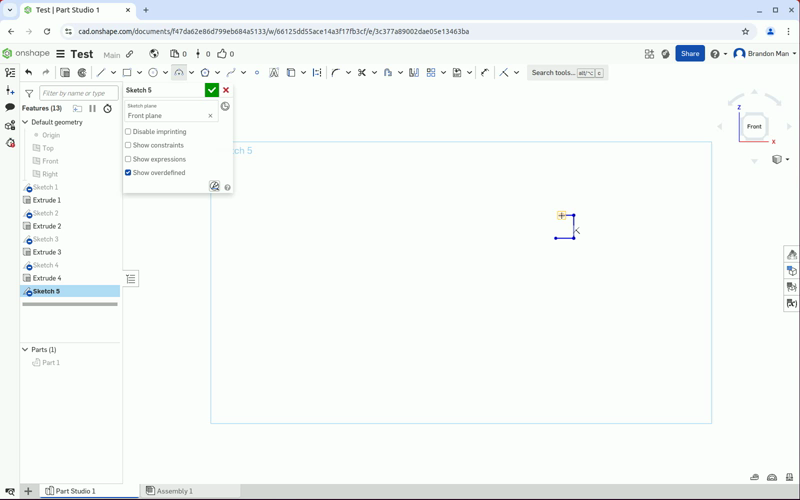
click(561, 215)
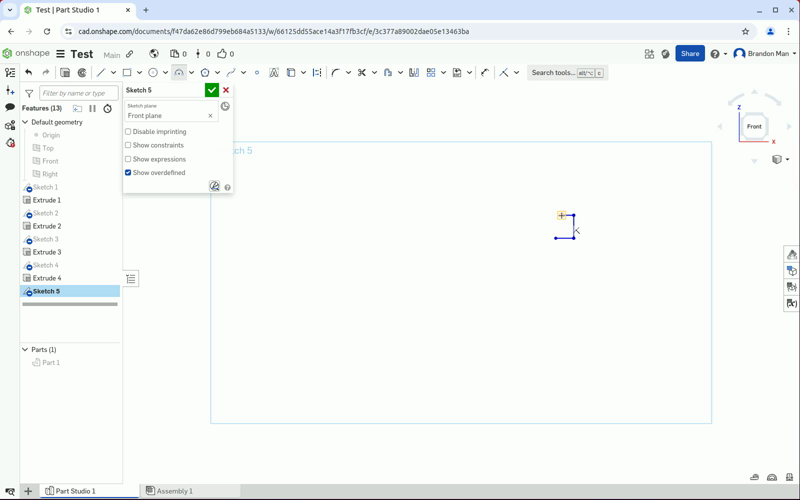
mouse_move(555, 238)
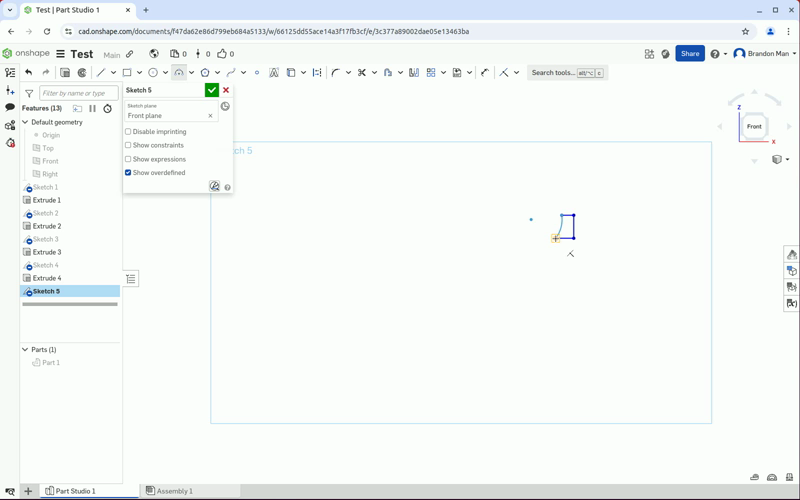
click(555, 238)
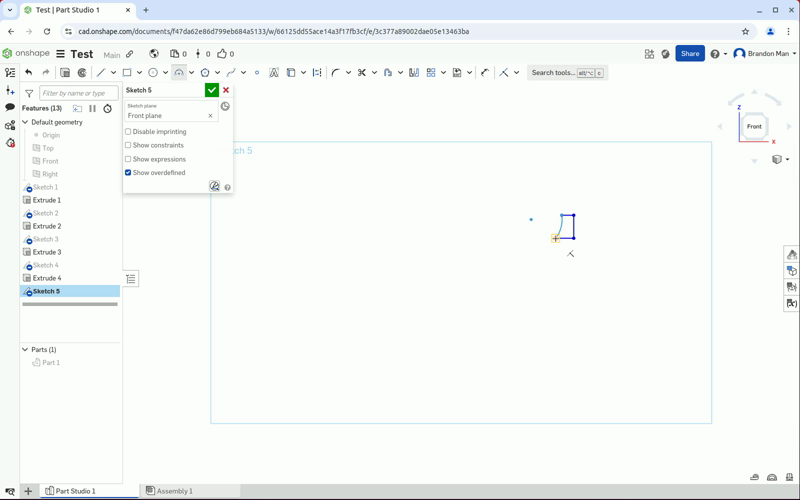
key_down(shift)
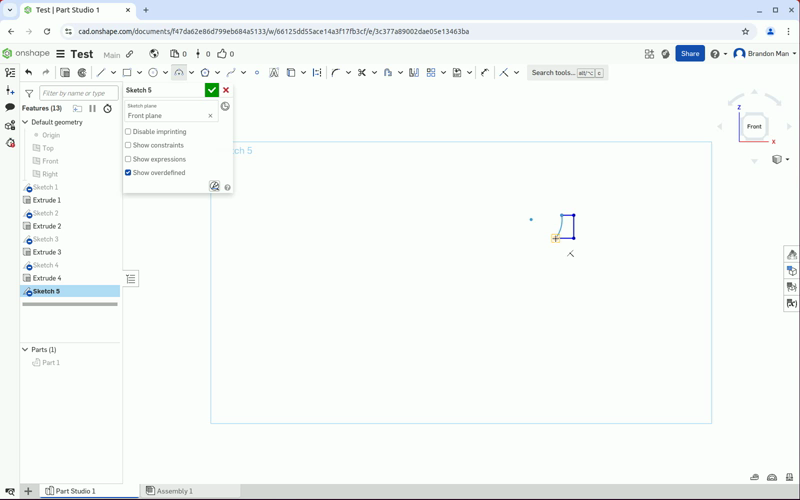
mouse_move(560, 227)
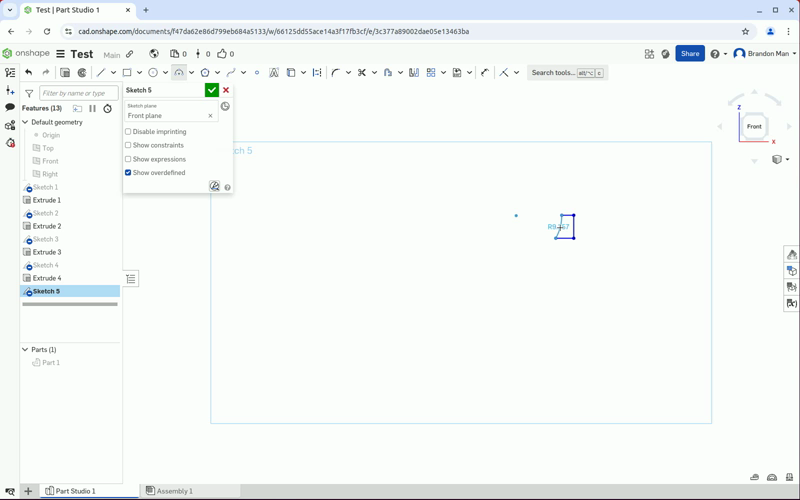
click(560, 227)
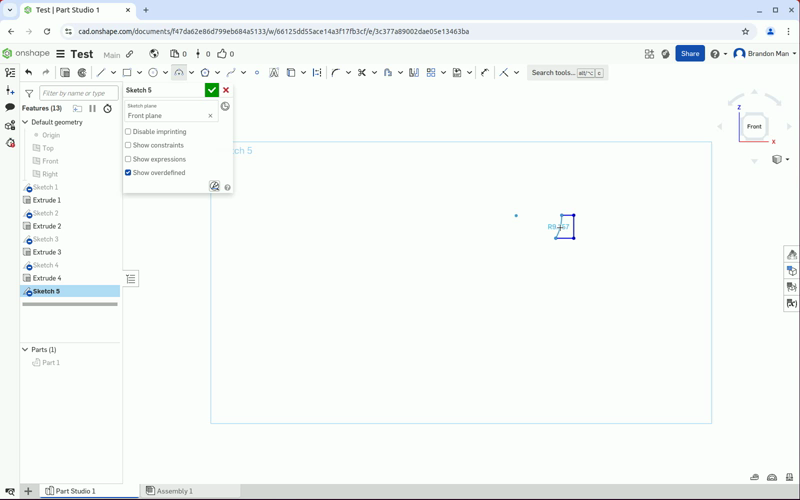
key_up(shift)
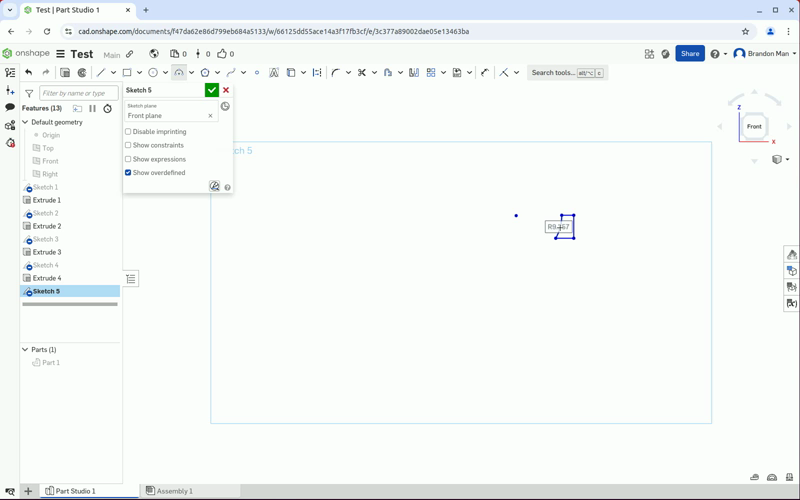
key(esc)
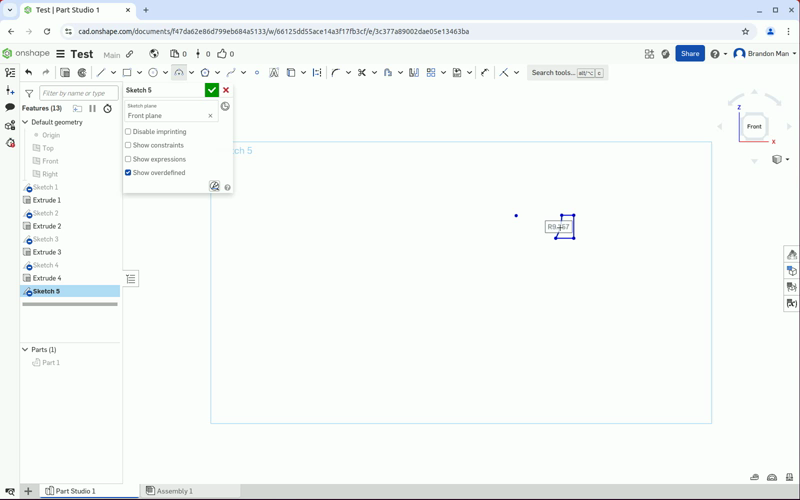
mouse_move(572, 227)
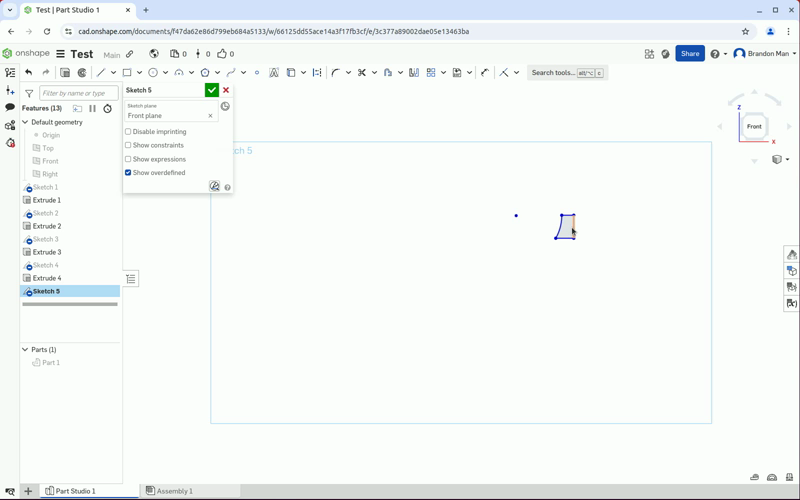
scroll(6)
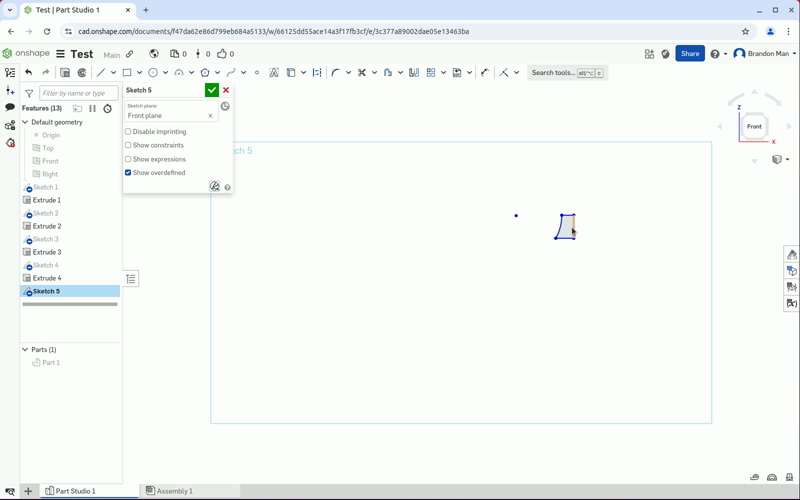
scroll(6)
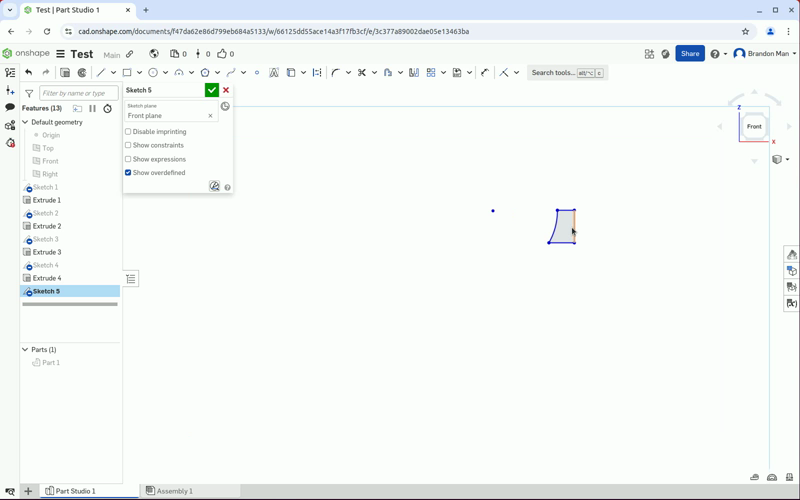
scroll(6)
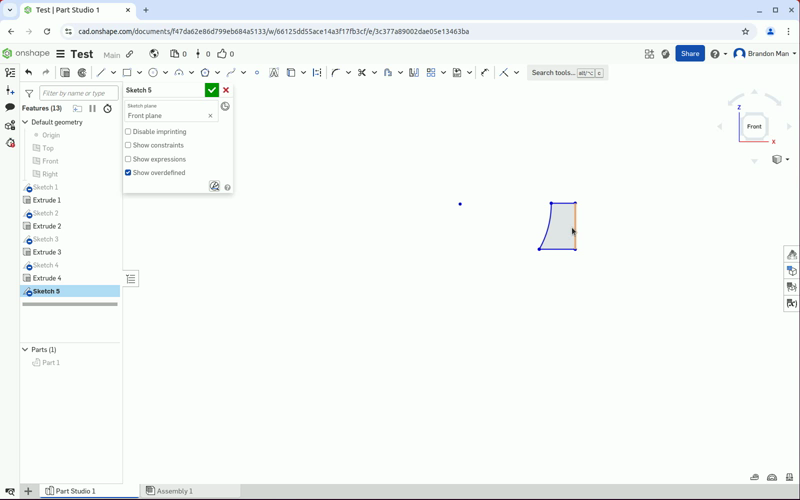
scroll(6)
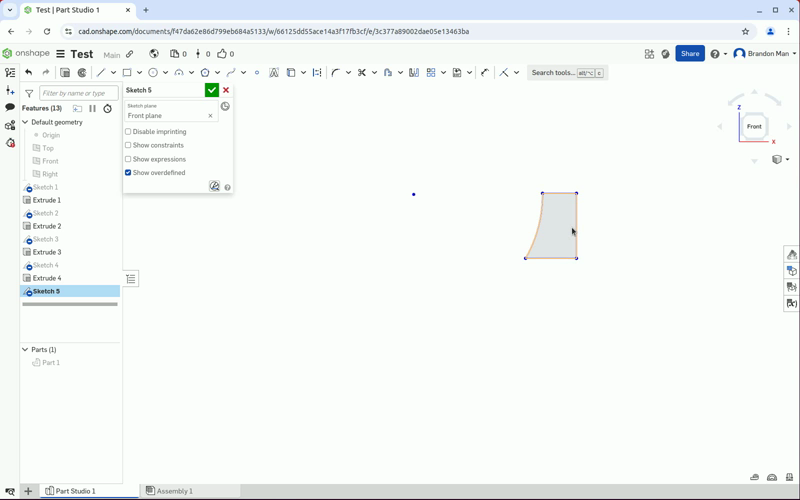
scroll(6)
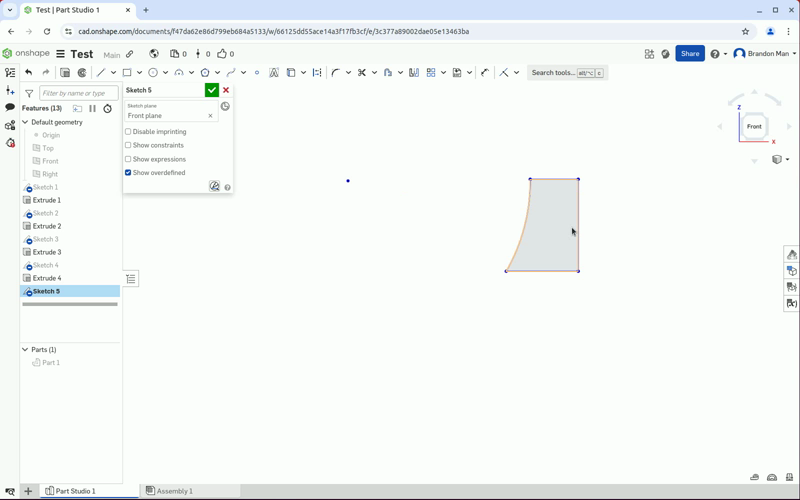
scroll(6)
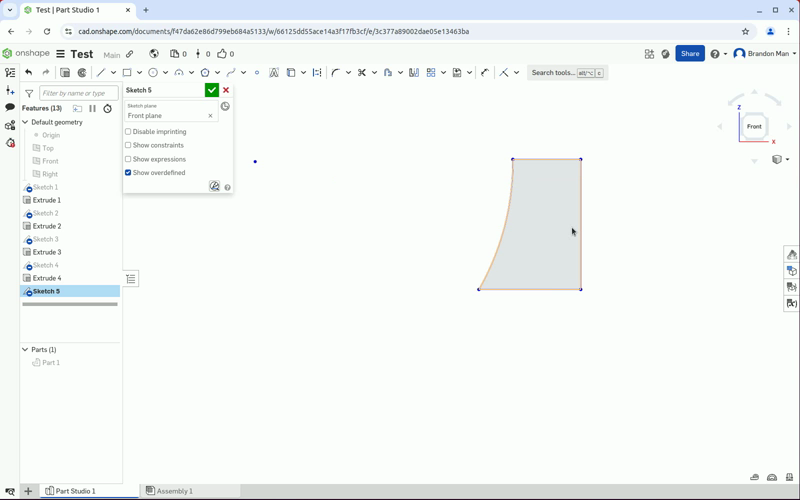
scroll(6)
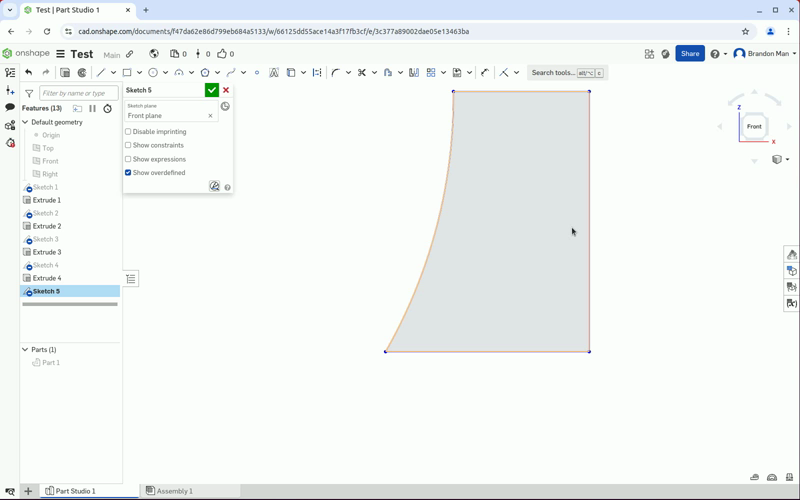
click(572, 227)
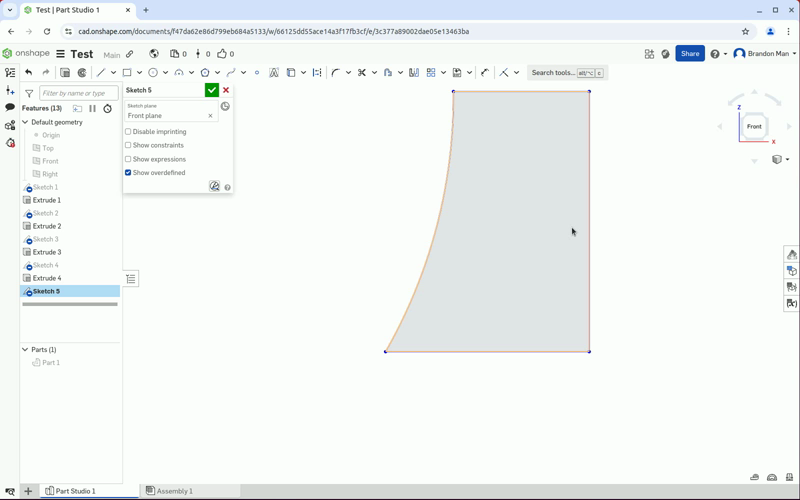
scroll(-6)
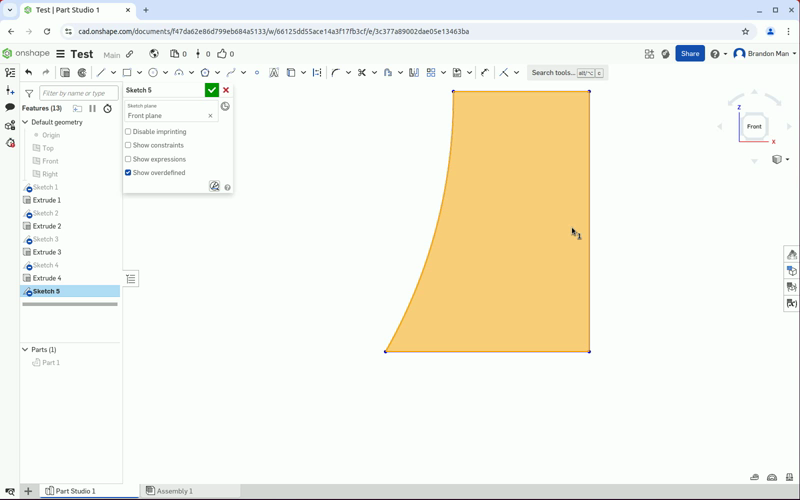
scroll(-6)
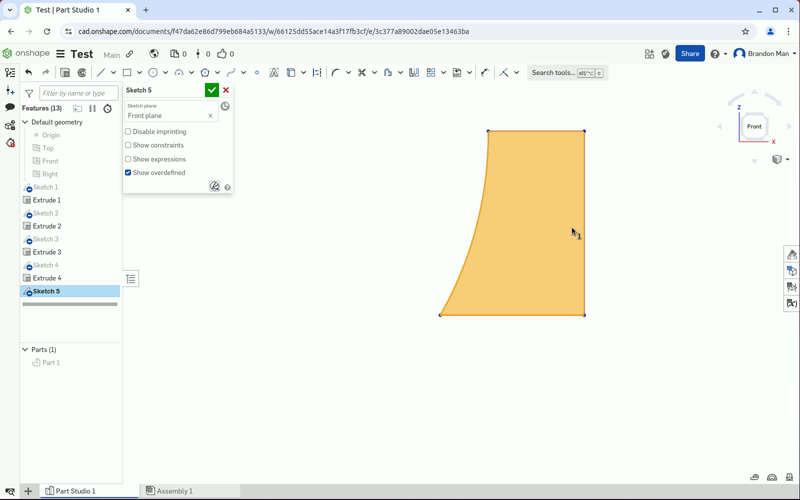
scroll(-6)
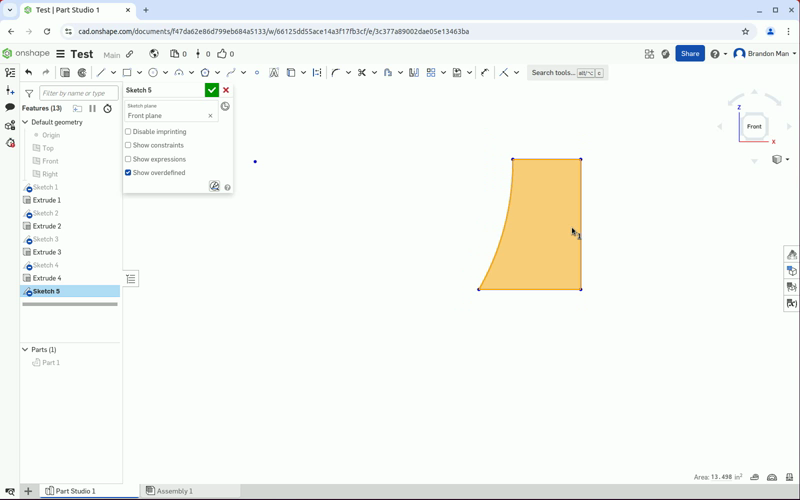
scroll(-6)
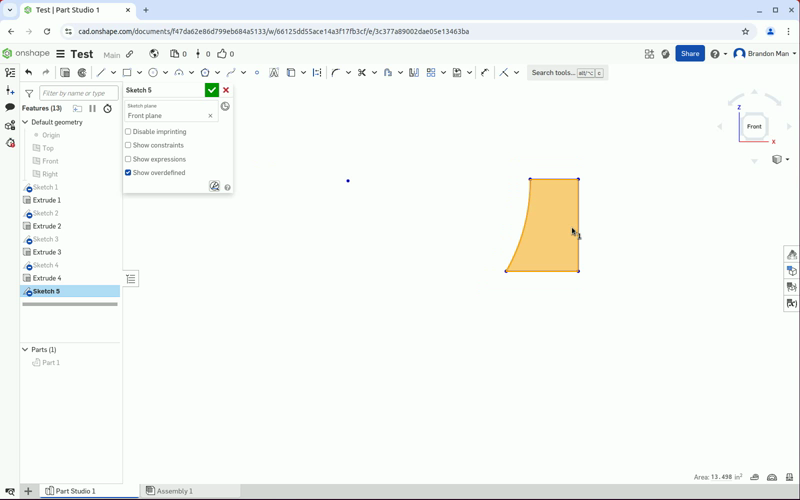
scroll(-6)
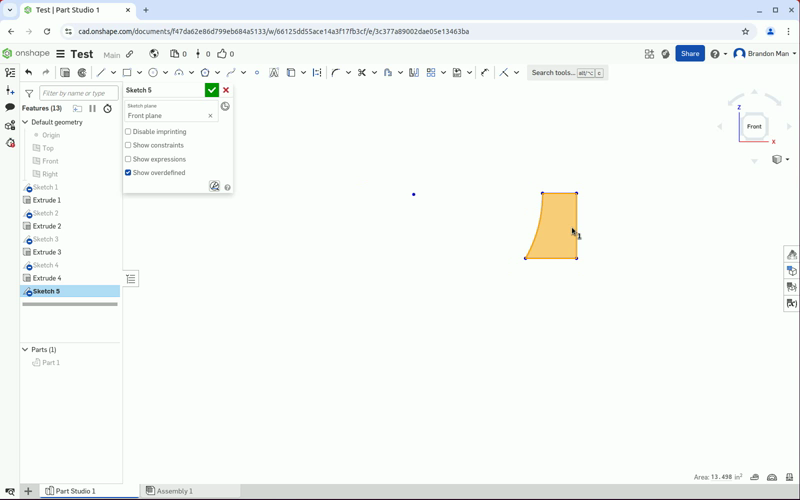
scroll(-6)
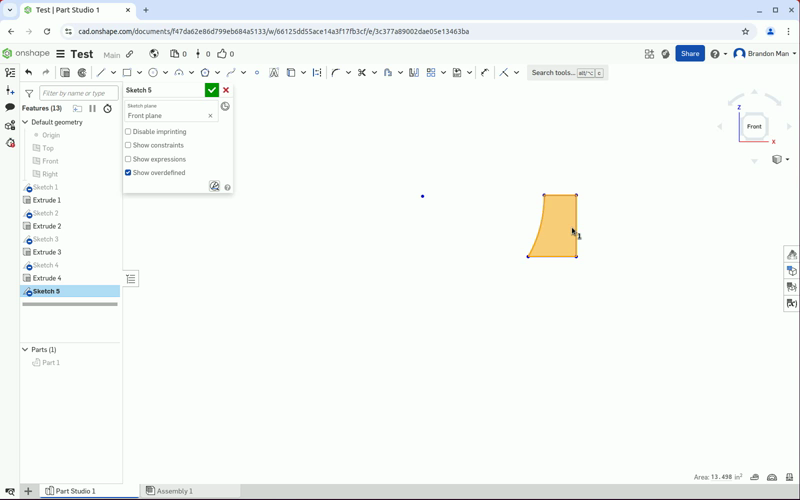
scroll(-6)
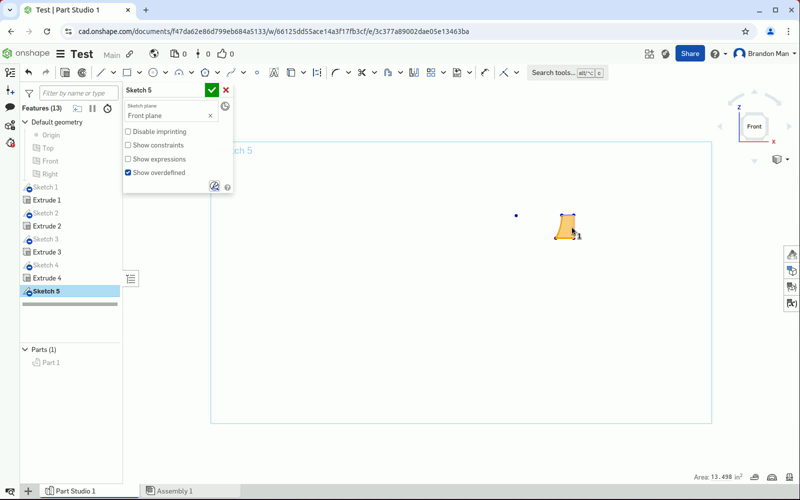
mouse_move(73, 352)
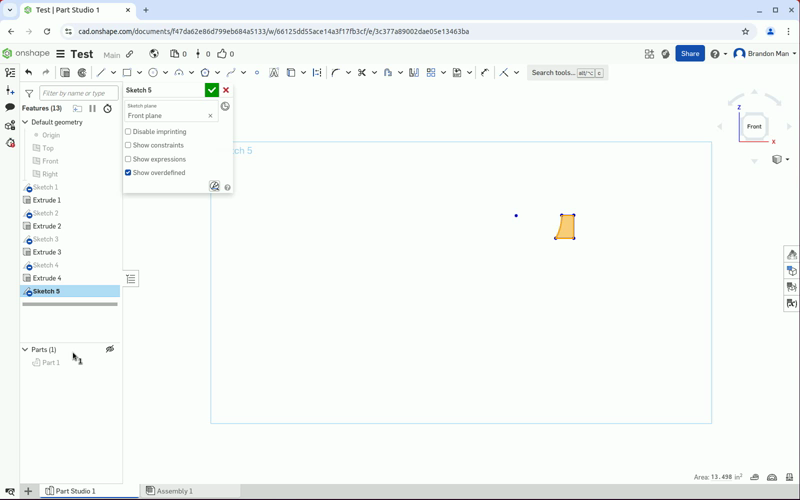
key(shift+y)
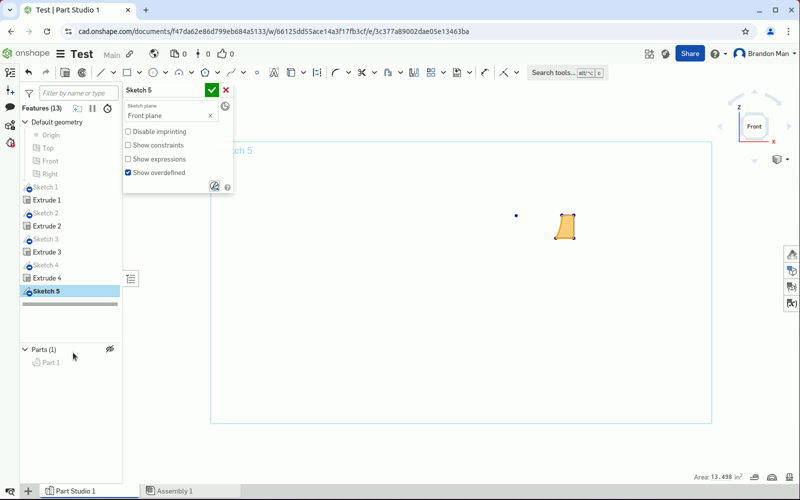
key(shift+e)
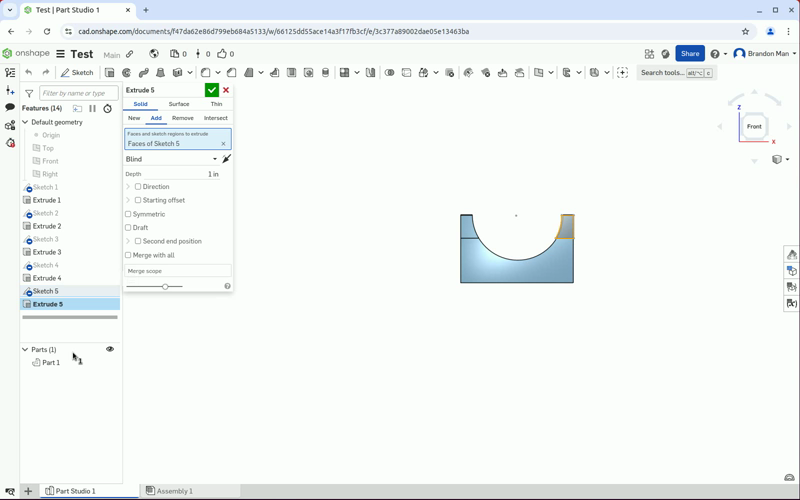
mouse_move(143, 106)
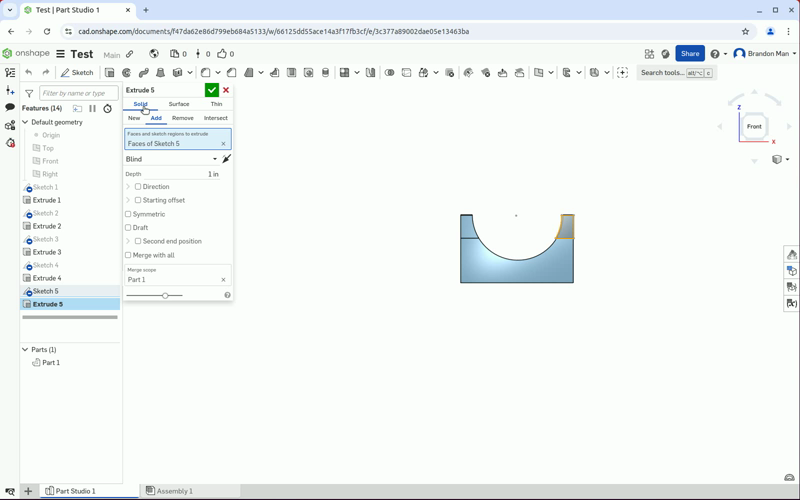
click(143, 106)
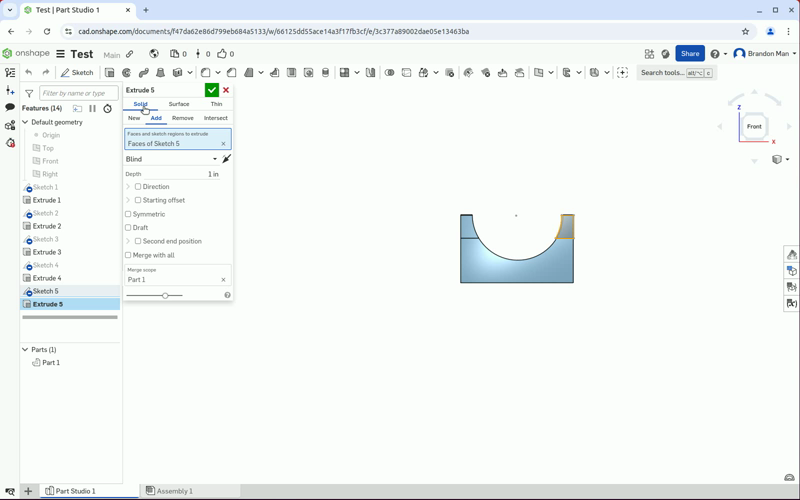
mouse_move(186, 120)
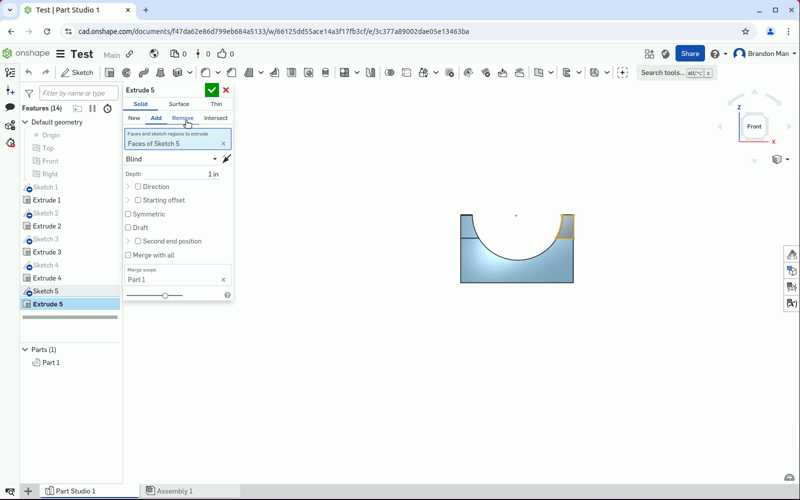
click(186, 120)
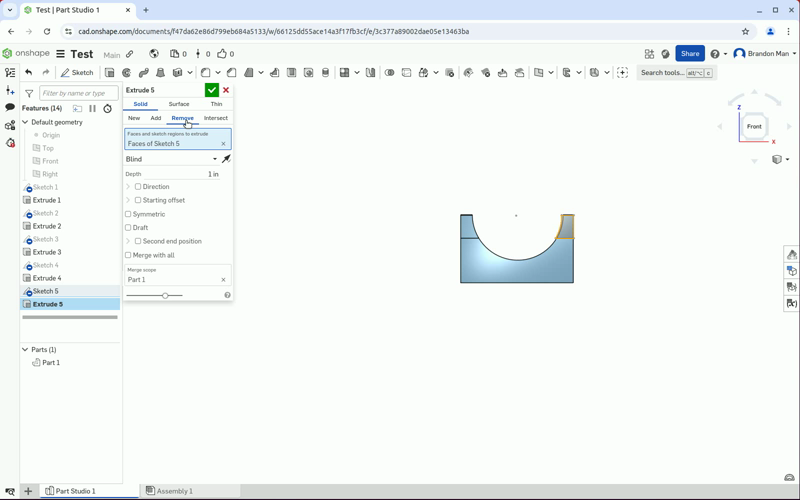
key(tab, 4)
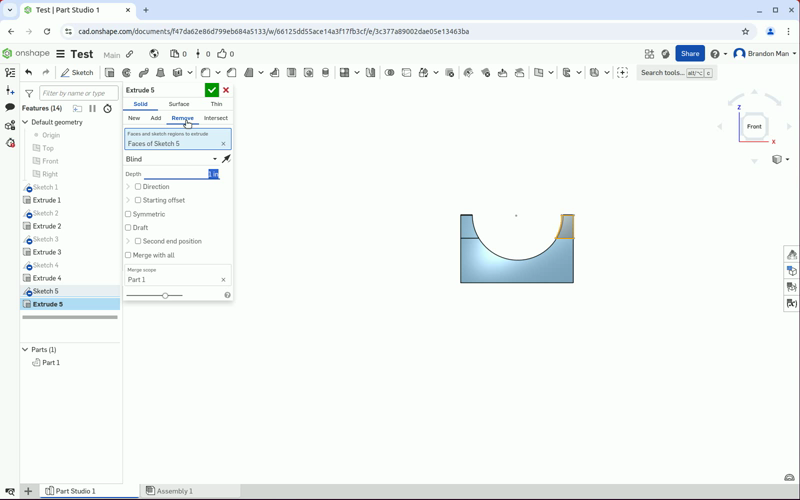
text(6.981)
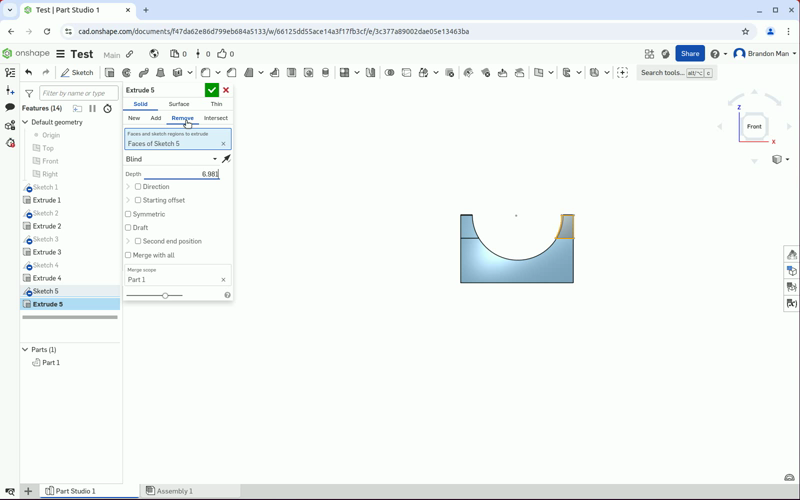
key(tab, 6)
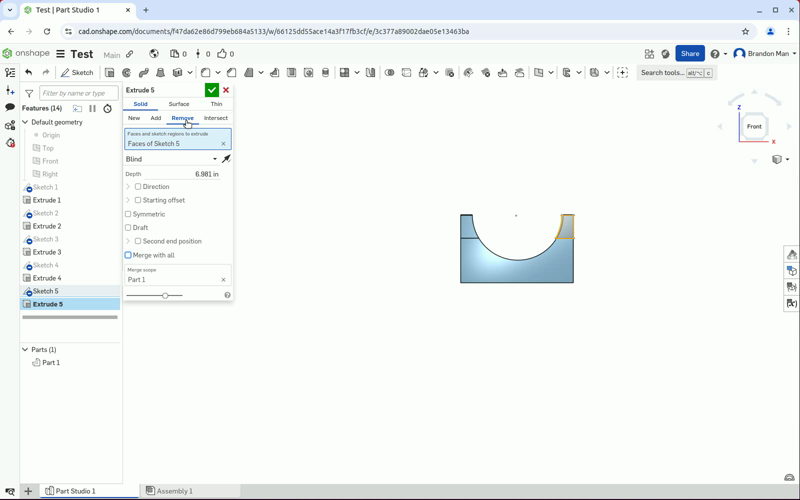
key(space)
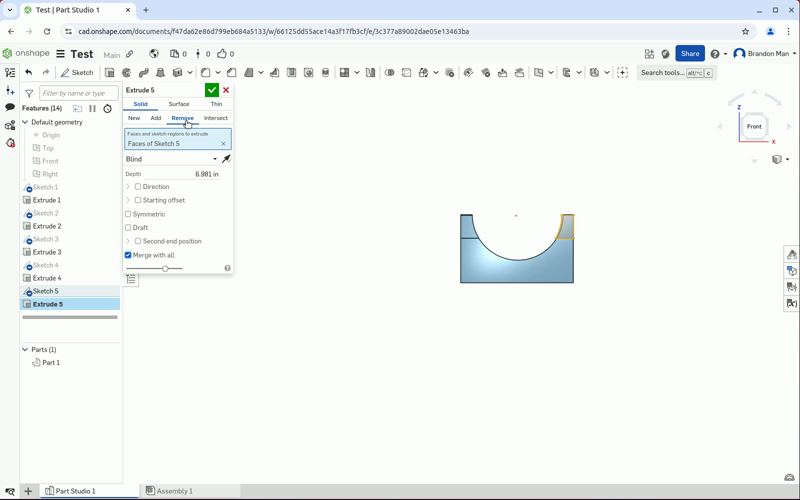
key(enter)
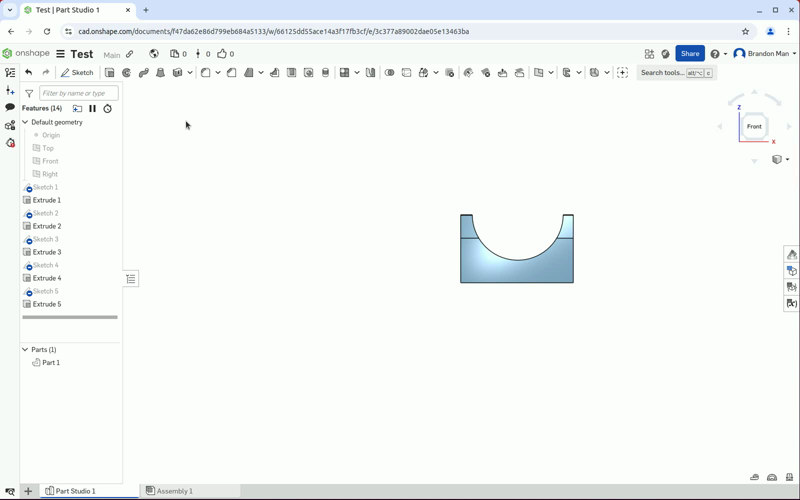
key(shift+h)
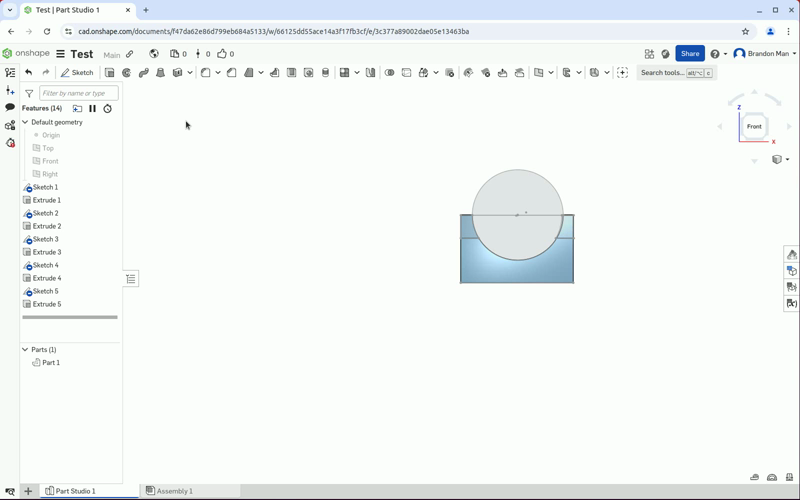
key(shift+h)
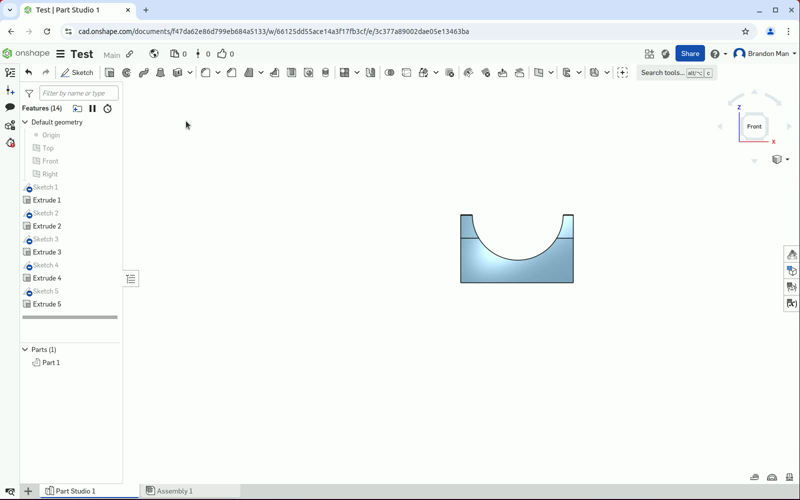
mouse_move(73, 189)
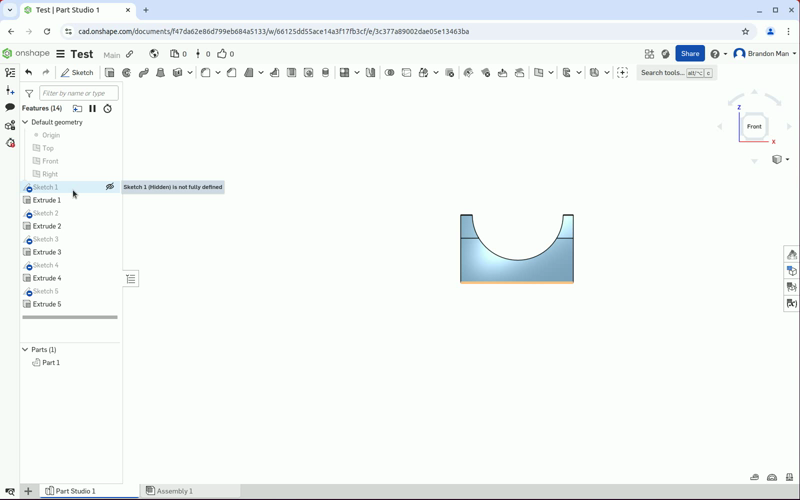
click(73, 189)
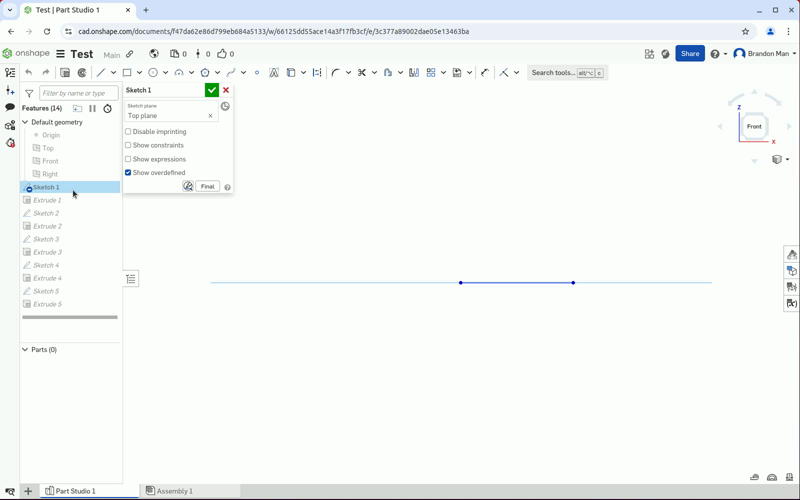
mouse_move(229, 92)
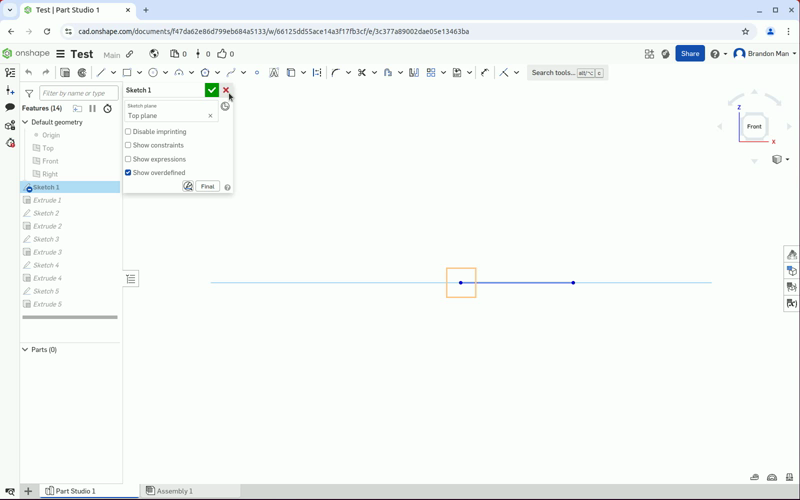
click(229, 92)
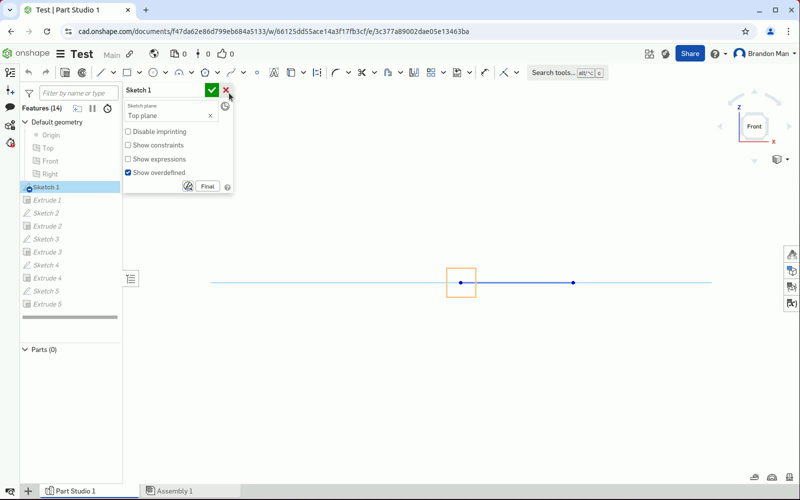
key(shift+s)
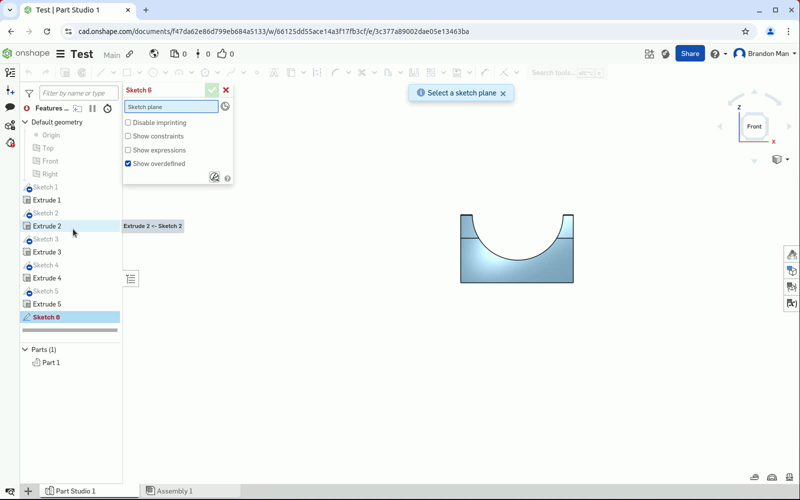
scroll(3)
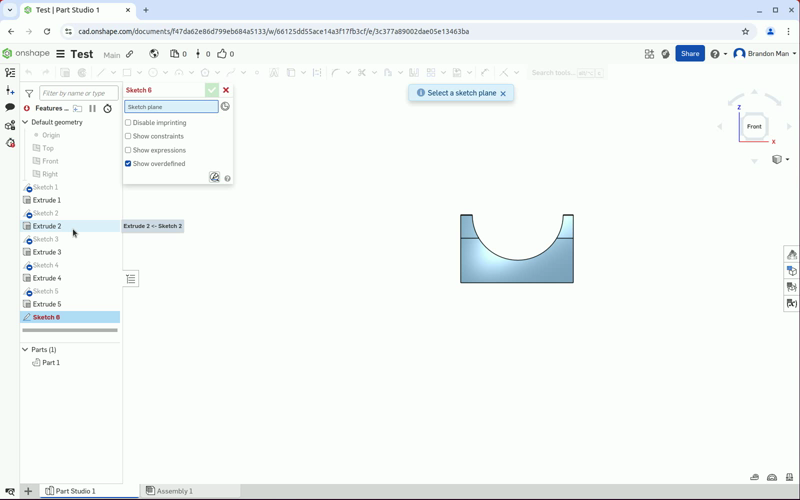
mouse_move(73, 163)
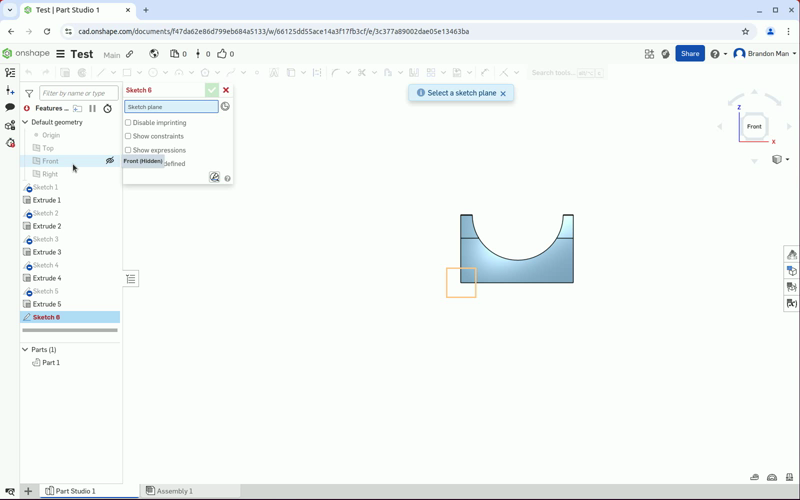
click(73, 163)
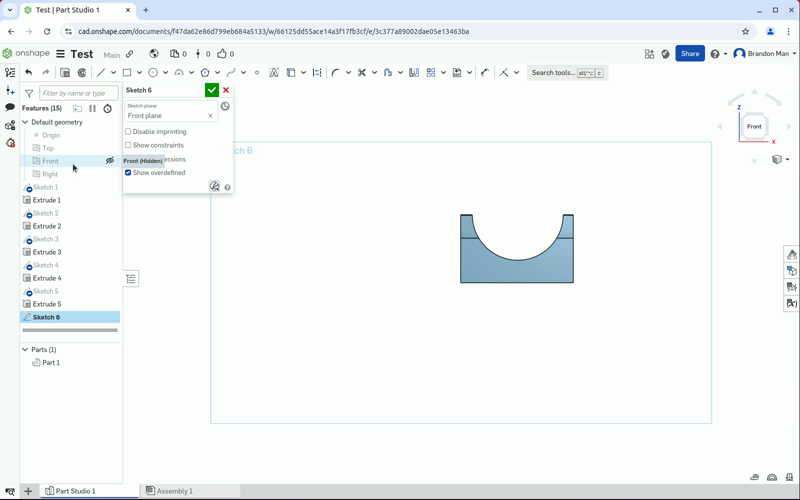
mouse_move(73, 352)
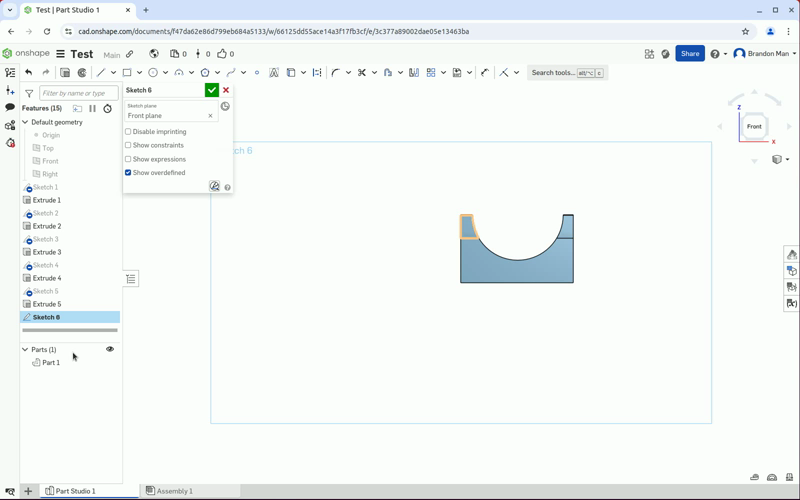
key(y)
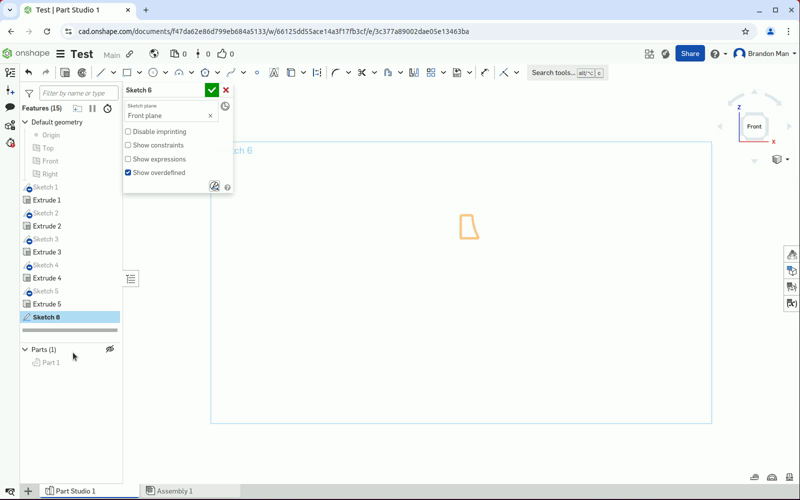
key(a)
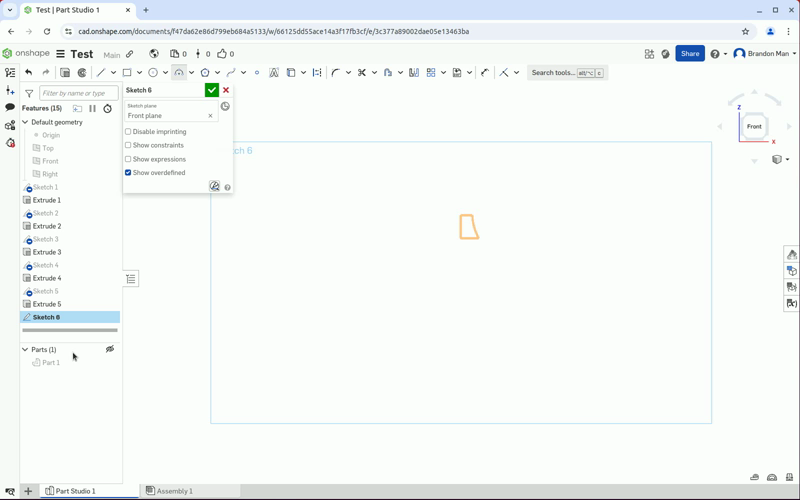
key_down(shift)
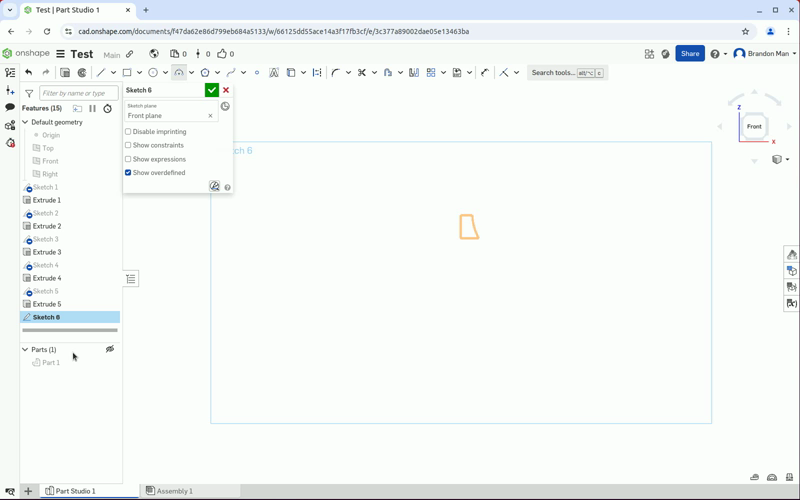
mouse_move(472, 215)
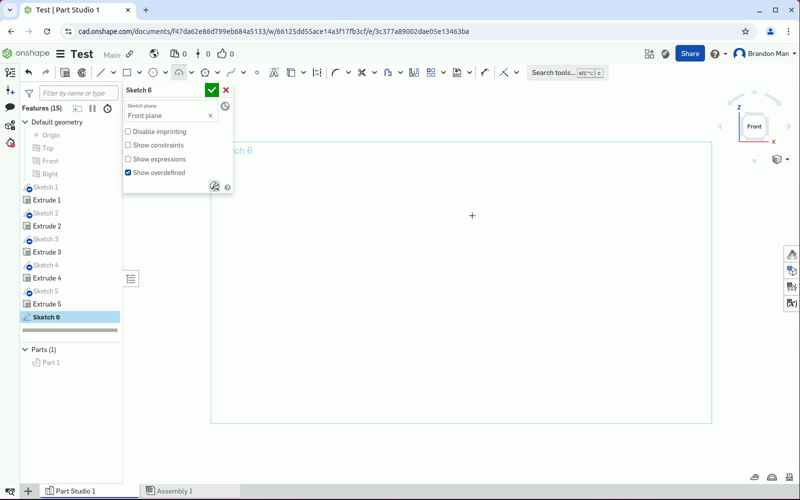
click(472, 215)
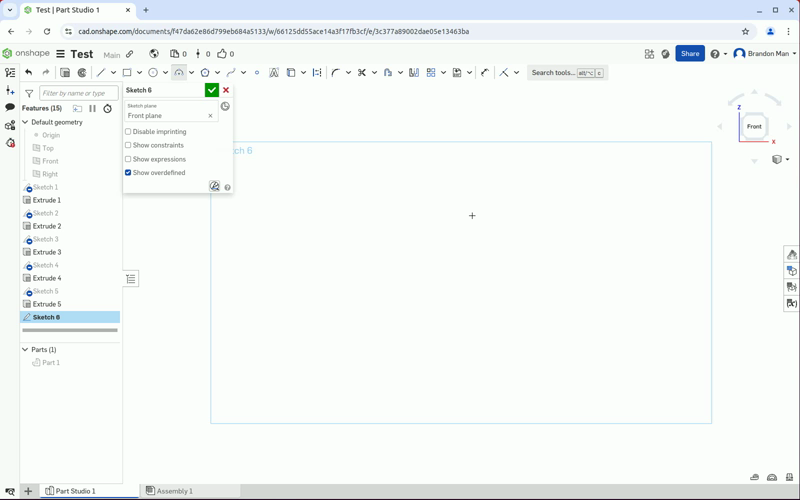
key_up(shift)
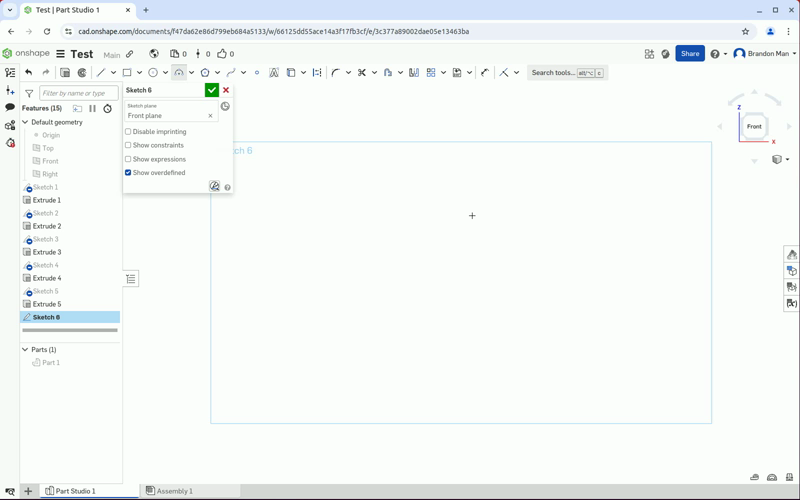
key_down(shift)
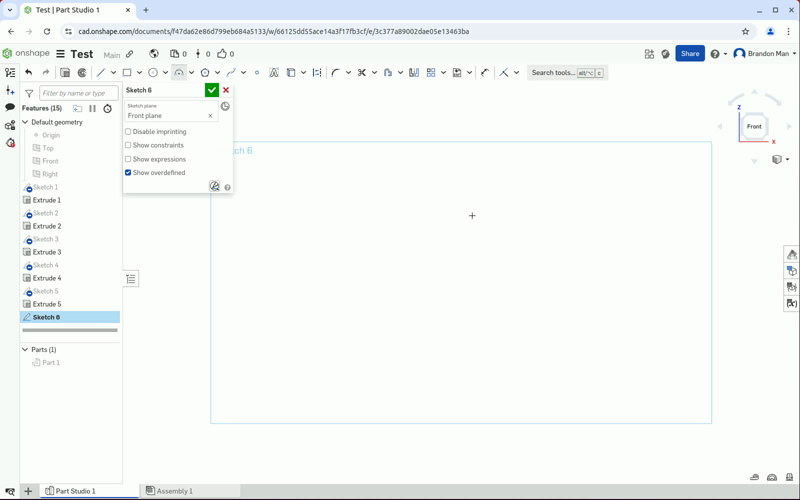
mouse_move(478, 237)
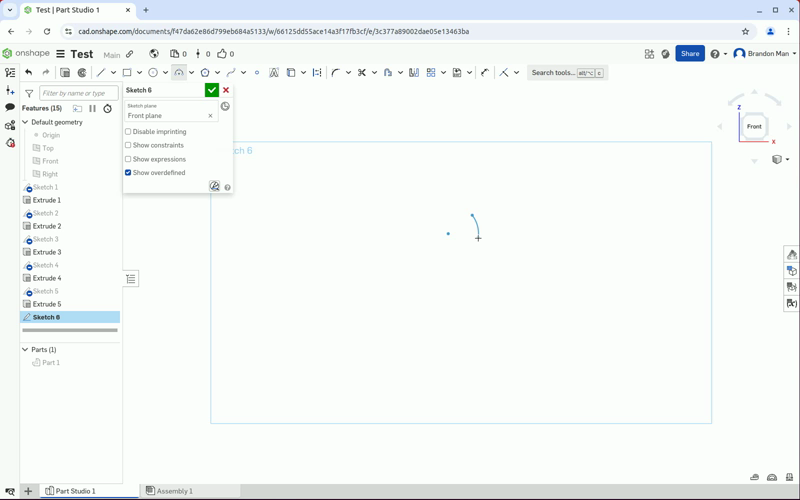
click(478, 237)
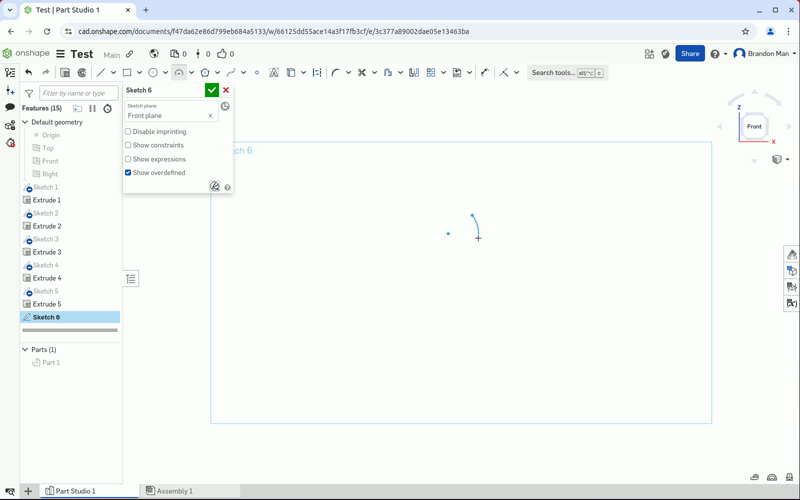
mouse_move(474, 226)
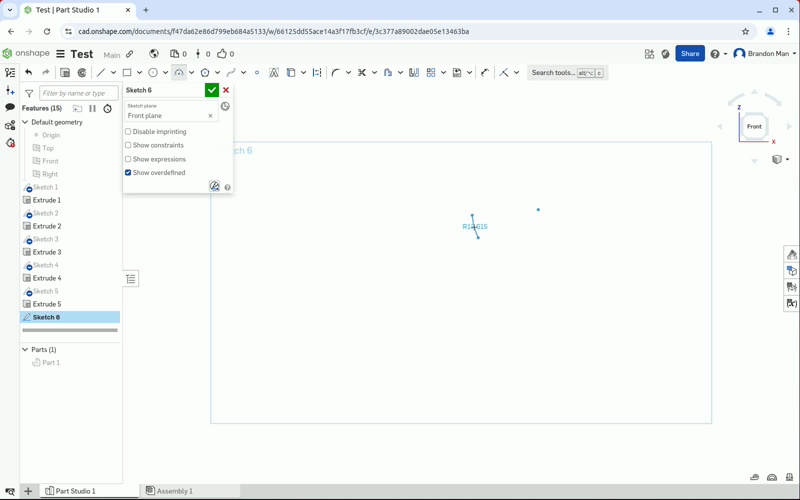
click(474, 226)
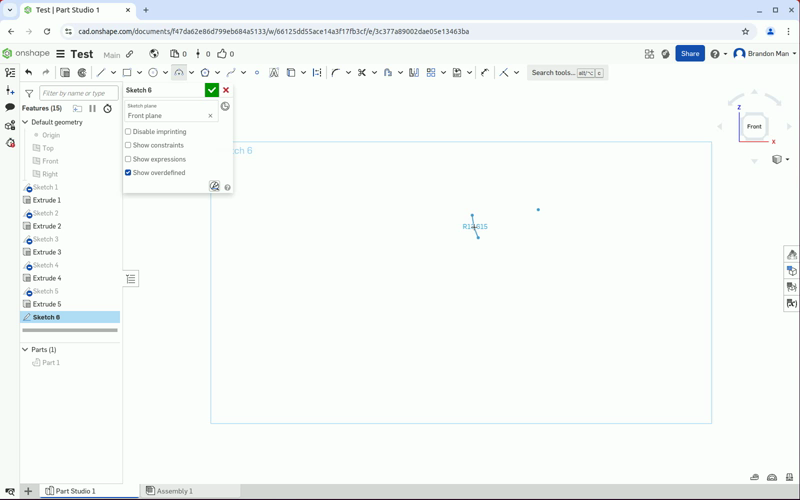
key_up(shift)
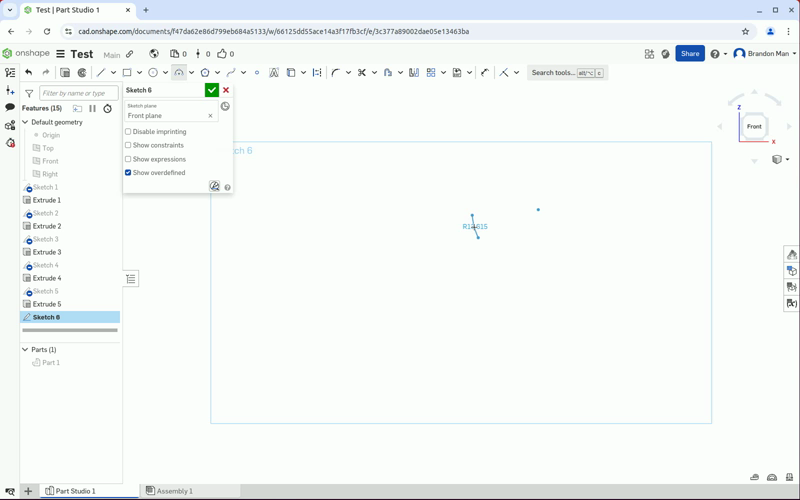
key(esc)
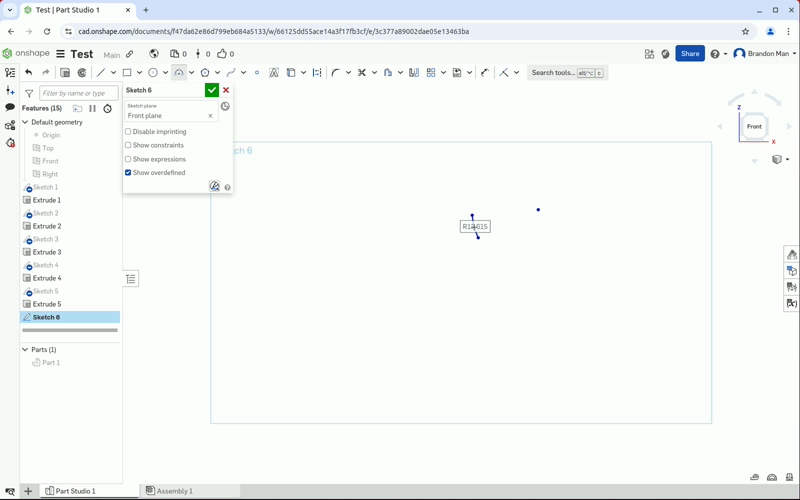
key(l)
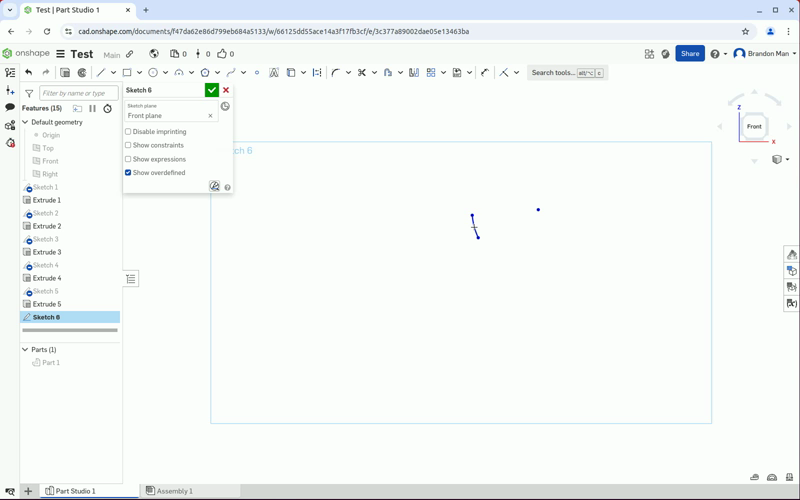
mouse_move(478, 237)
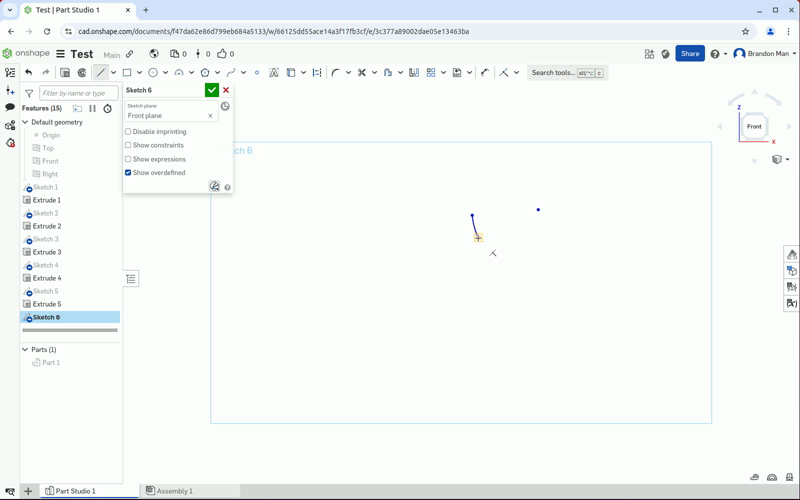
click(478, 237)
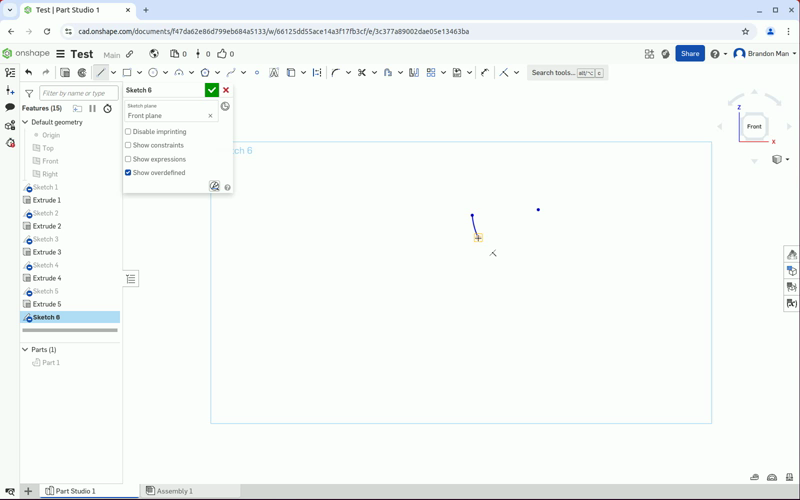
key_down(shift)
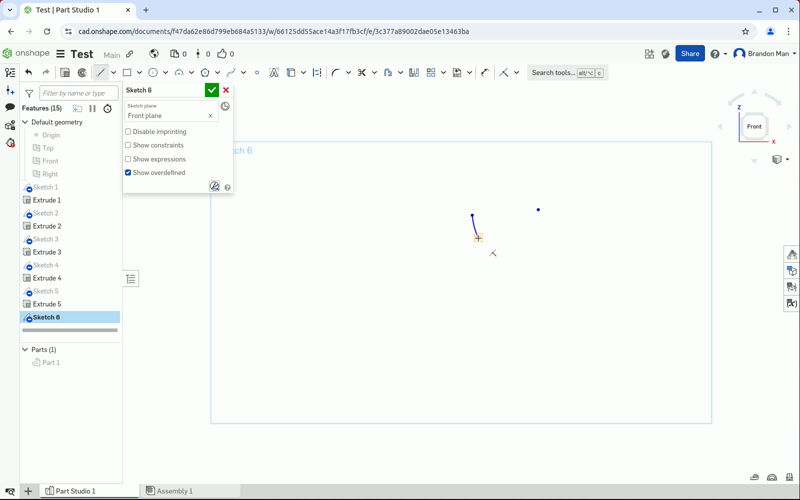
mouse_move(557, 237)
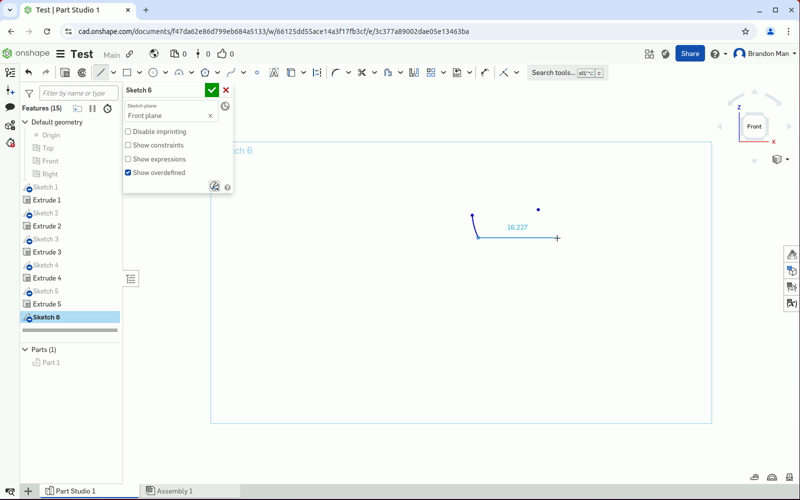
click(557, 237)
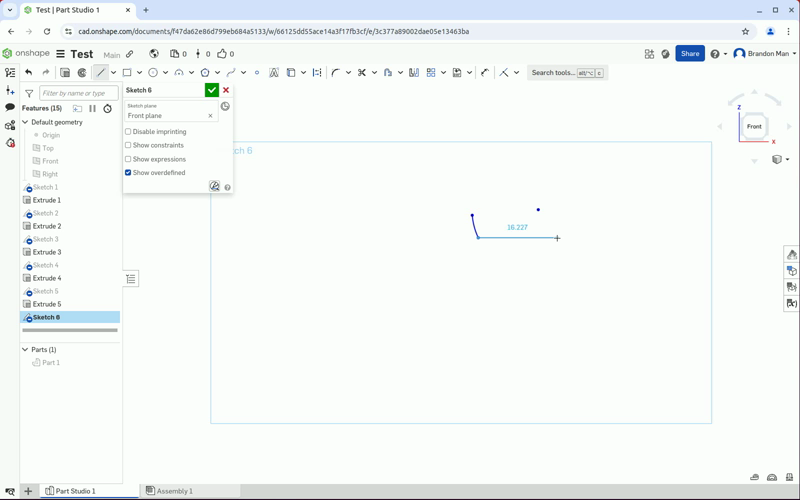
key_up(shift)
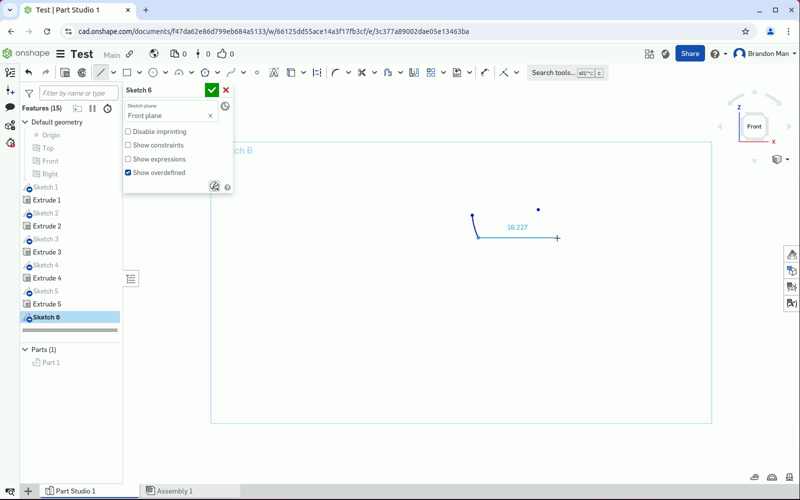
key(esc)
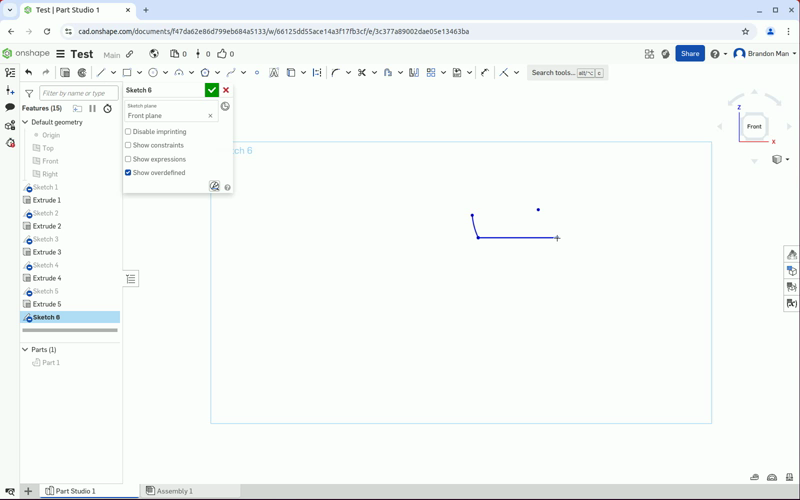
key(a)
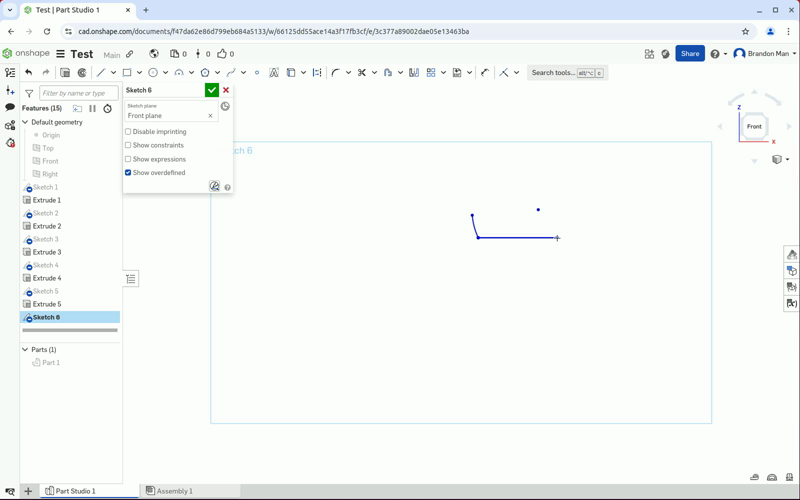
mouse_move(557, 237)
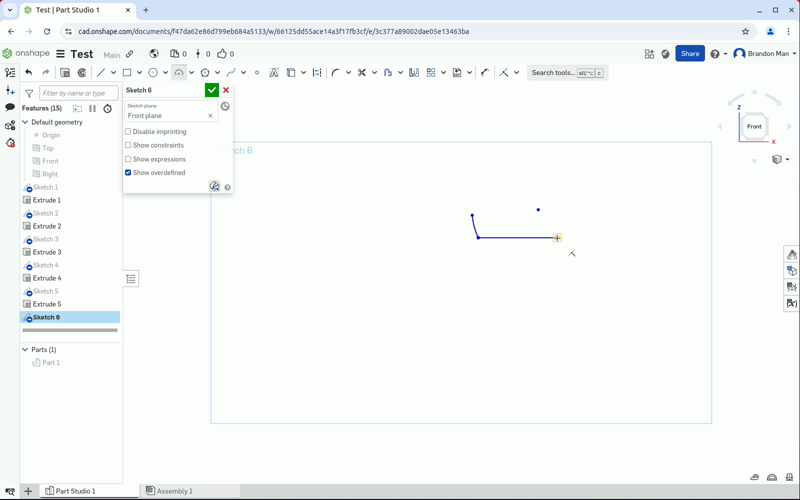
click(557, 237)
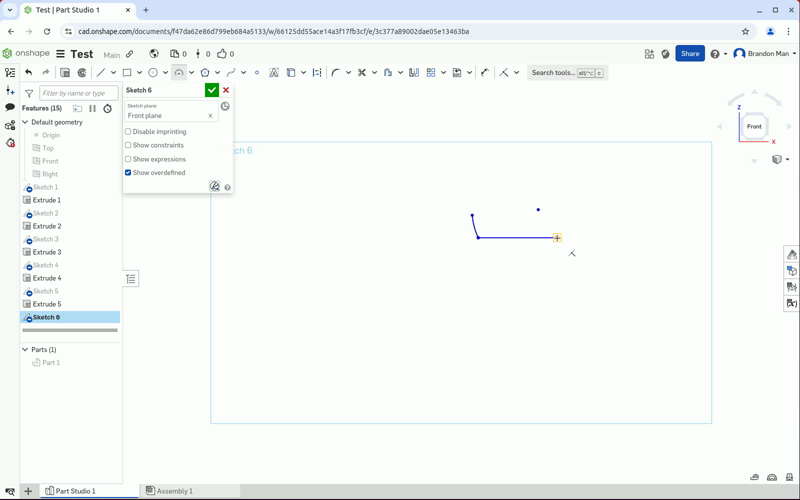
key_down(shift)
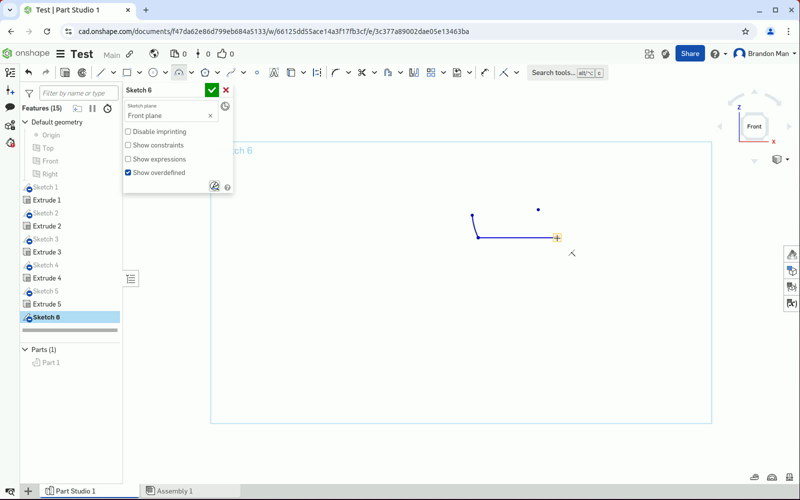
mouse_move(563, 215)
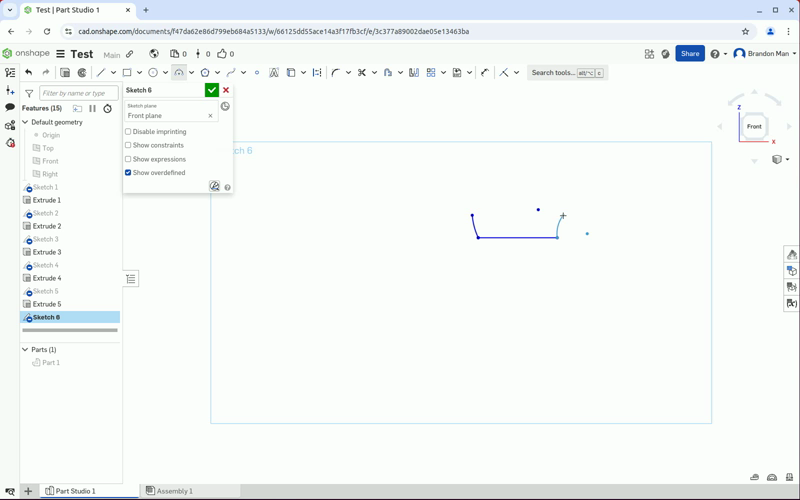
click(563, 215)
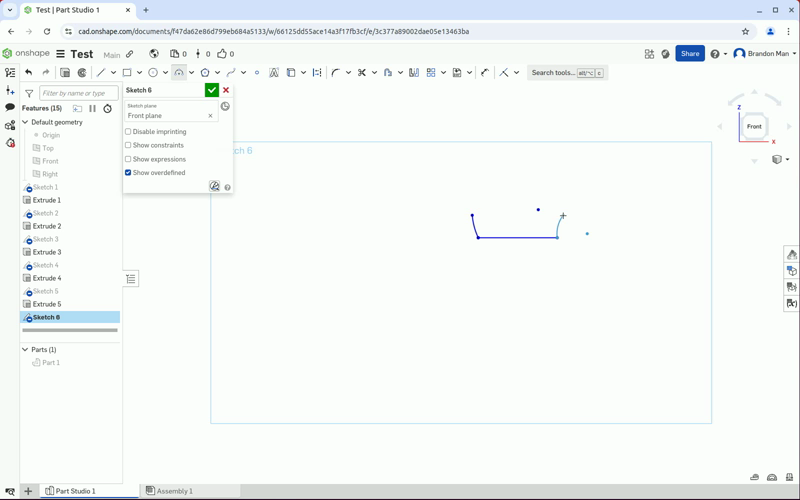
mouse_move(561, 226)
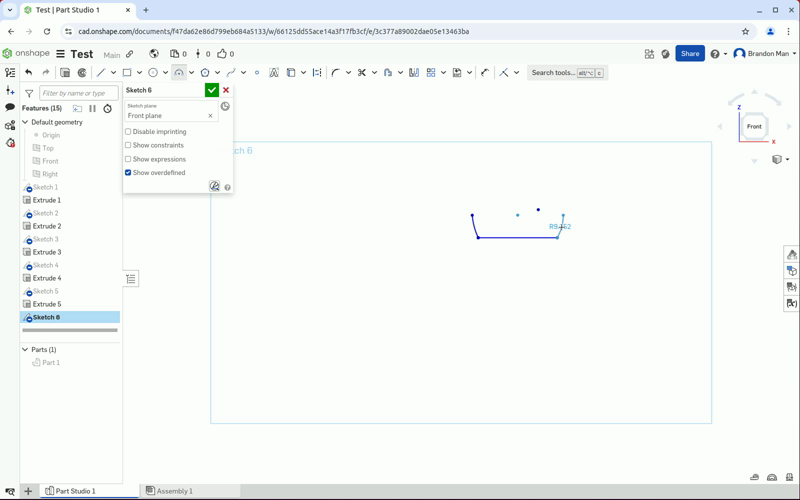
click(561, 226)
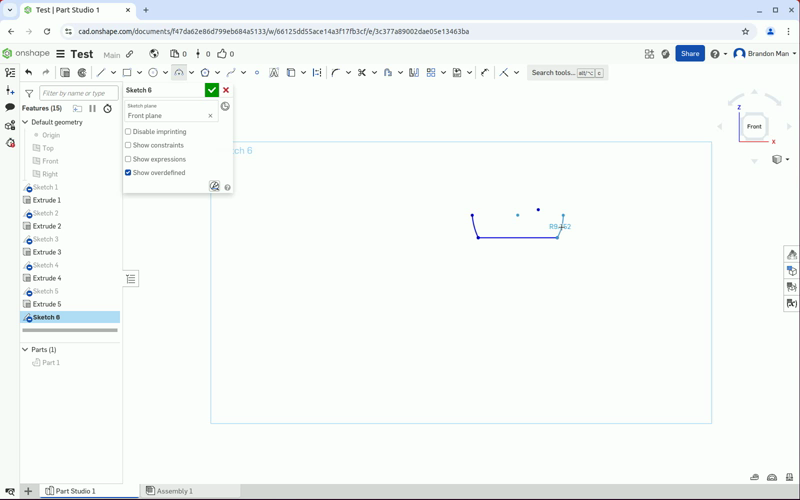
key_up(shift)
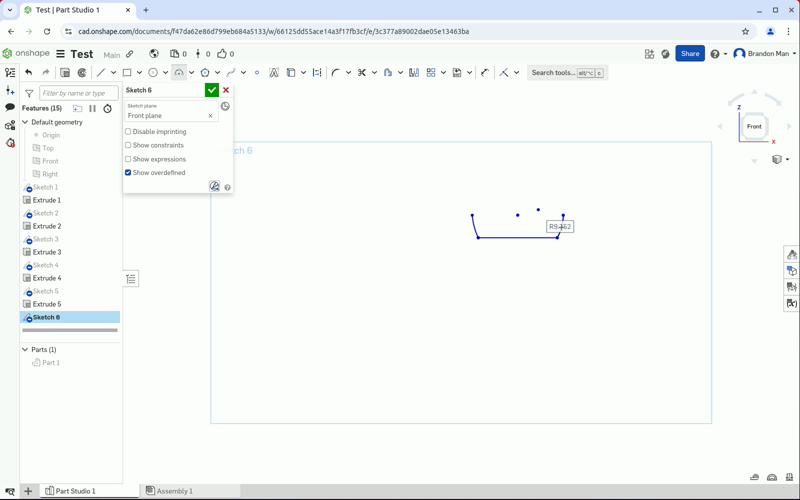
key(esc)
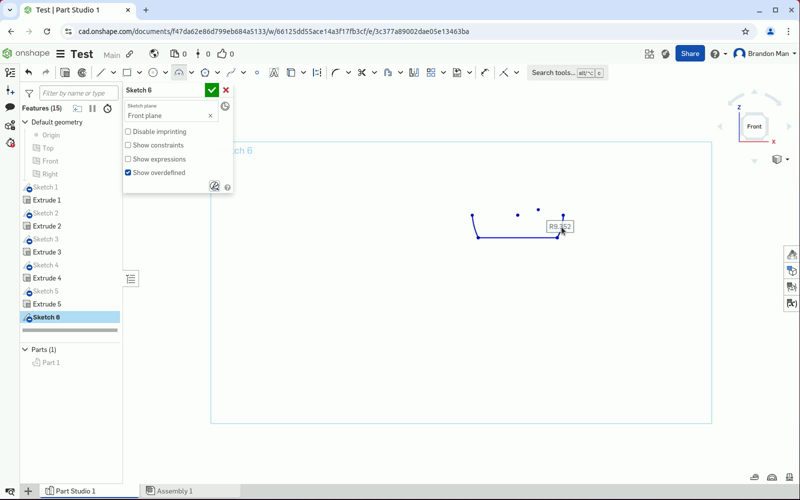
key(l)
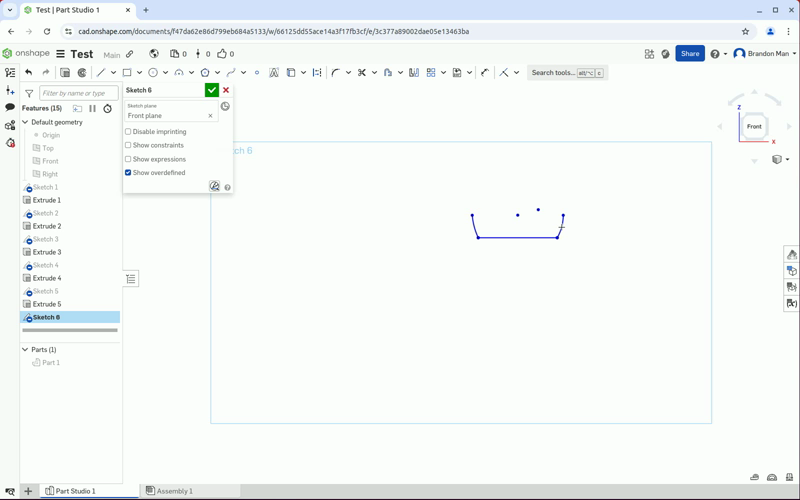
mouse_move(563, 215)
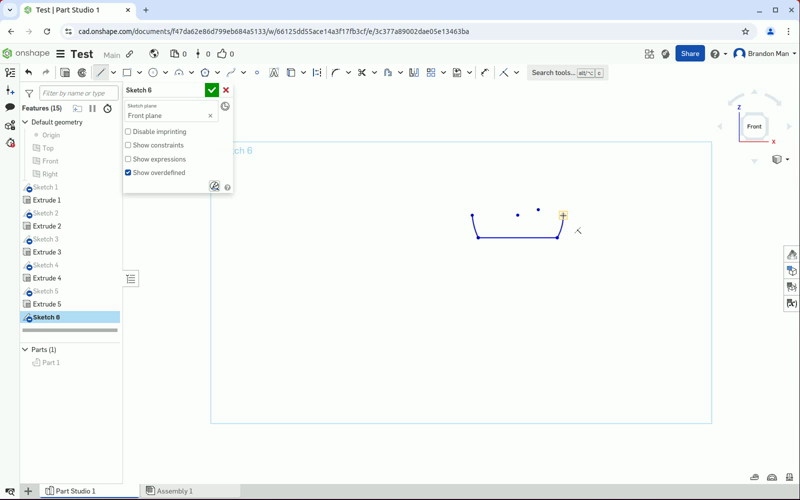
click(563, 215)
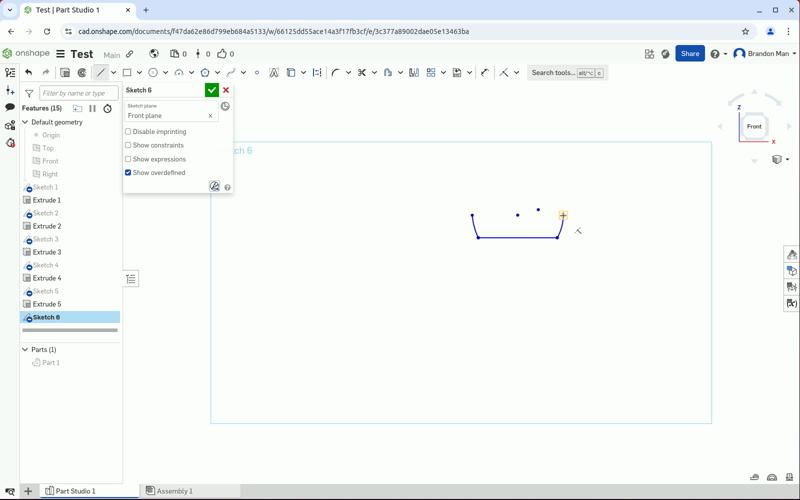
key_down(shift)
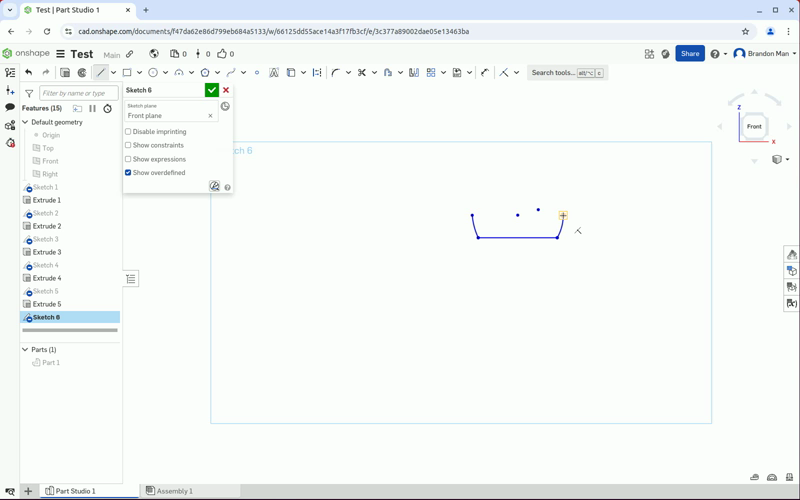
mouse_move(472, 215)
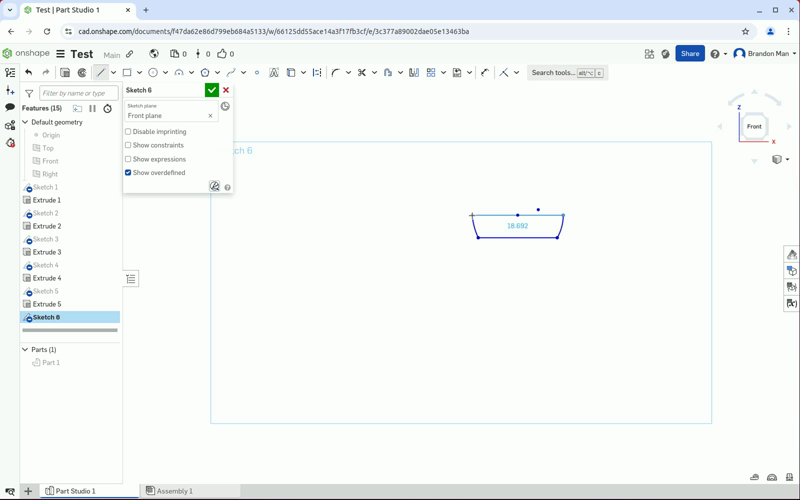
key_up(shift)
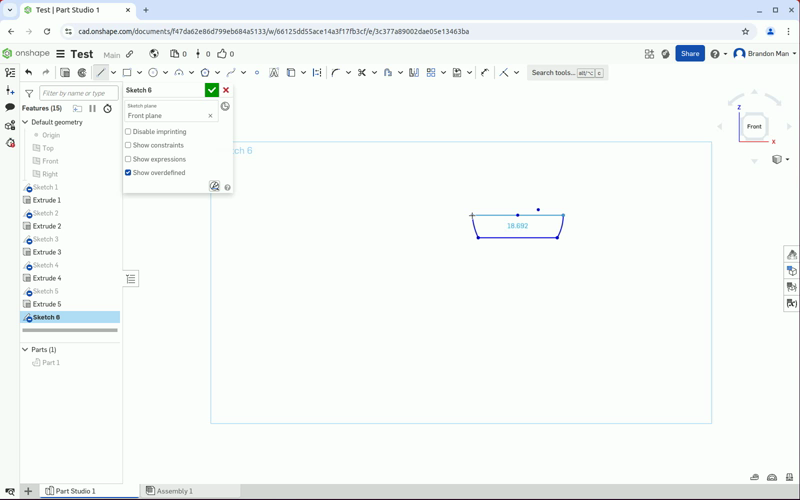
click(472, 215)
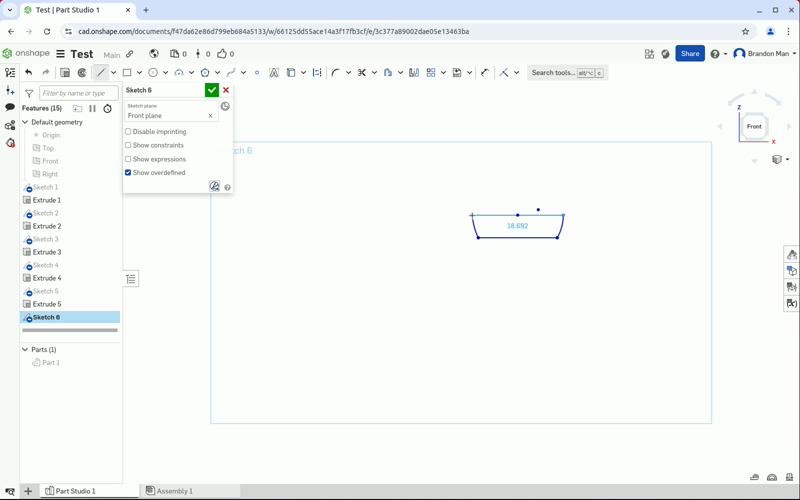
key(esc)
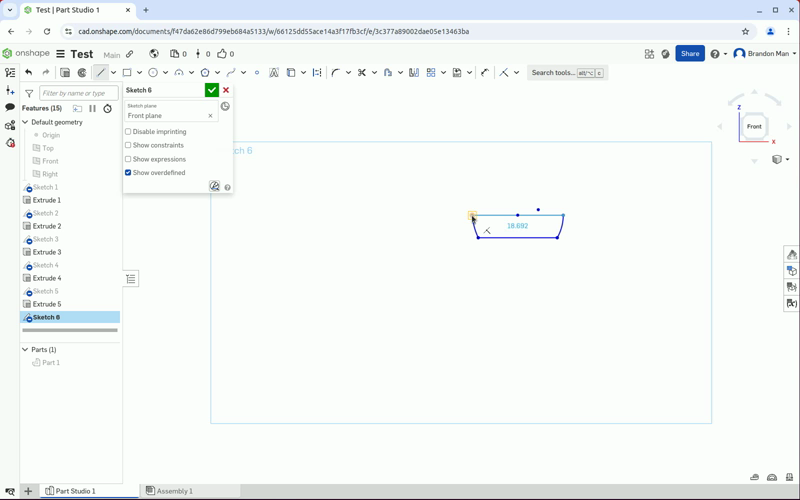
mouse_move(491, 217)
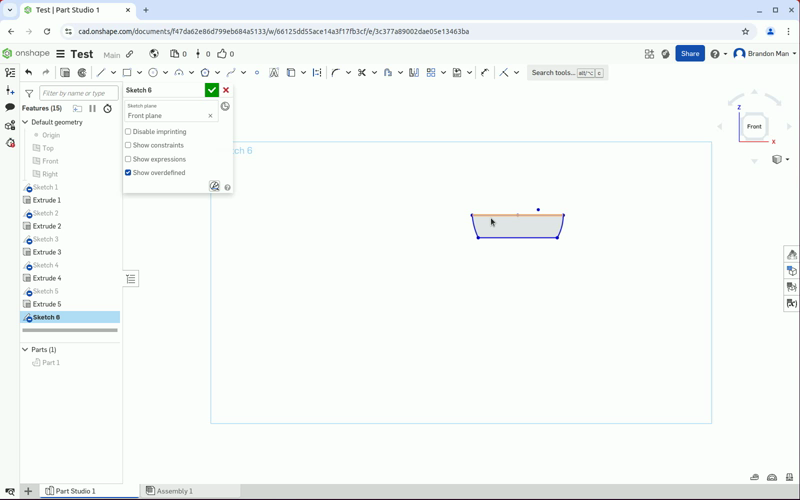
click(491, 217)
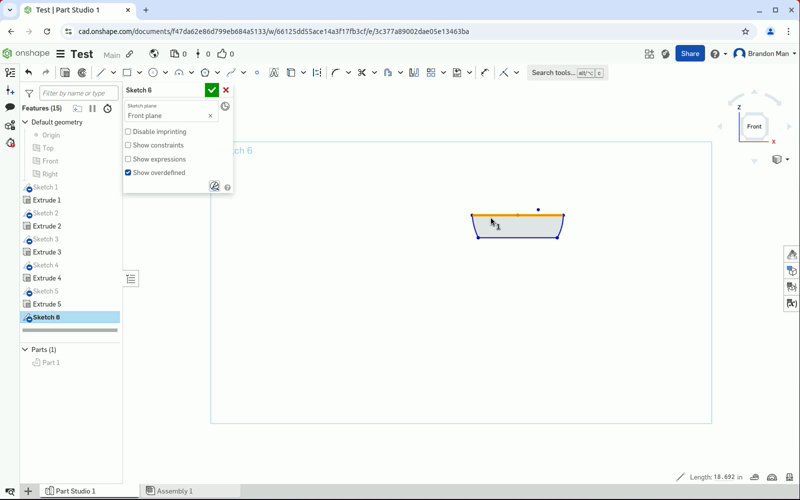
mouse_move(73, 352)
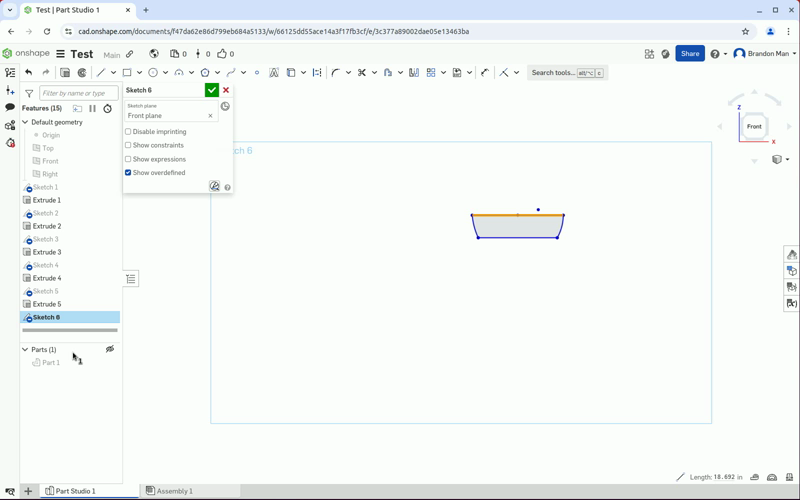
key(shift+y)
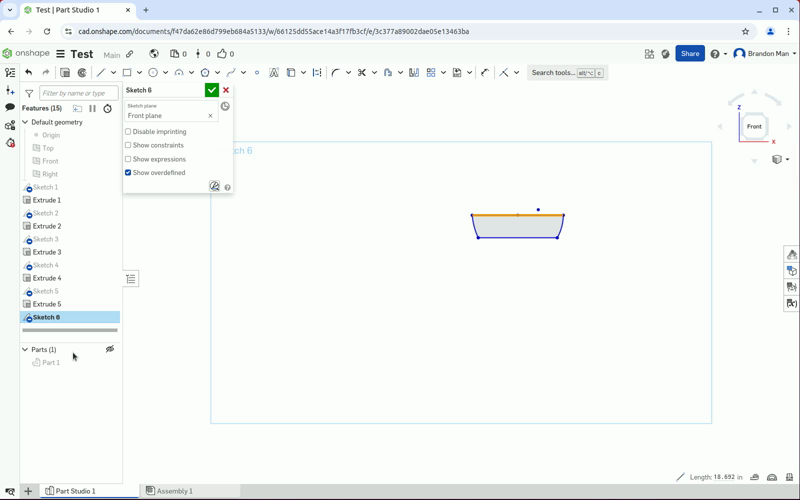
key(shift+e)
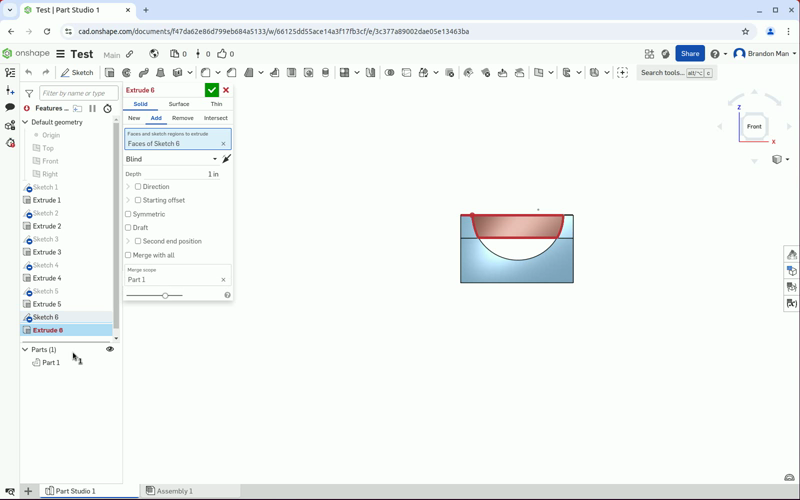
mouse_move(143, 106)
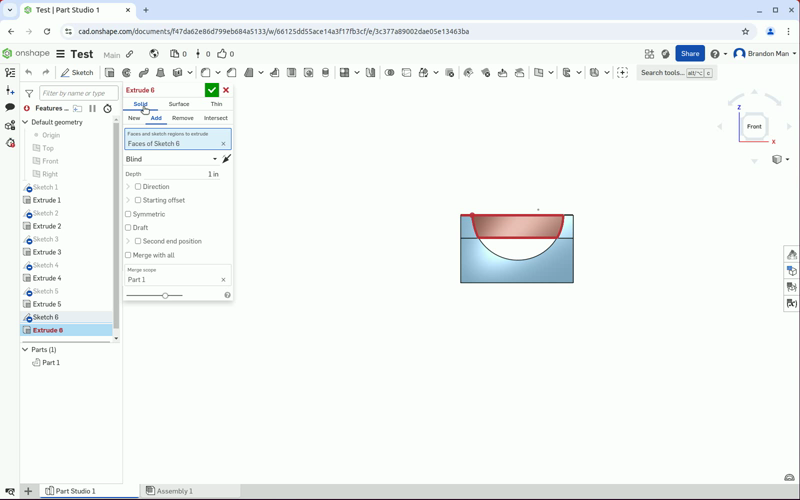
click(143, 106)
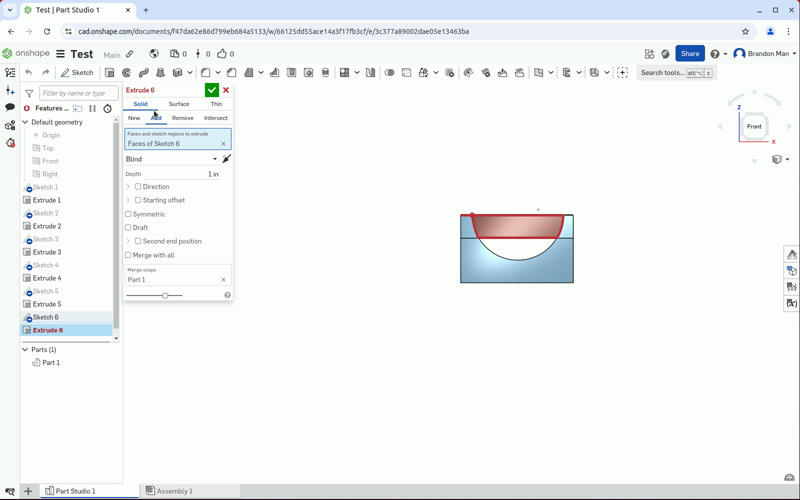
mouse_move(186, 120)
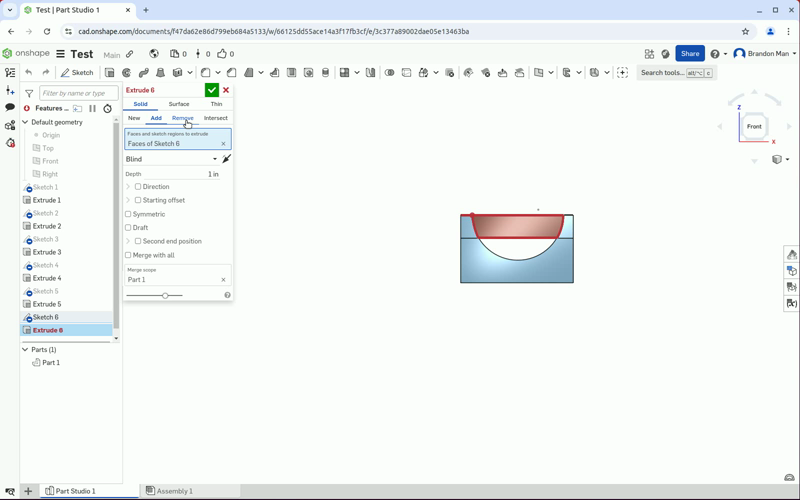
click(186, 120)
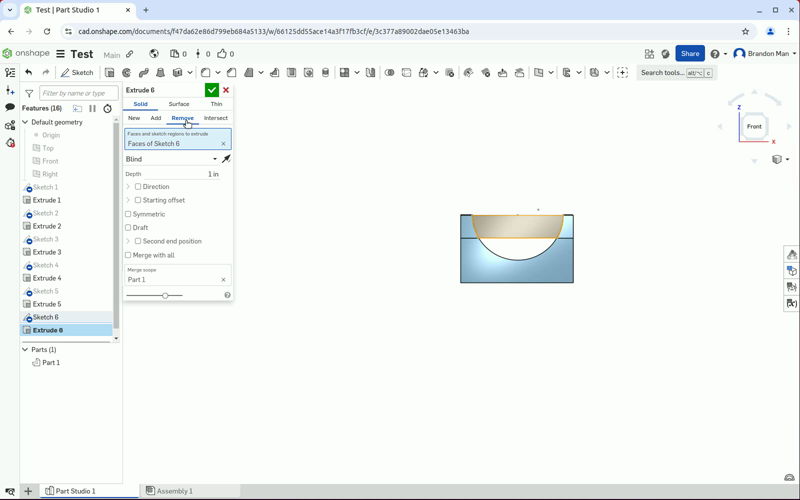
key(tab, 4)
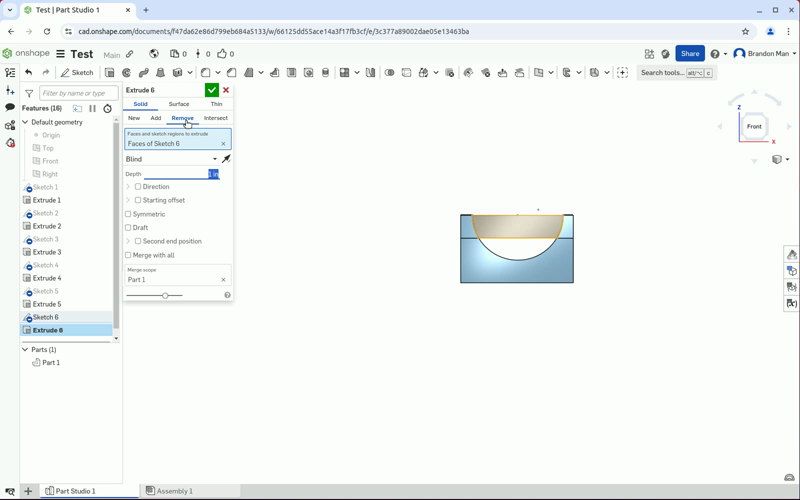
text(6.981)
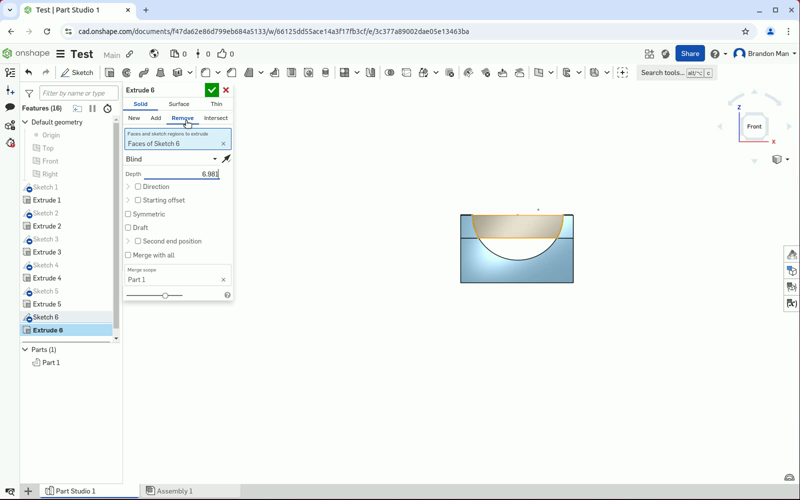
key(tab, 6)
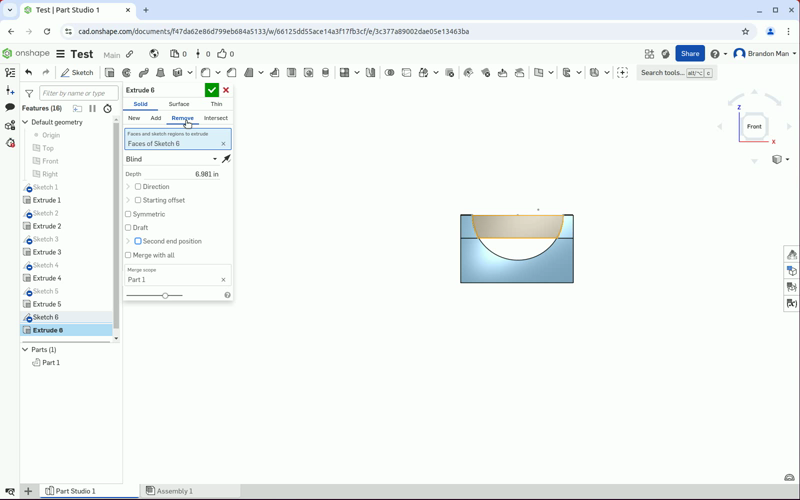
key(space)
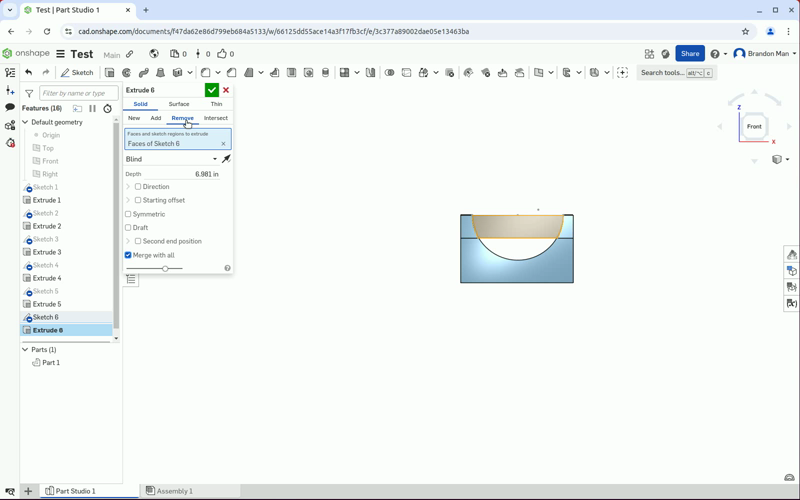
key(enter)
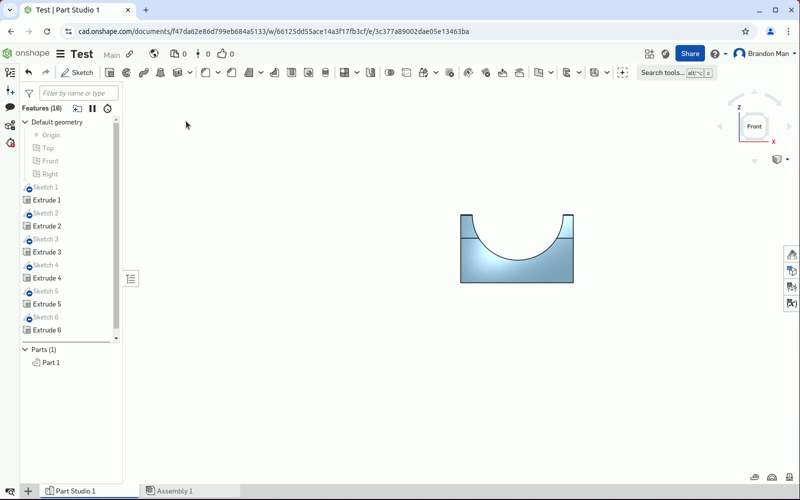
key(shift+h)
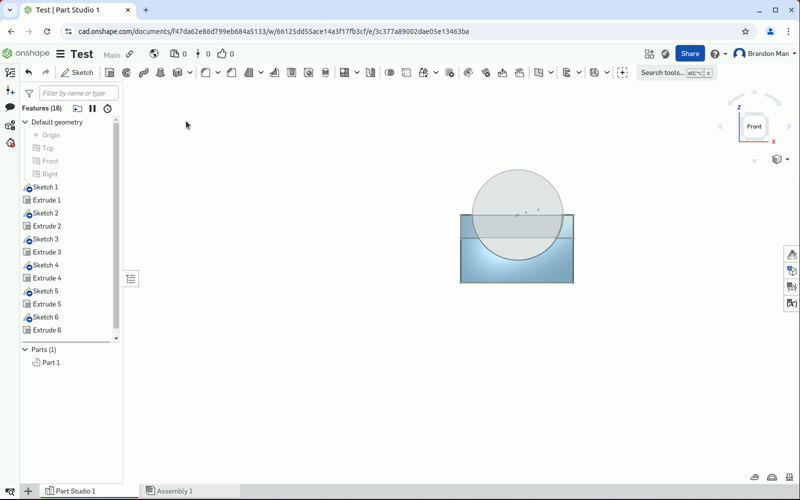
key(shift+h)
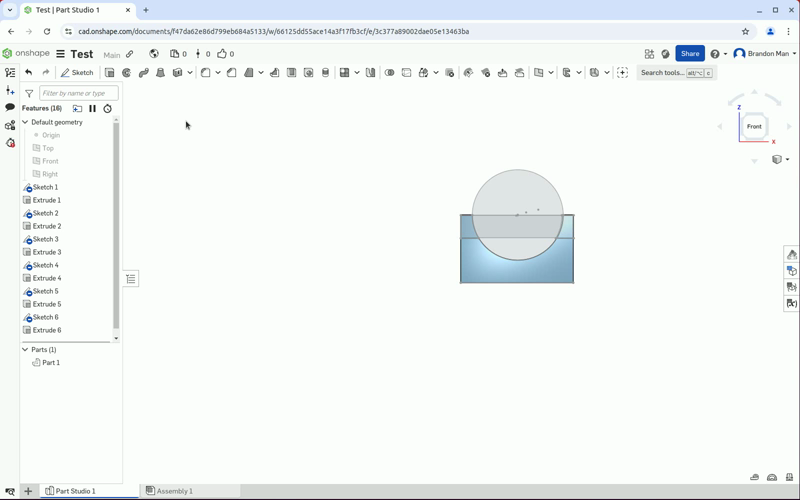
key(shift+7)
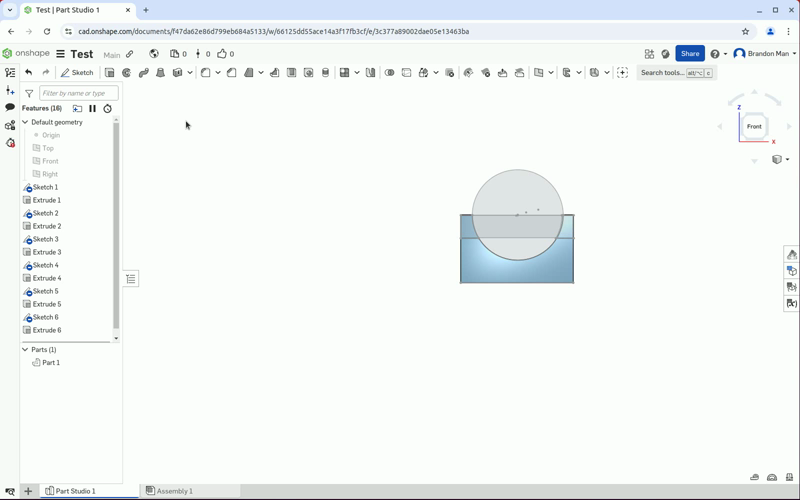
key(left, 2)
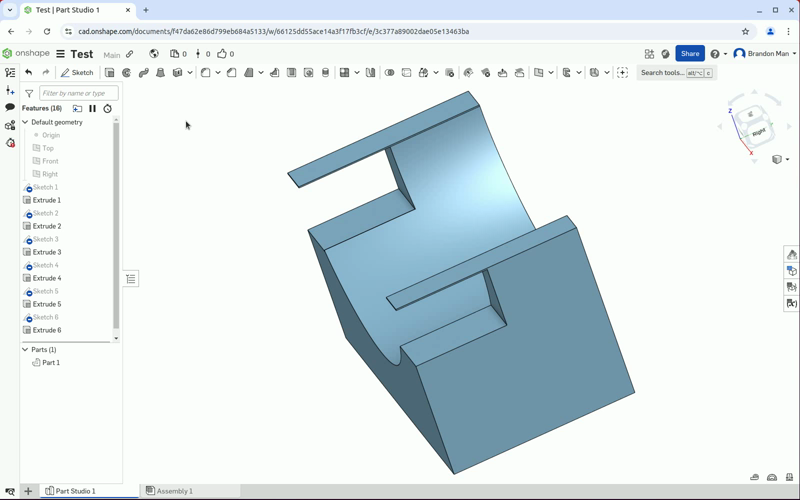
key(down, 2)
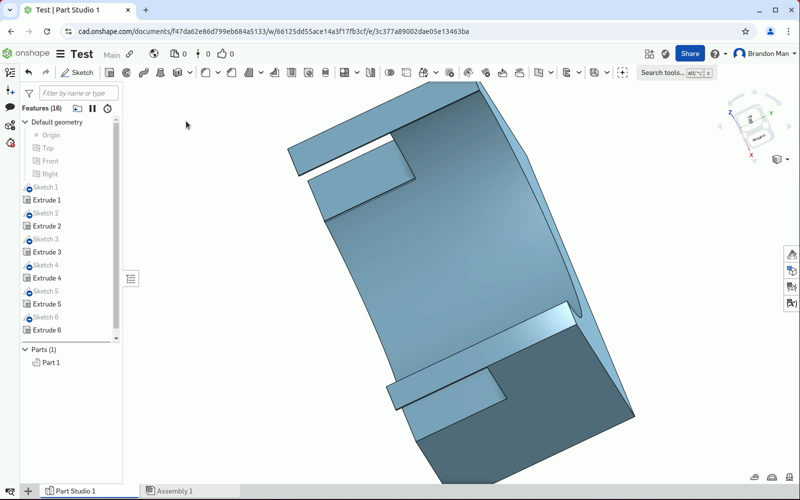
key(up, 2)
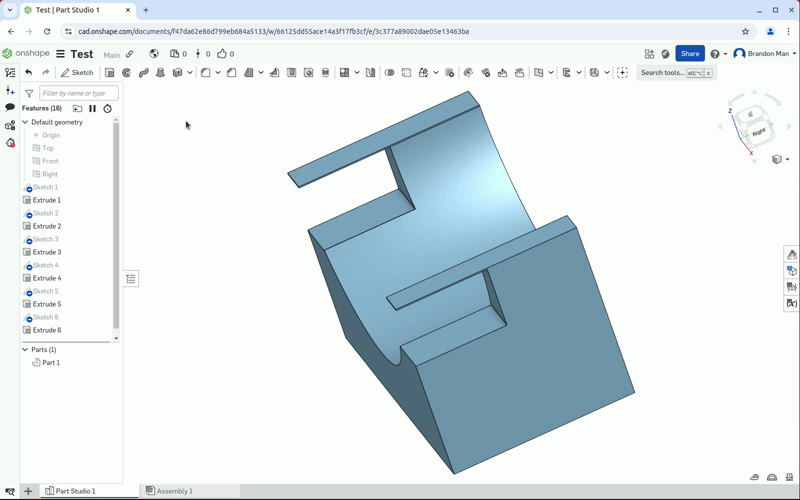
key(right, 2)
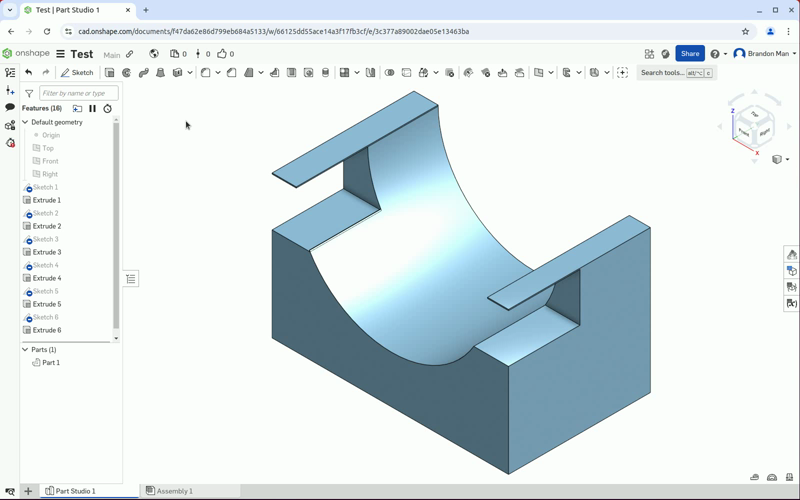
mouse_move(69, 189)
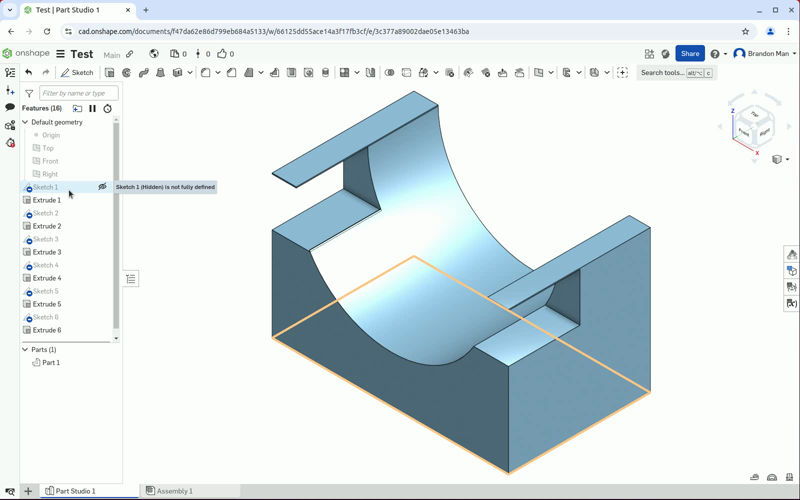
click(69, 189)